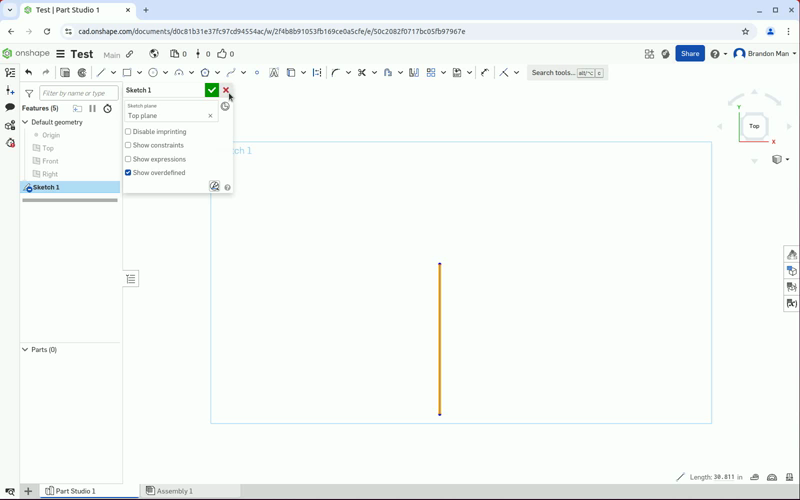
key(shift+h)
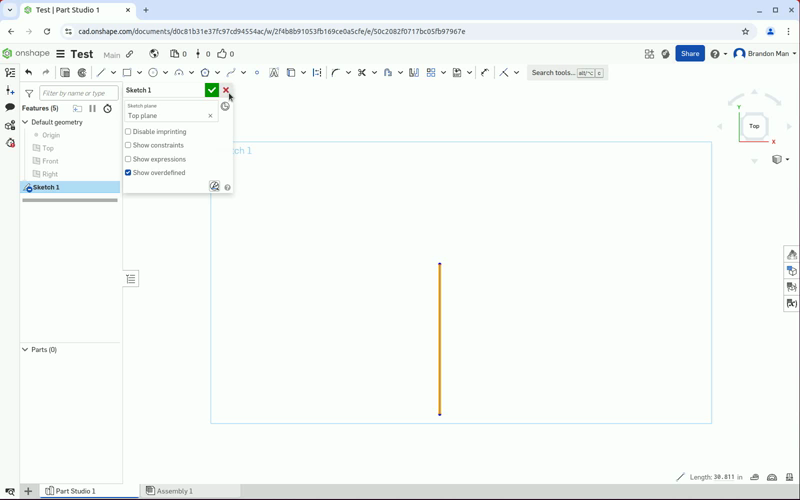
key(shift+s)
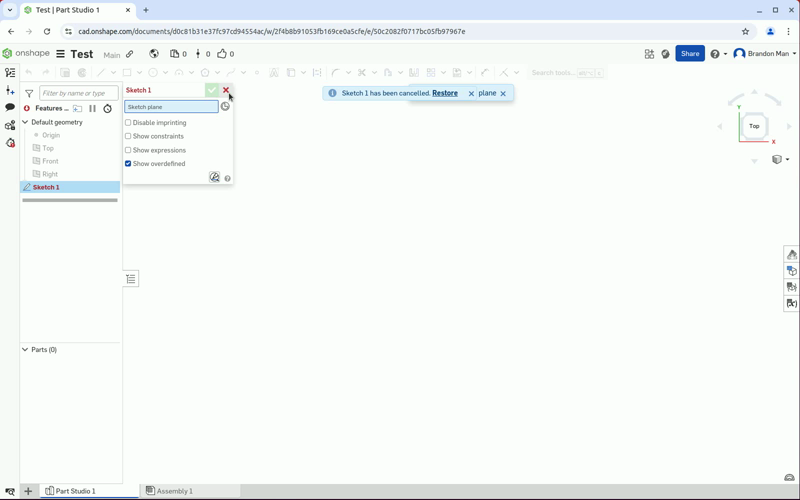
mouse_move(73, 150)
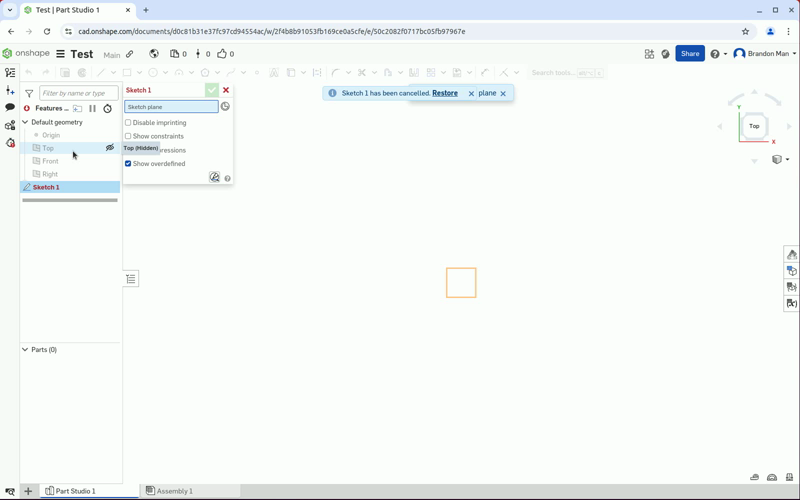
click(73, 150)
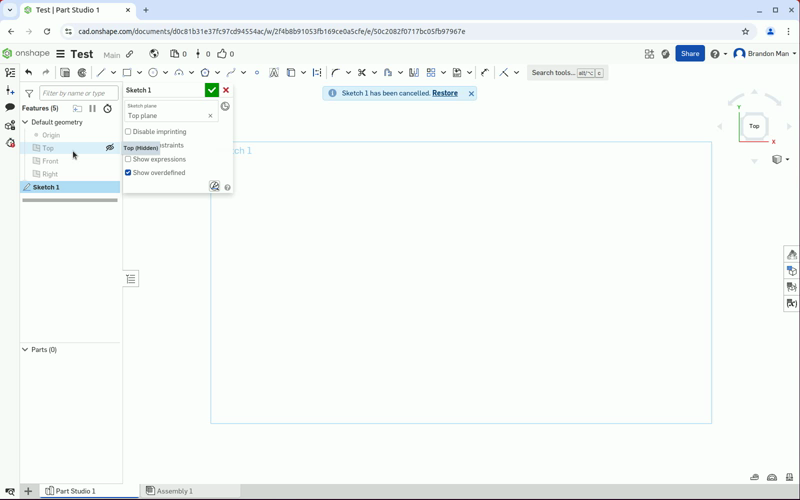
mouse_move(73, 352)
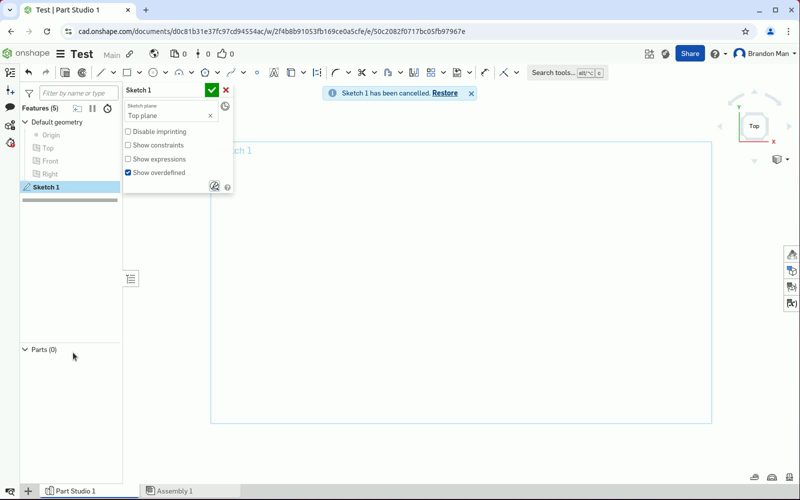
key(y)
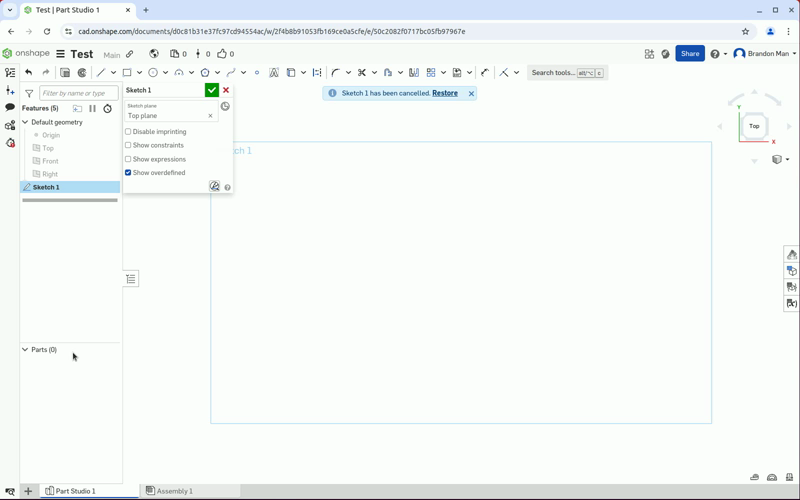
key(l)
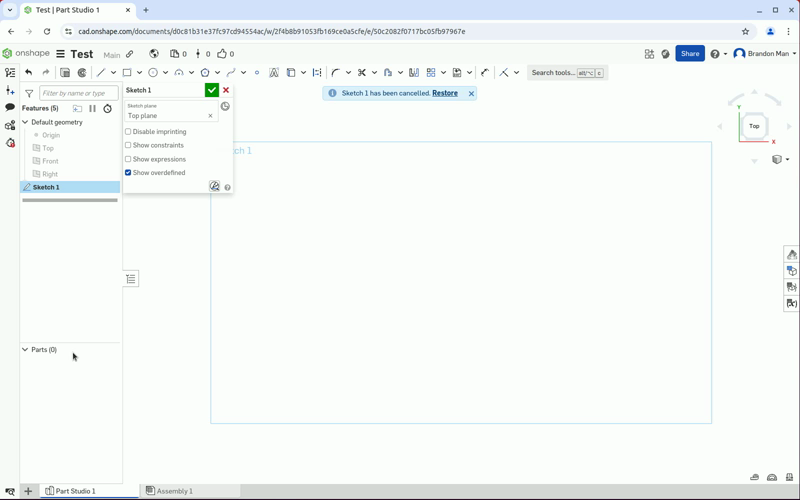
key_down(shift)
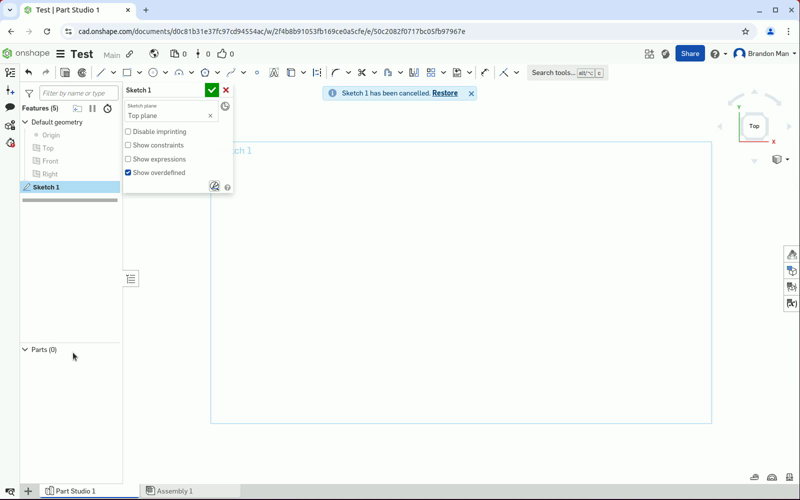
mouse_move(458, 395)
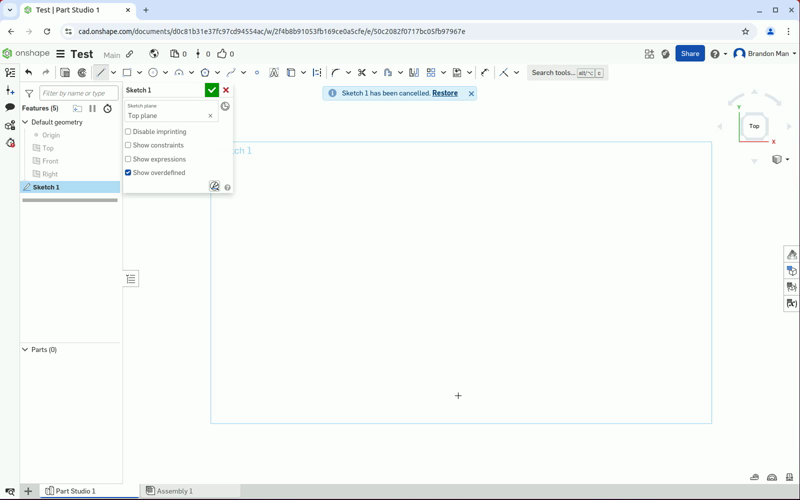
click(458, 395)
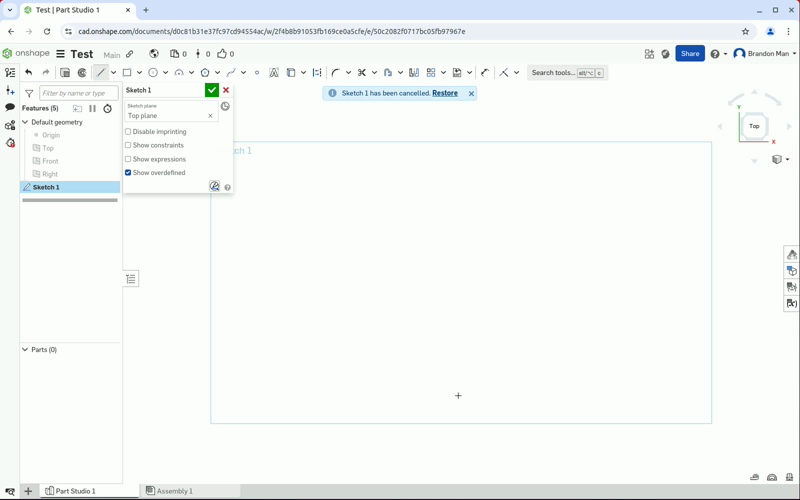
key_up(shift)
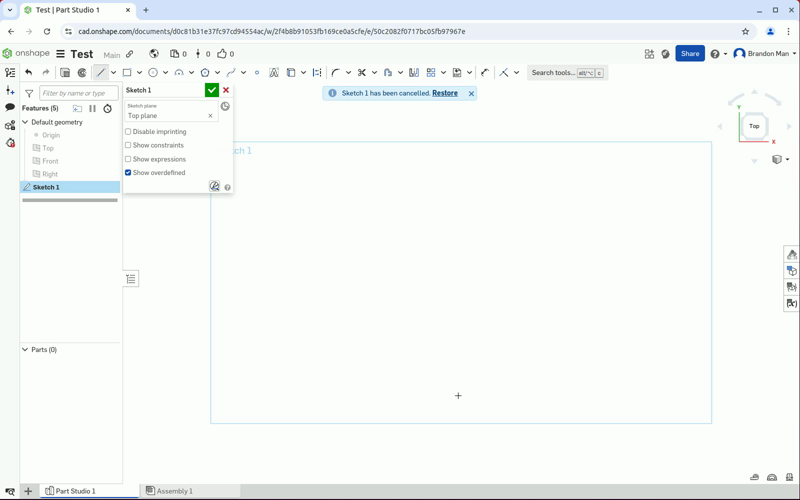
key_down(shift)
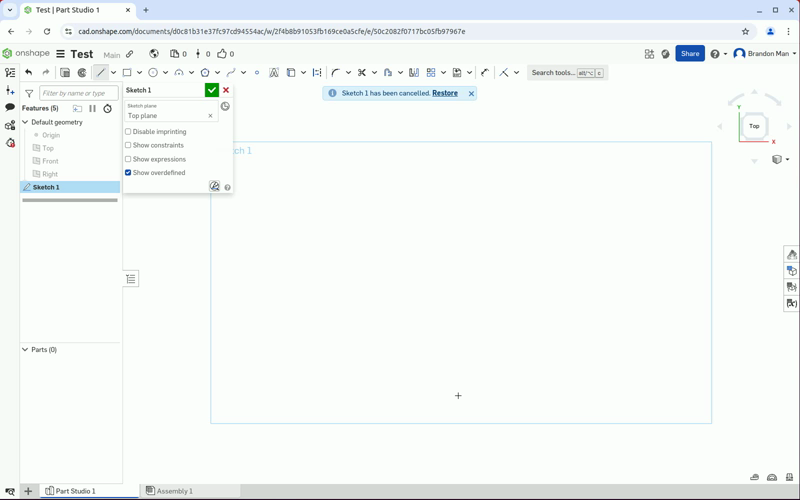
mouse_move(488, 395)
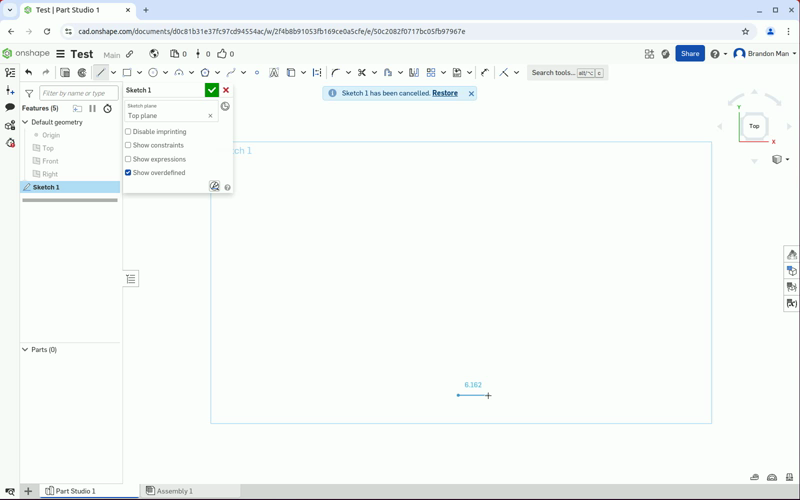
mouse_move(463, 395)
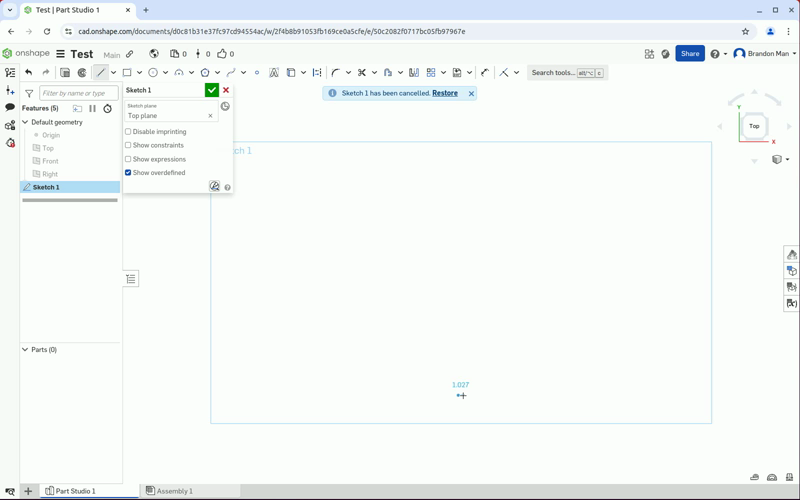
scroll(6)
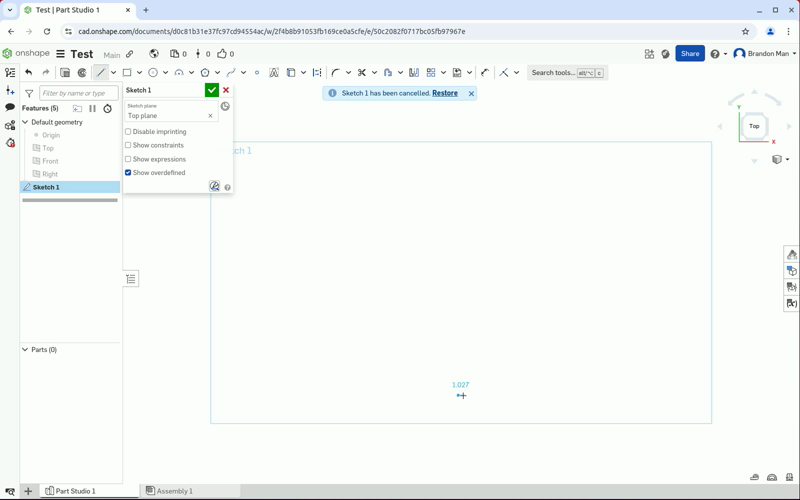
scroll(6)
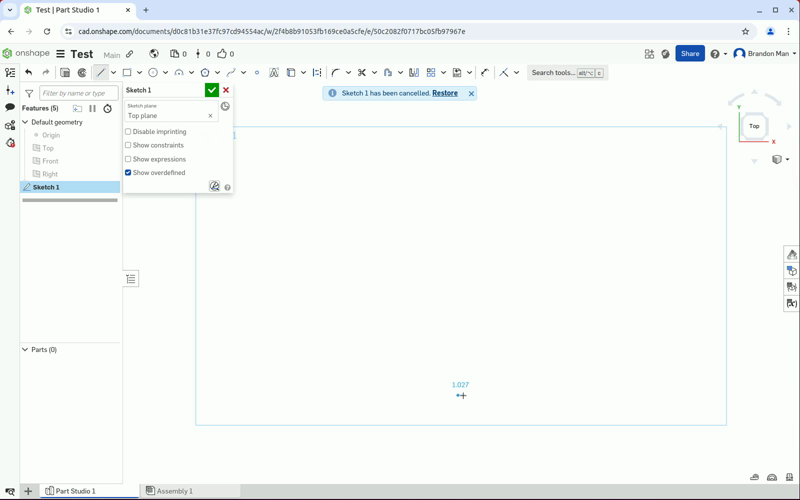
scroll(6)
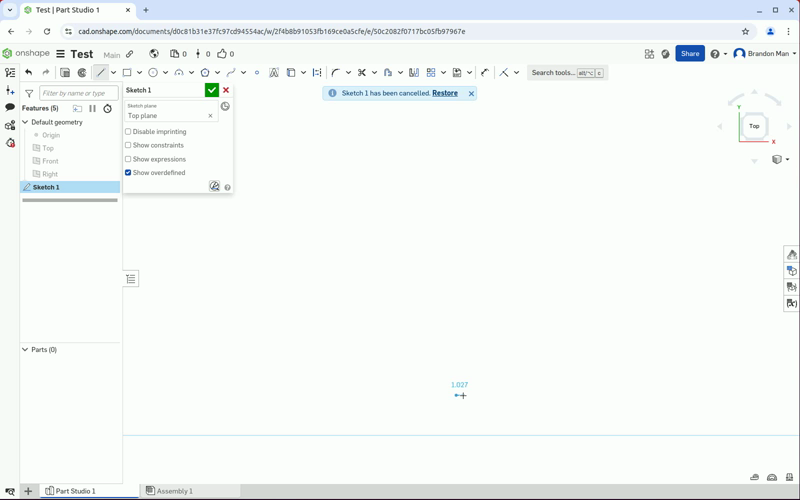
scroll(6)
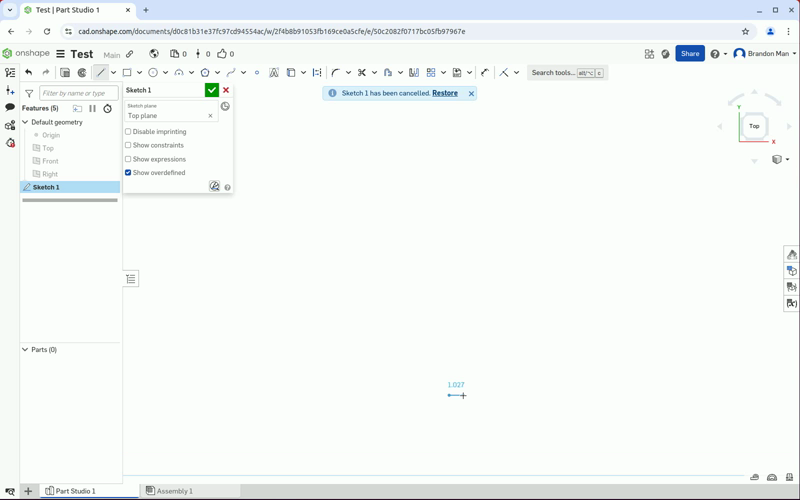
scroll(6)
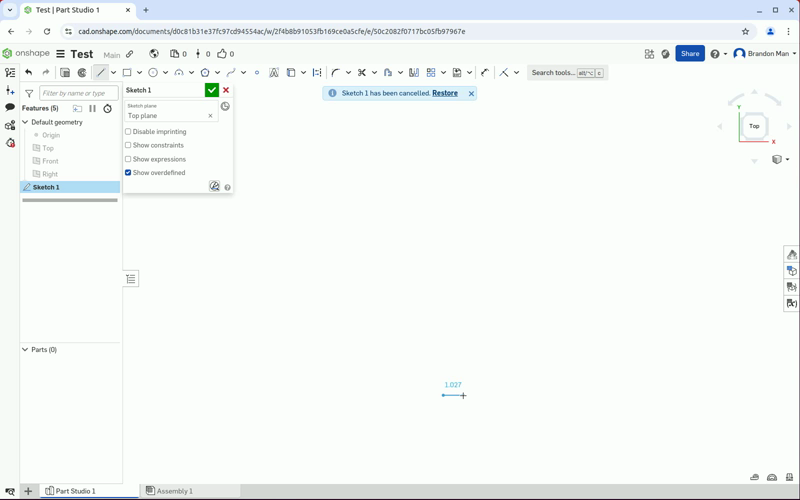
scroll(6)
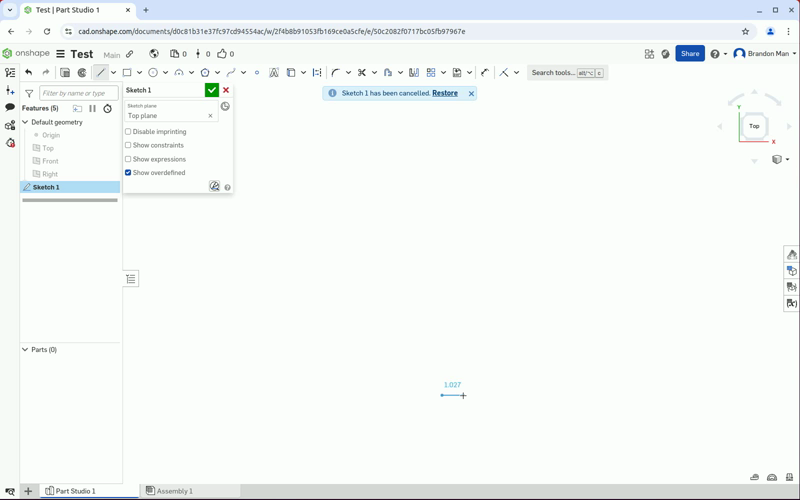
scroll(6)
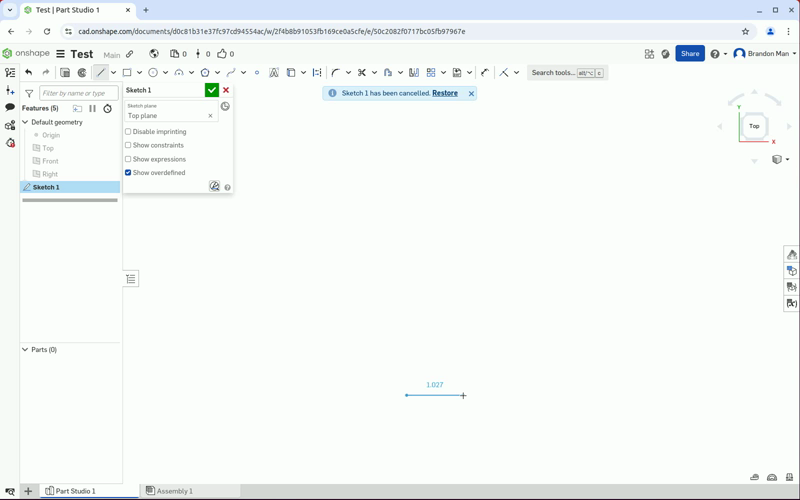
click(463, 395)
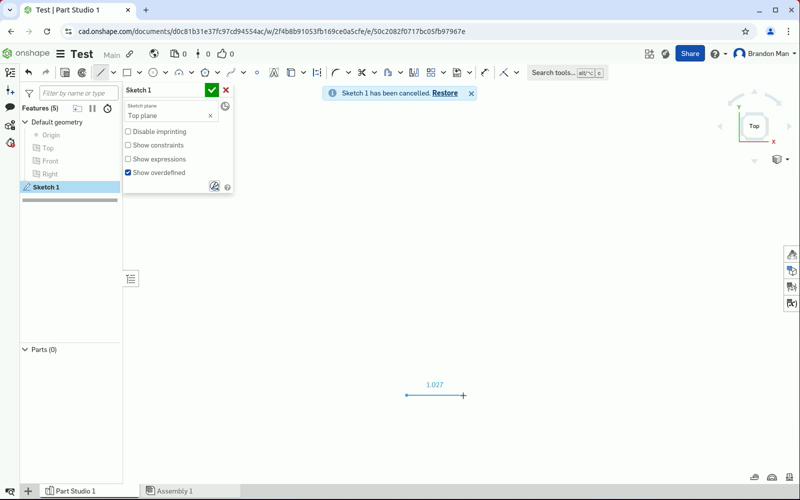
scroll(-6)
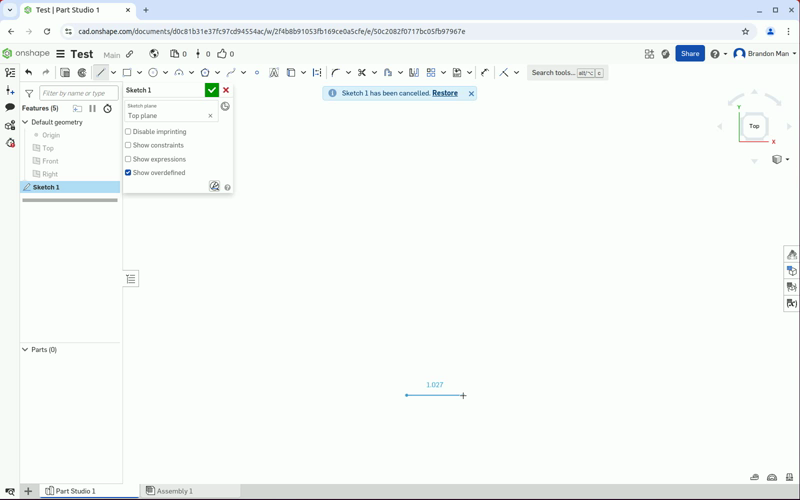
scroll(-6)
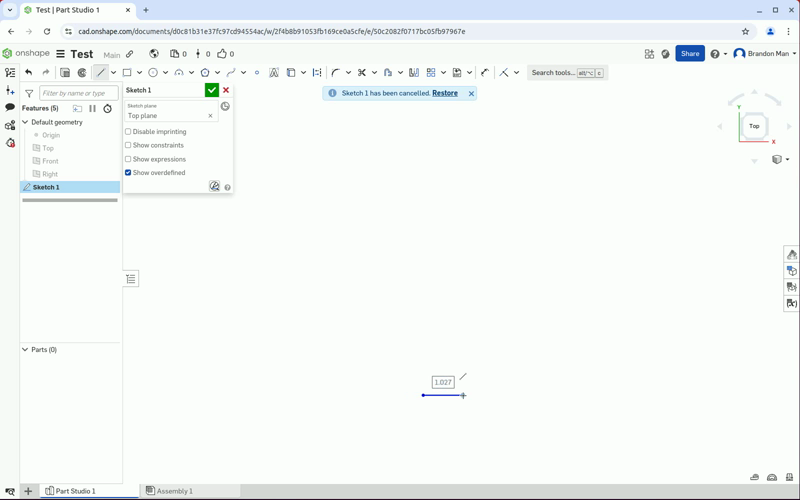
scroll(-6)
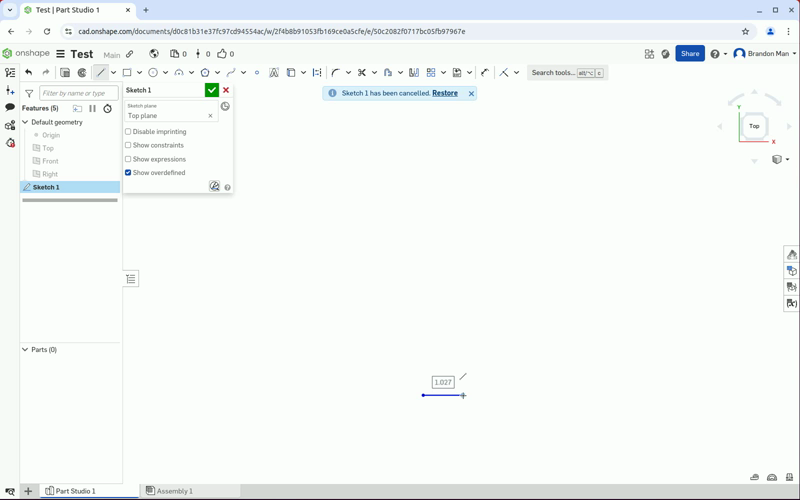
scroll(-6)
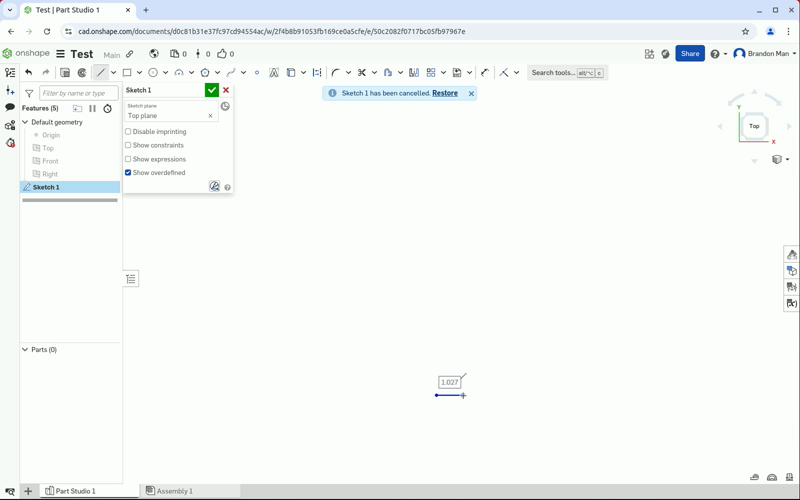
scroll(-6)
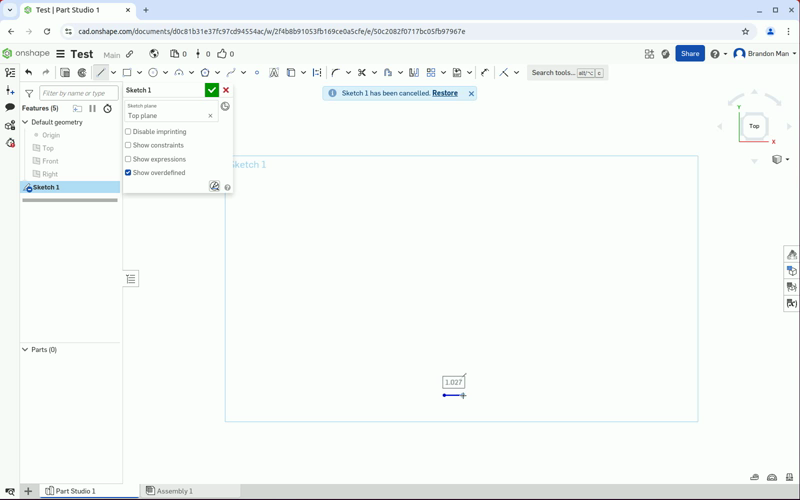
scroll(-6)
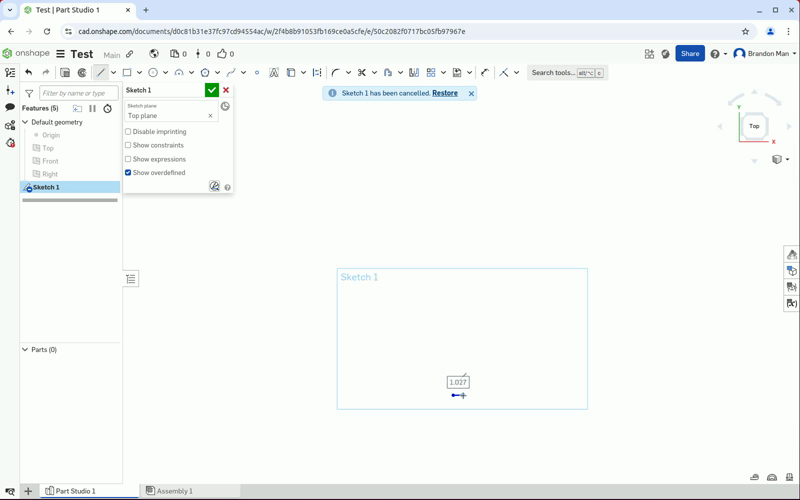
scroll(-6)
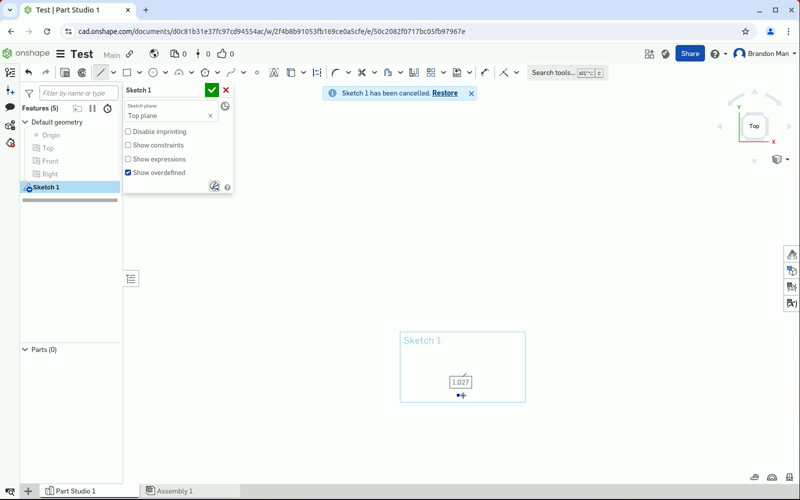
key_up(shift)
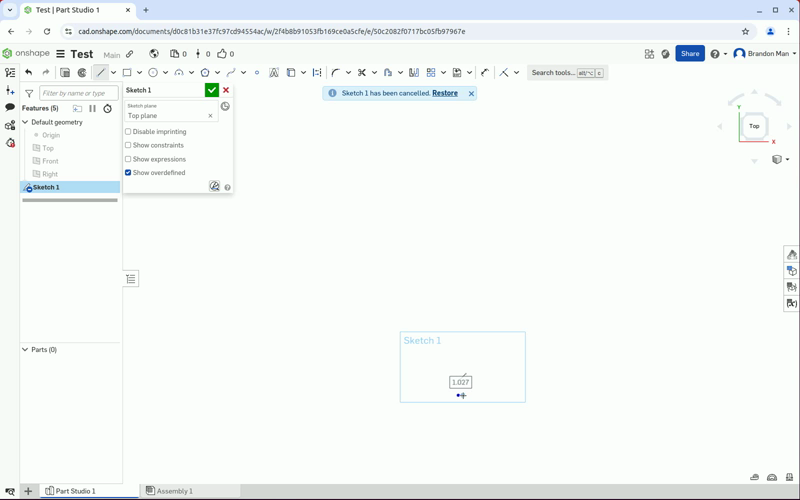
key_down(shift)
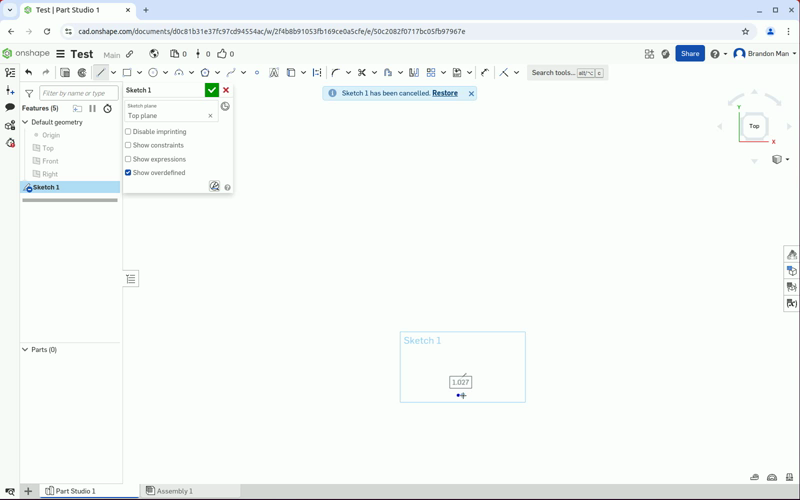
mouse_move(463, 282)
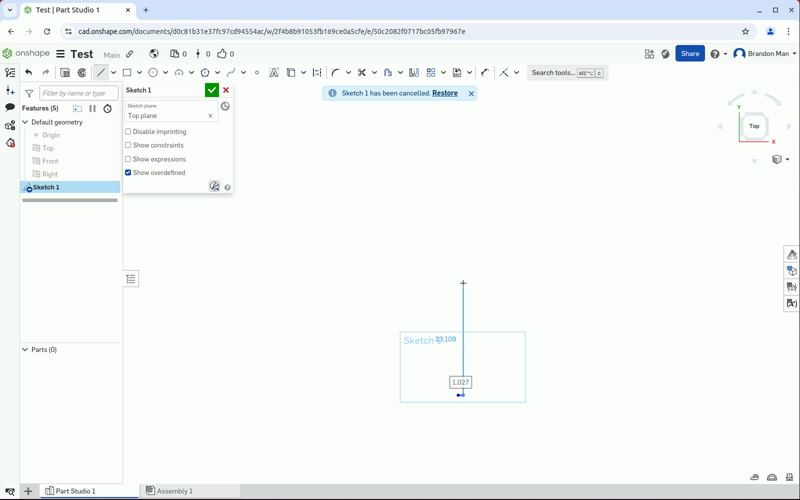
click(463, 282)
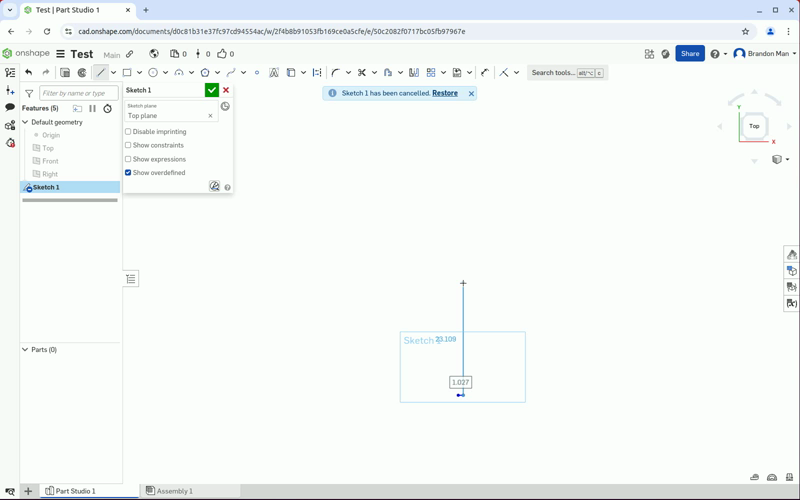
key_up(shift)
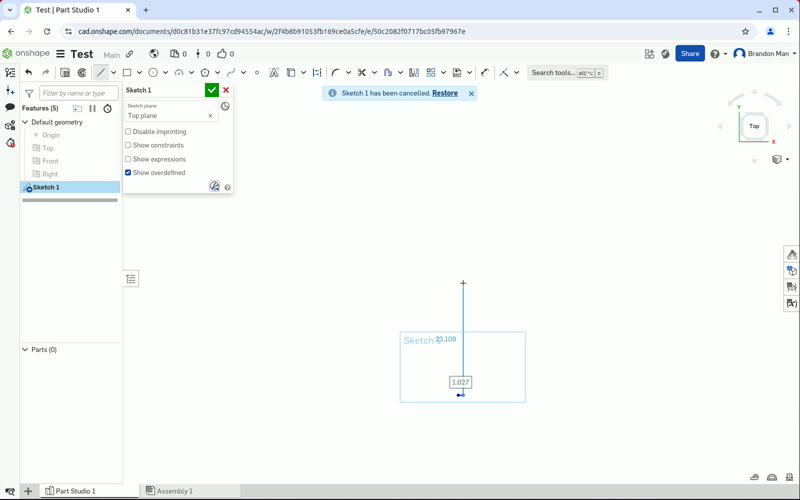
key_down(shift)
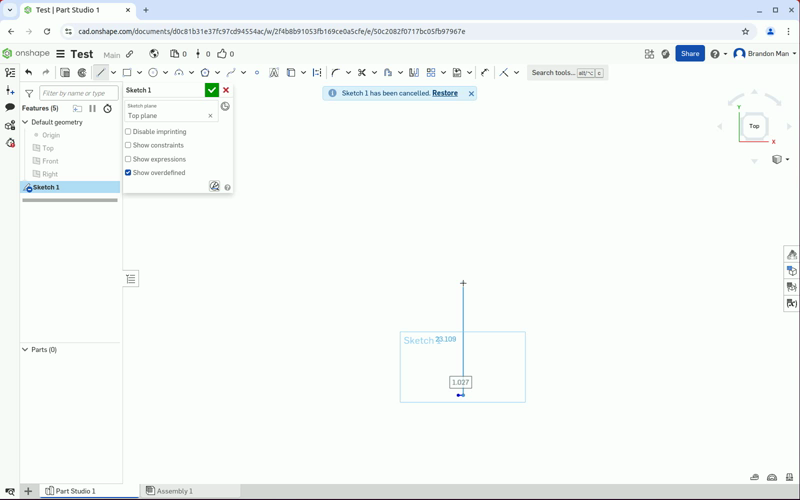
mouse_move(493, 282)
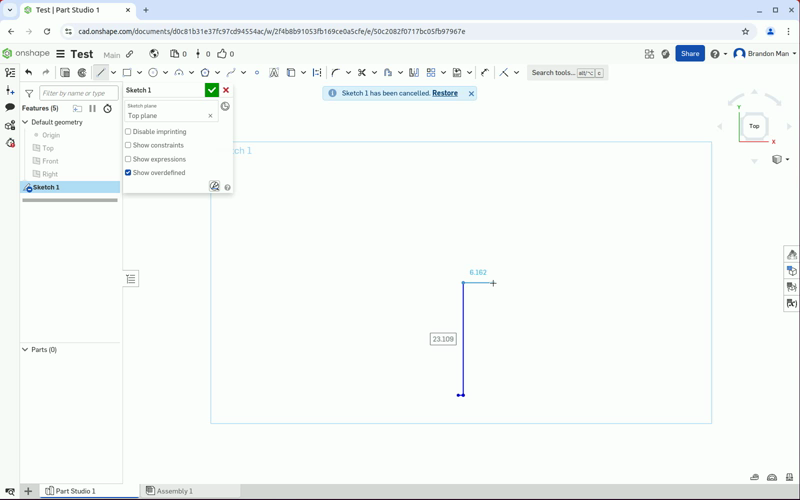
mouse_move(458, 282)
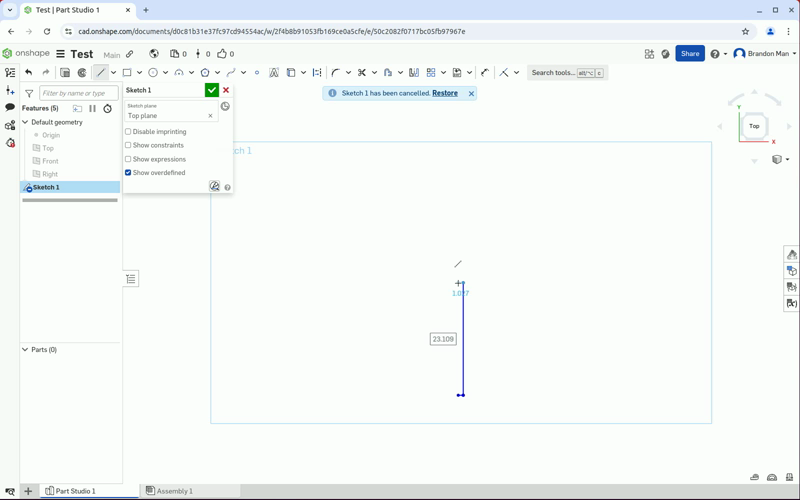
scroll(6)
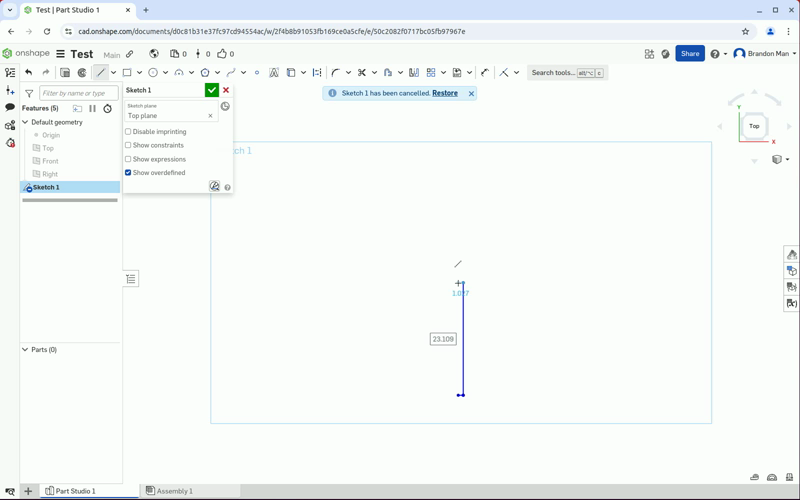
scroll(6)
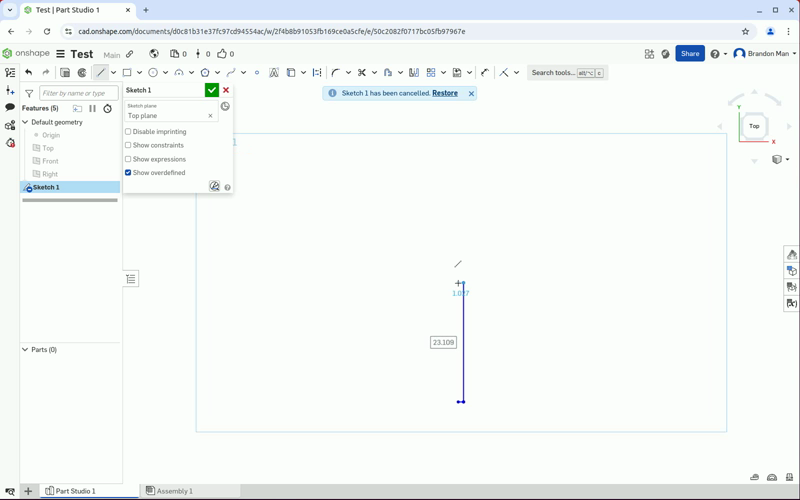
scroll(6)
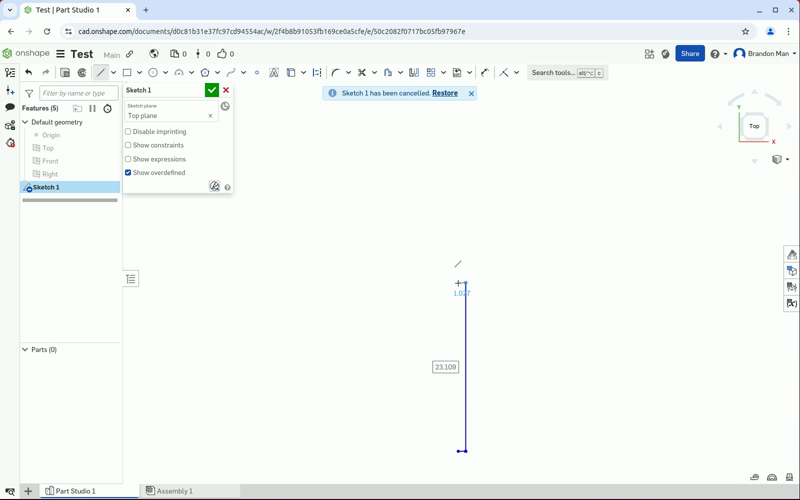
scroll(6)
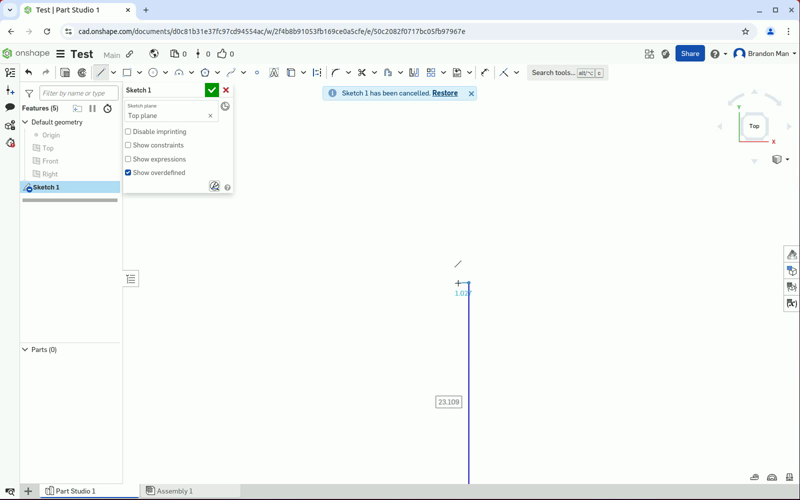
scroll(6)
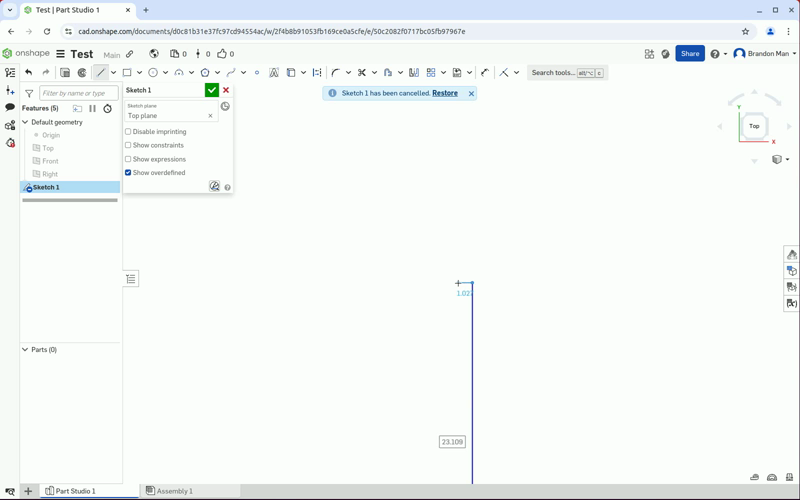
scroll(6)
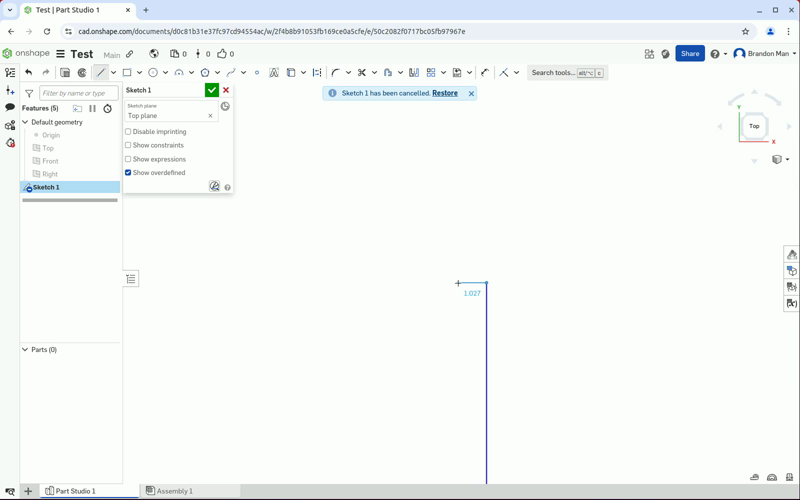
scroll(6)
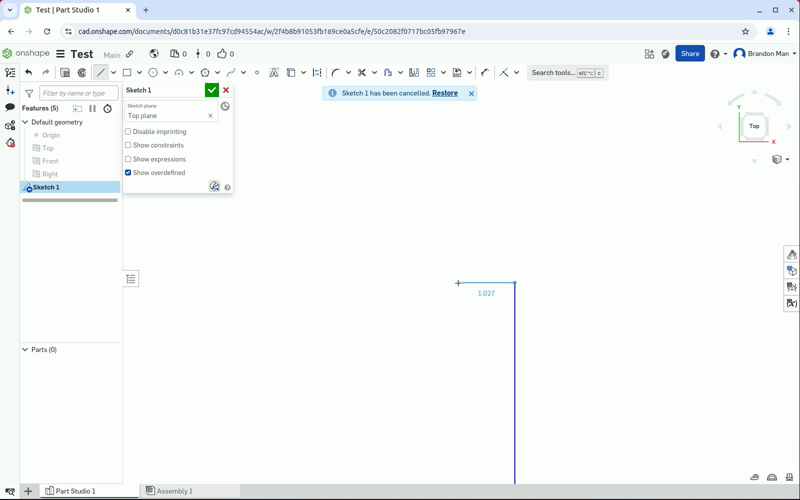
click(458, 282)
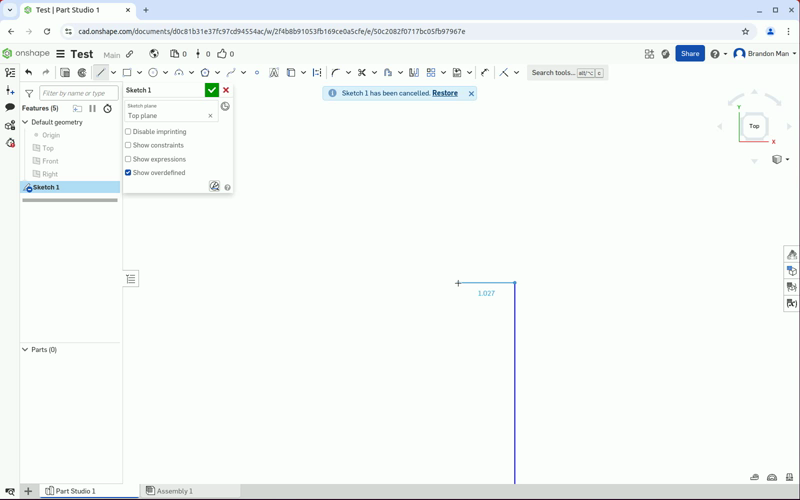
scroll(-6)
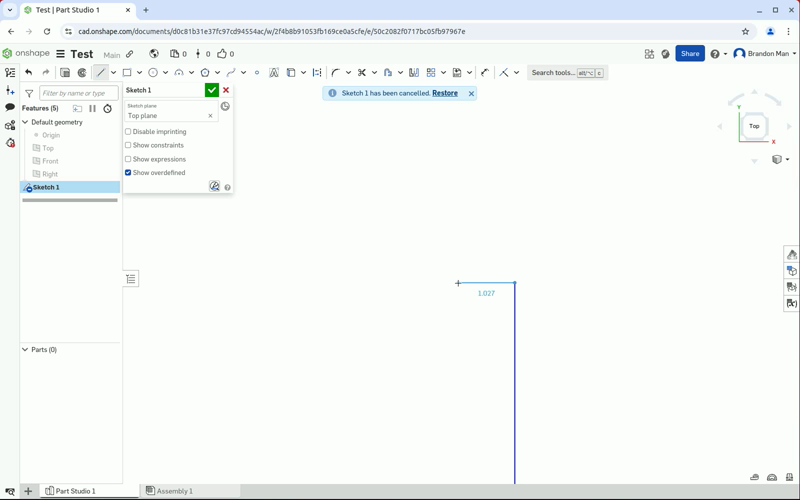
scroll(-6)
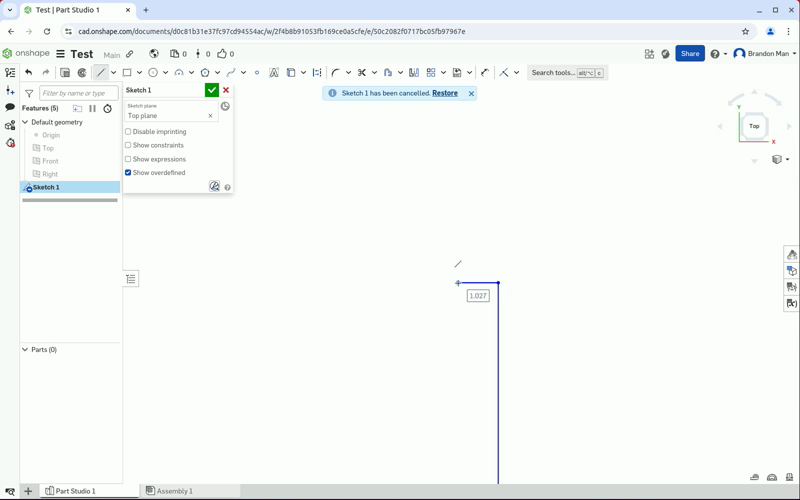
scroll(-6)
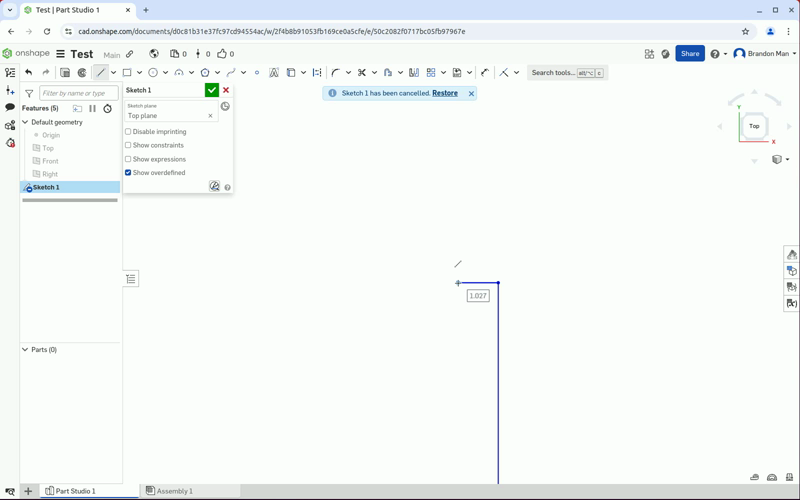
scroll(-6)
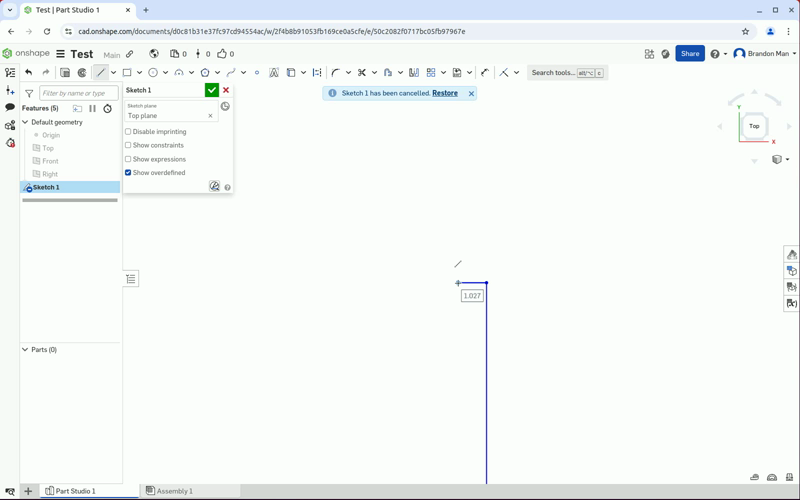
scroll(-6)
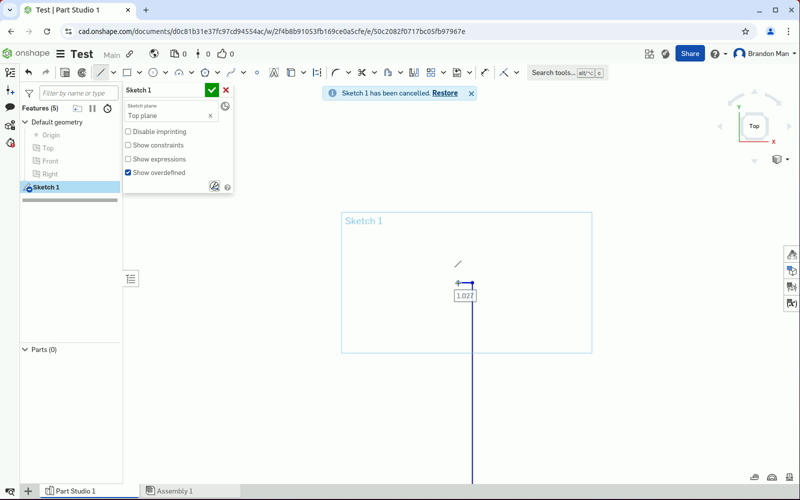
scroll(-6)
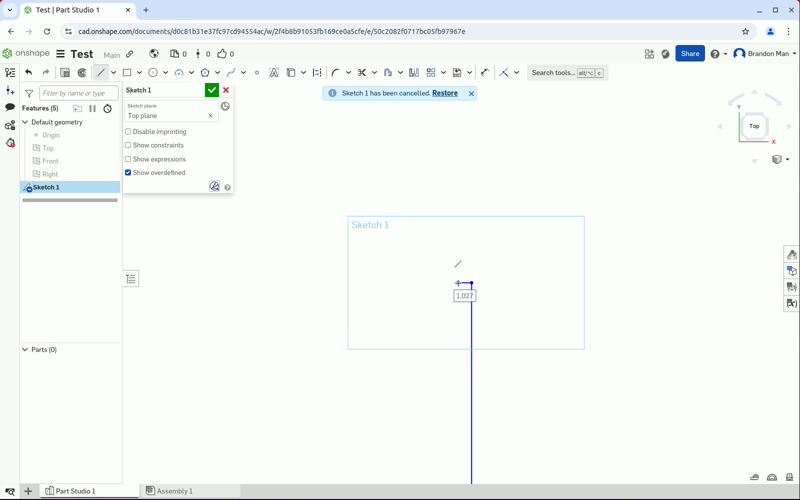
scroll(-6)
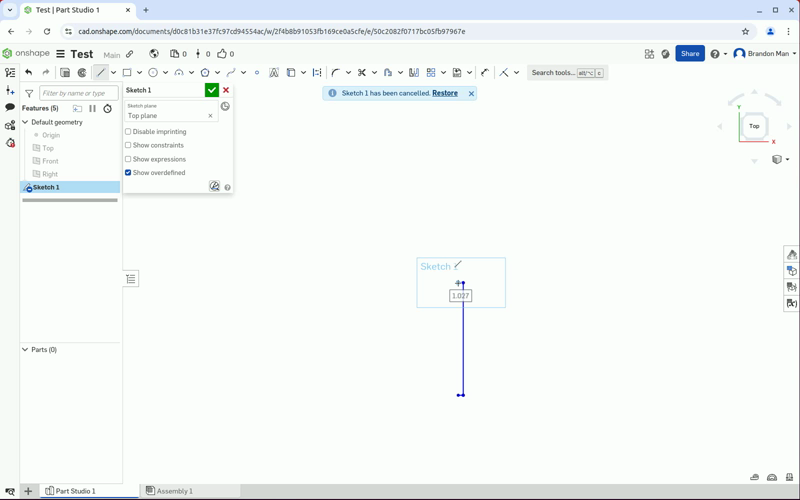
key_up(shift)
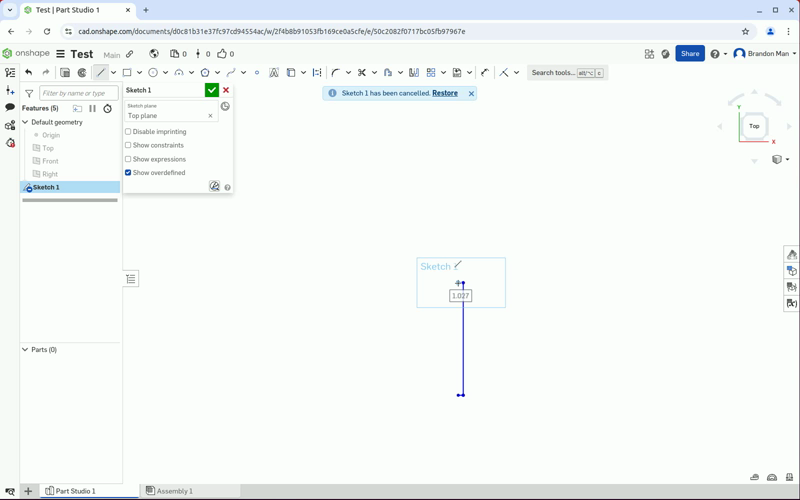
key_down(shift)
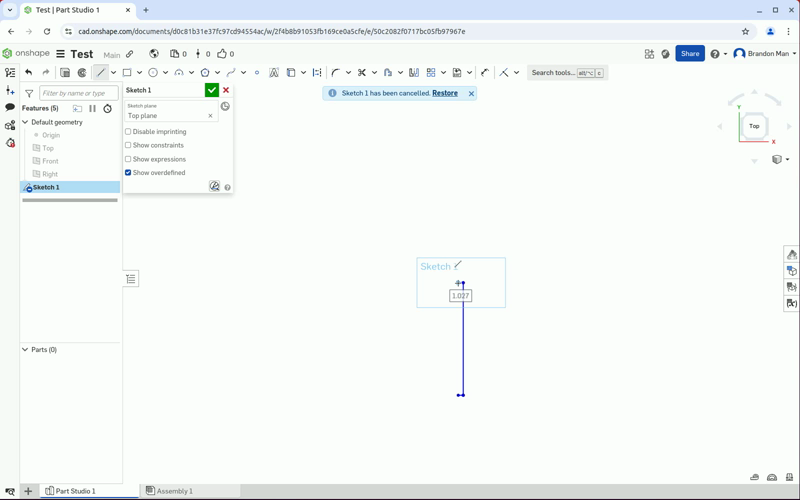
mouse_move(458, 395)
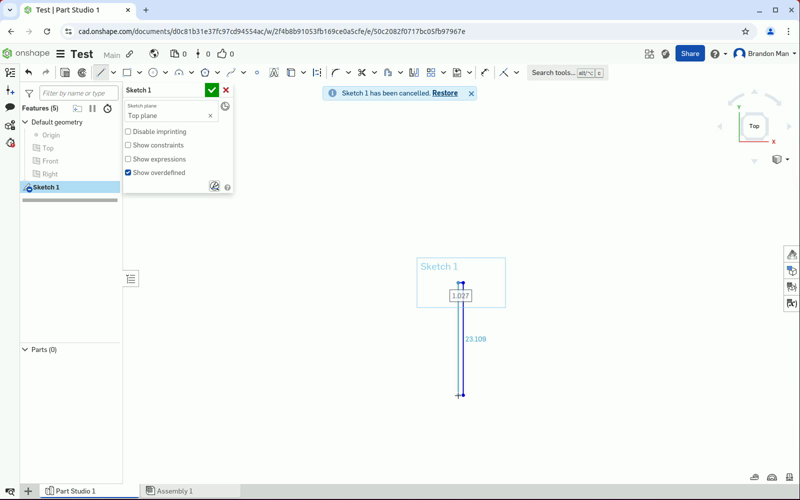
key_up(shift)
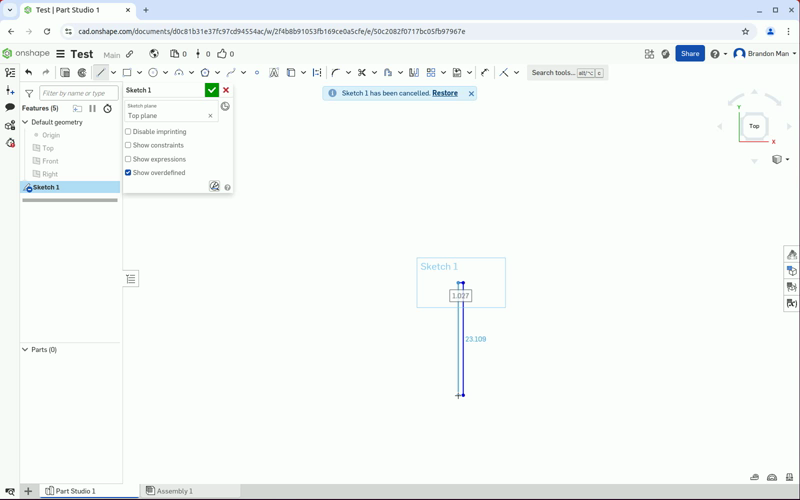
click(458, 395)
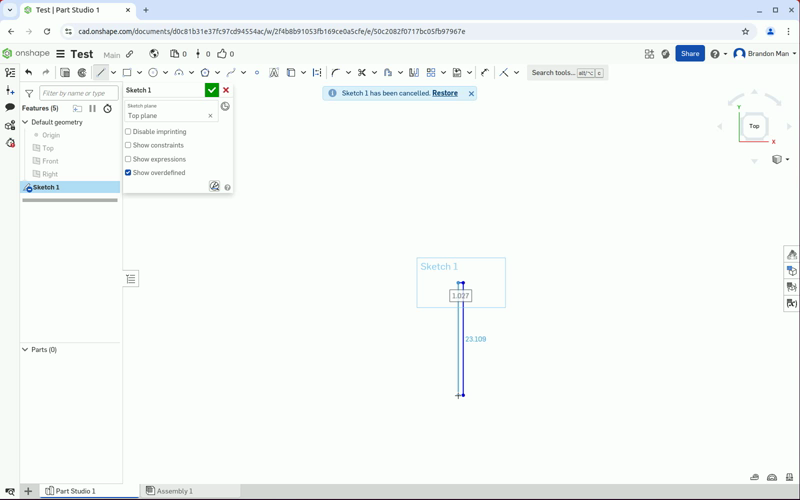
key(esc)
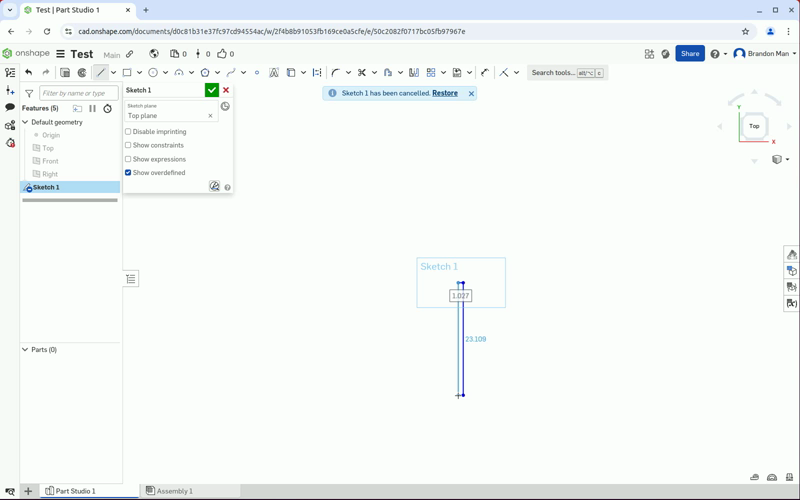
mouse_move(460, 292)
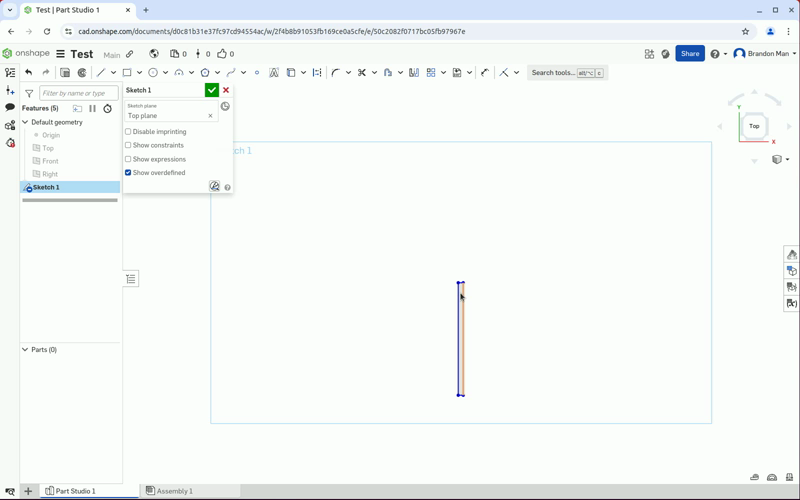
scroll(6)
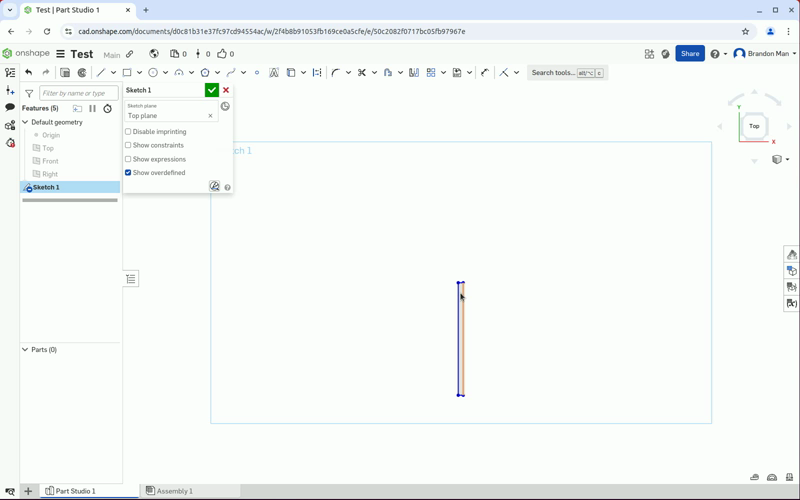
scroll(6)
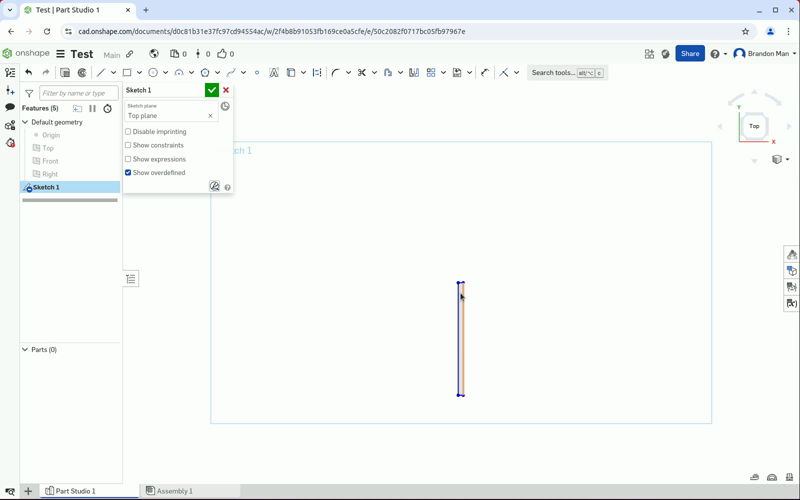
scroll(6)
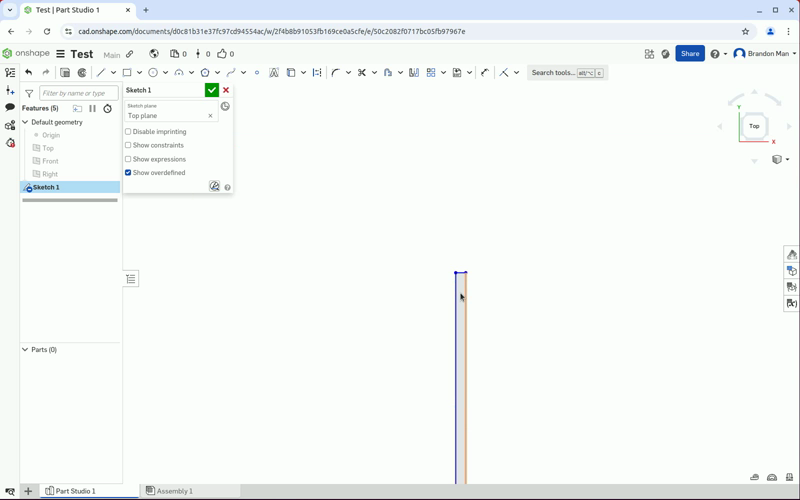
scroll(6)
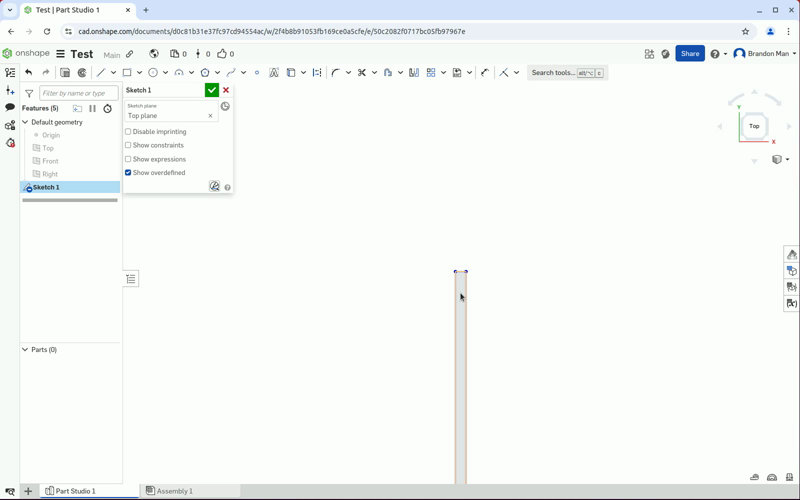
scroll(6)
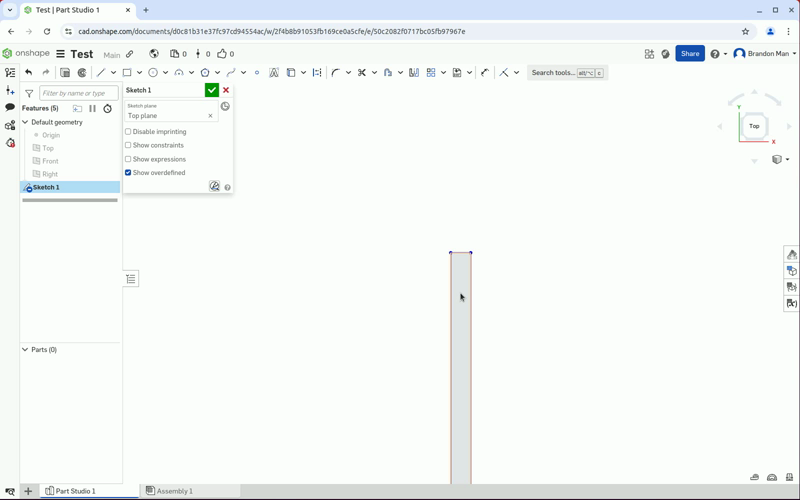
scroll(6)
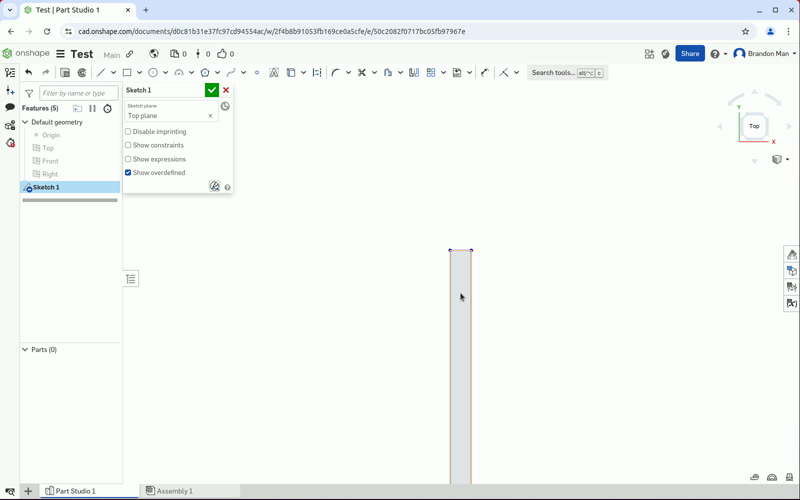
scroll(6)
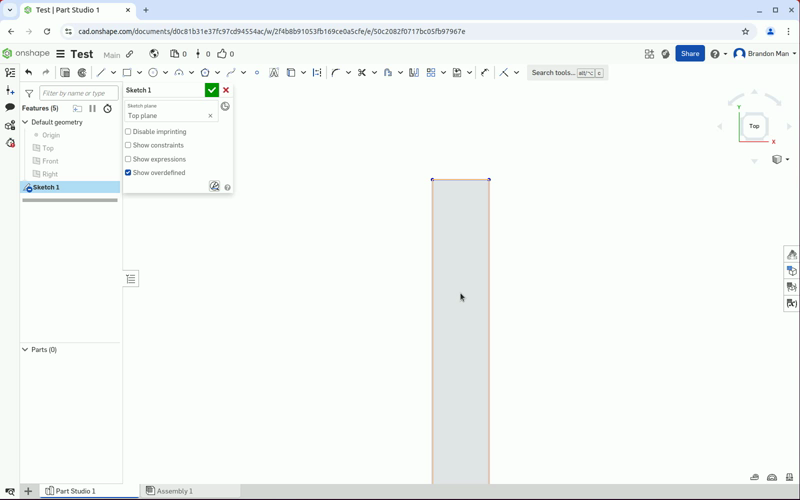
click(460, 292)
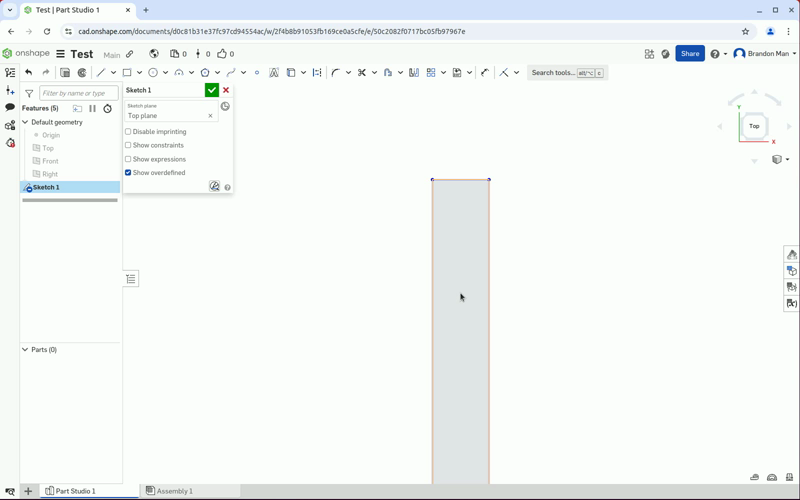
scroll(-6)
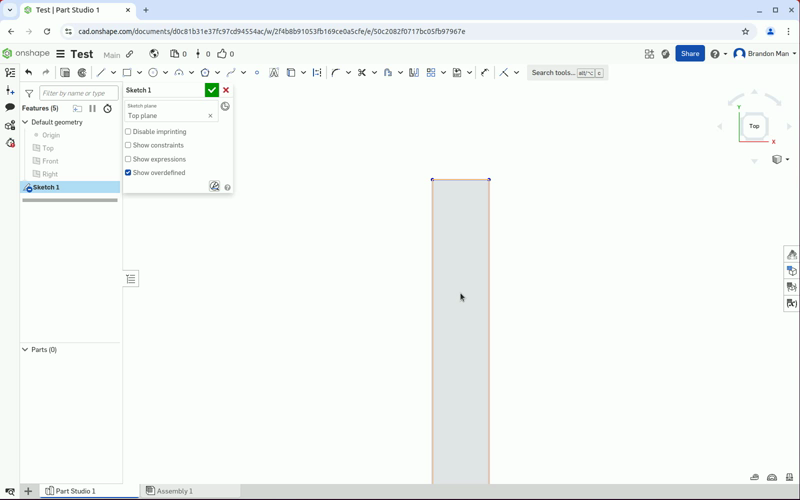
scroll(-6)
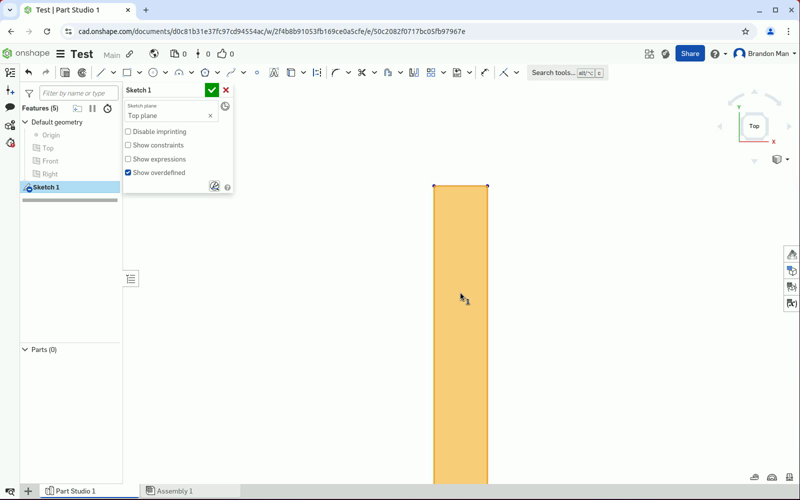
scroll(-6)
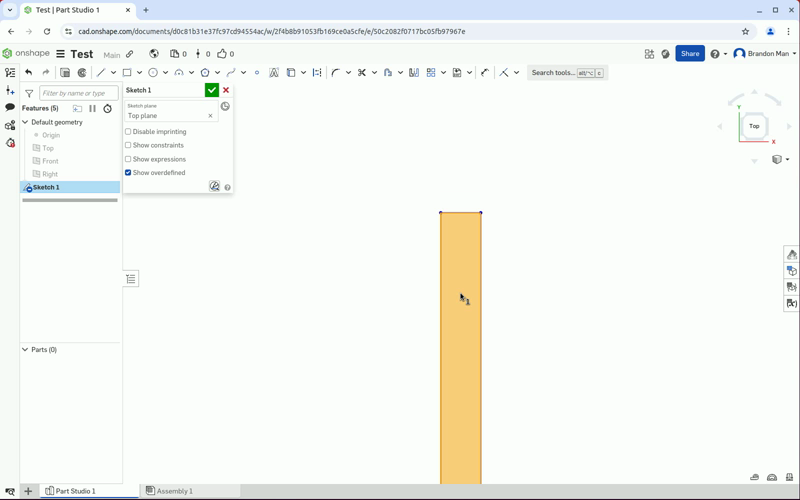
scroll(-6)
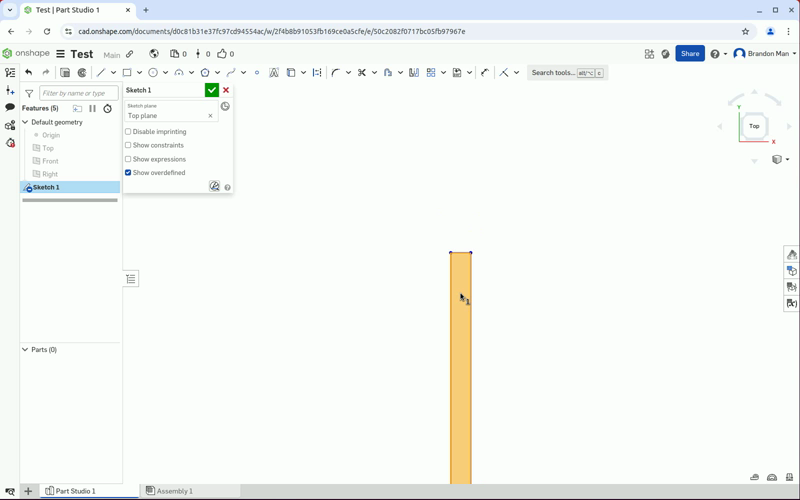
scroll(-6)
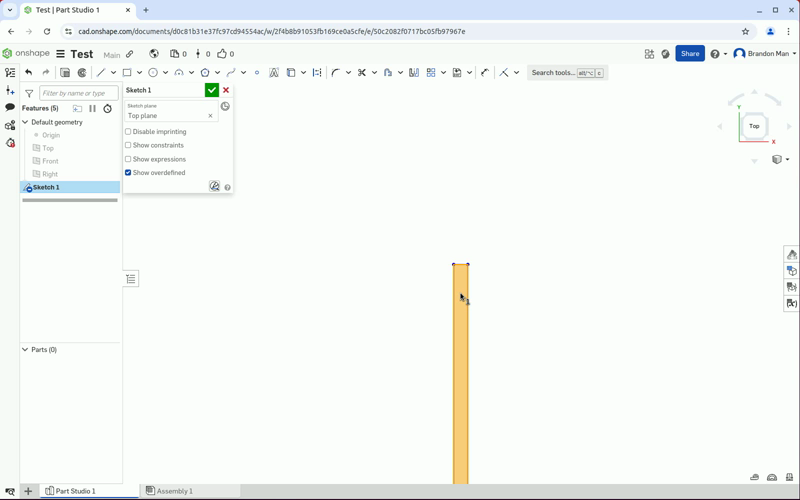
scroll(-6)
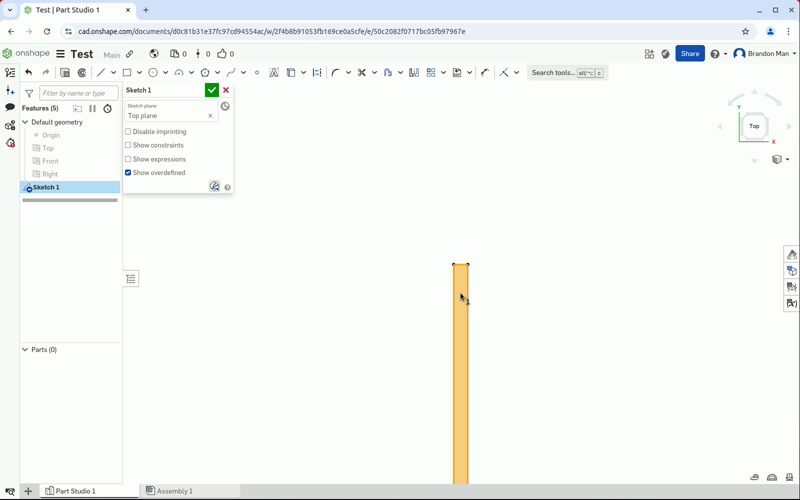
scroll(-6)
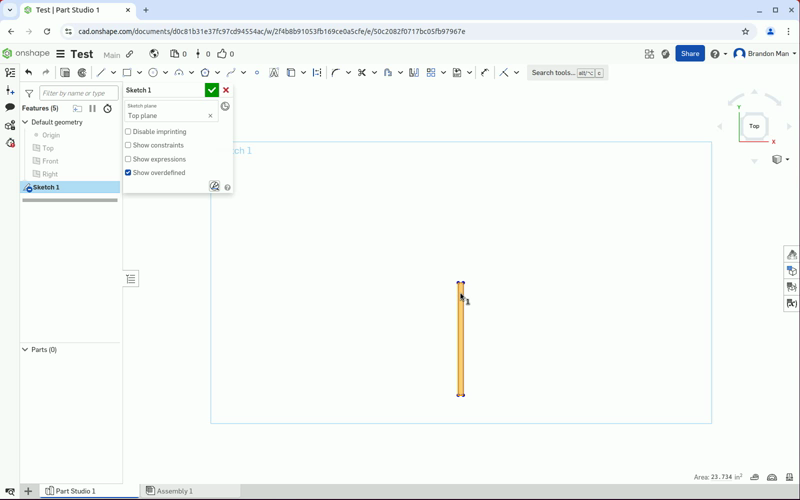
mouse_move(73, 352)
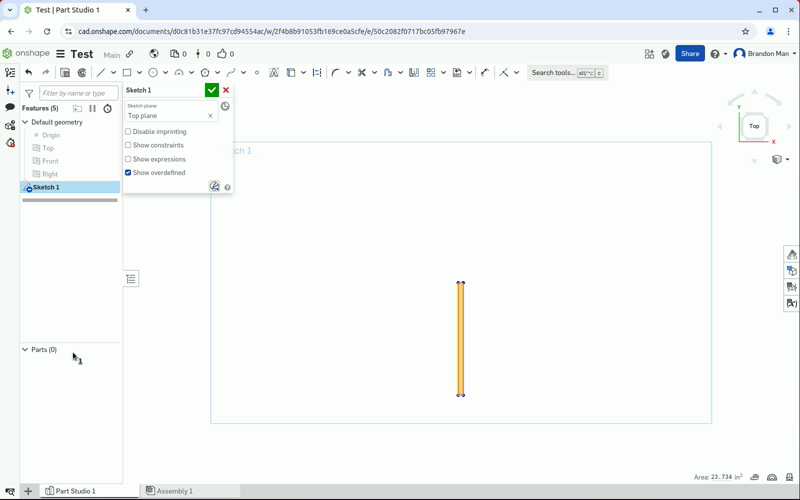
key(shift+y)
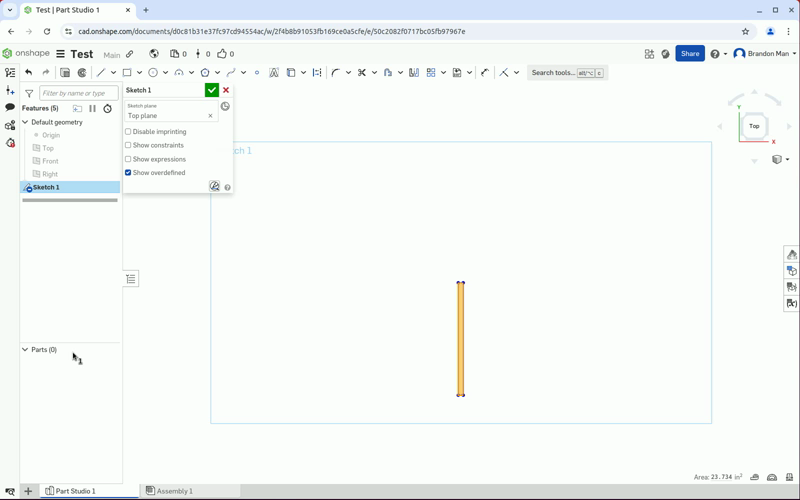
key(shift+e)
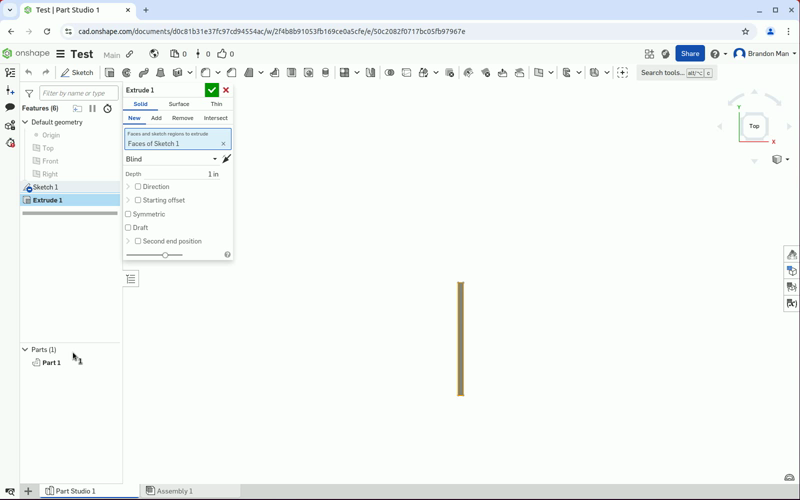
mouse_move(143, 106)
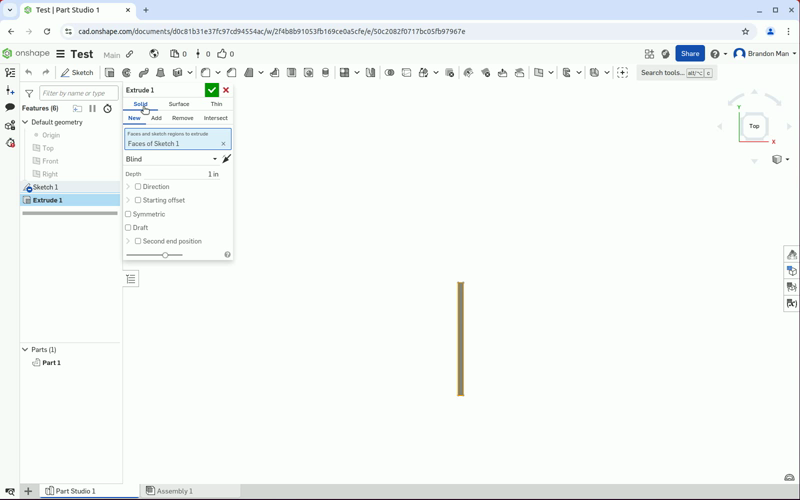
click(143, 106)
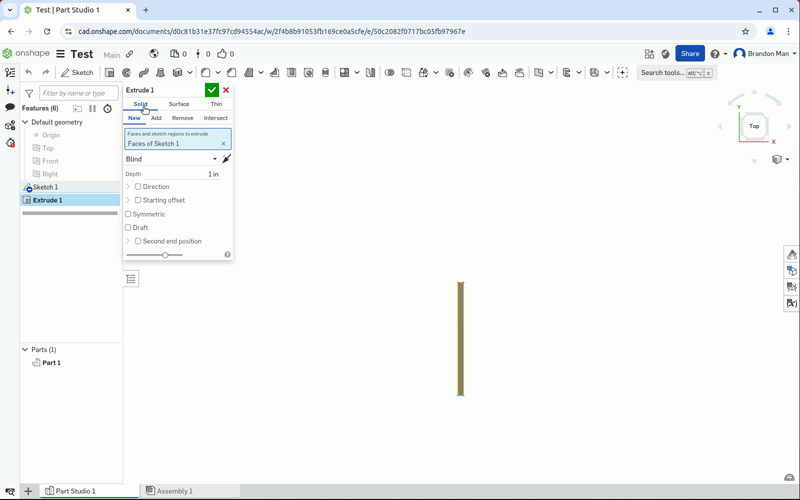
mouse_move(137, 120)
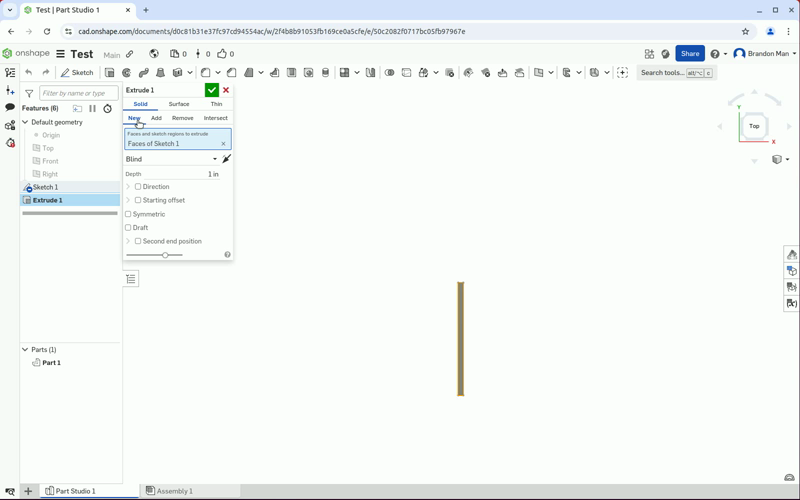
click(137, 120)
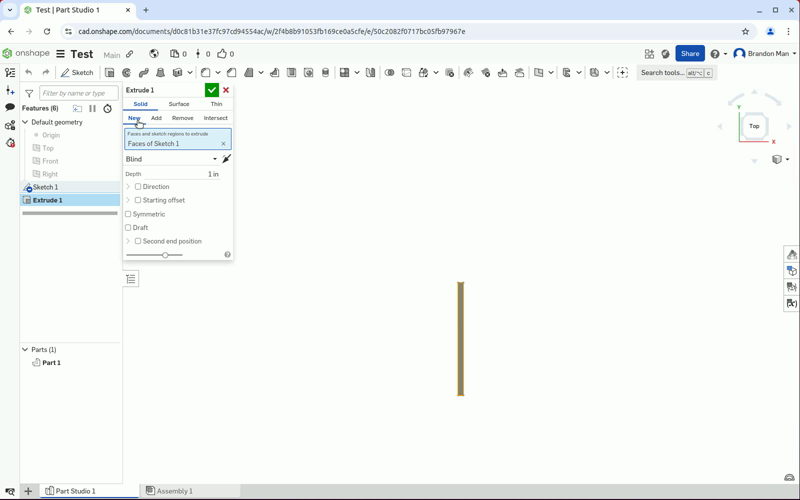
key(tab, 4)
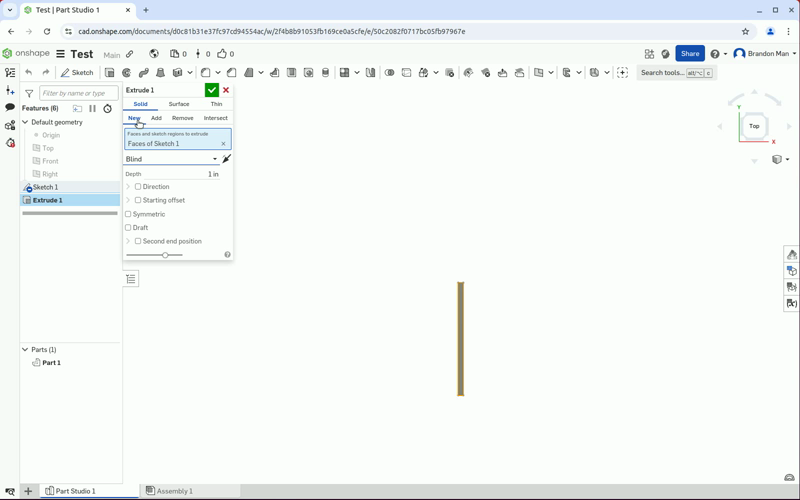
text(0.722)
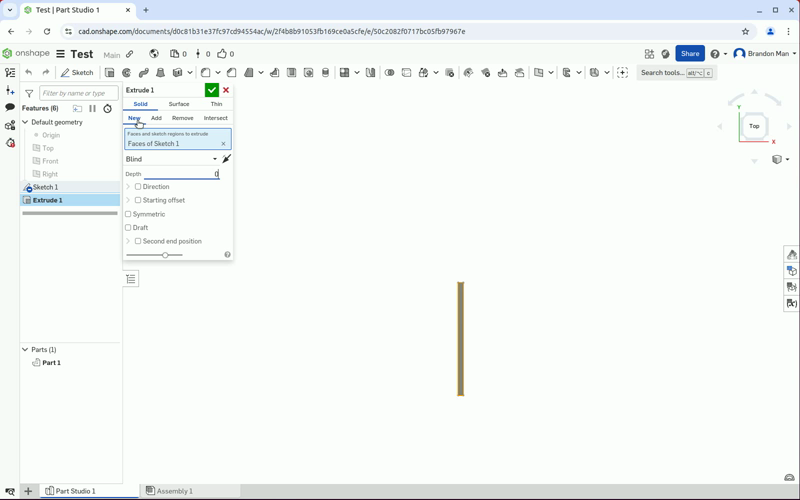
key(enter)
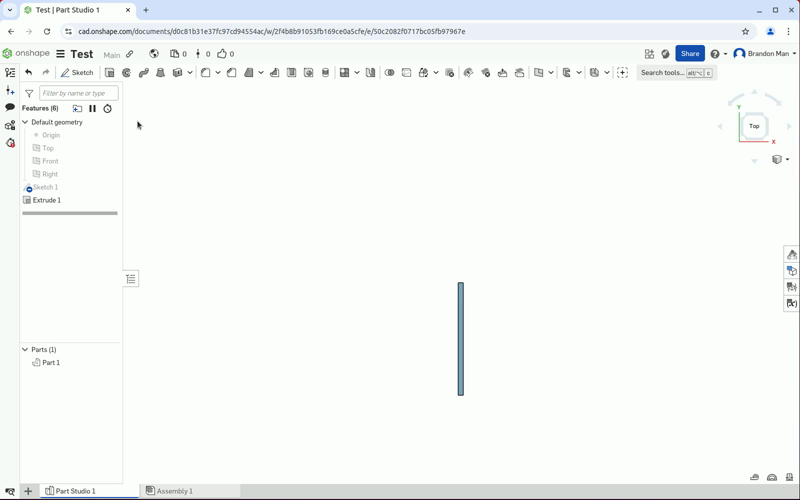
key(shift+h)
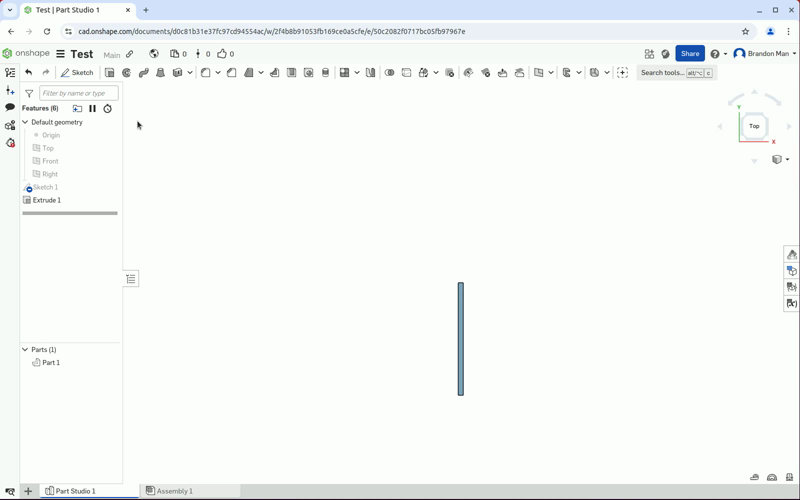
key(shift+h)
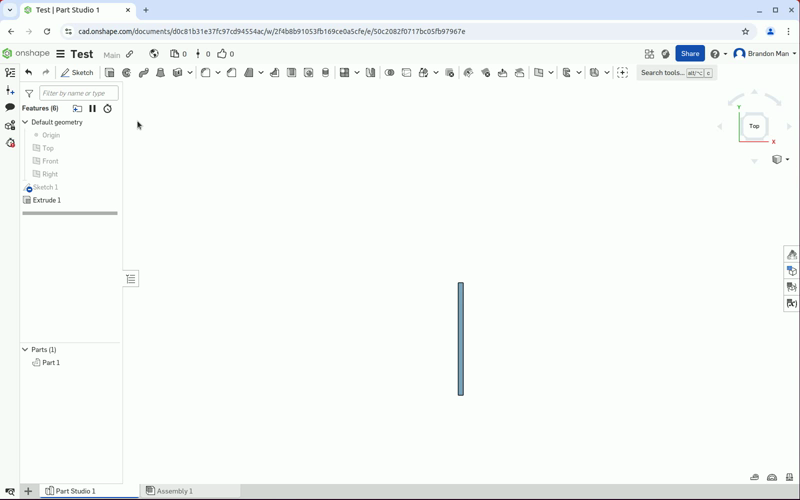
mouse_move(73, 189)
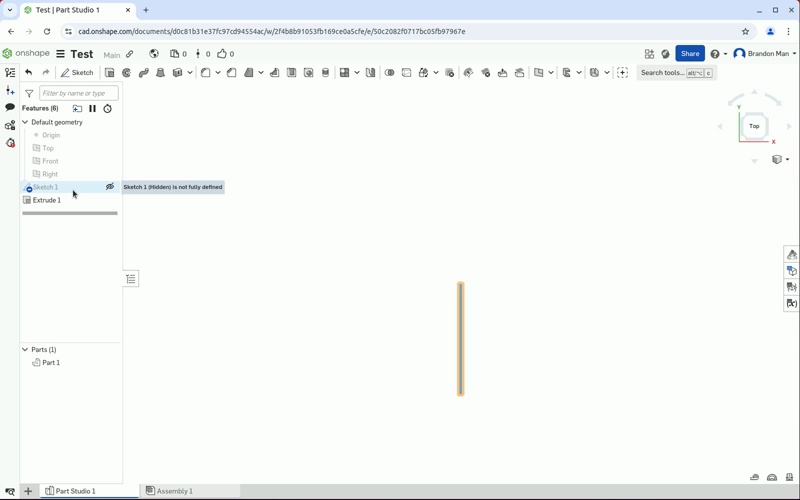
click(73, 189)
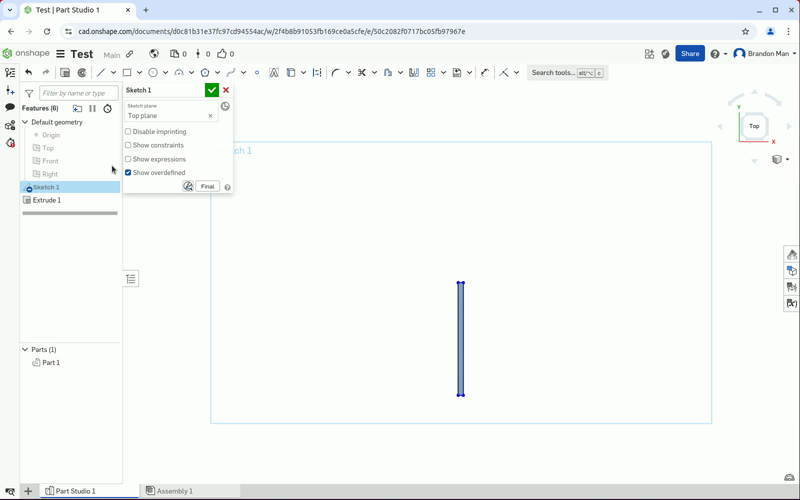
mouse_move(229, 92)
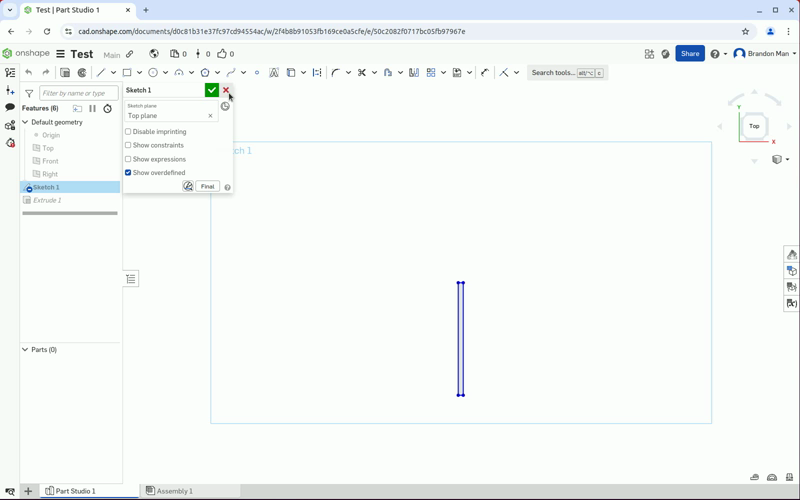
click(229, 92)
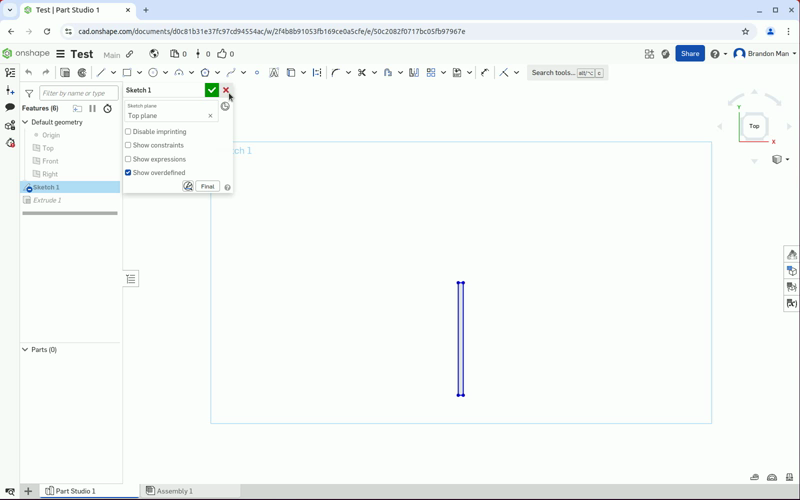
key(shift+s)
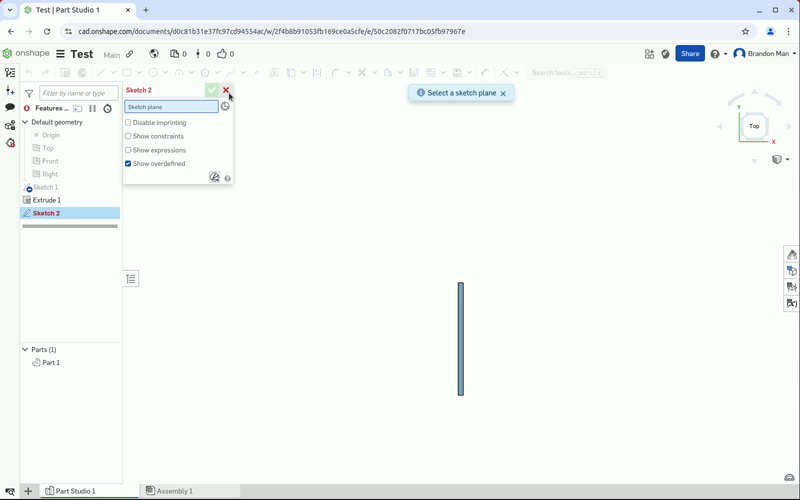
mouse_move(73, 150)
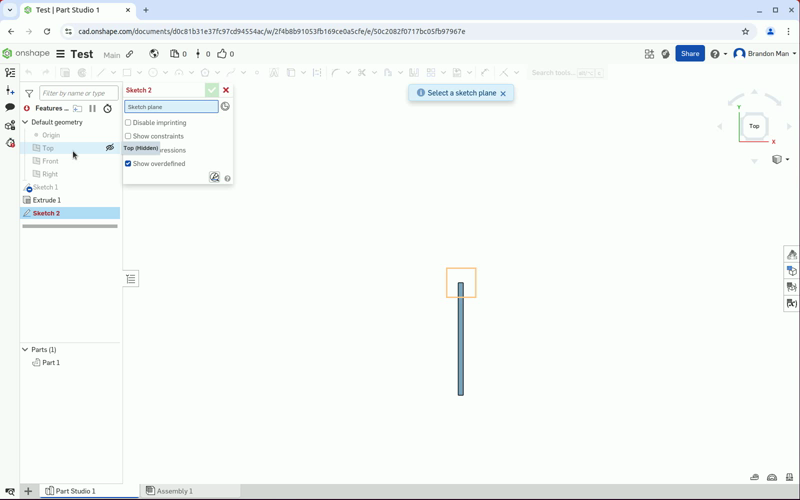
click(73, 150)
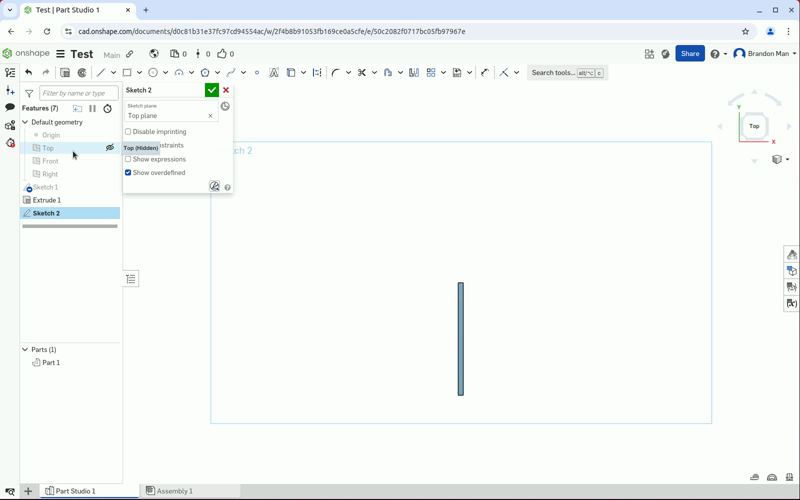
mouse_move(73, 352)
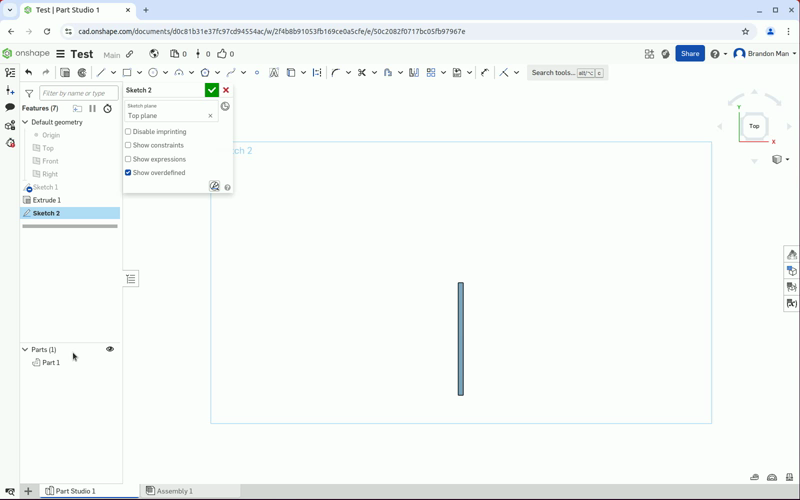
key(y)
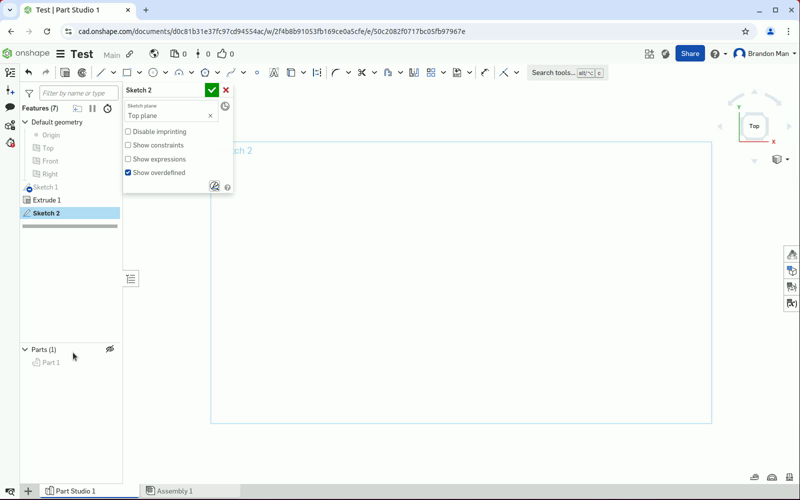
key(l)
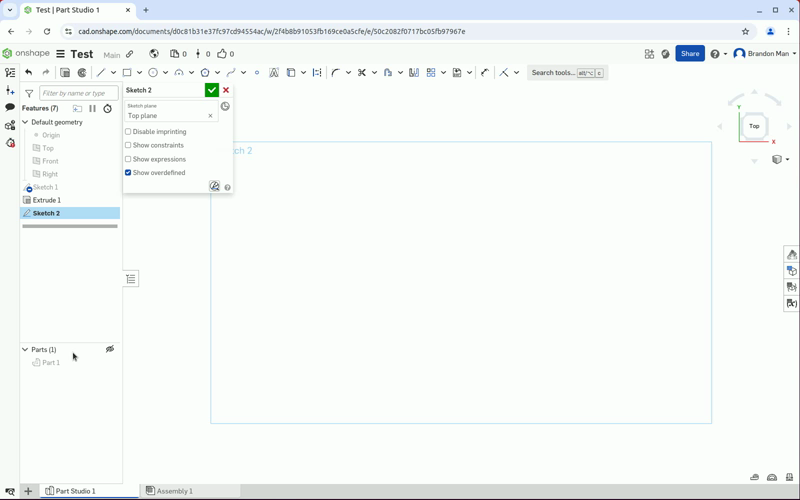
key_down(shift)
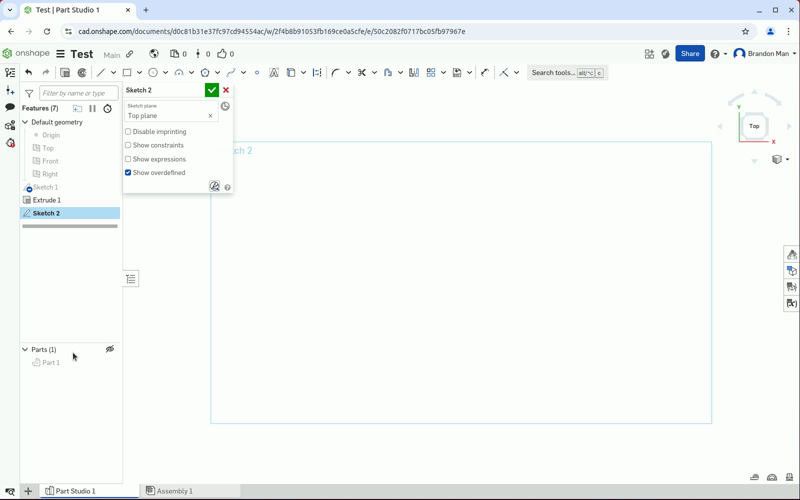
mouse_move(500, 395)
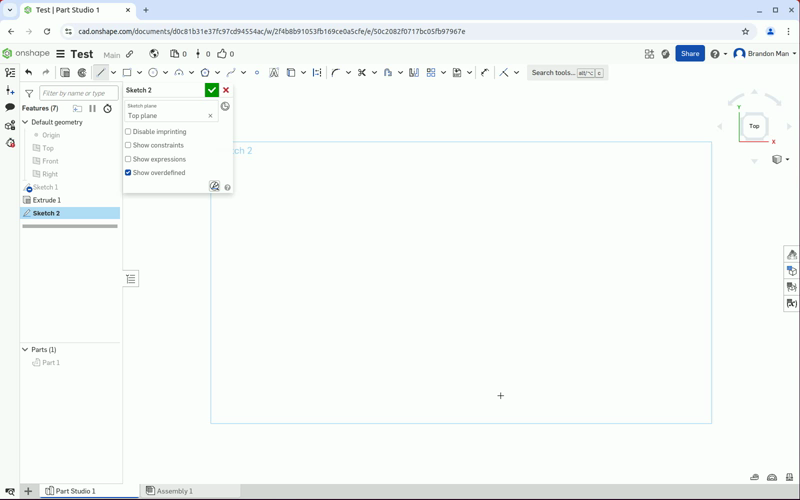
click(500, 395)
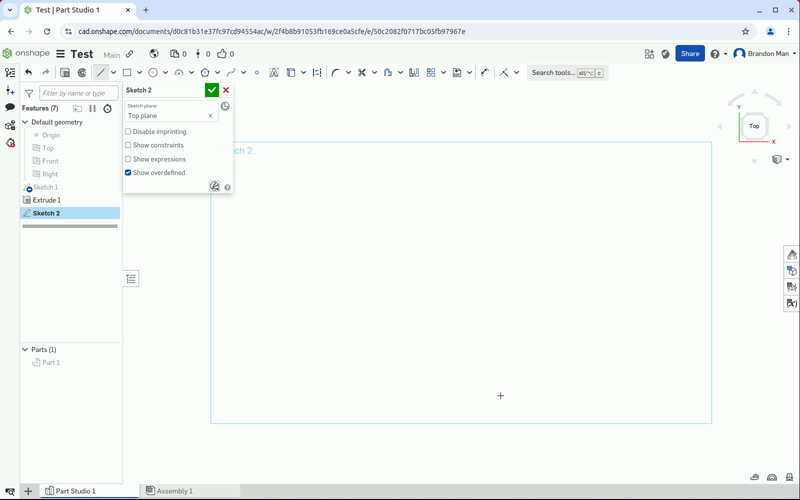
key_up(shift)
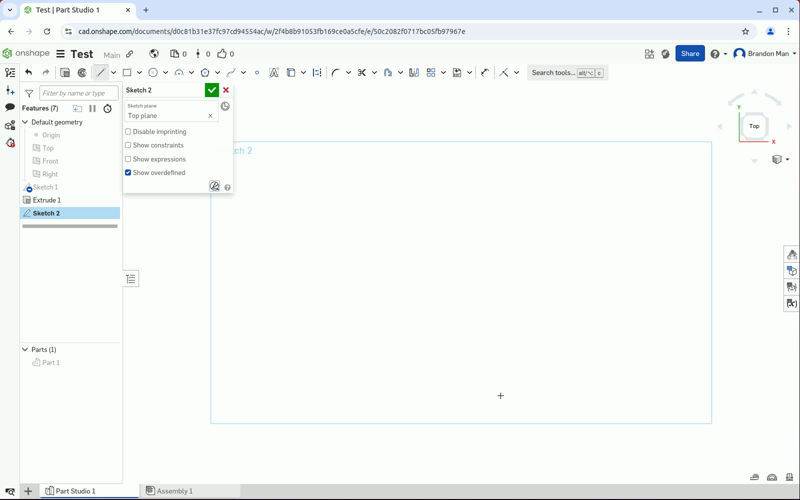
key_down(shift)
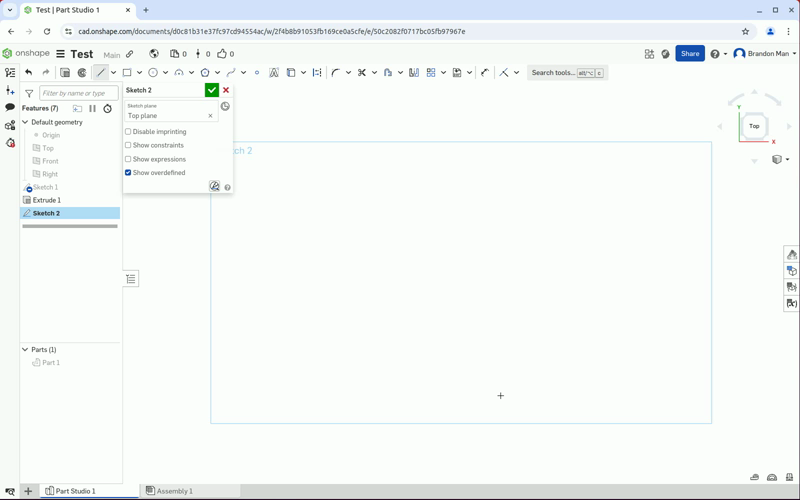
mouse_move(530, 395)
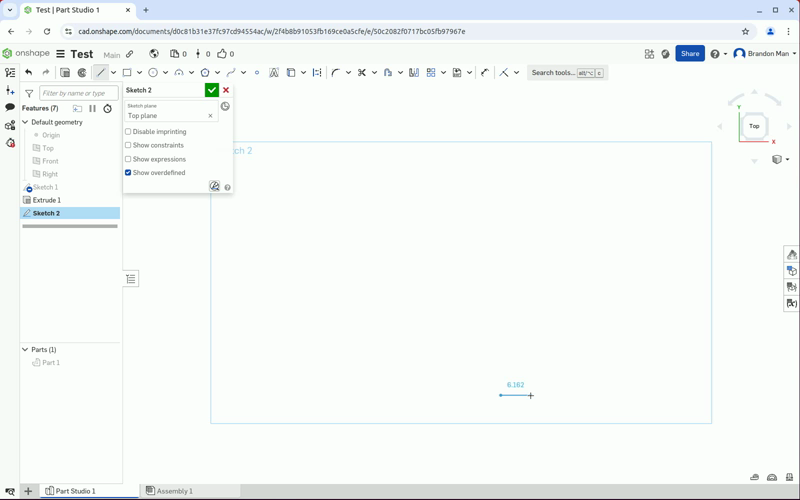
mouse_move(505, 395)
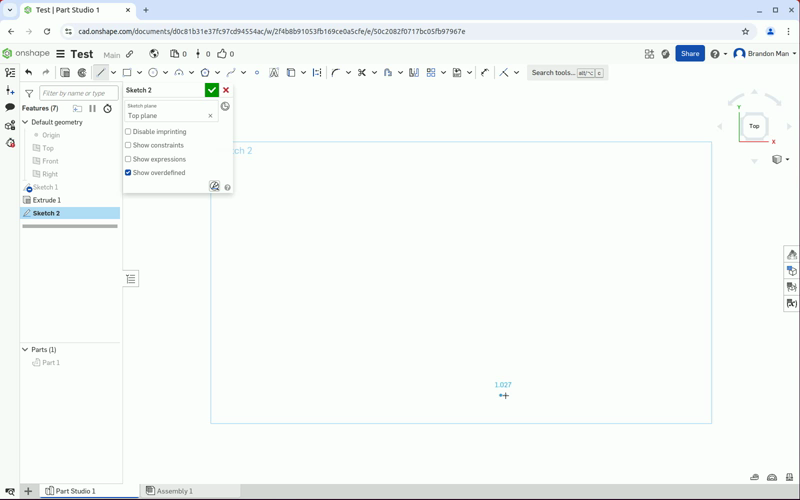
scroll(6)
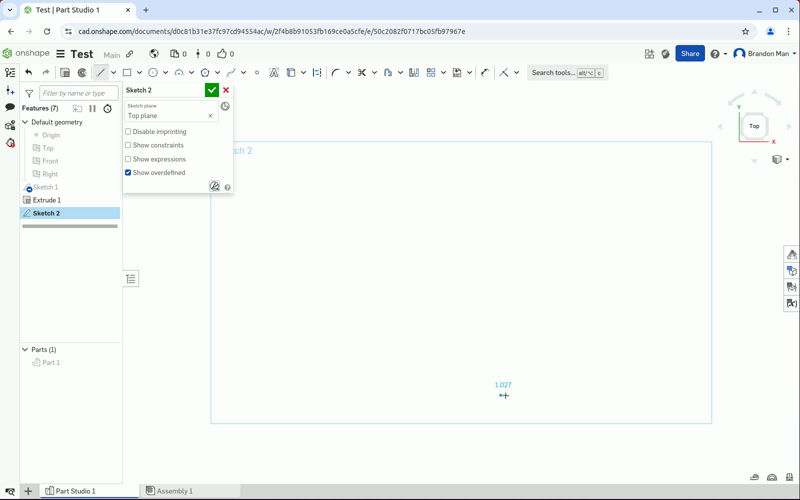
scroll(6)
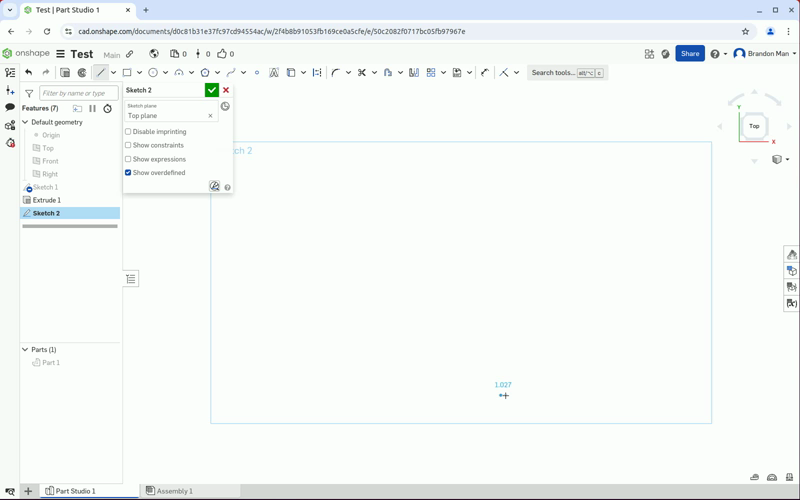
scroll(6)
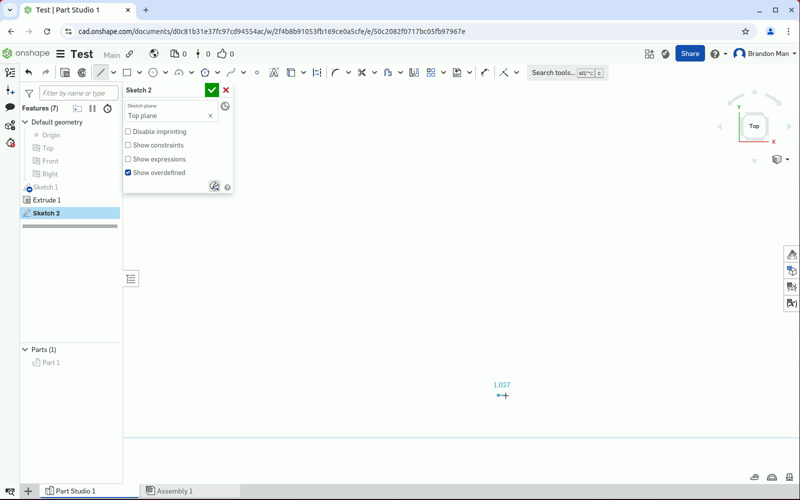
scroll(6)
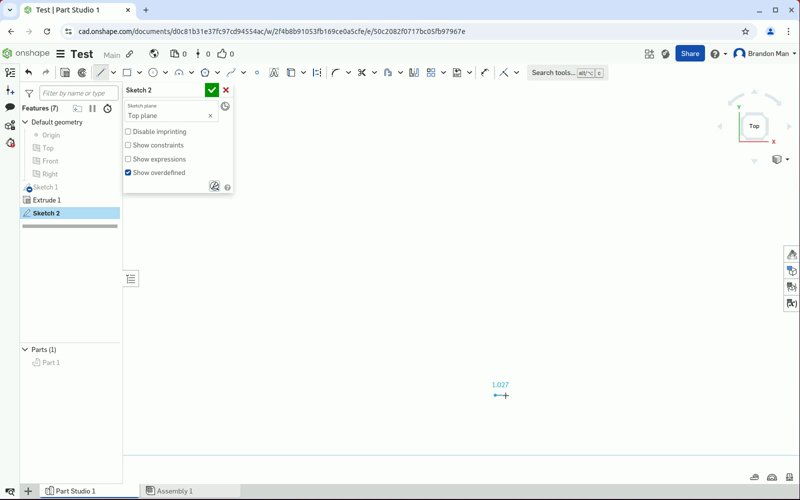
scroll(6)
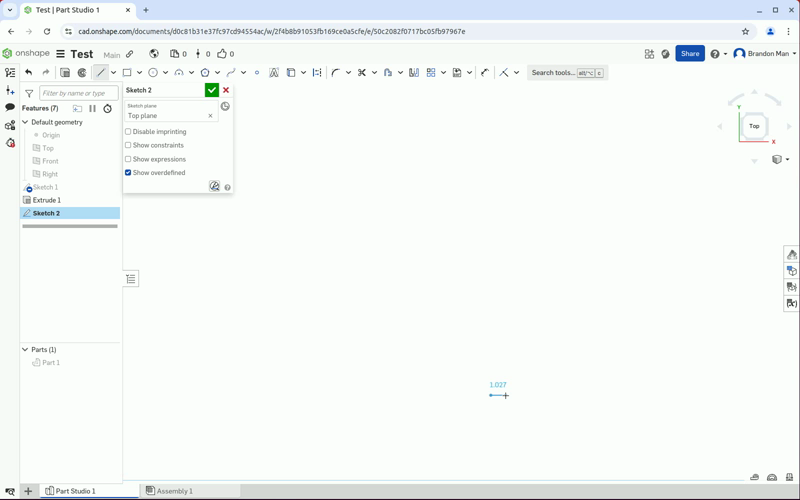
scroll(6)
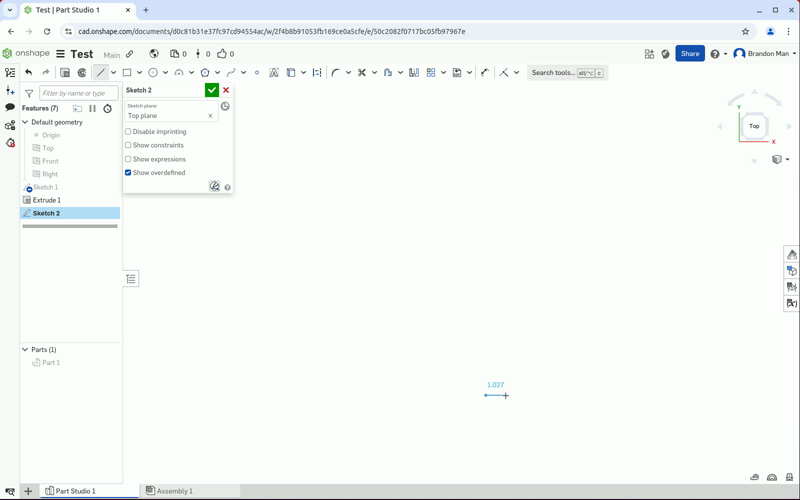
scroll(6)
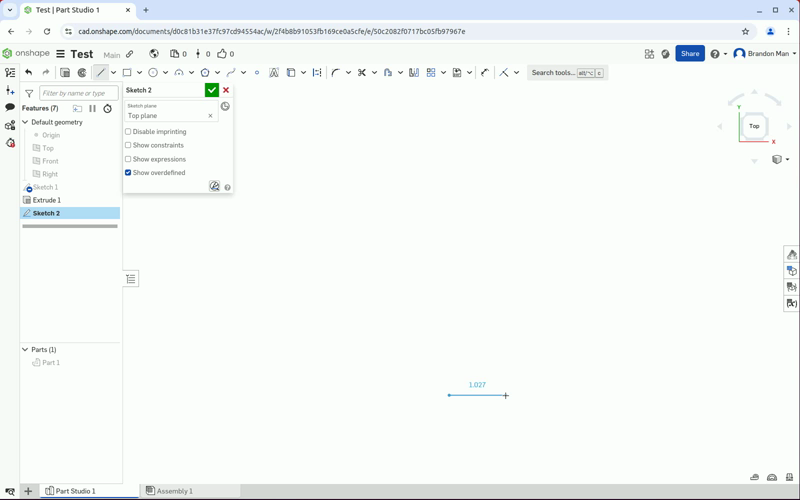
click(505, 395)
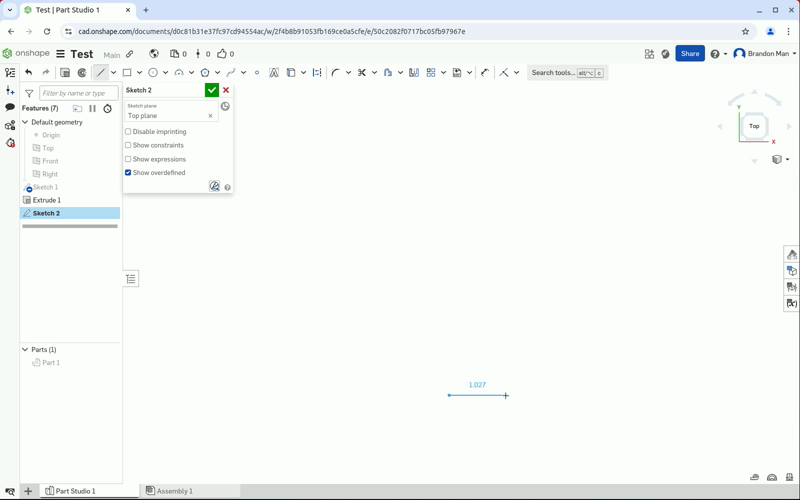
scroll(-6)
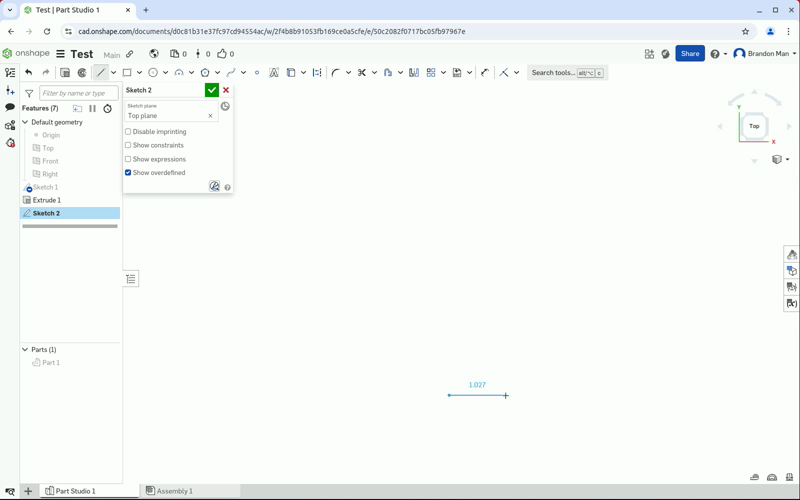
scroll(-6)
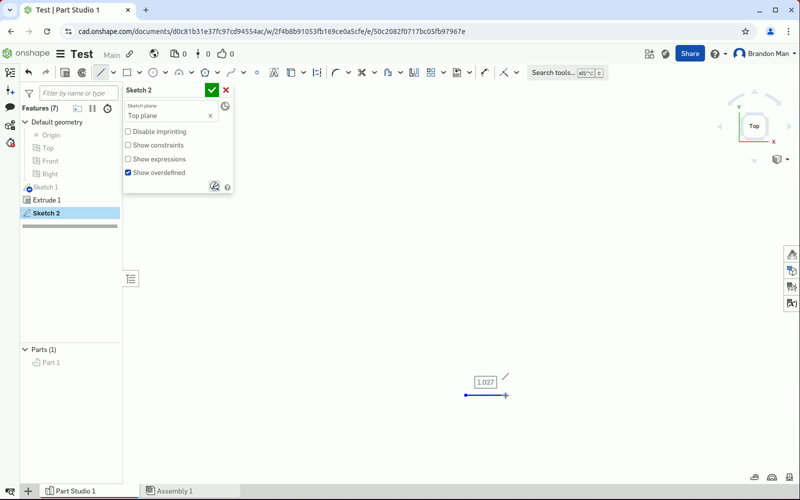
scroll(-6)
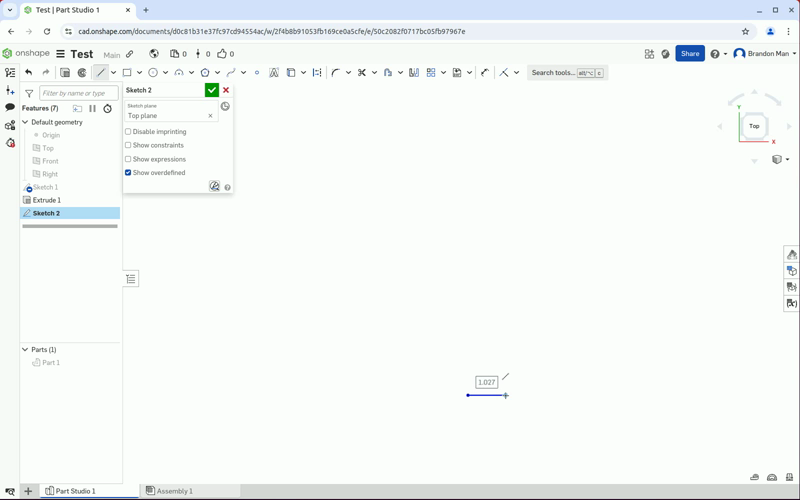
scroll(-6)
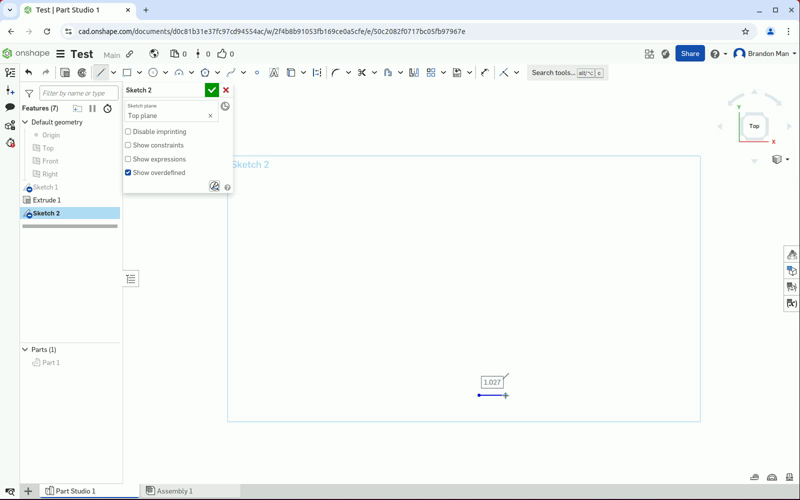
scroll(-6)
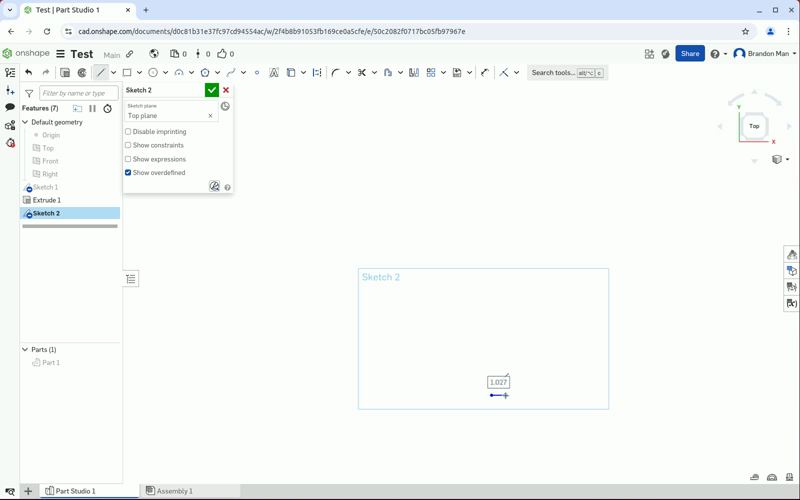
scroll(-6)
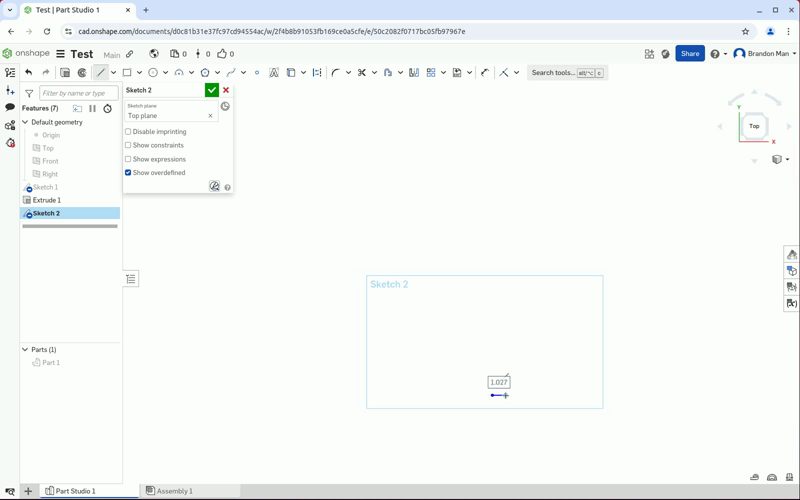
scroll(-6)
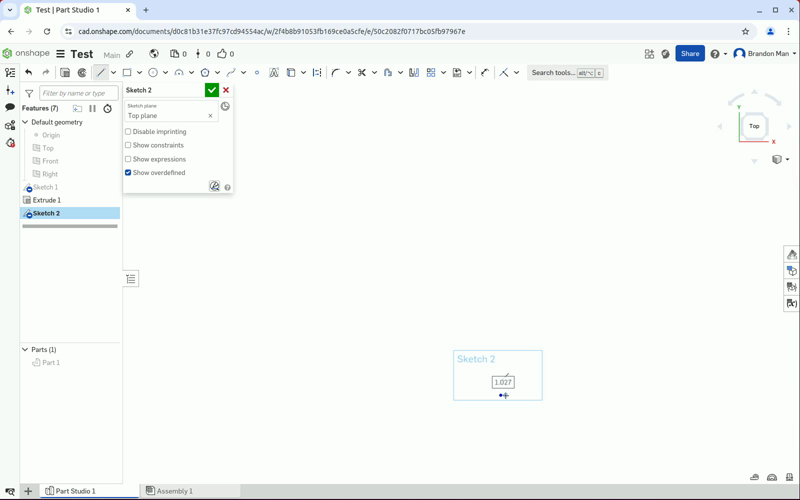
key_up(shift)
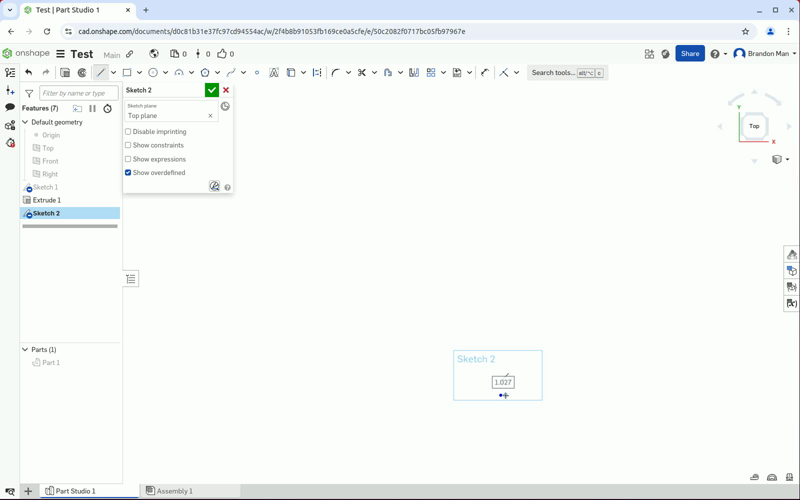
key_down(shift)
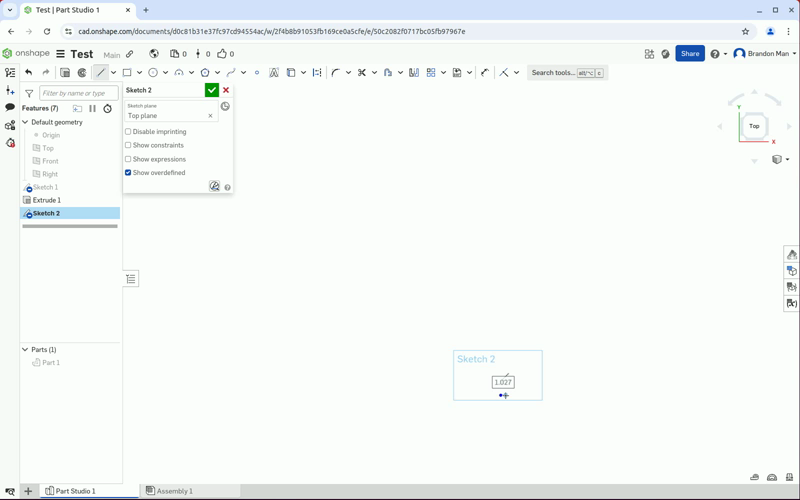
mouse_move(505, 282)
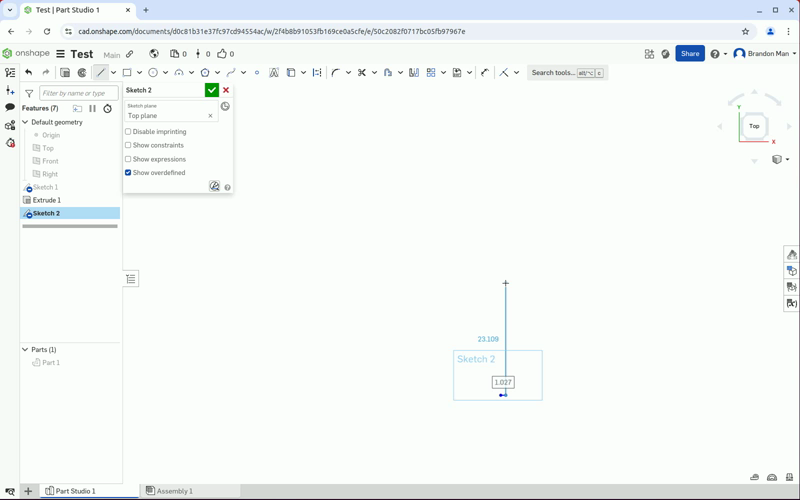
click(505, 282)
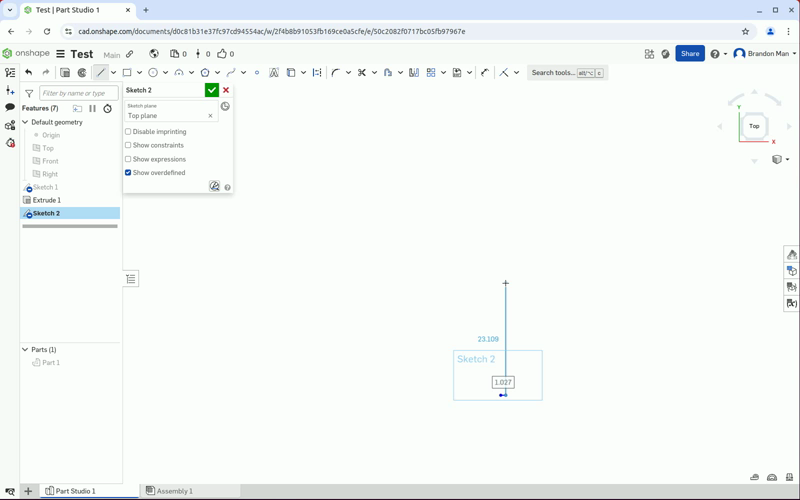
key_up(shift)
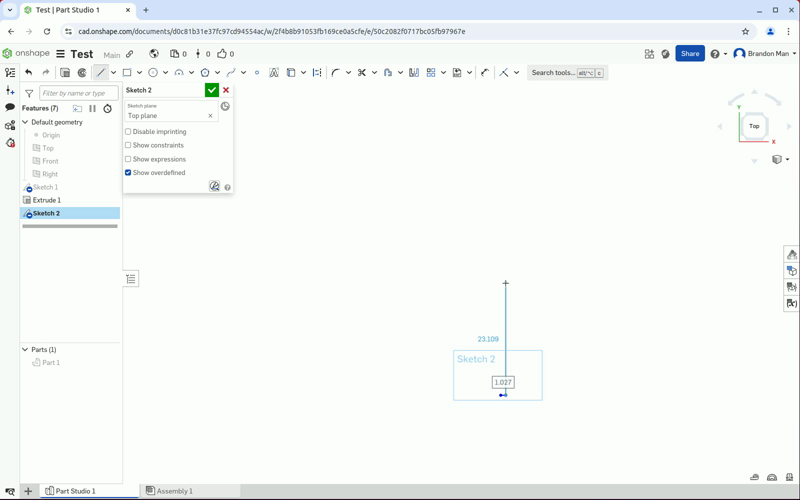
key_down(shift)
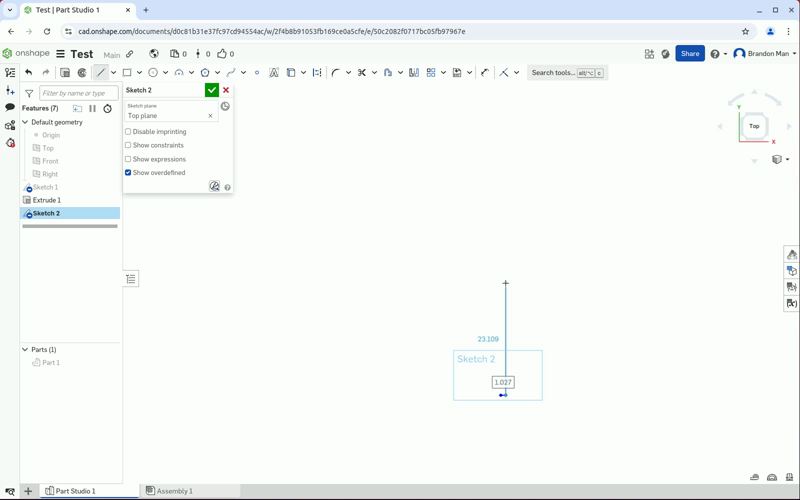
mouse_move(535, 282)
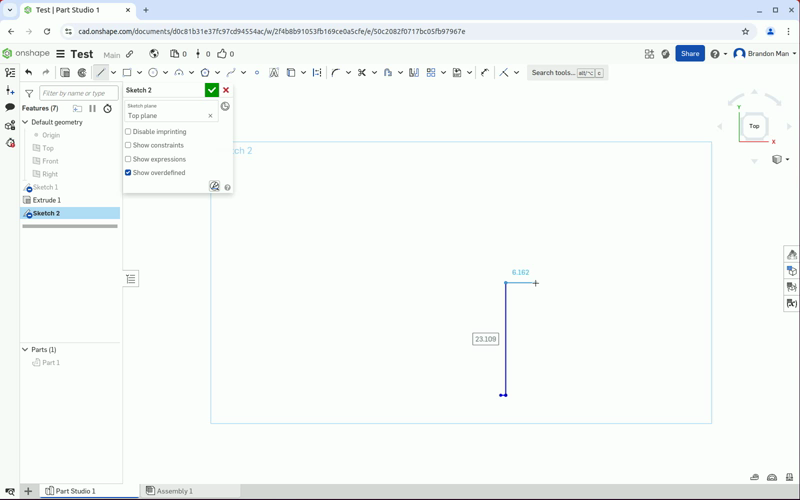
mouse_move(500, 282)
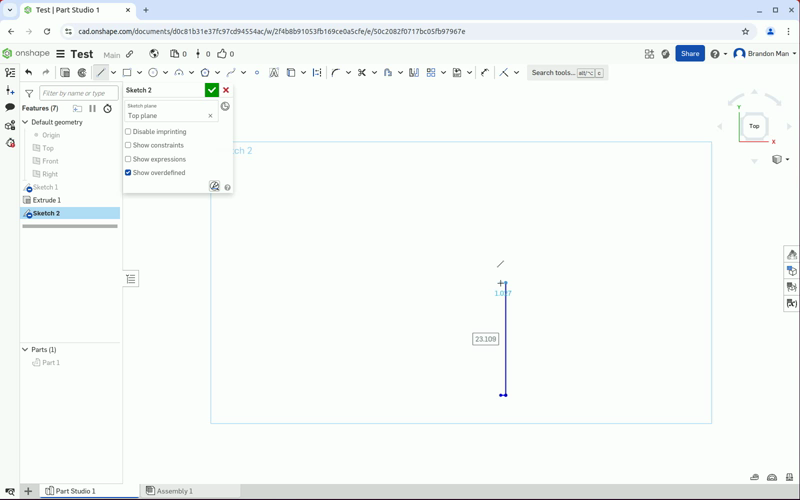
scroll(6)
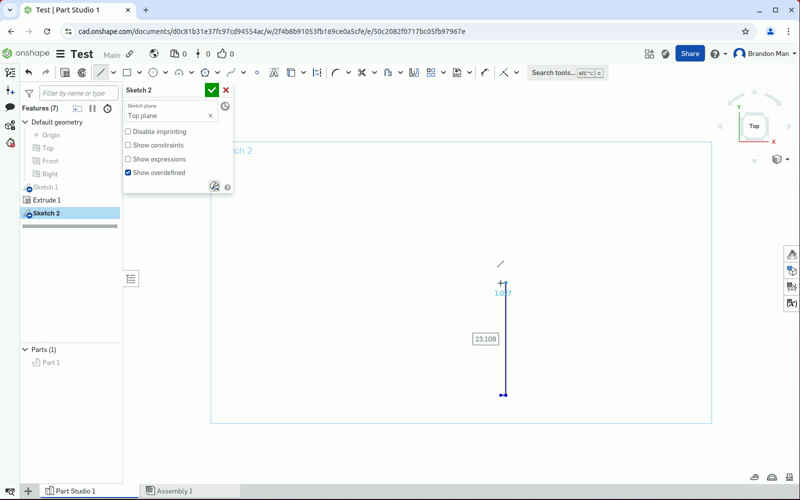
scroll(6)
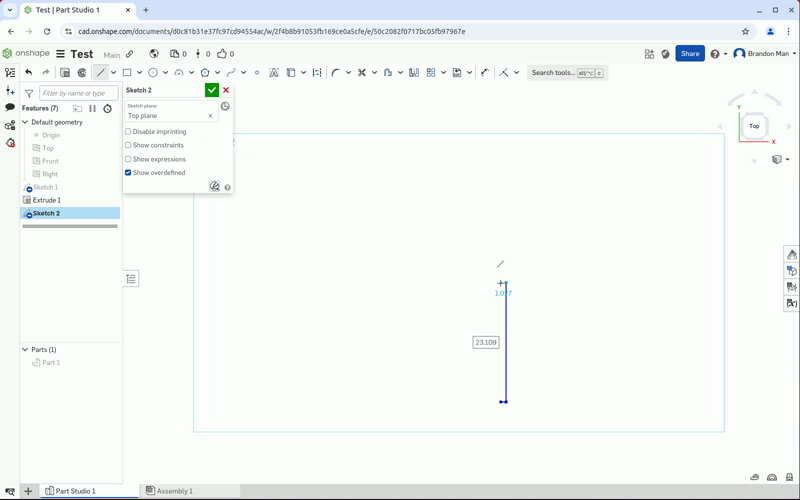
scroll(6)
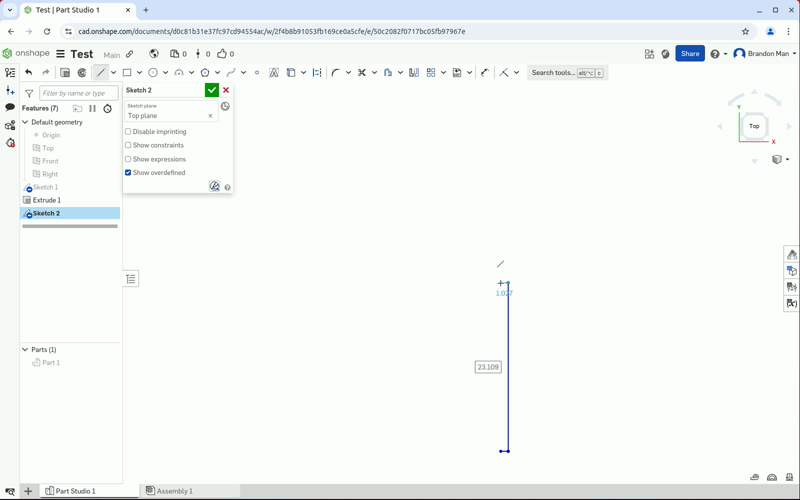
scroll(6)
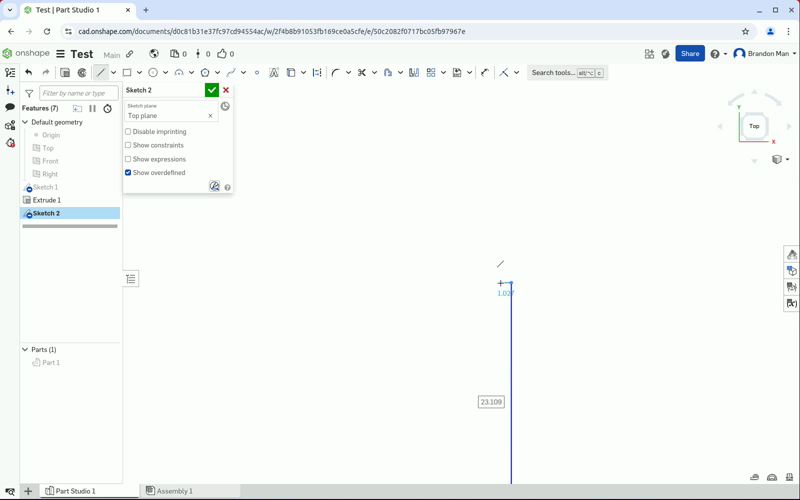
scroll(6)
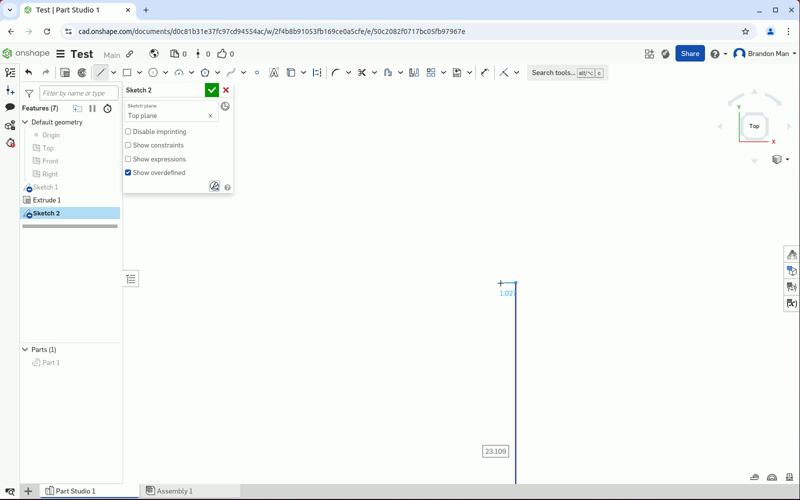
scroll(6)
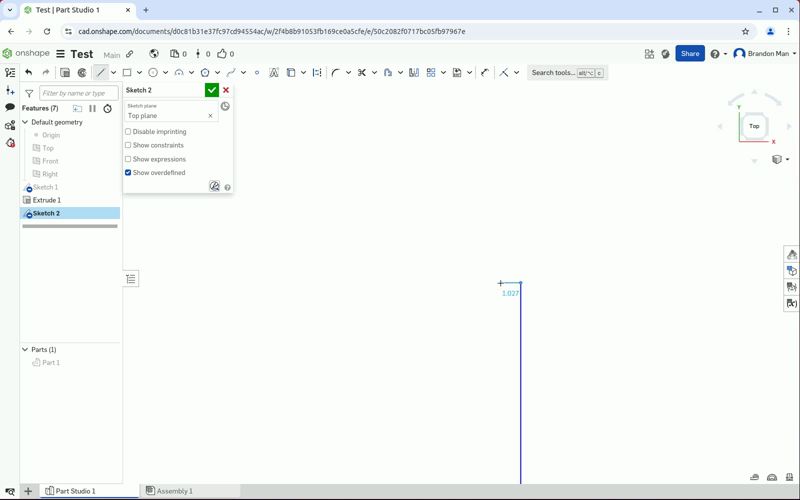
scroll(6)
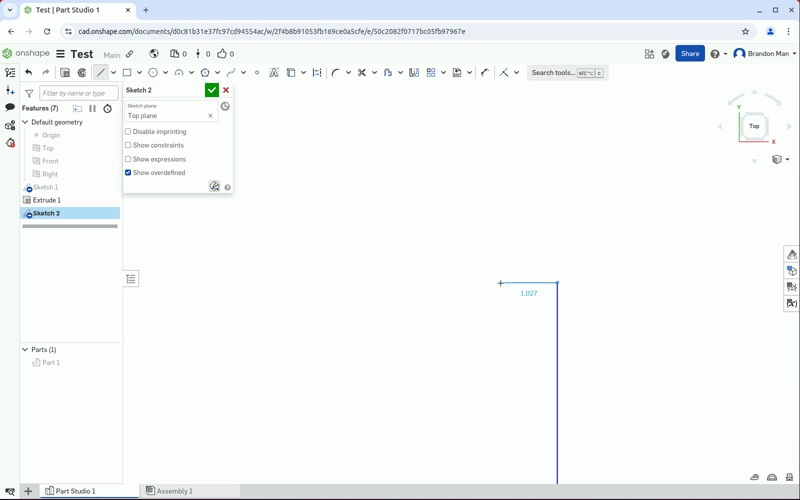
click(500, 282)
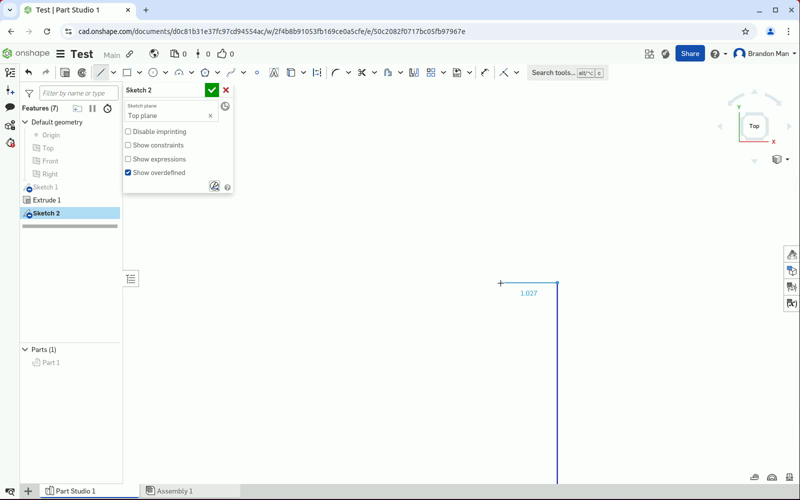
scroll(-6)
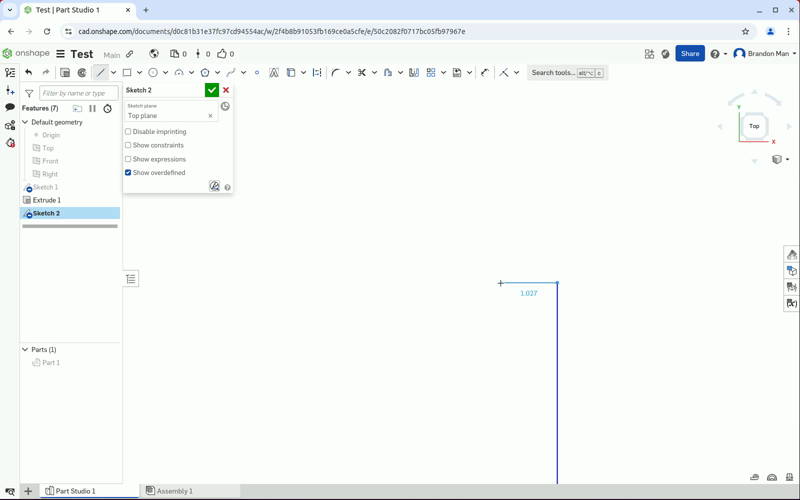
scroll(-6)
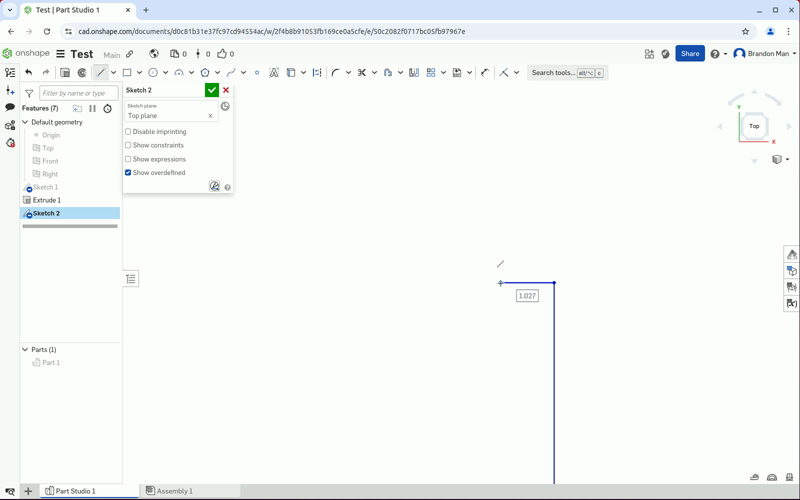
scroll(-6)
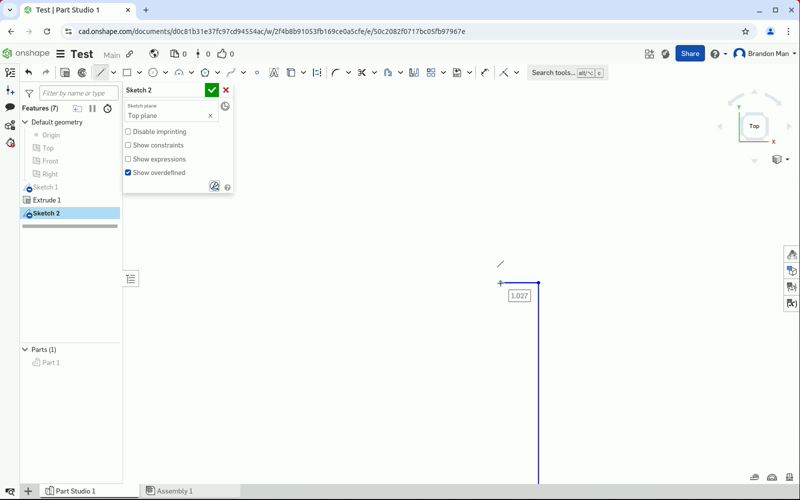
scroll(-6)
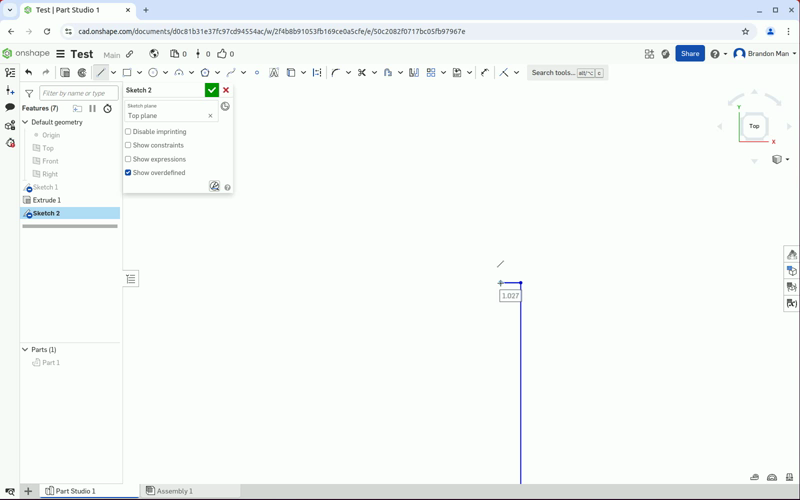
scroll(-6)
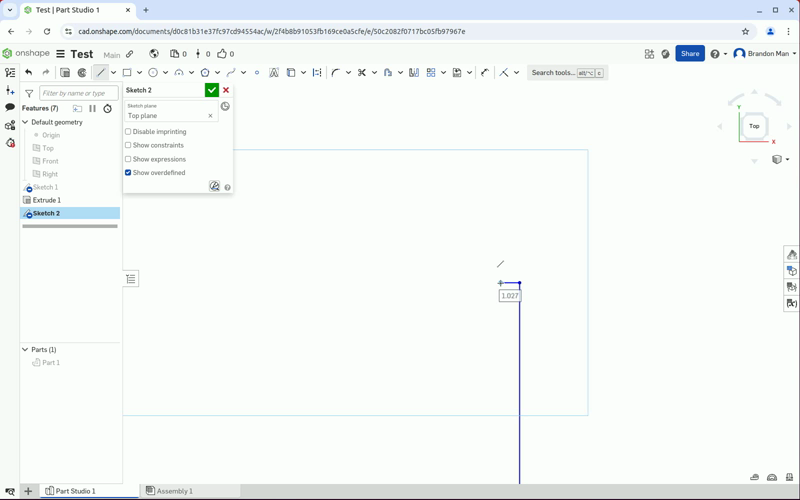
scroll(-6)
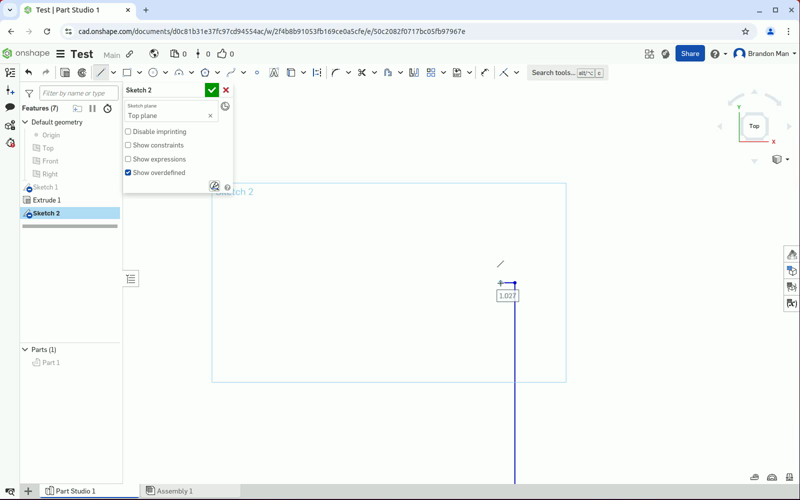
scroll(-6)
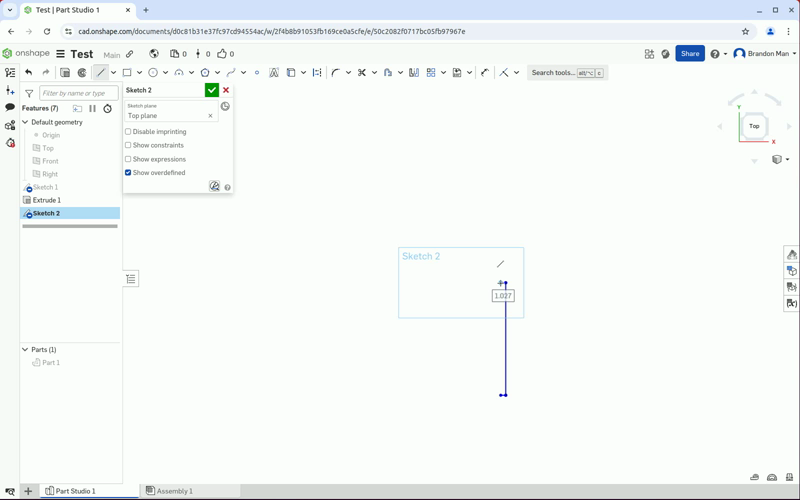
key_up(shift)
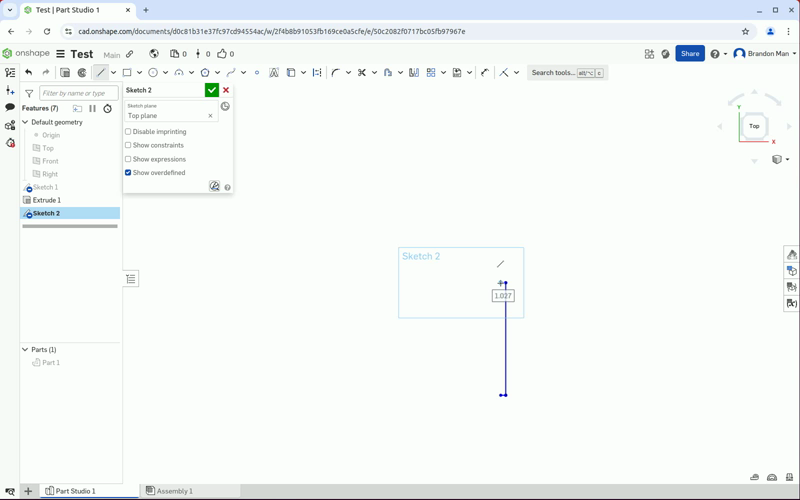
key_down(shift)
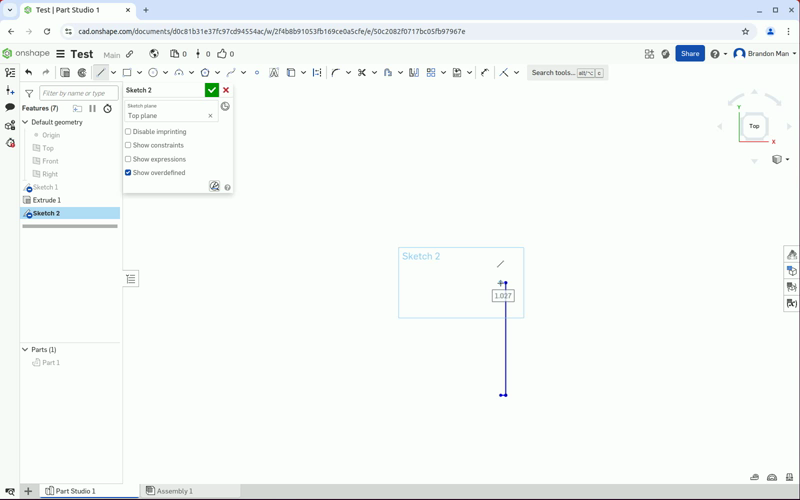
mouse_move(500, 395)
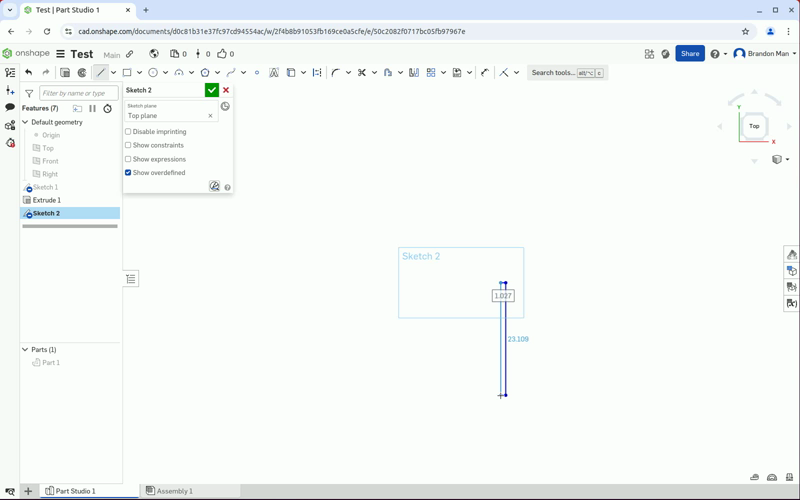
key_up(shift)
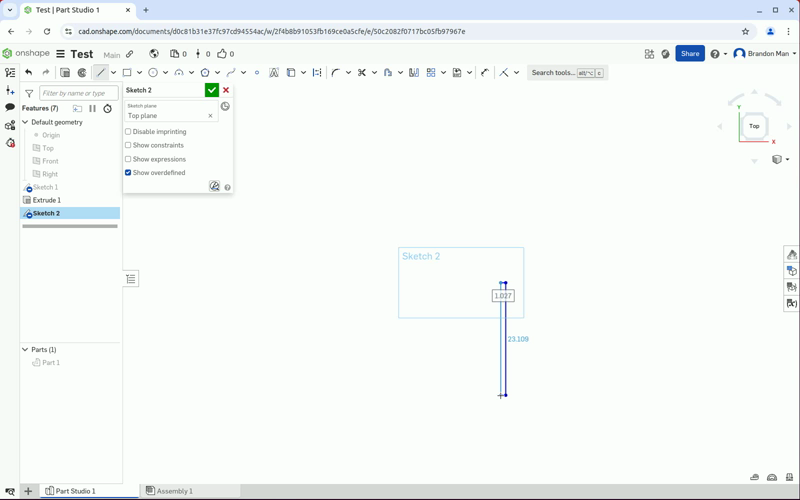
click(500, 395)
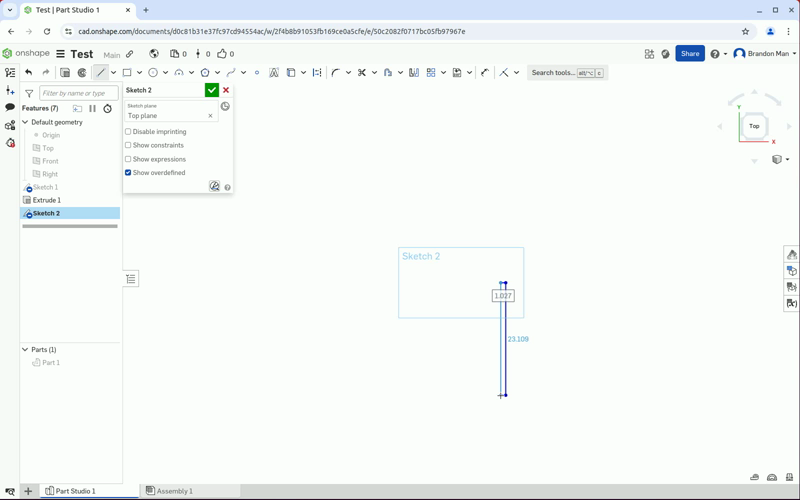
key(esc)
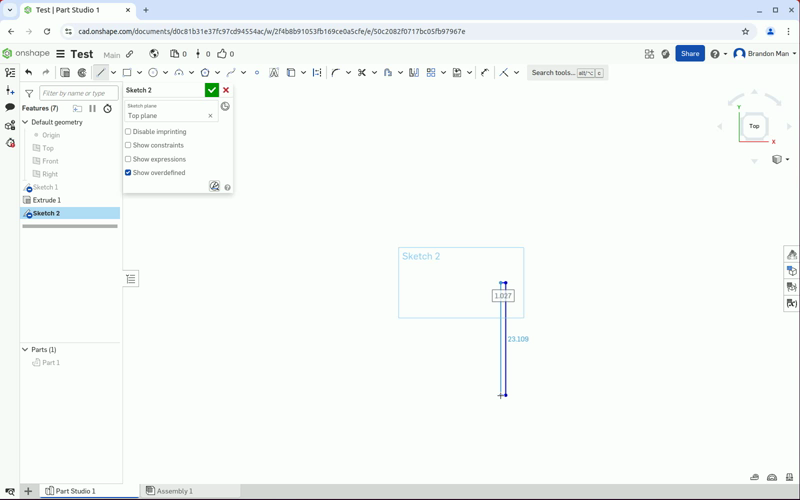
mouse_move(502, 365)
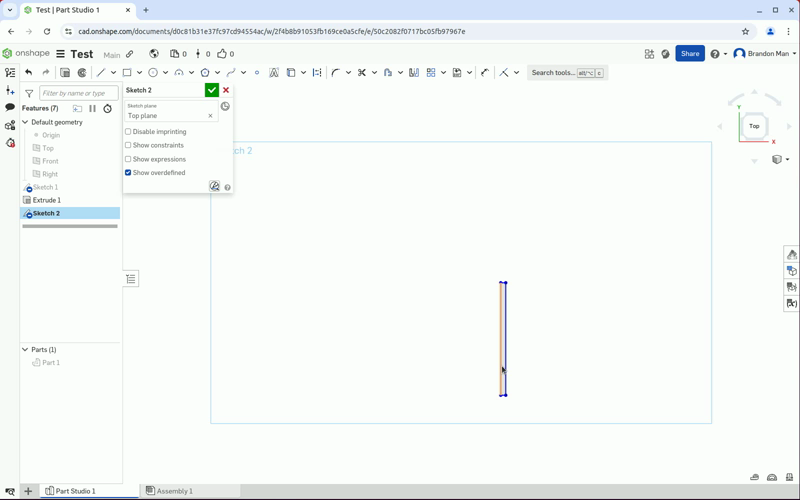
scroll(6)
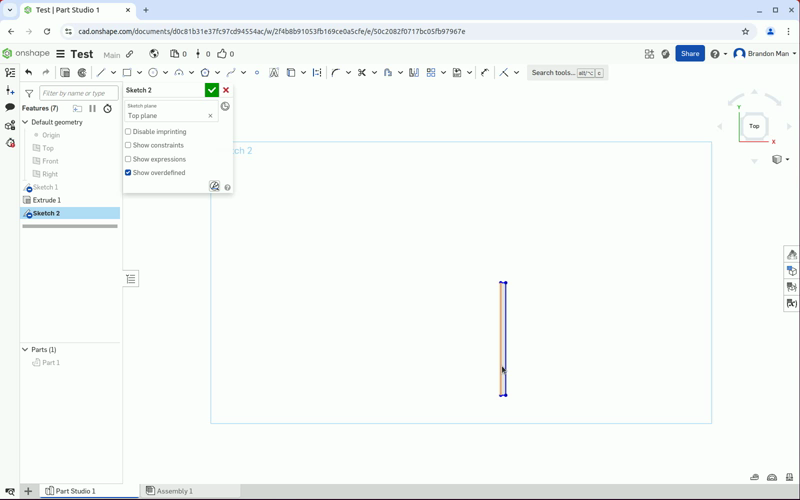
scroll(6)
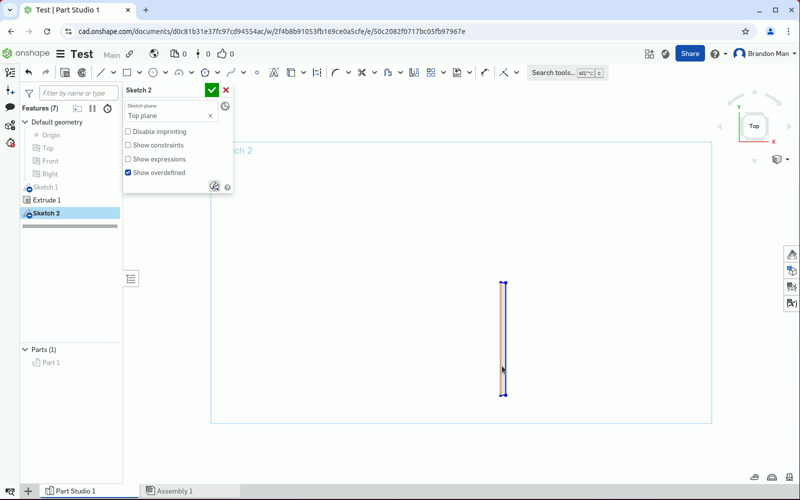
scroll(6)
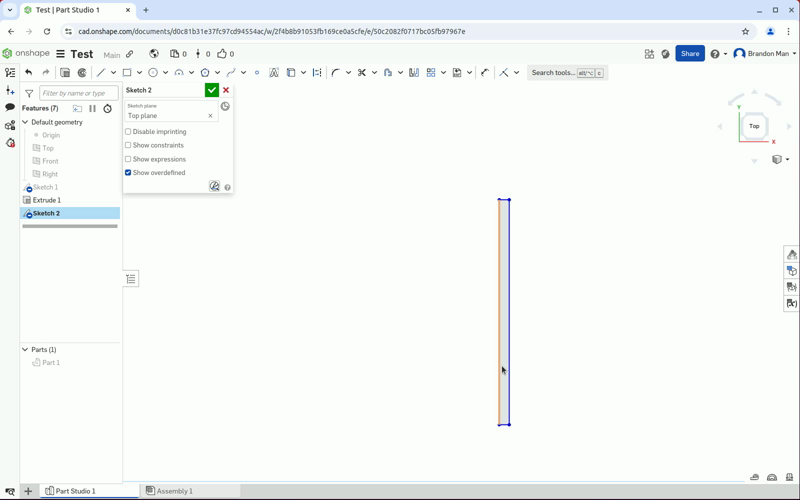
scroll(6)
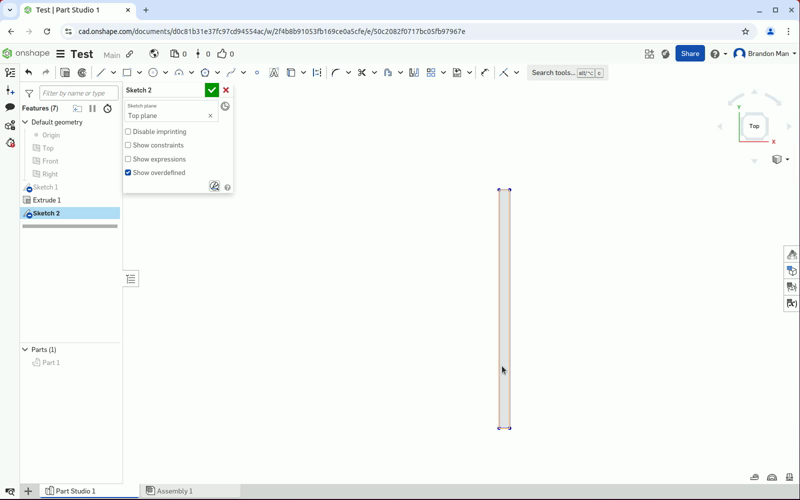
scroll(6)
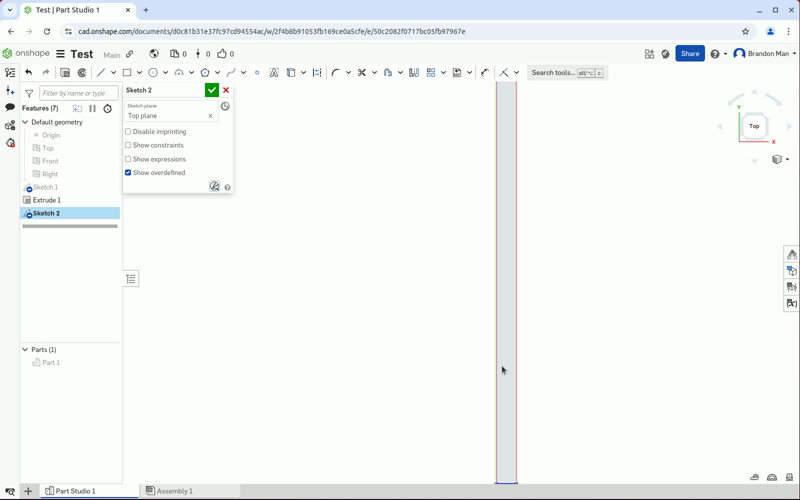
scroll(6)
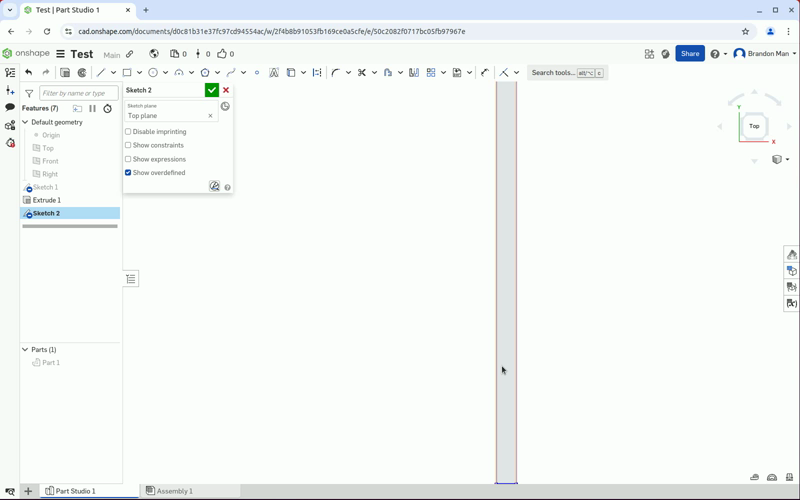
scroll(6)
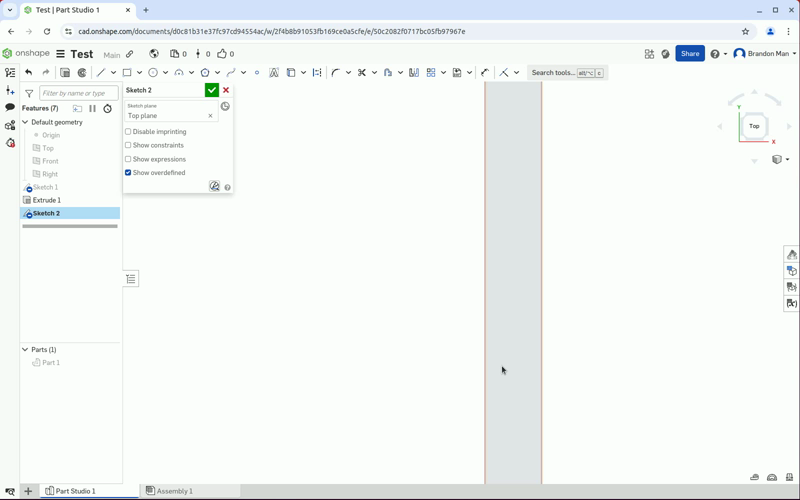
click(502, 365)
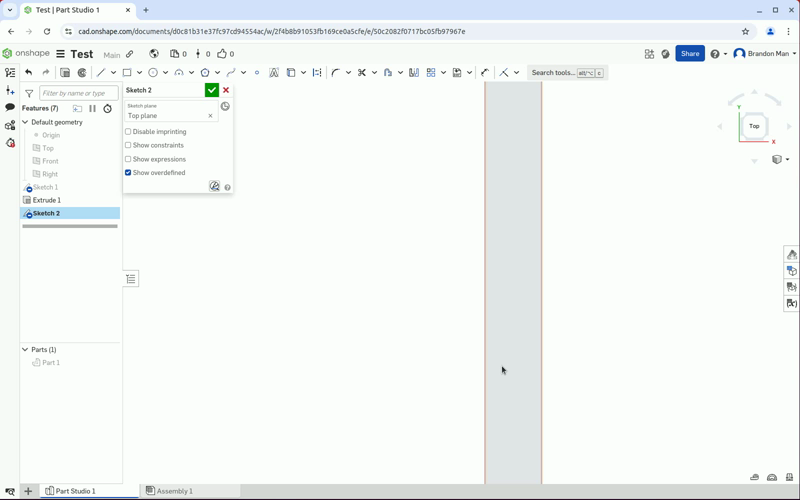
scroll(-6)
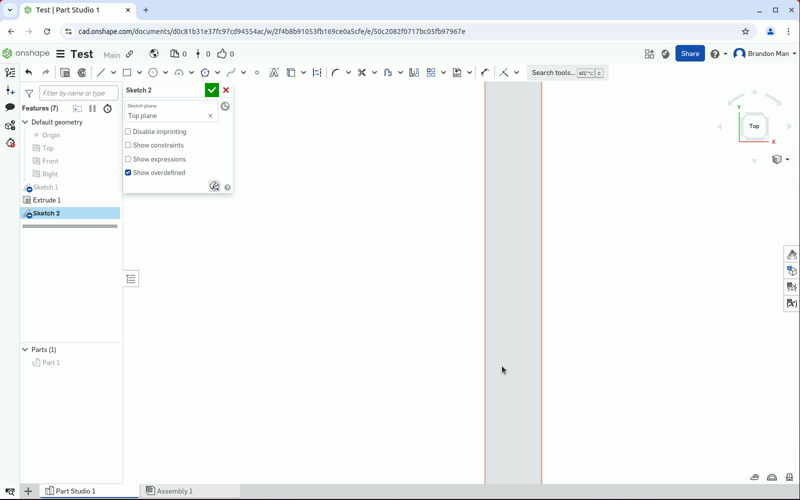
scroll(-6)
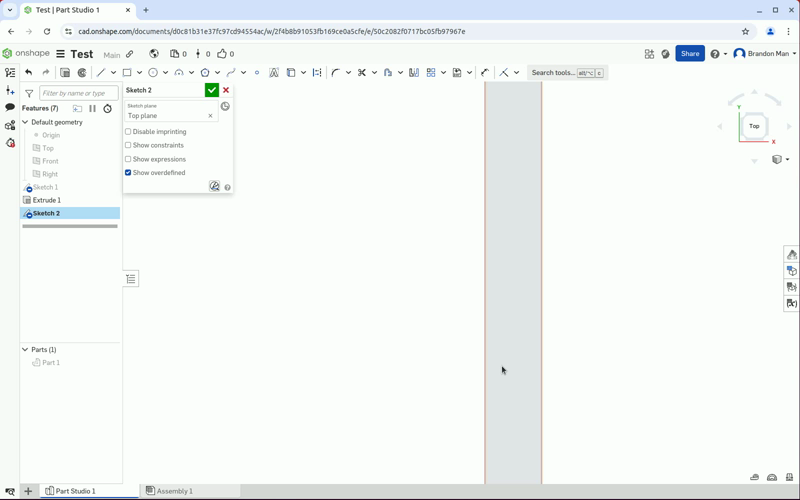
scroll(-6)
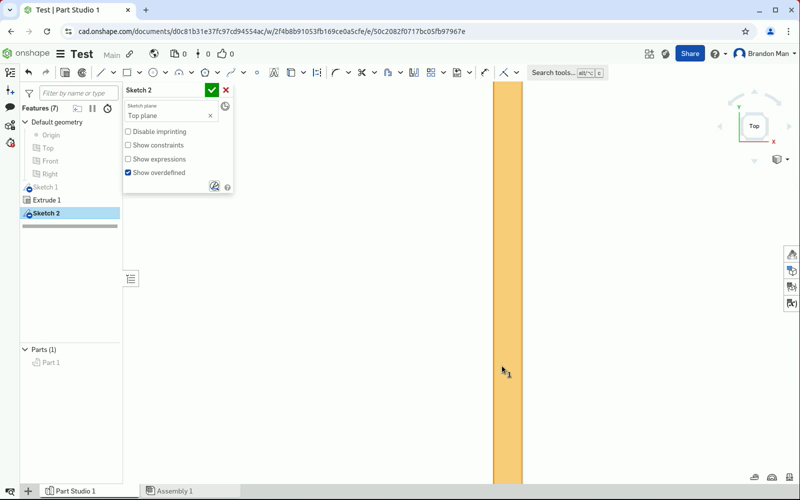
scroll(-6)
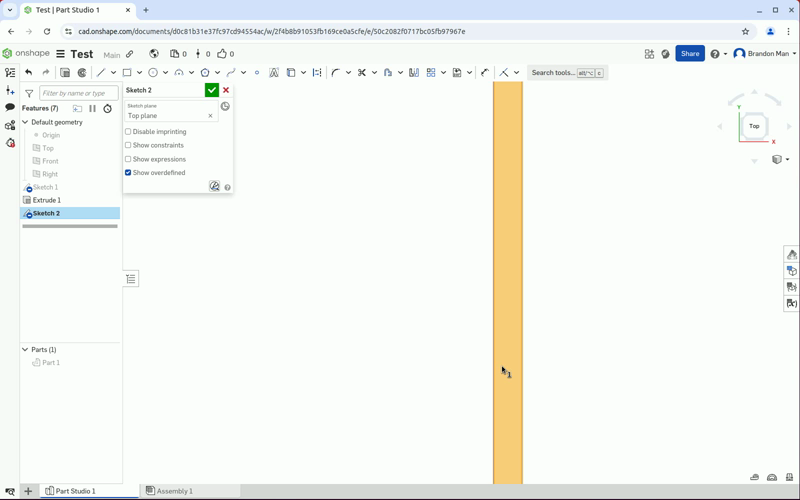
scroll(-6)
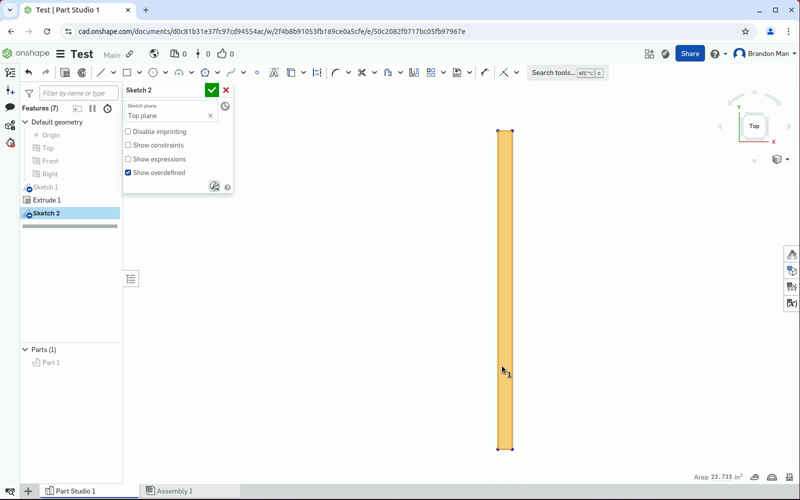
scroll(-6)
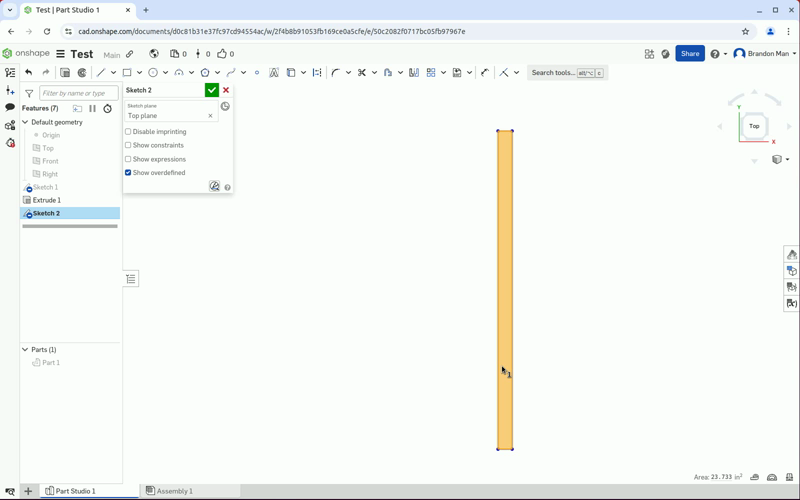
scroll(-6)
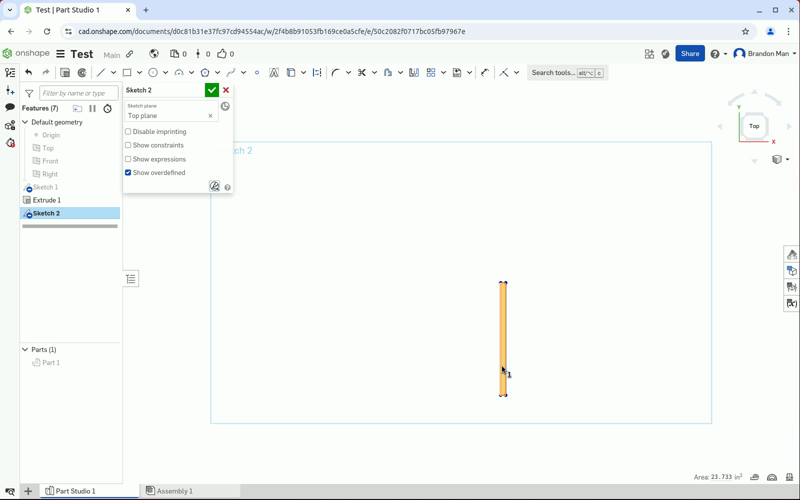
mouse_move(73, 352)
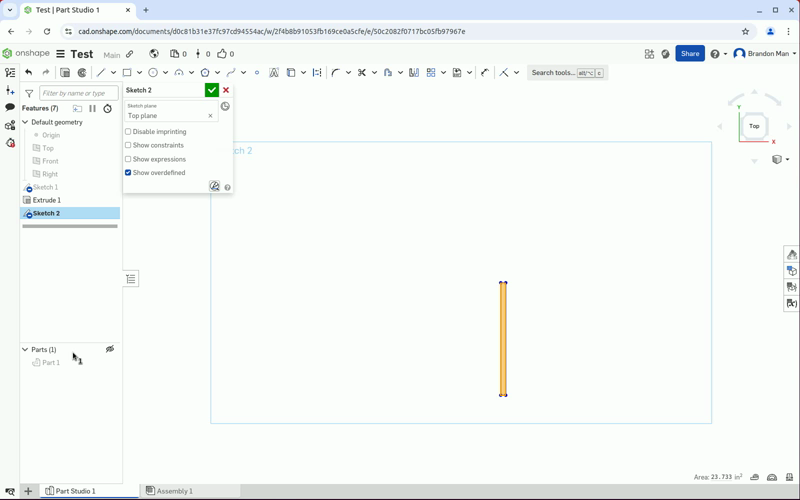
key(shift+y)
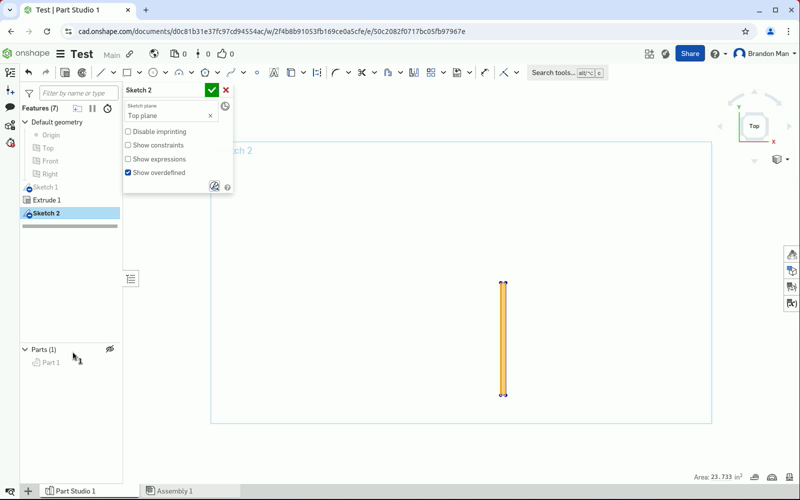
key(shift+e)
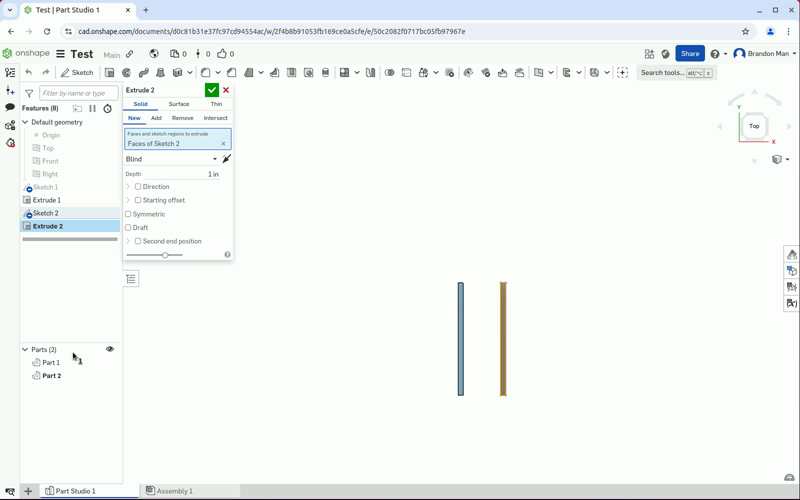
mouse_move(143, 106)
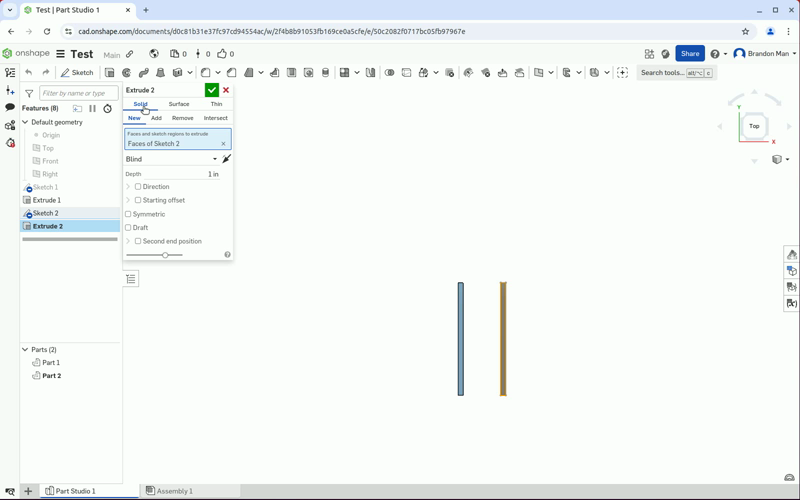
click(143, 106)
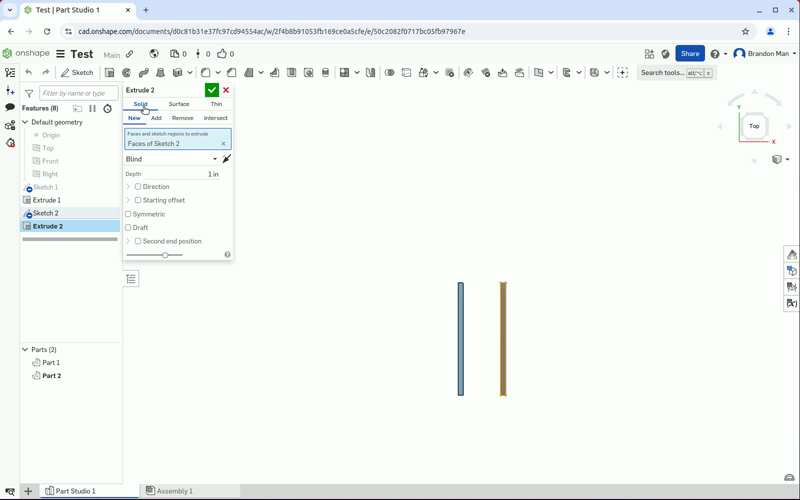
mouse_move(137, 120)
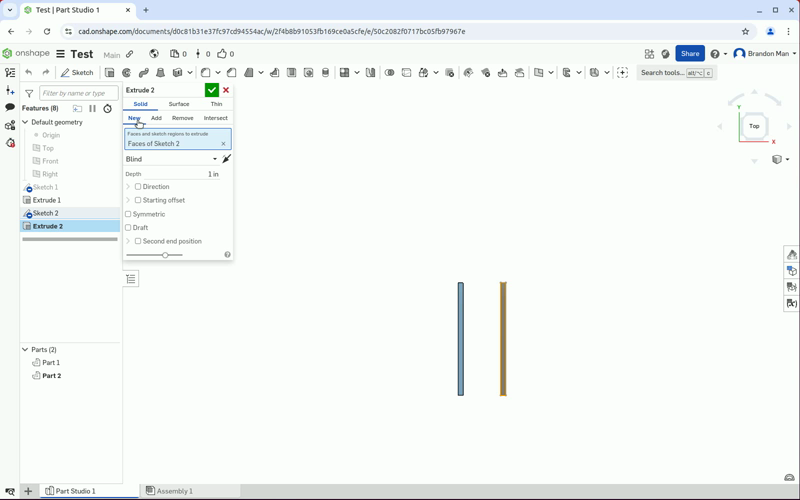
click(137, 120)
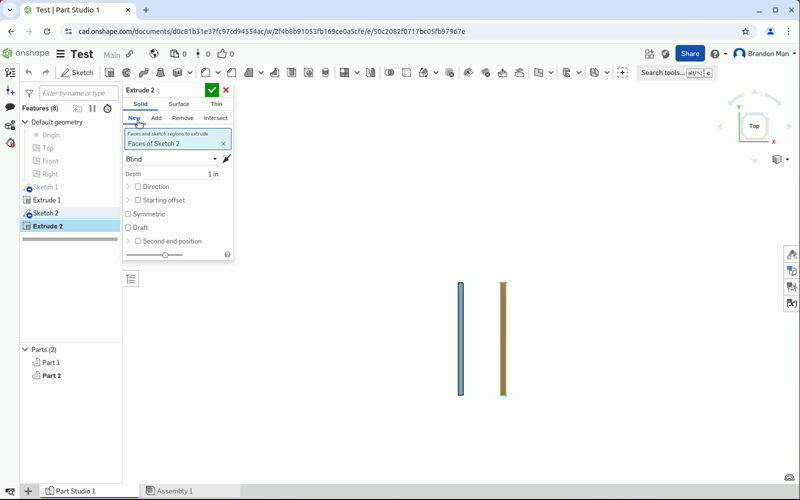
key(tab, 4)
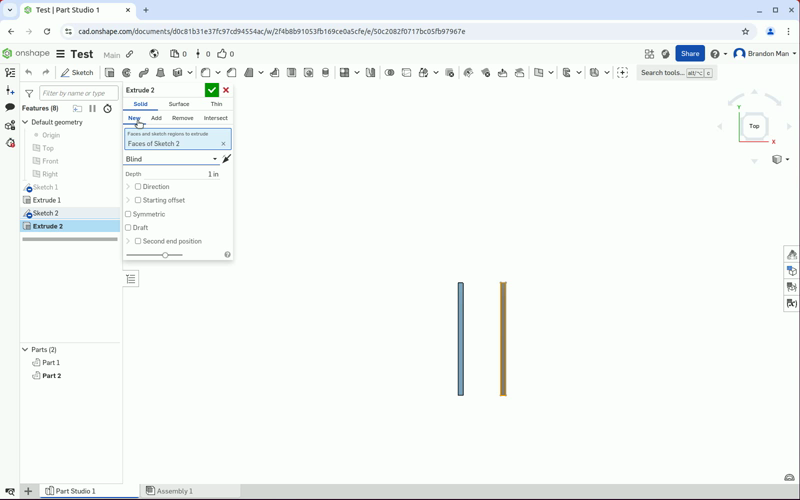
text(0.722)
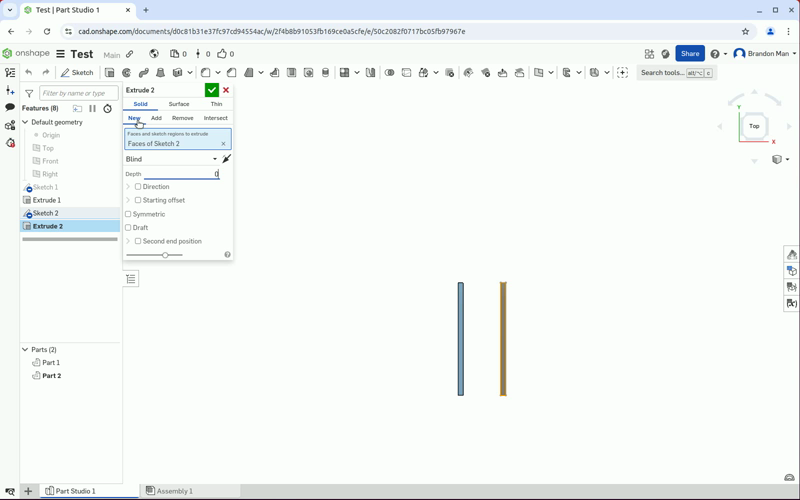
key(enter)
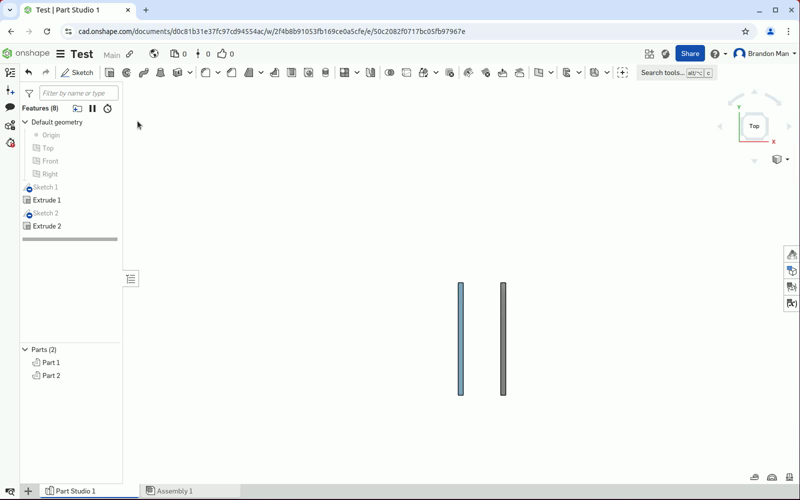
key(shift+h)
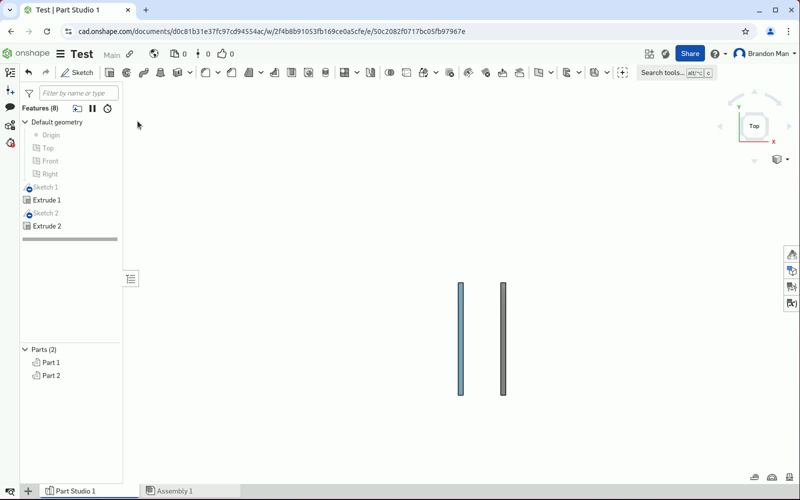
key(shift+h)
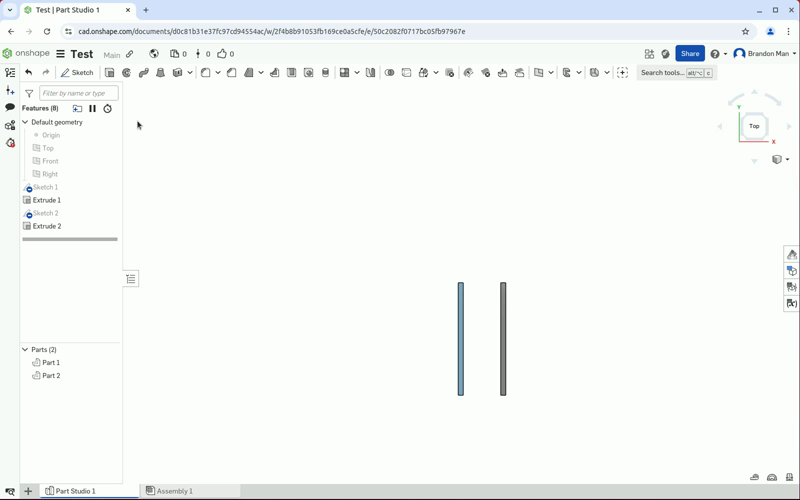
mouse_move(73, 189)
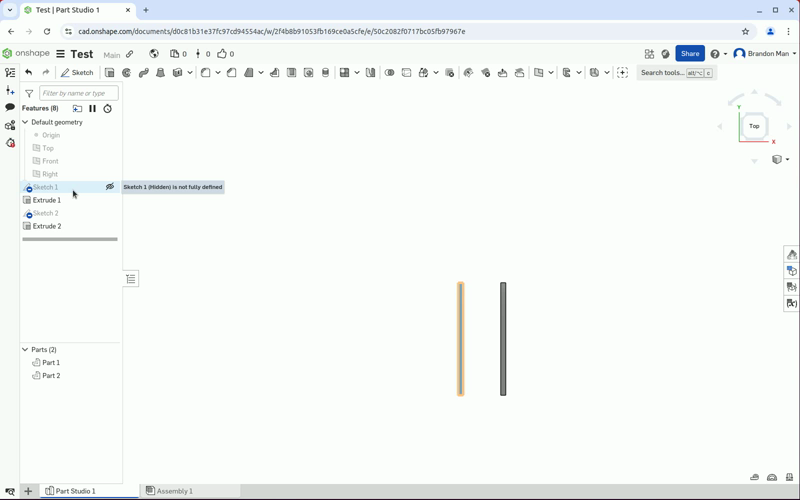
click(73, 189)
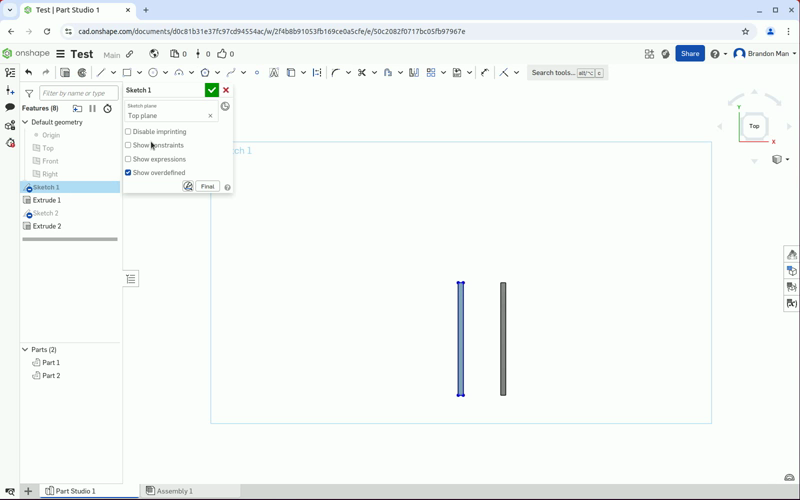
mouse_move(229, 92)
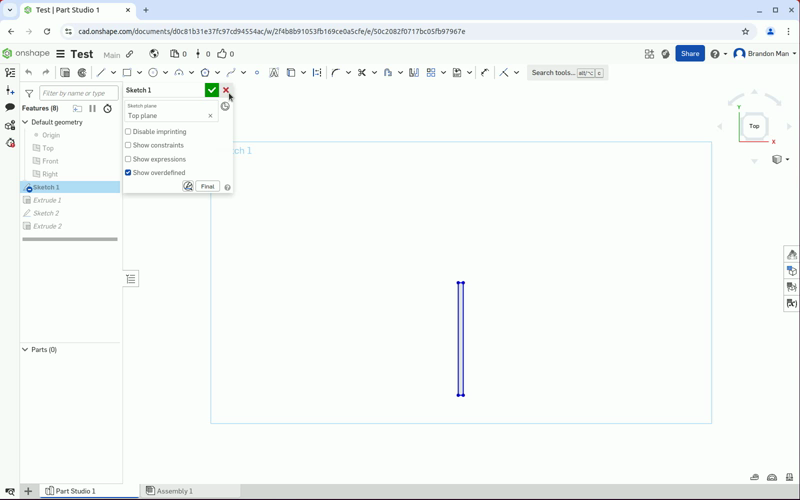
click(229, 92)
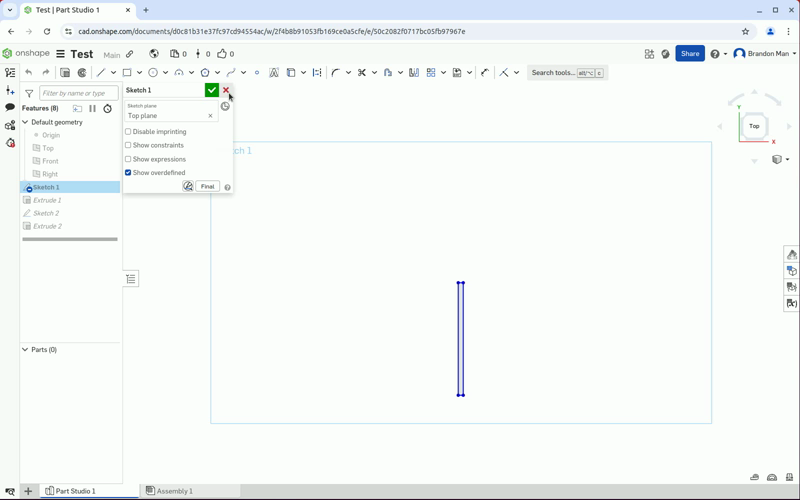
key(shift+s)
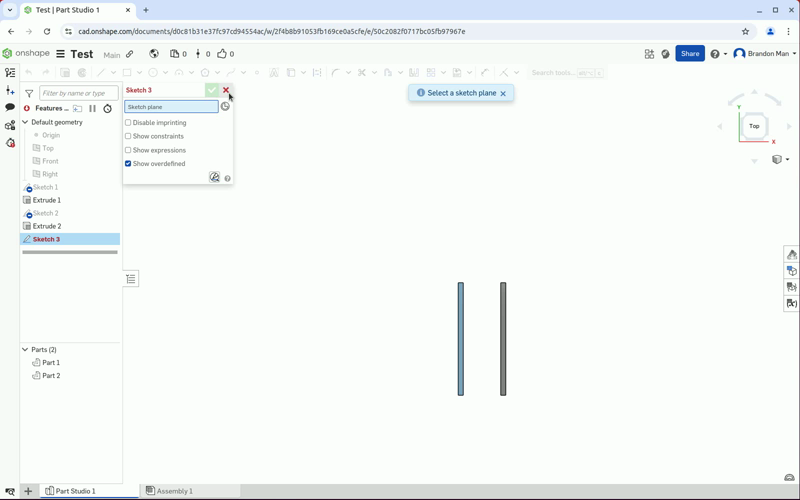
mouse_move(73, 150)
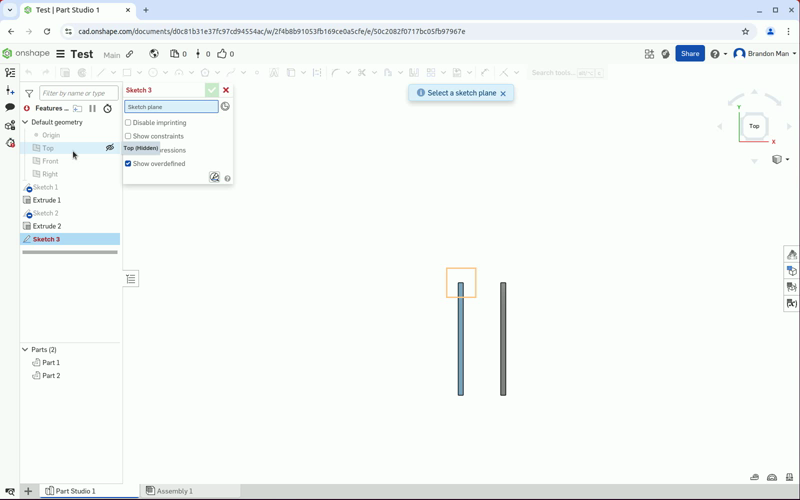
click(73, 150)
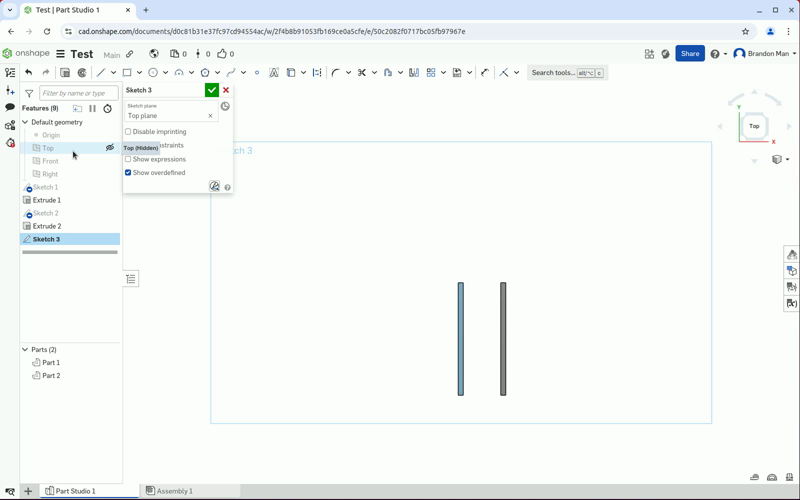
mouse_move(73, 352)
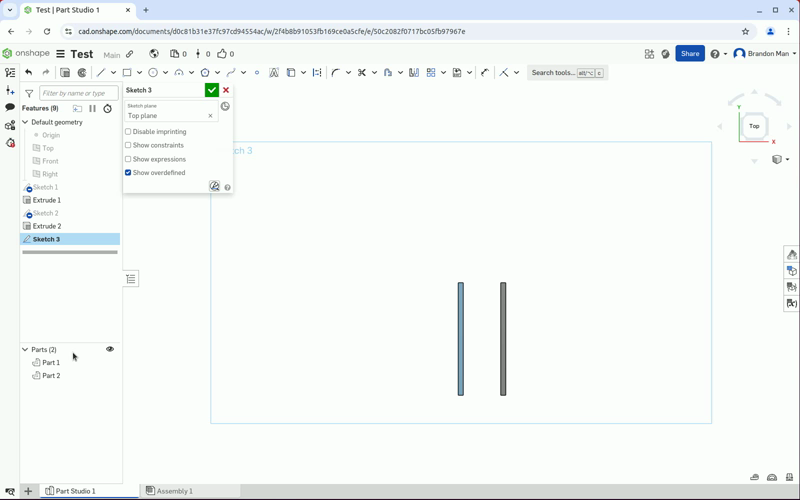
key(y)
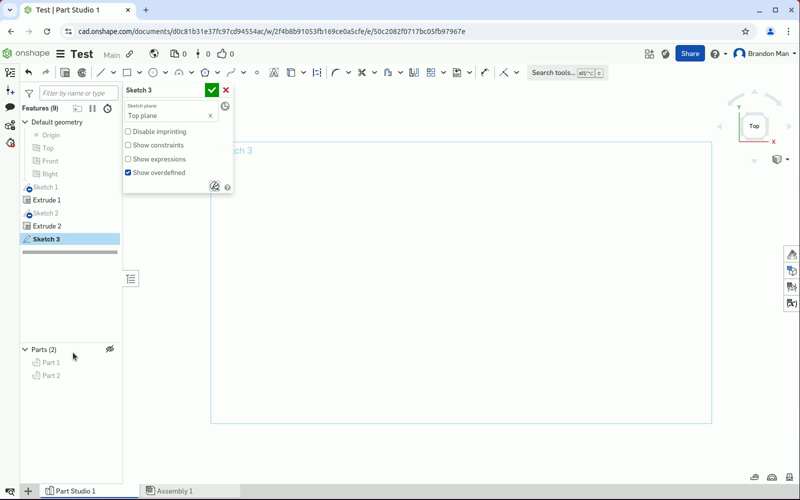
key(l)
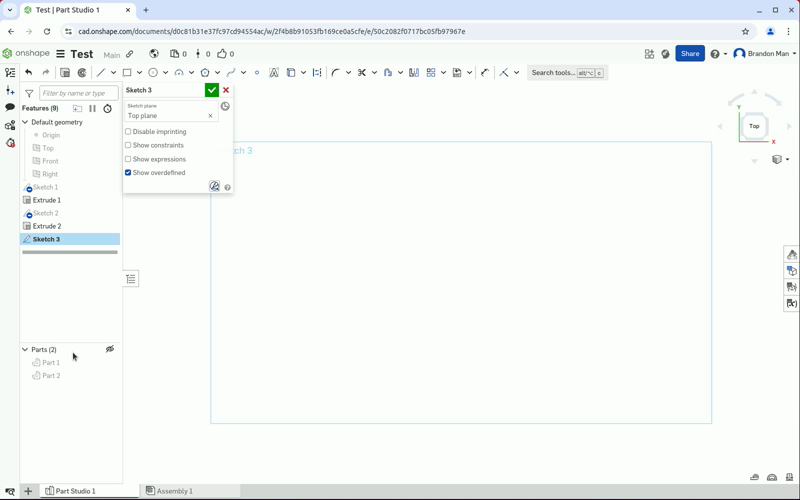
key_down(shift)
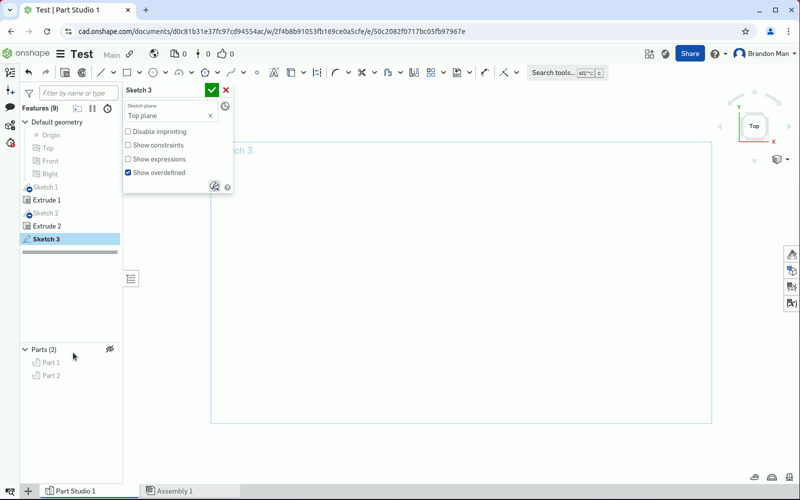
mouse_move(437, 395)
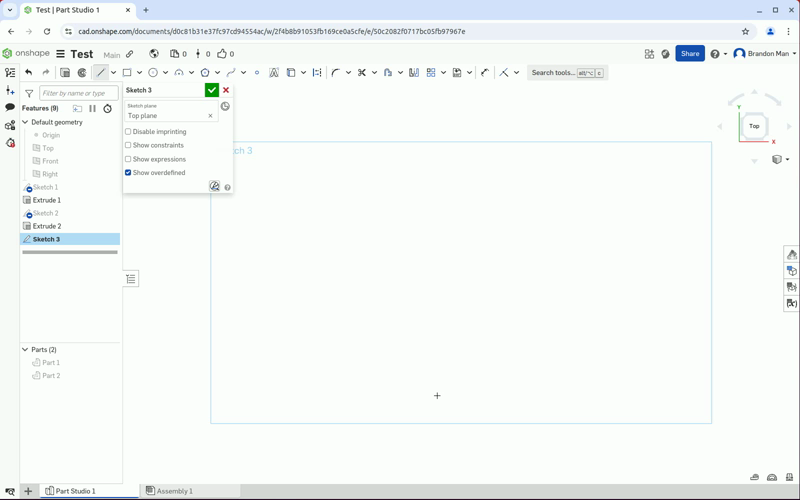
click(437, 395)
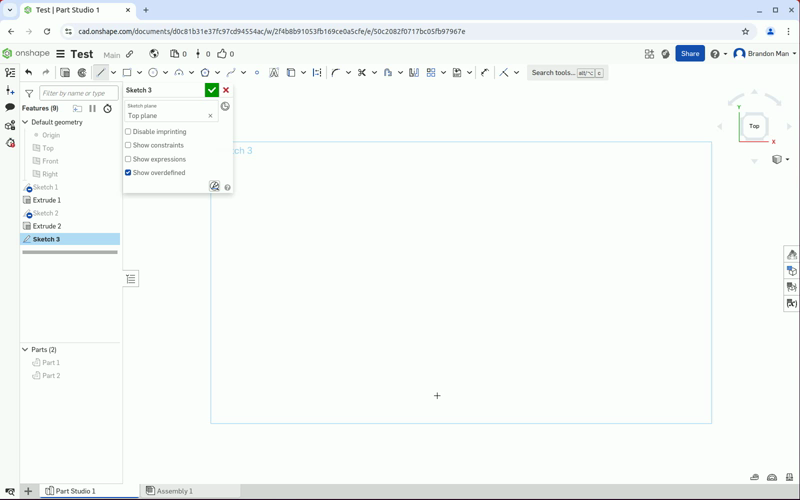
key_up(shift)
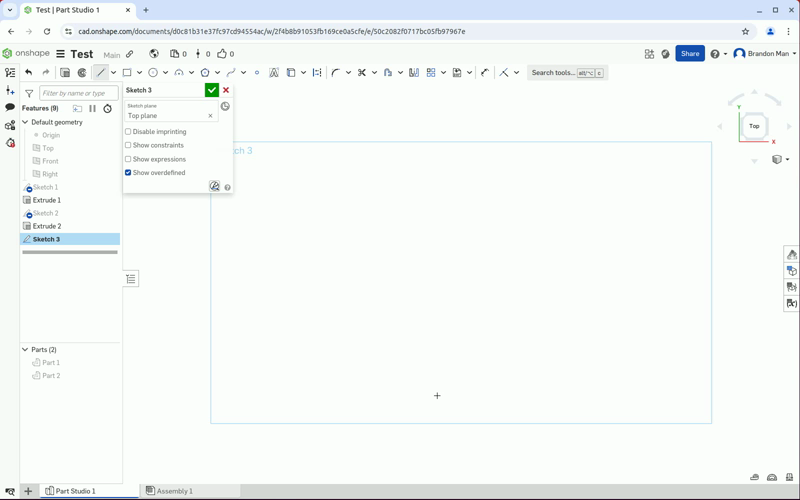
key_down(shift)
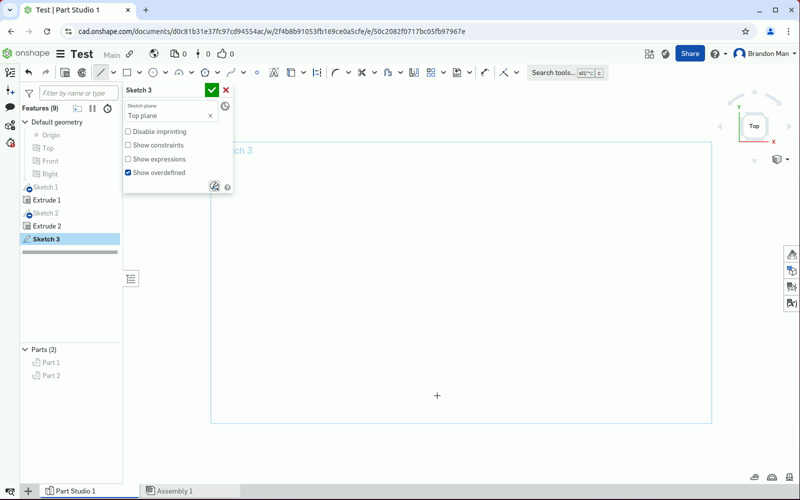
mouse_move(467, 395)
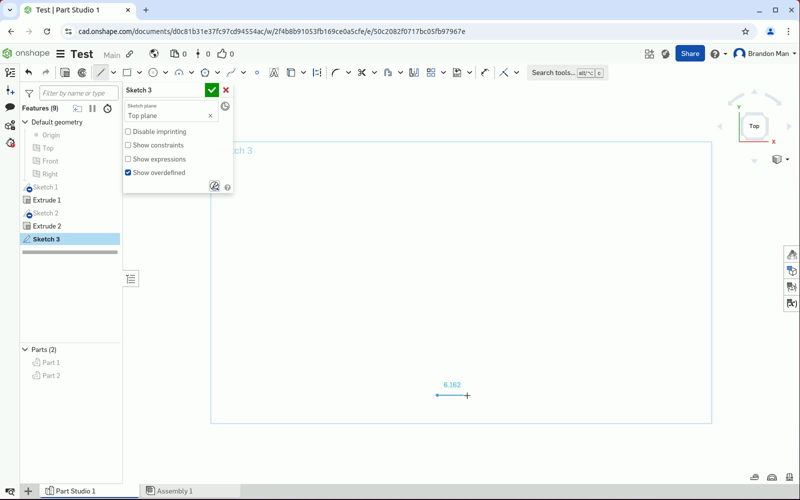
mouse_move(442, 395)
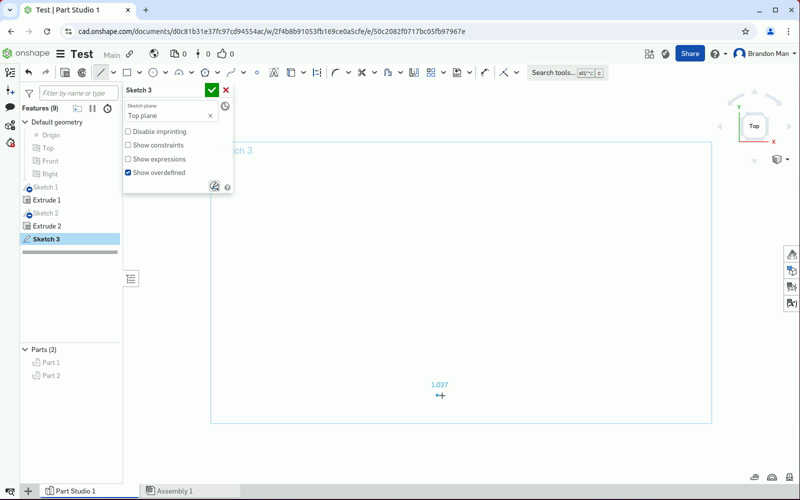
scroll(6)
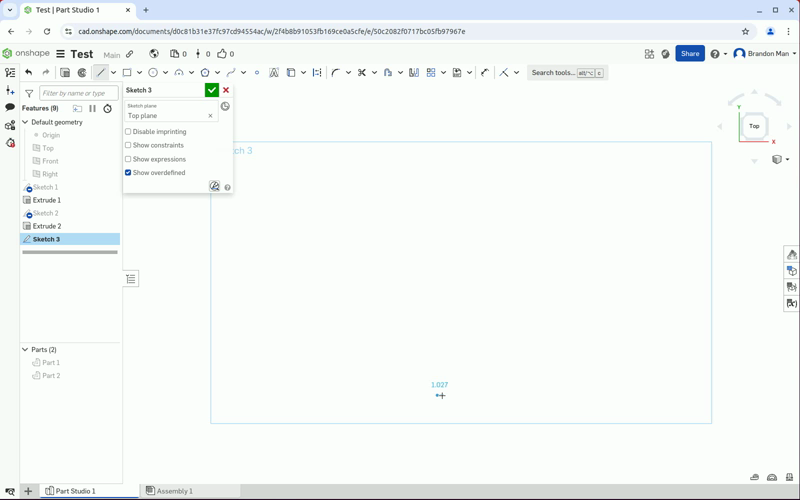
scroll(6)
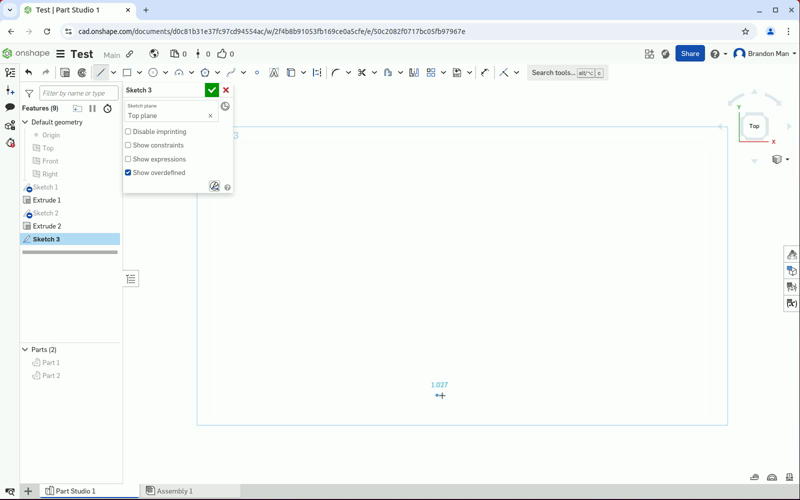
scroll(6)
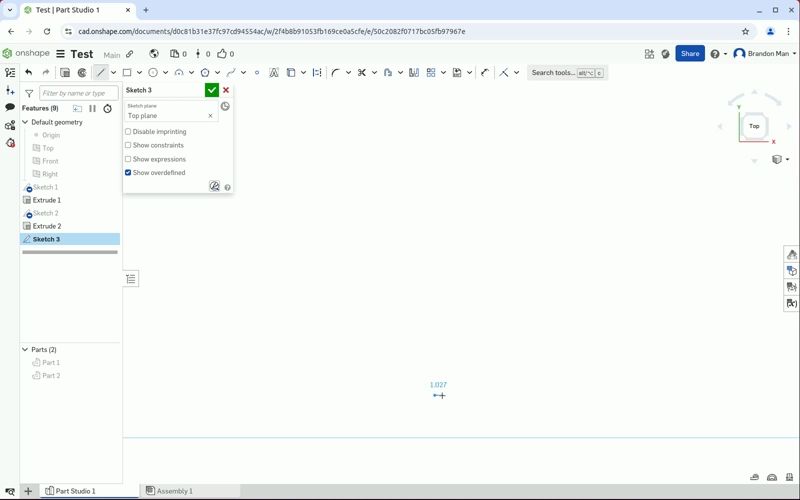
scroll(6)
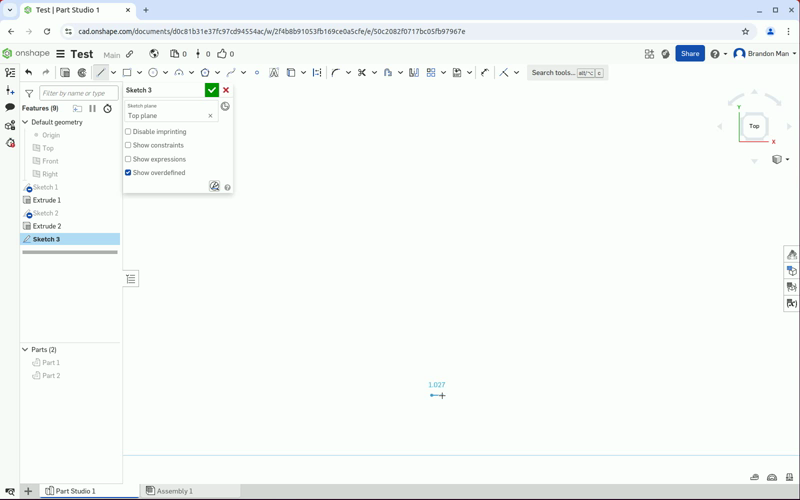
scroll(6)
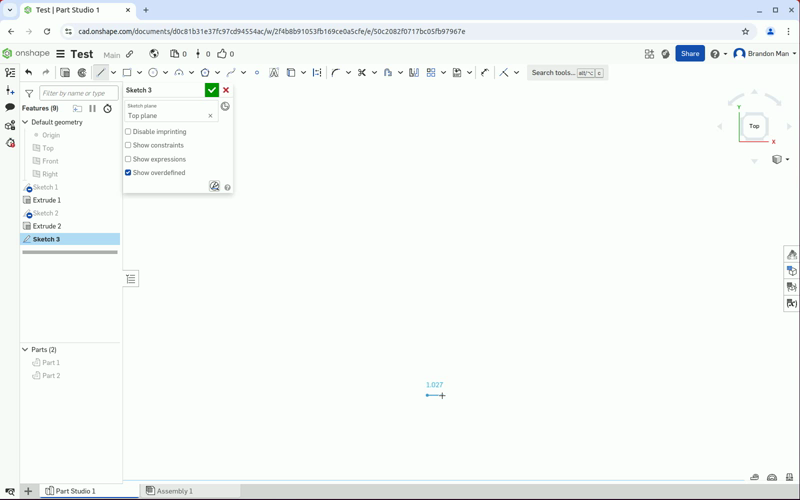
scroll(6)
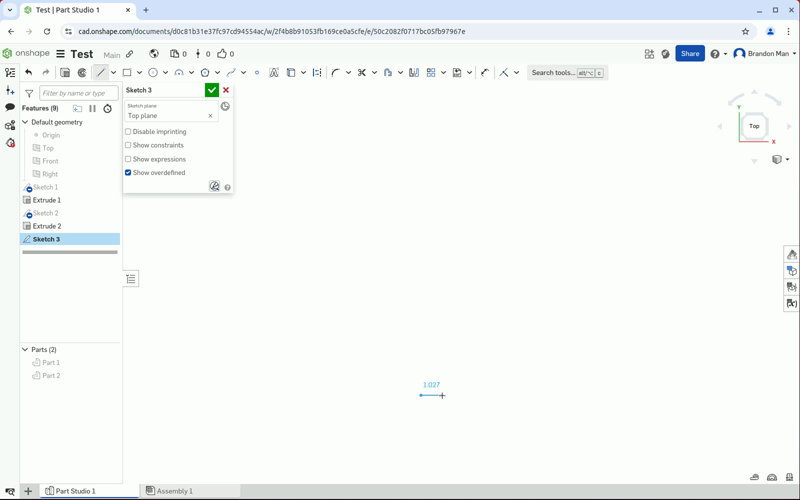
scroll(6)
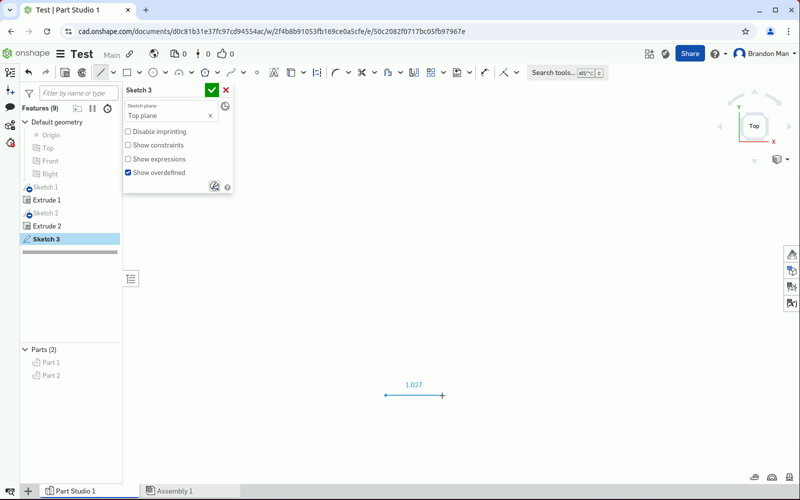
click(442, 395)
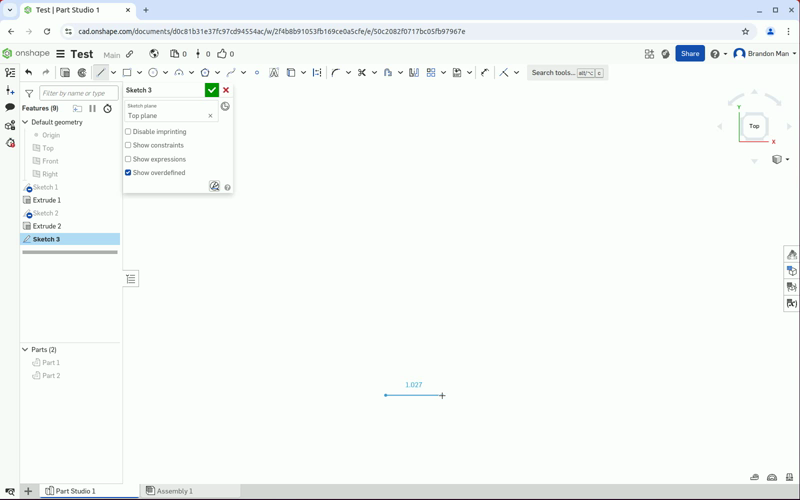
scroll(-6)
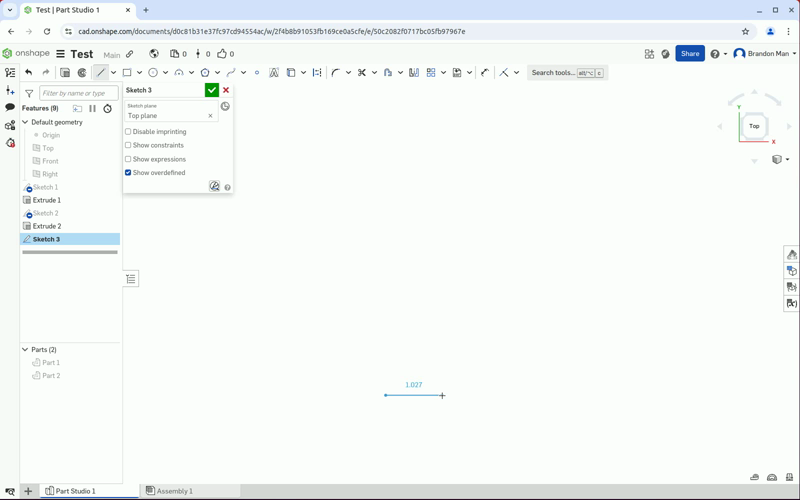
scroll(-6)
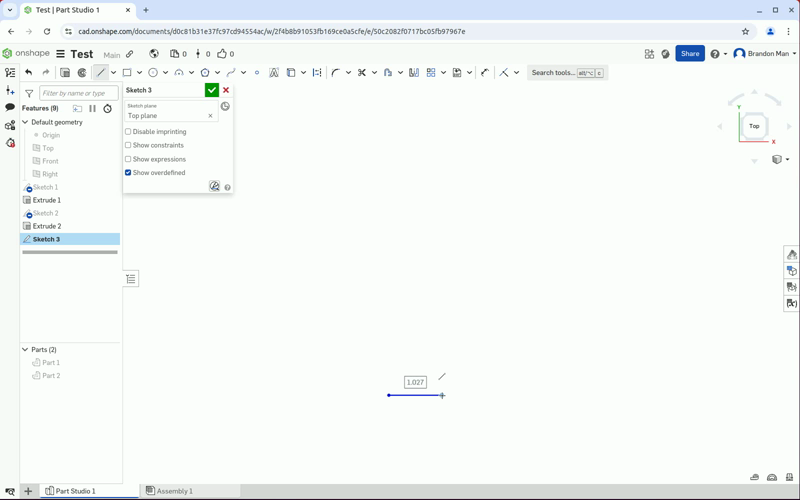
scroll(-6)
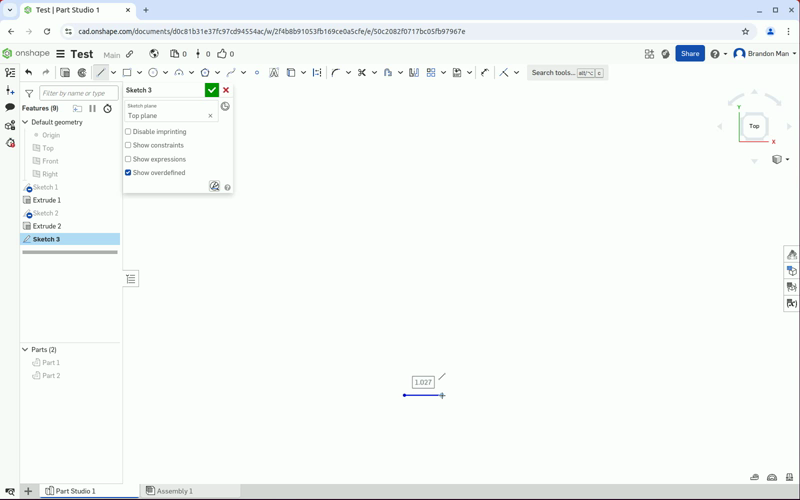
scroll(-6)
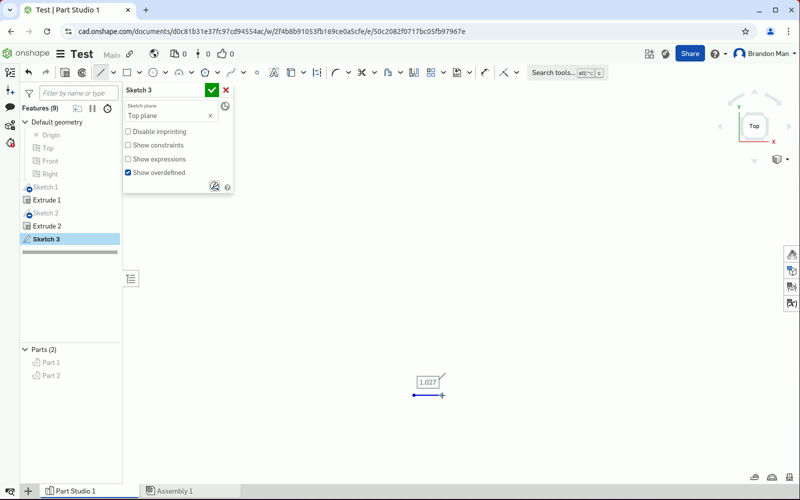
scroll(-6)
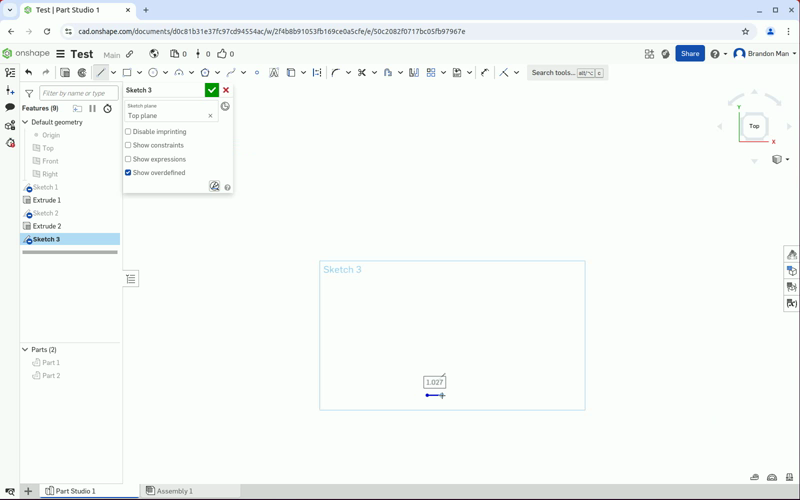
scroll(-6)
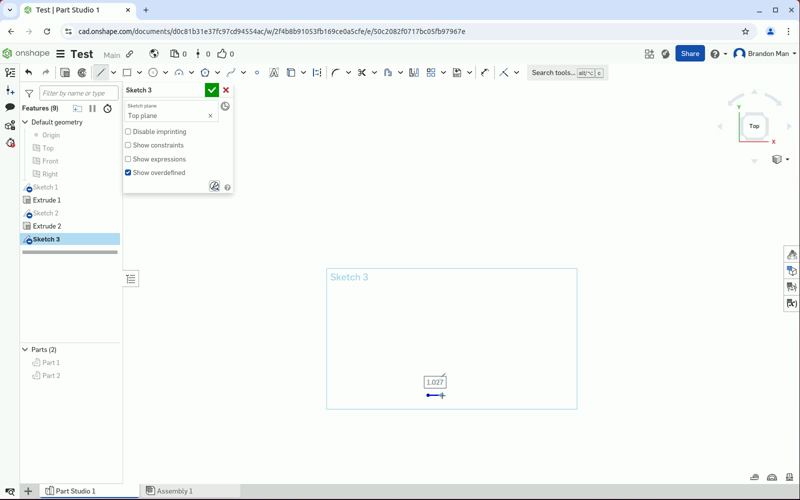
scroll(-6)
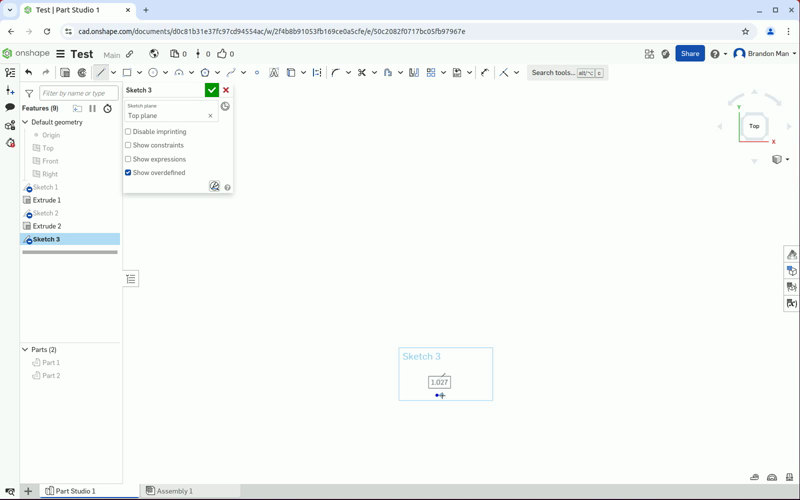
key_up(shift)
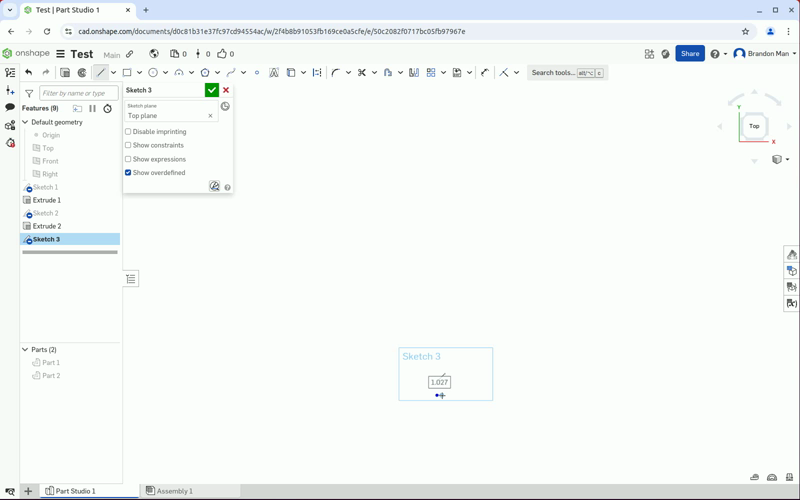
key_down(shift)
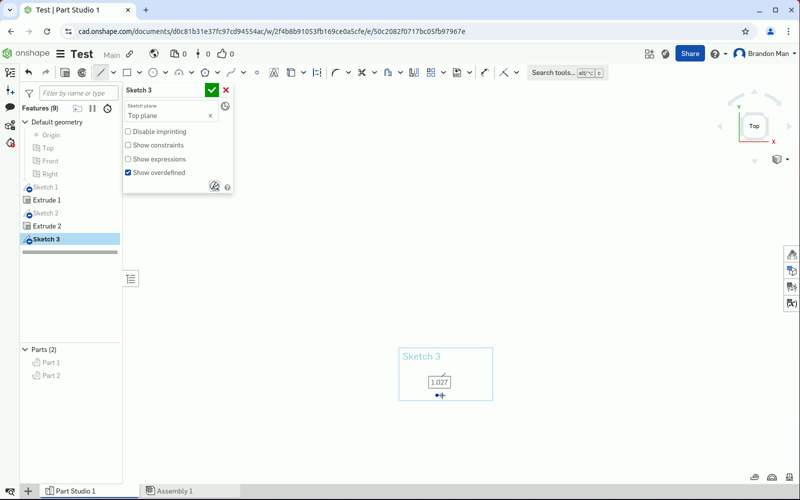
mouse_move(442, 282)
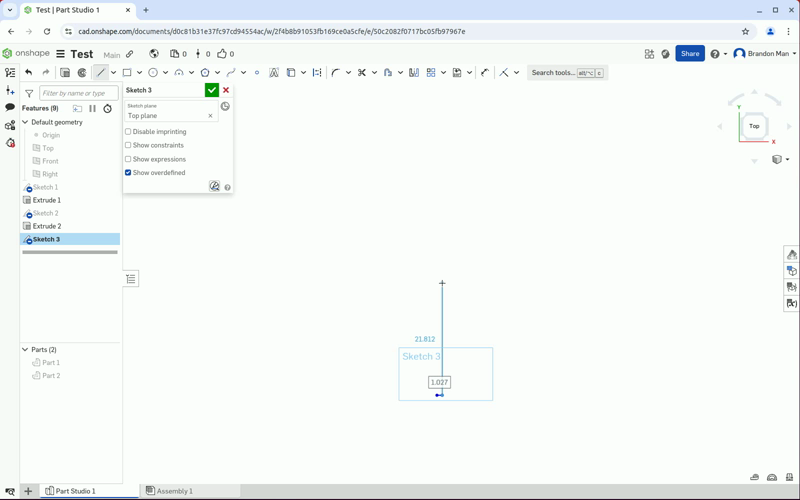
click(442, 282)
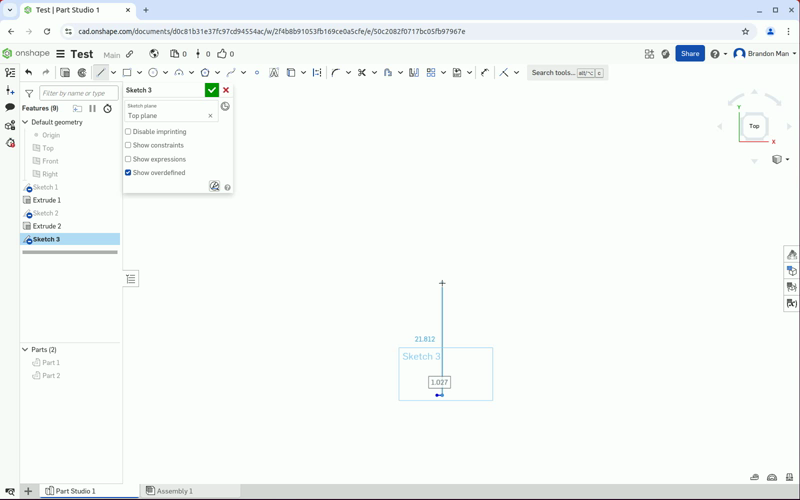
key_up(shift)
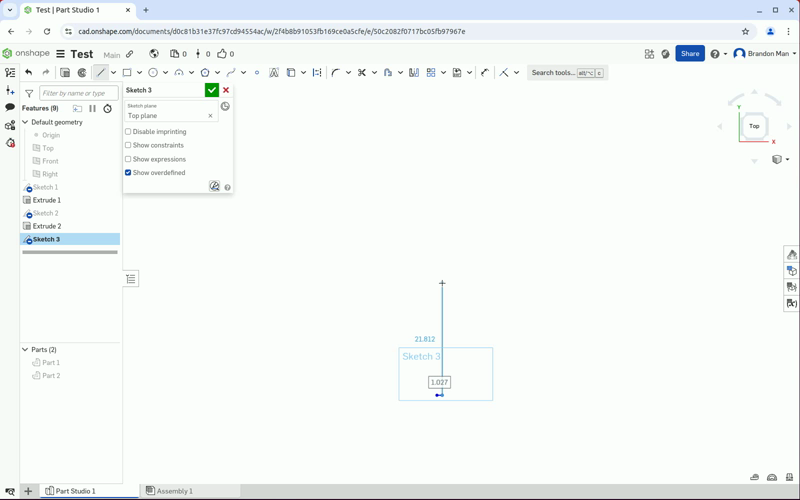
key_down(shift)
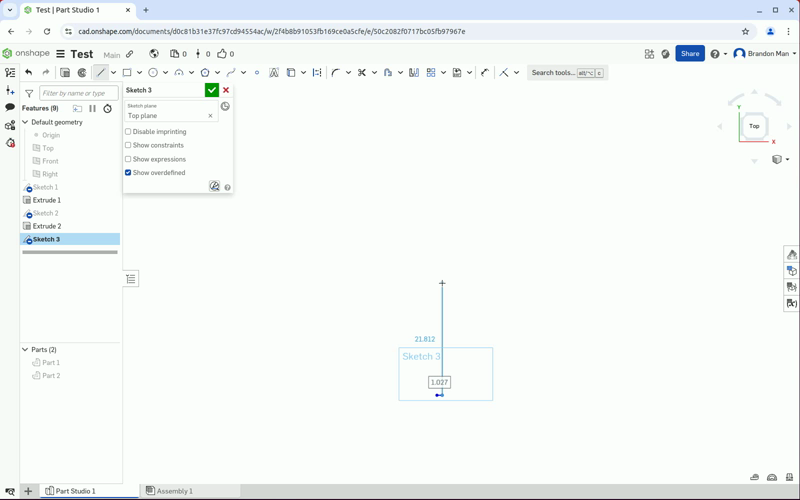
mouse_move(472, 282)
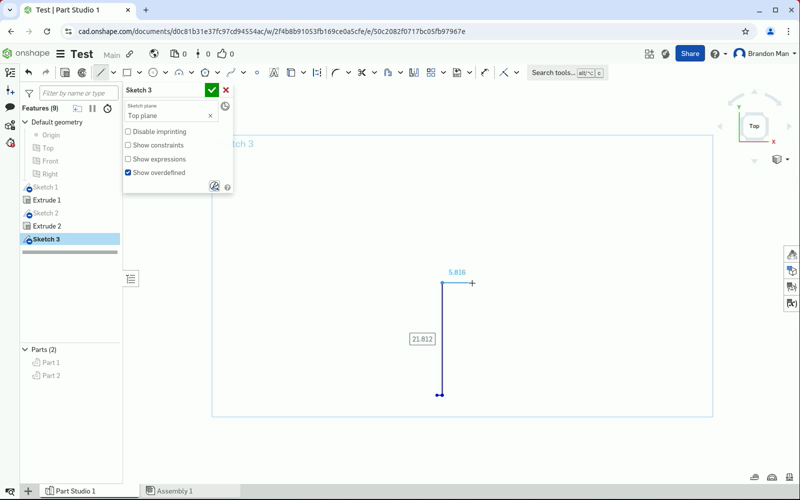
mouse_move(437, 282)
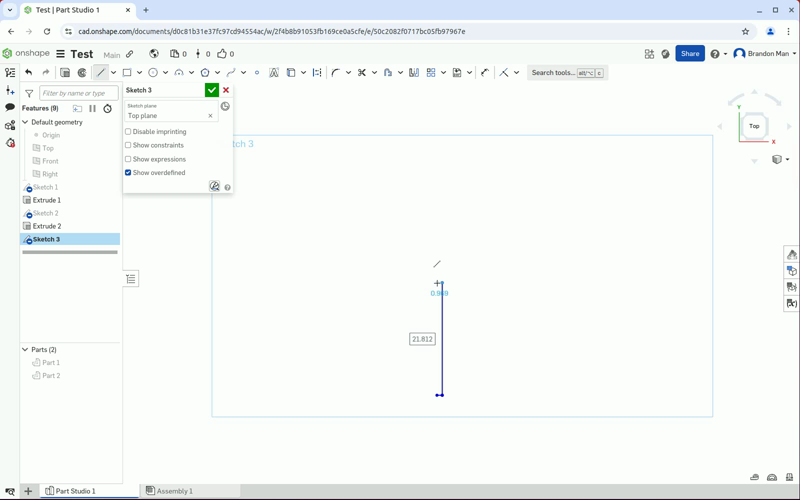
scroll(6)
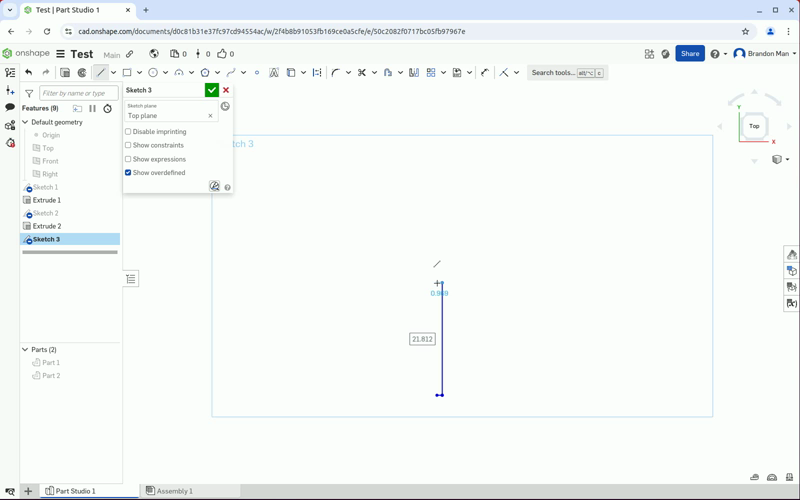
scroll(6)
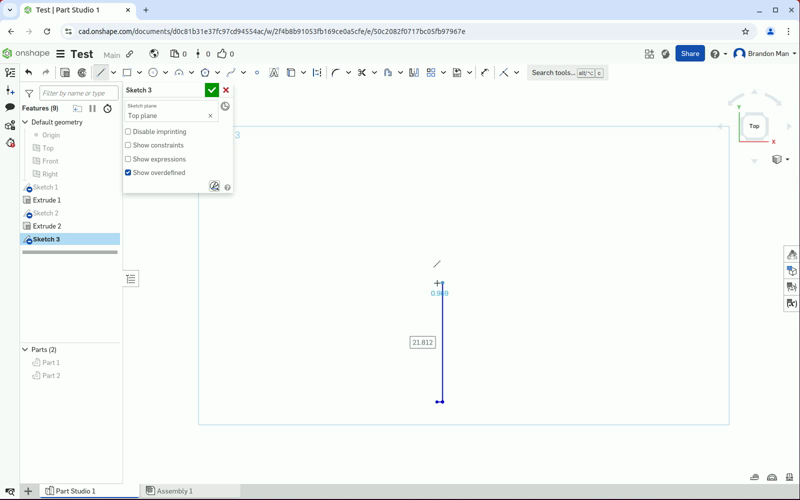
scroll(6)
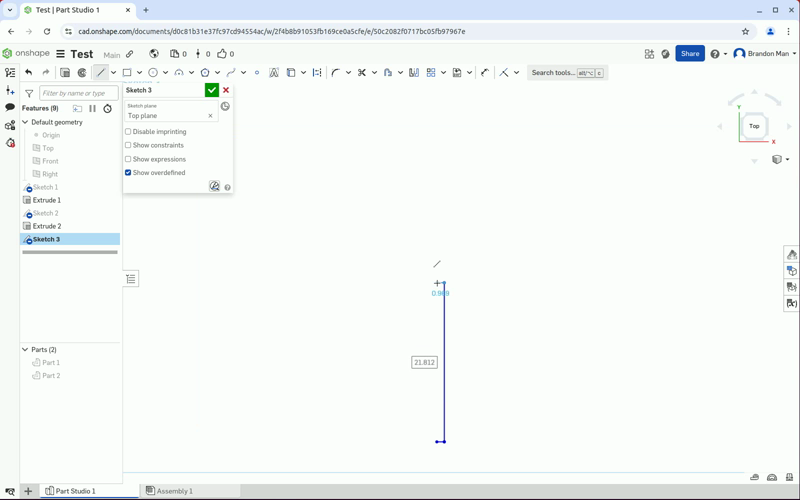
scroll(6)
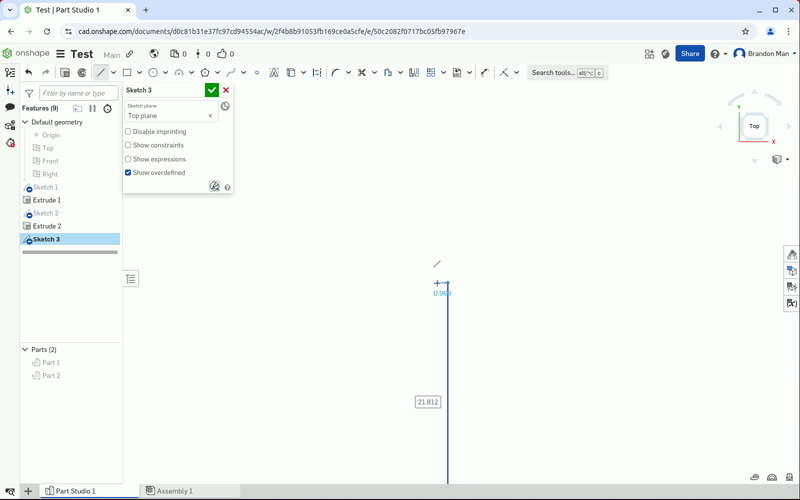
scroll(6)
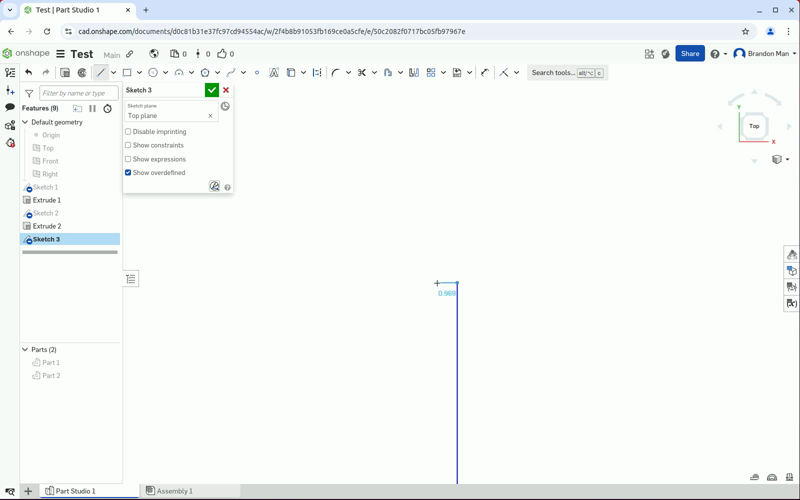
scroll(6)
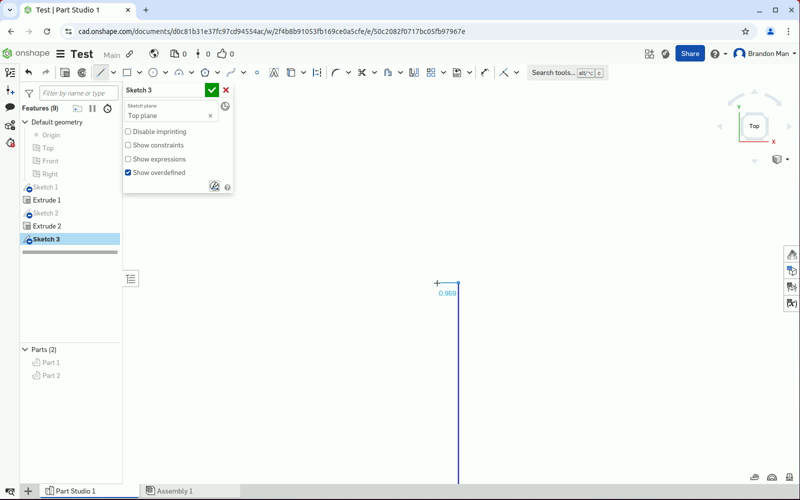
scroll(6)
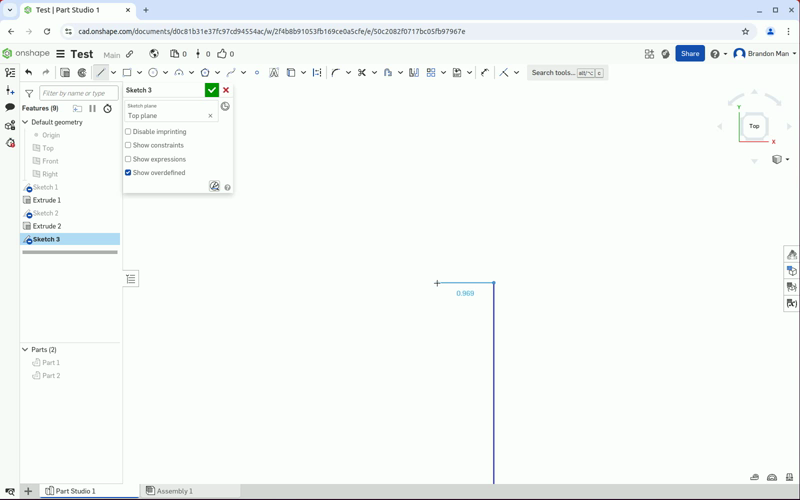
click(437, 282)
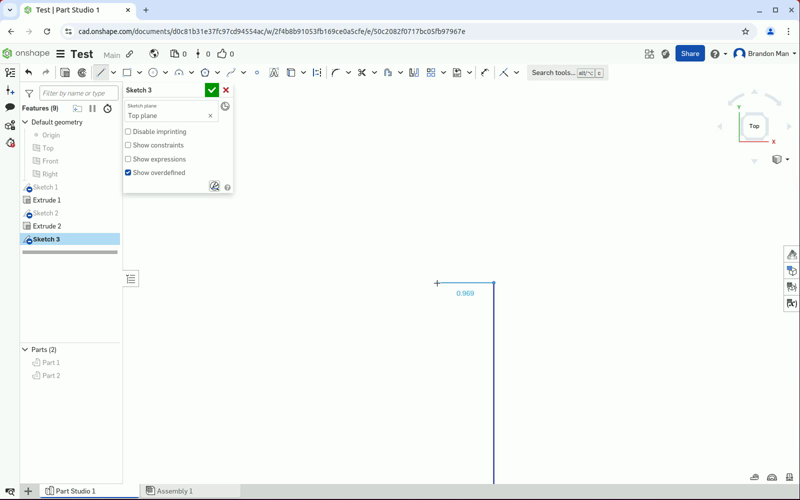
scroll(-6)
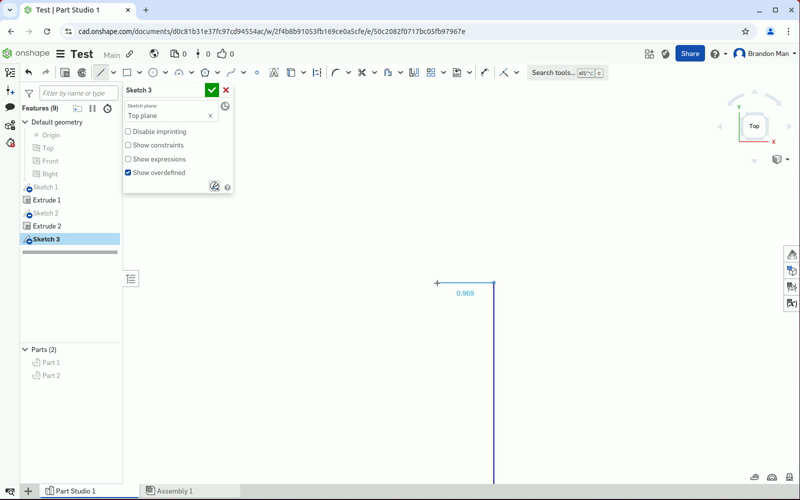
scroll(-6)
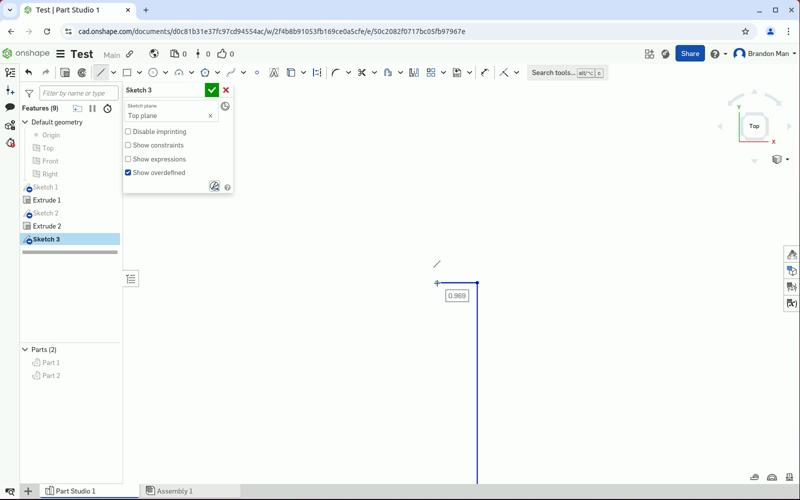
scroll(-6)
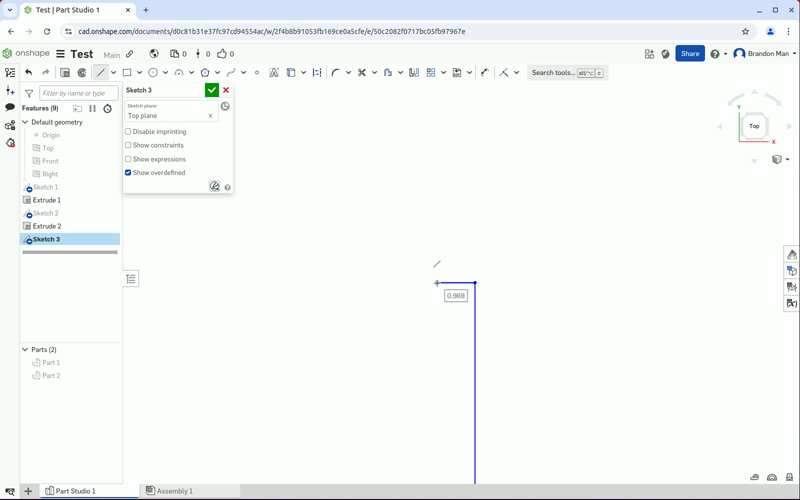
scroll(-6)
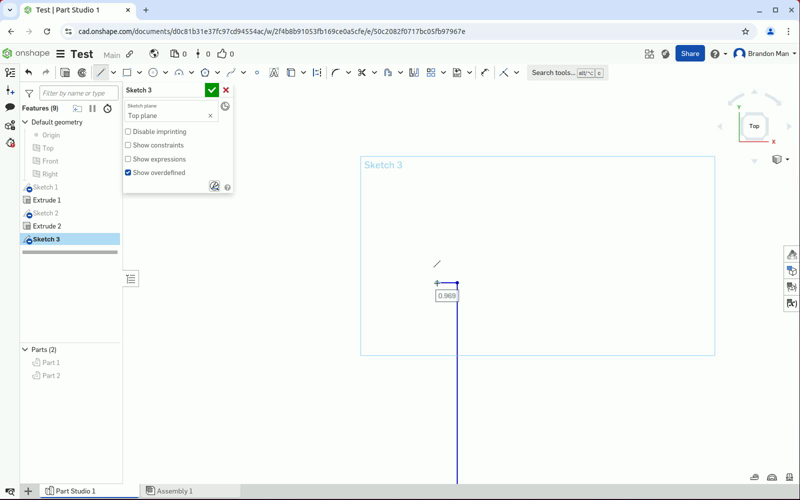
scroll(-6)
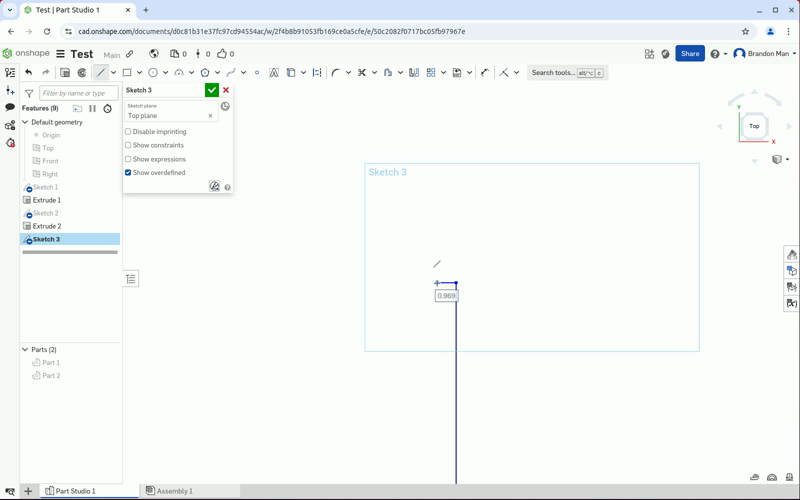
scroll(-6)
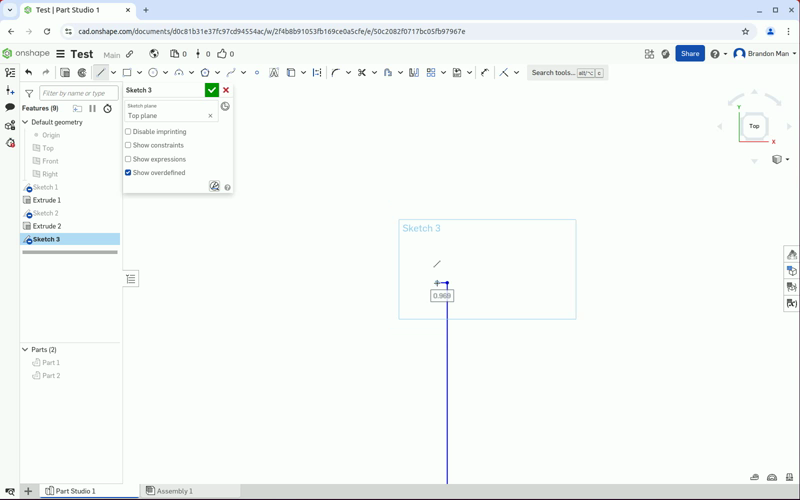
scroll(-6)
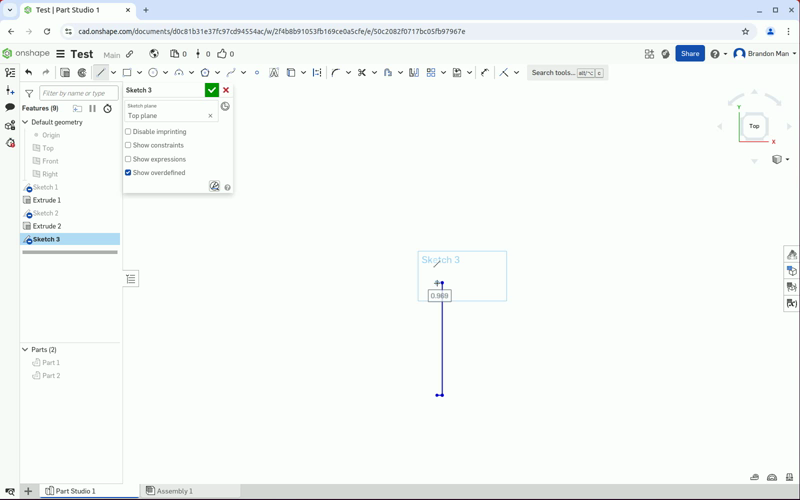
key_up(shift)
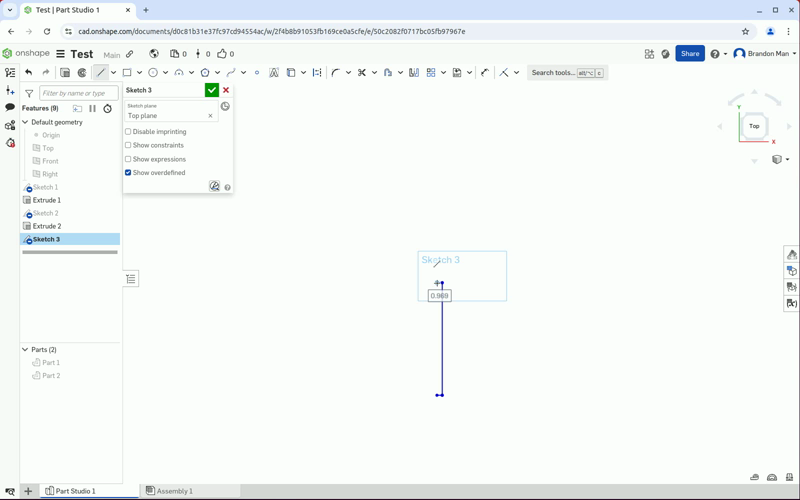
key_down(shift)
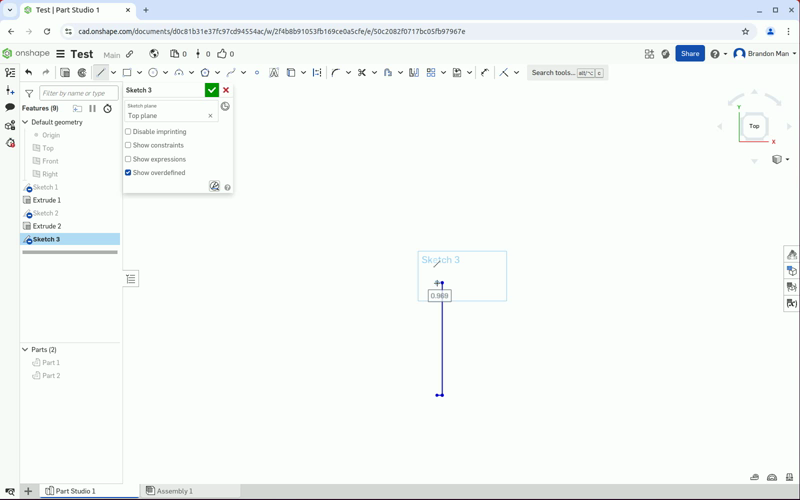
mouse_move(437, 395)
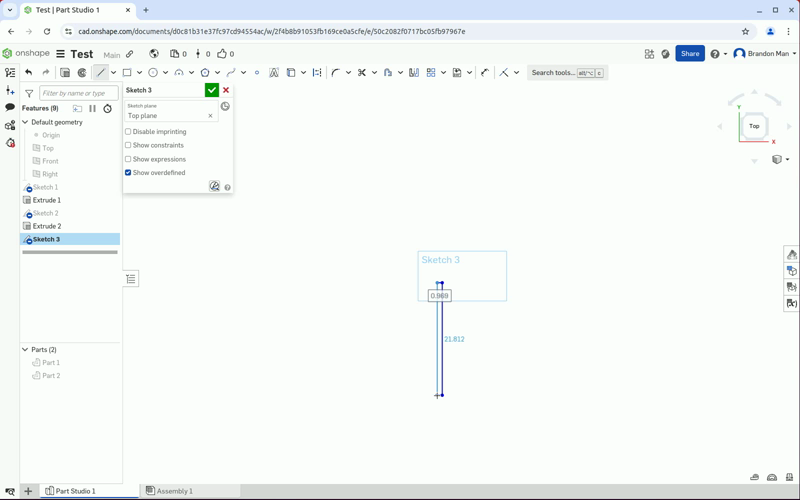
key_up(shift)
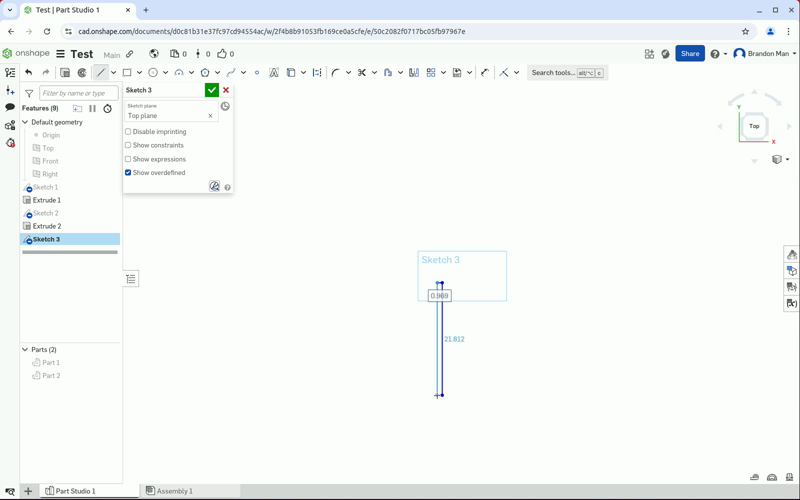
click(437, 395)
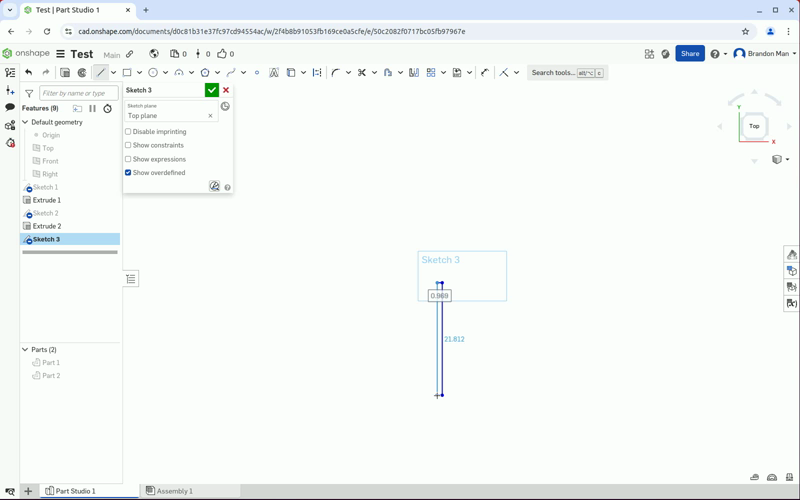
key(esc)
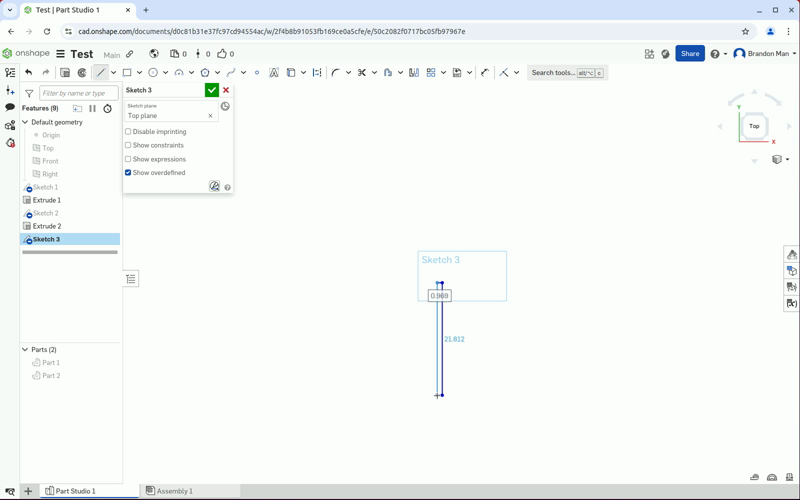
mouse_move(439, 295)
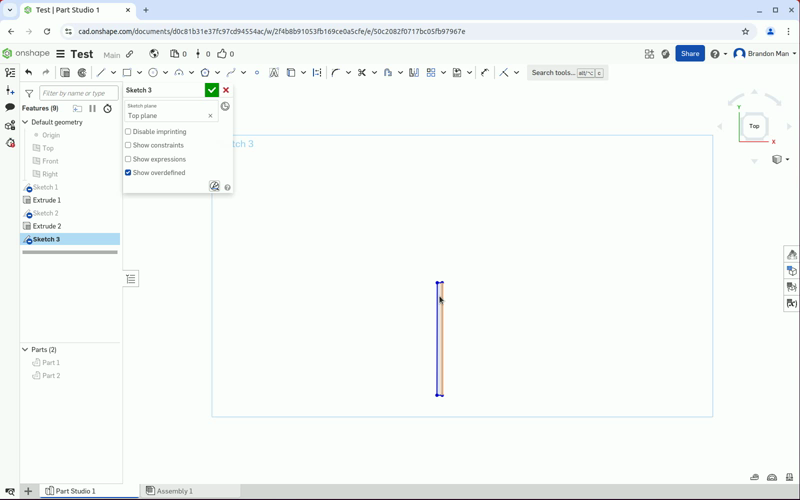
scroll(6)
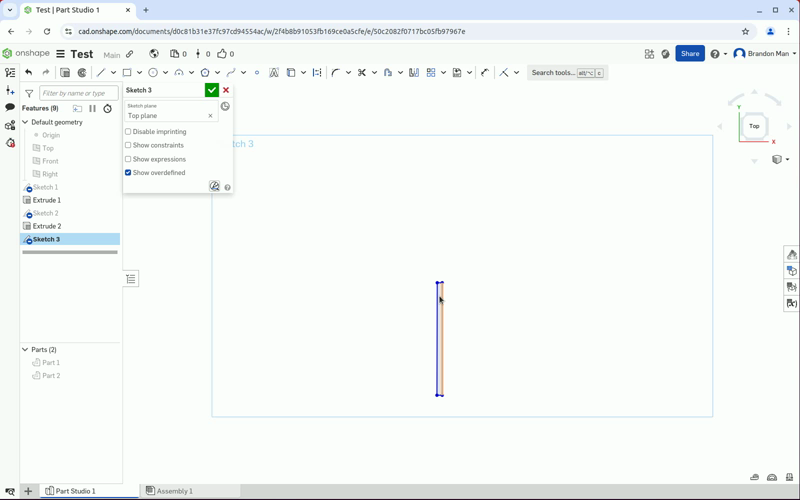
scroll(6)
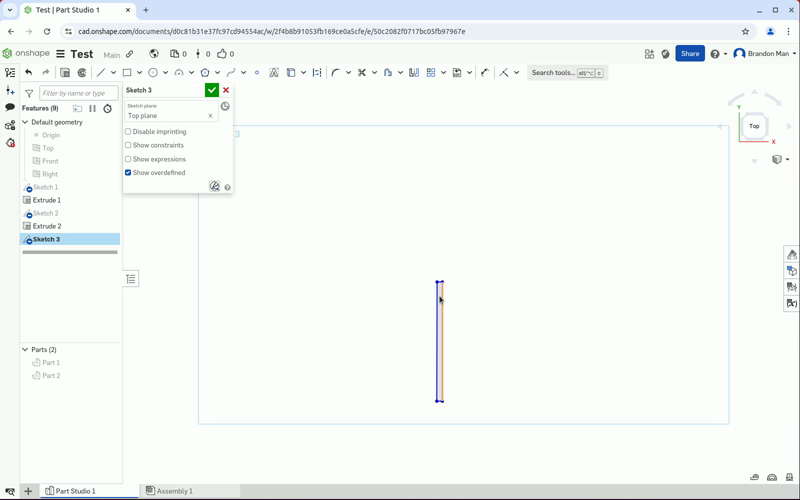
scroll(6)
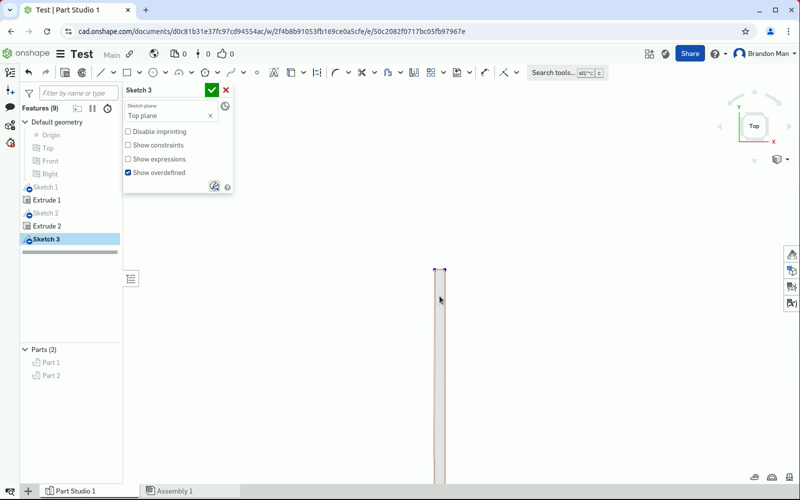
scroll(6)
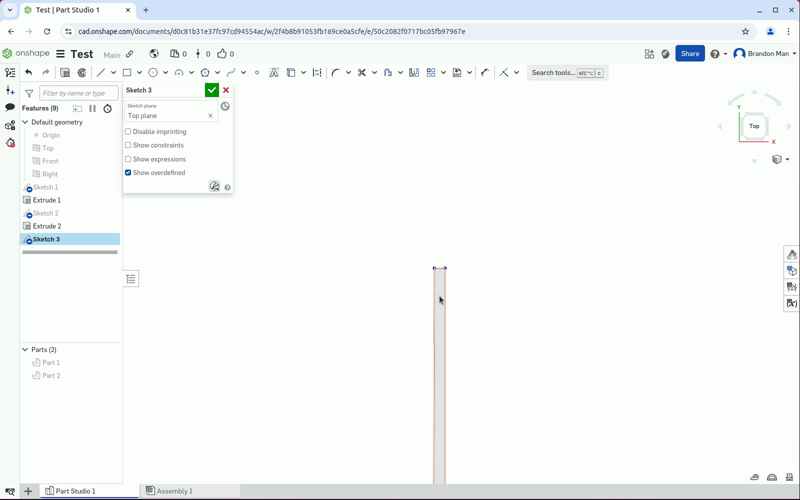
scroll(6)
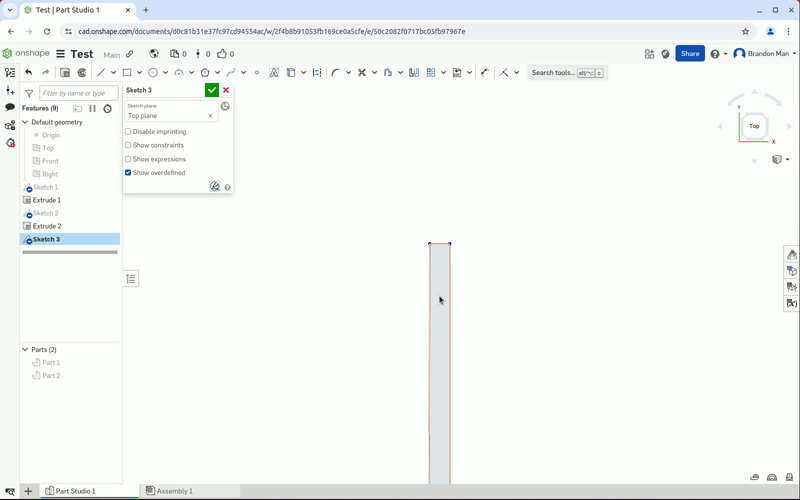
scroll(6)
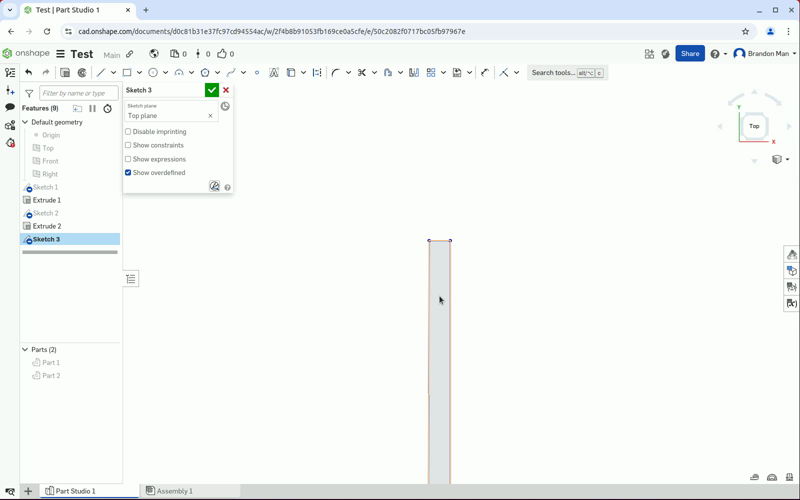
scroll(6)
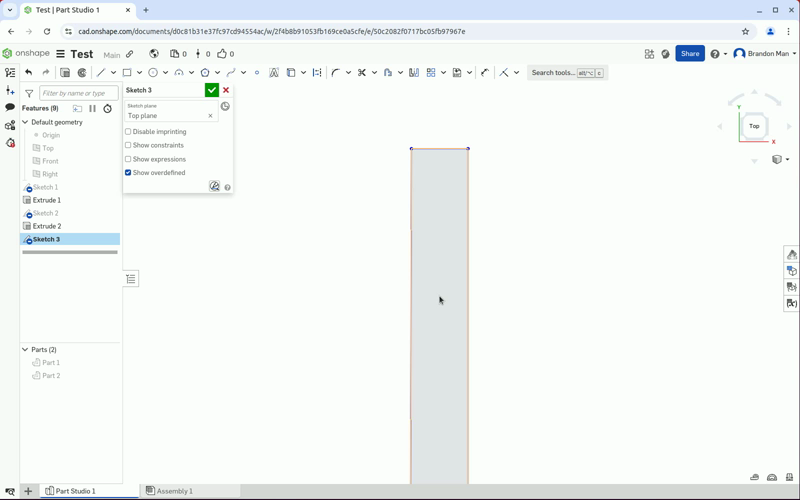
click(439, 295)
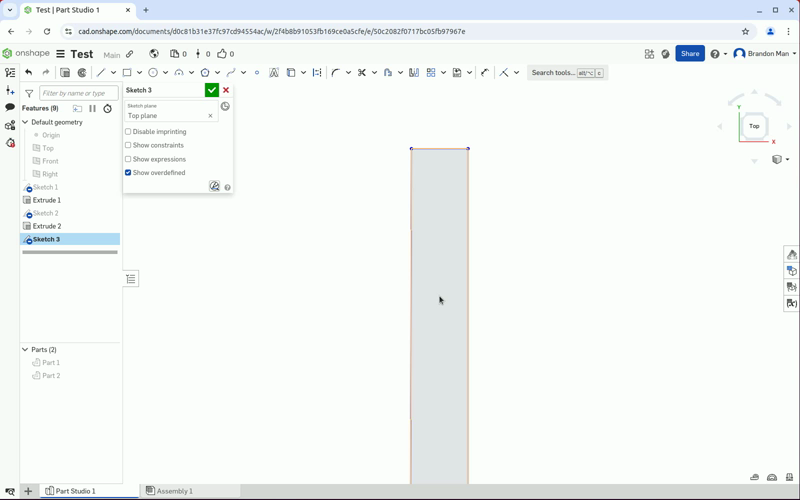
scroll(-6)
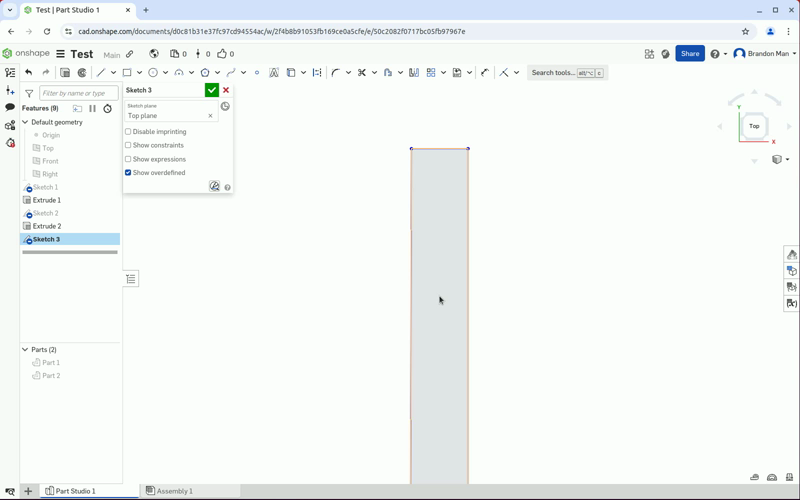
scroll(-6)
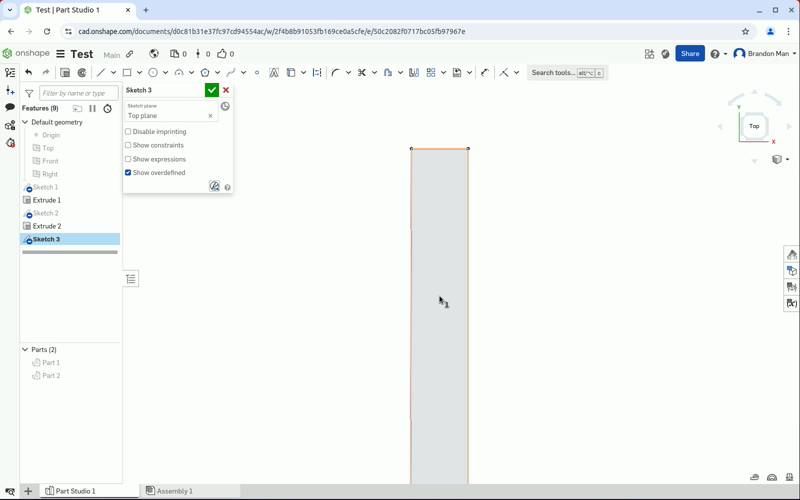
scroll(-6)
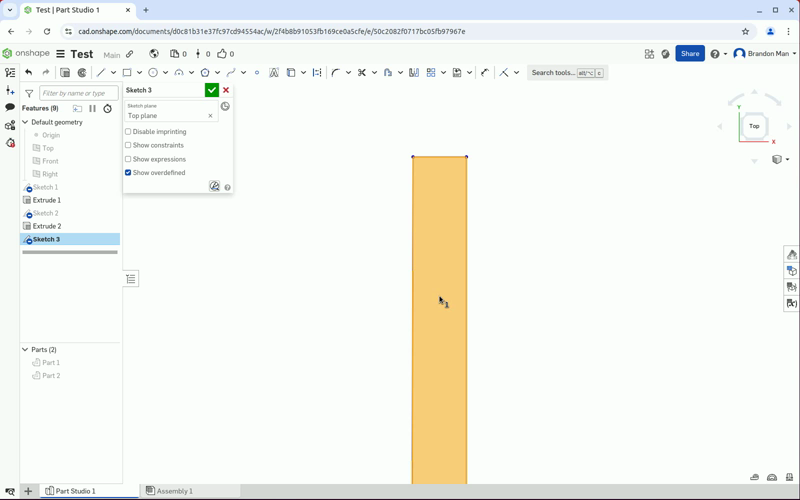
scroll(-6)
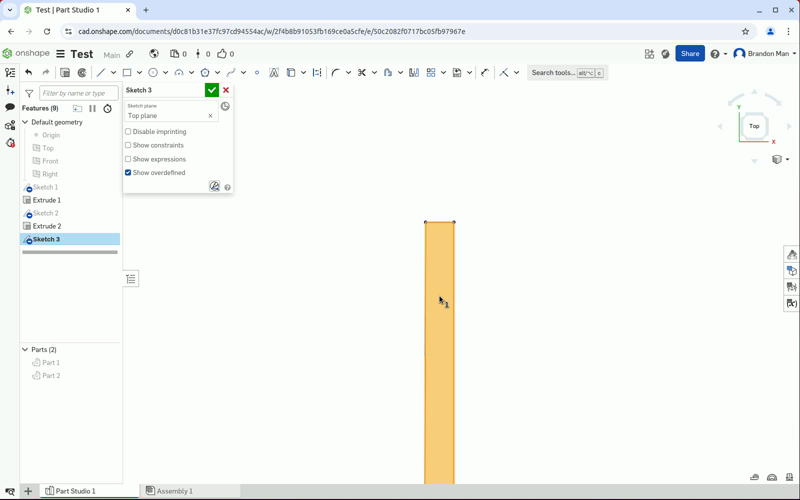
scroll(-6)
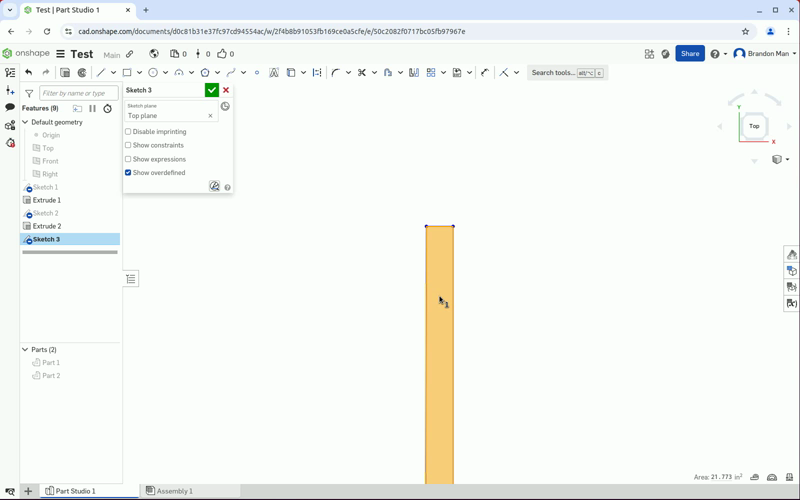
scroll(-6)
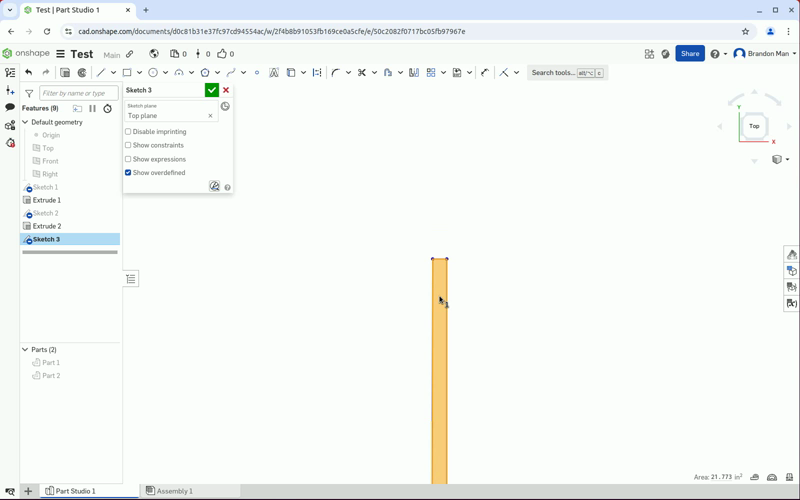
scroll(-6)
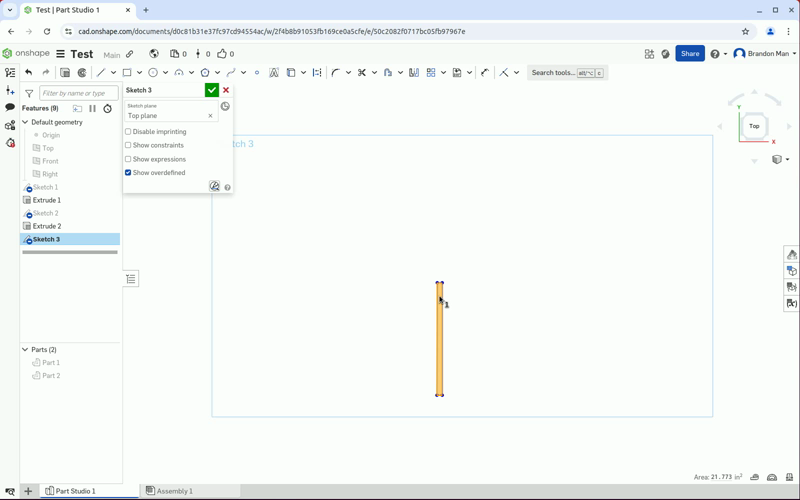
mouse_move(73, 352)
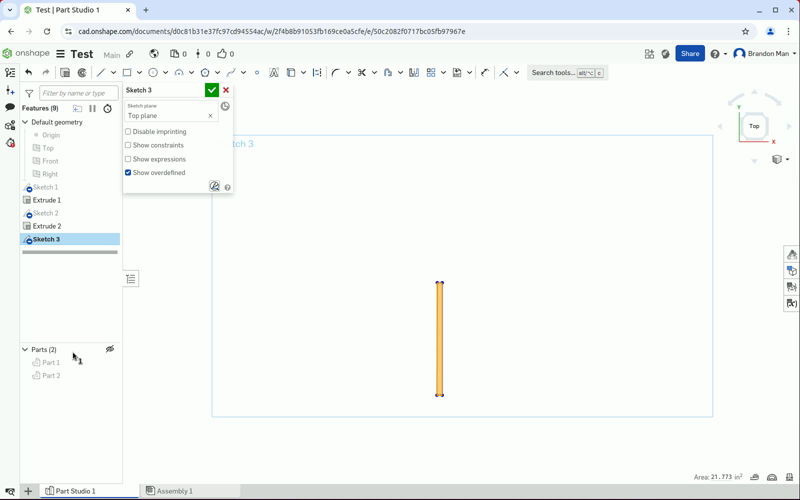
key(shift+y)
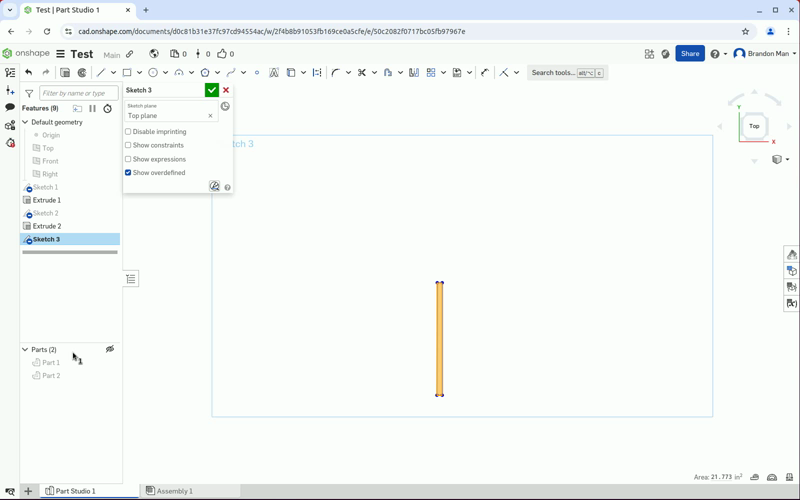
key(shift+e)
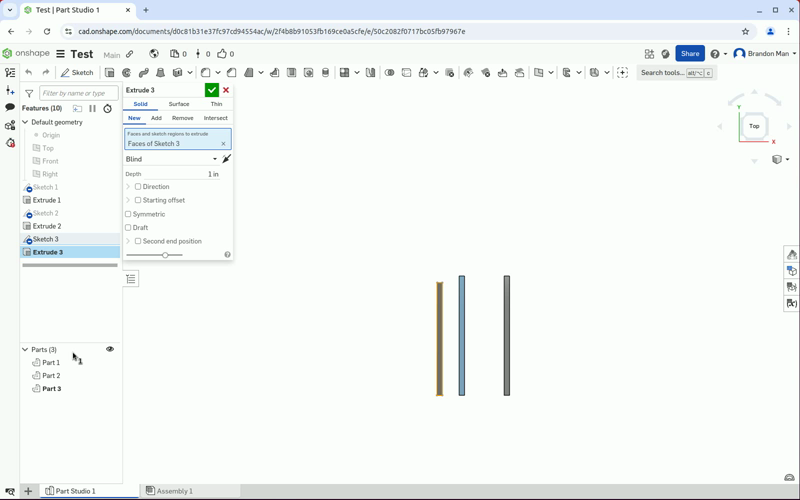
mouse_move(143, 106)
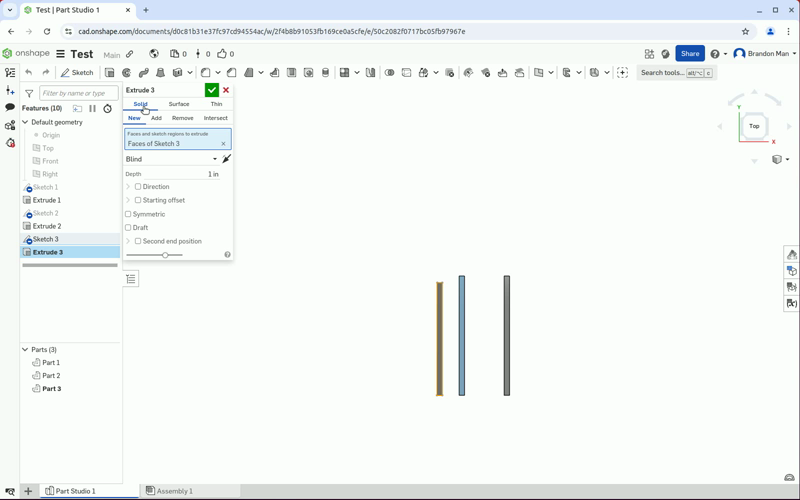
click(143, 106)
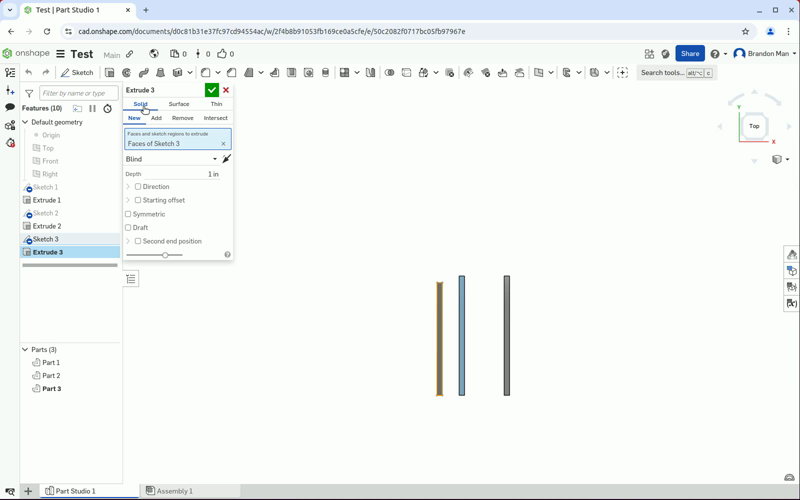
mouse_move(137, 120)
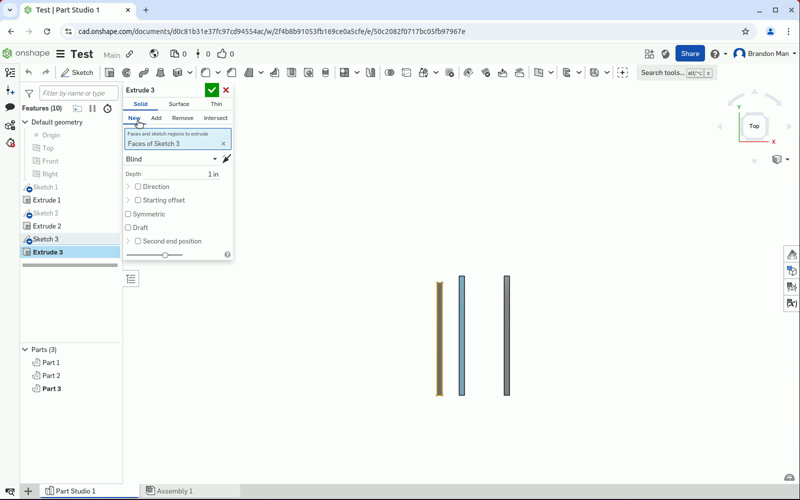
click(137, 120)
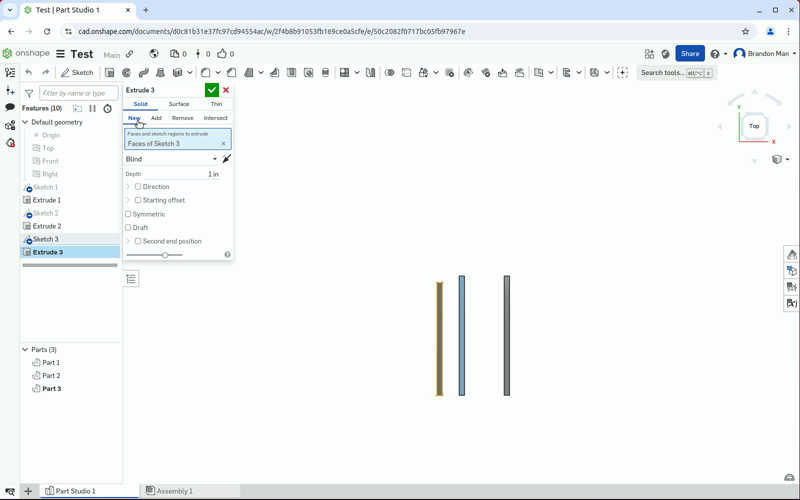
key(tab, 4)
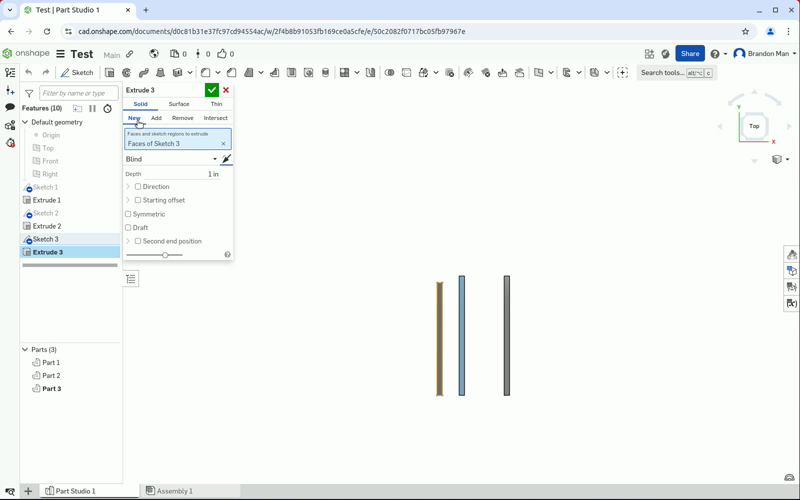
text(0.722)
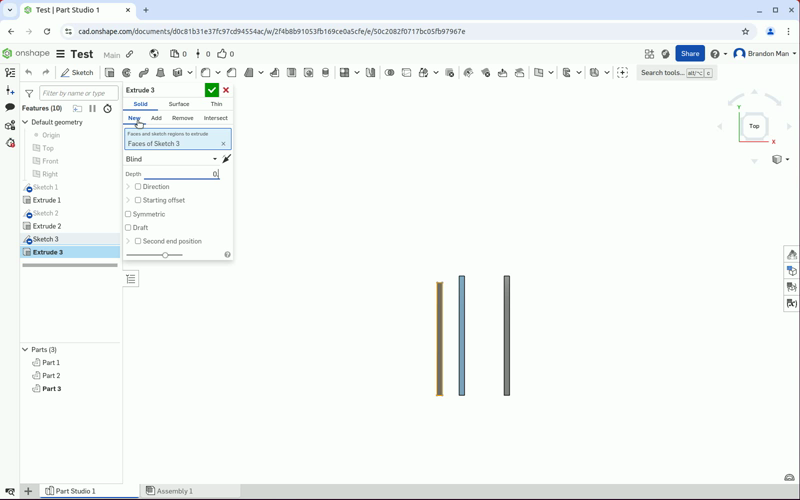
key(enter)
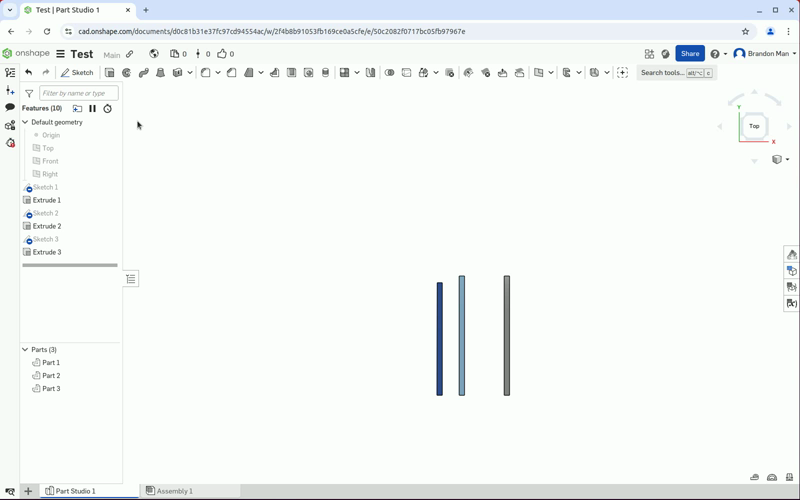
key(shift+h)
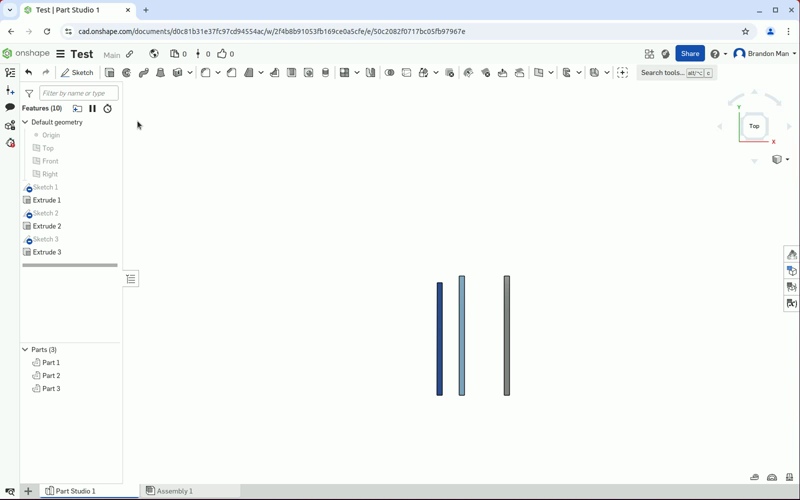
key(shift+h)
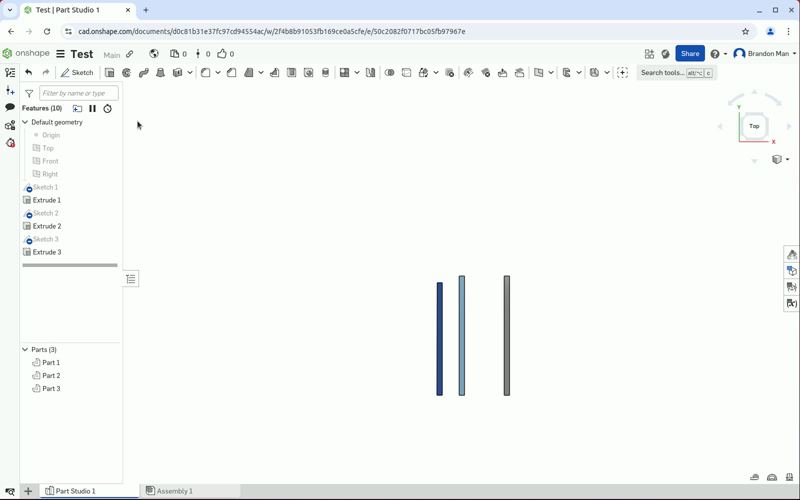
mouse_move(73, 189)
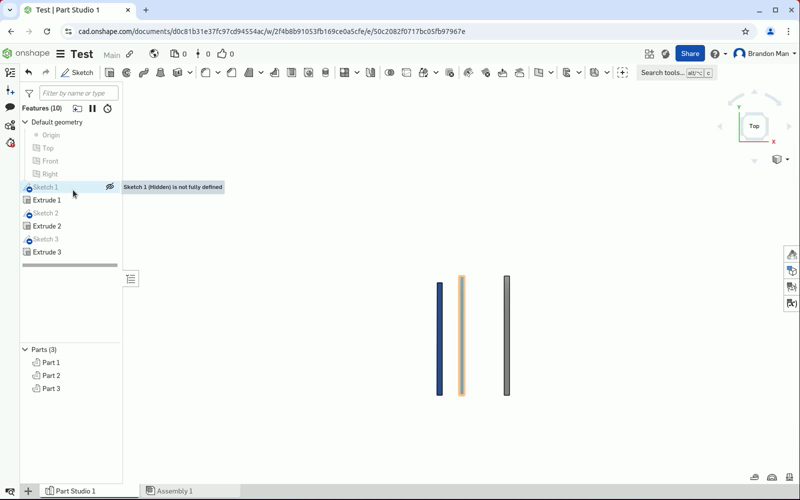
click(73, 189)
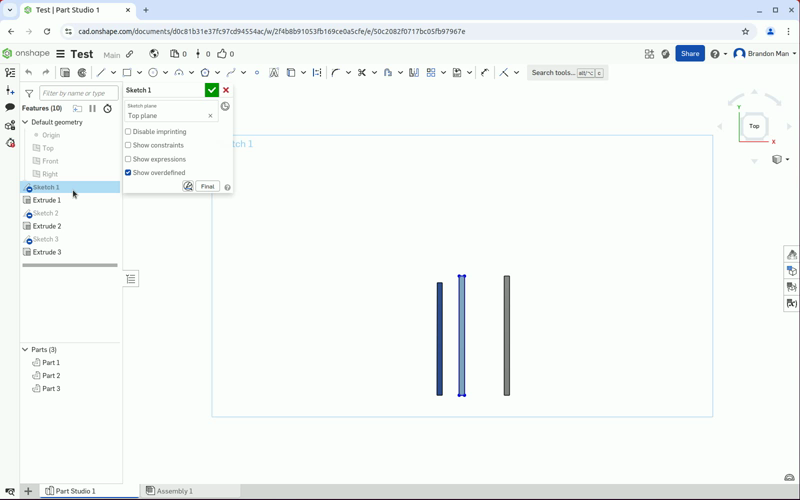
mouse_move(229, 92)
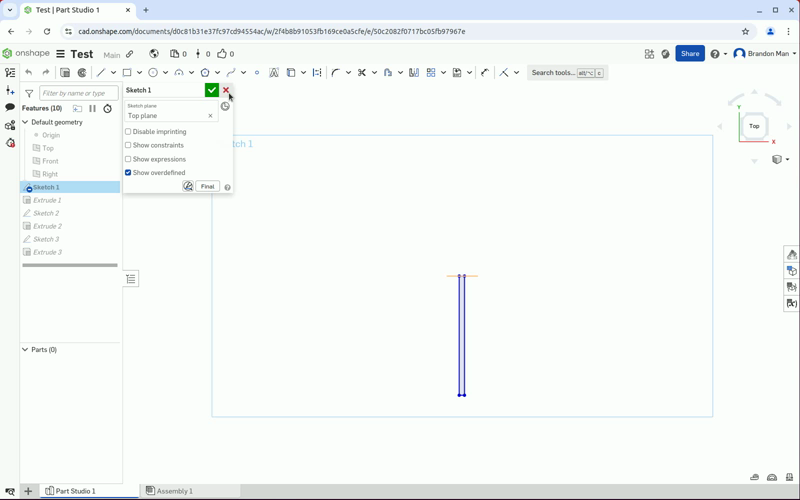
click(229, 92)
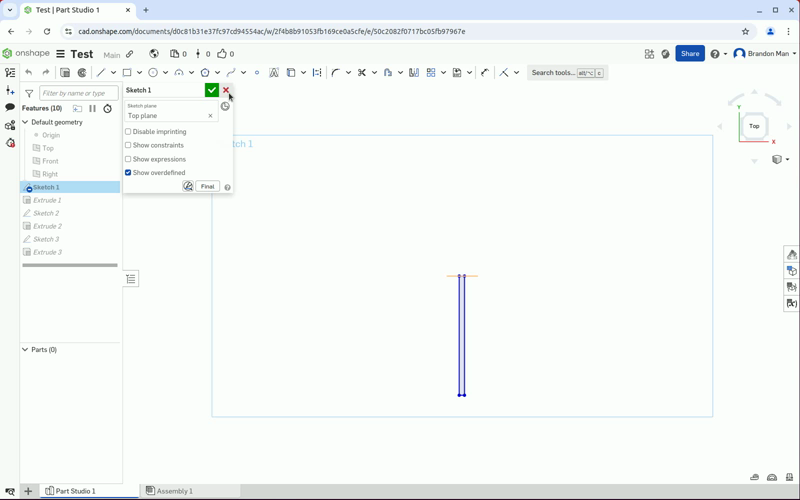
key(shift+s)
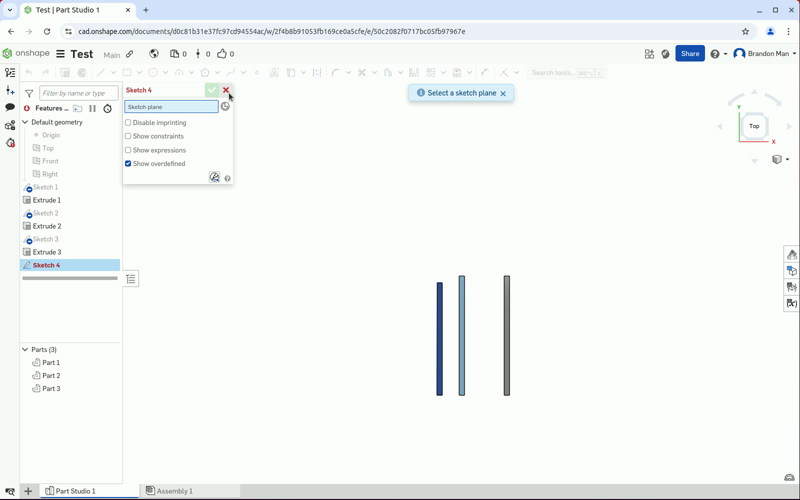
mouse_move(73, 150)
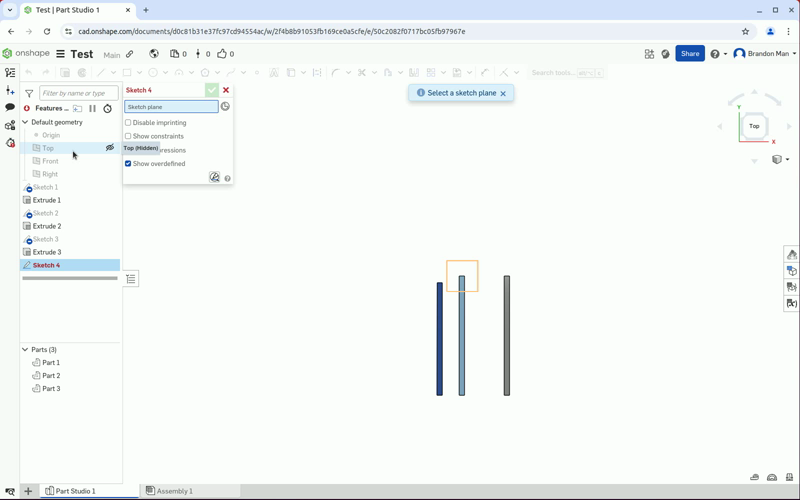
click(73, 150)
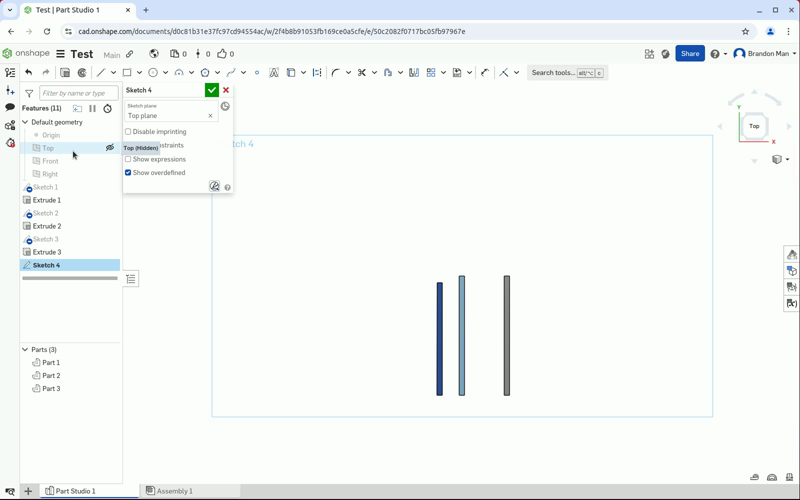
mouse_move(73, 352)
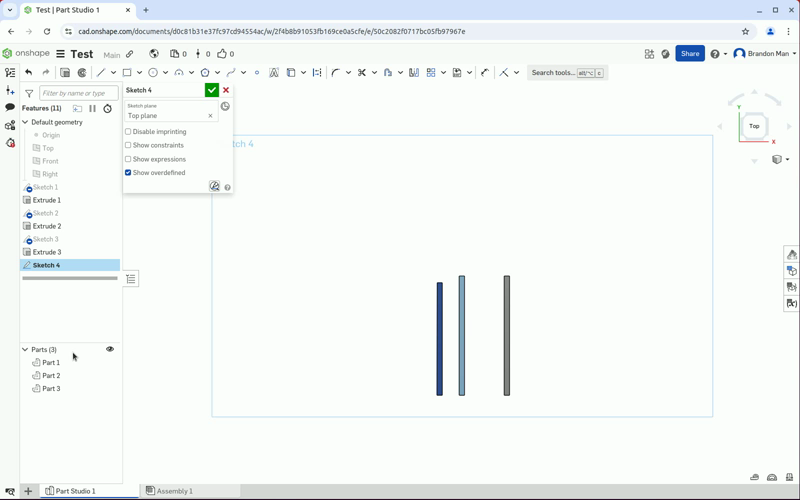
key(y)
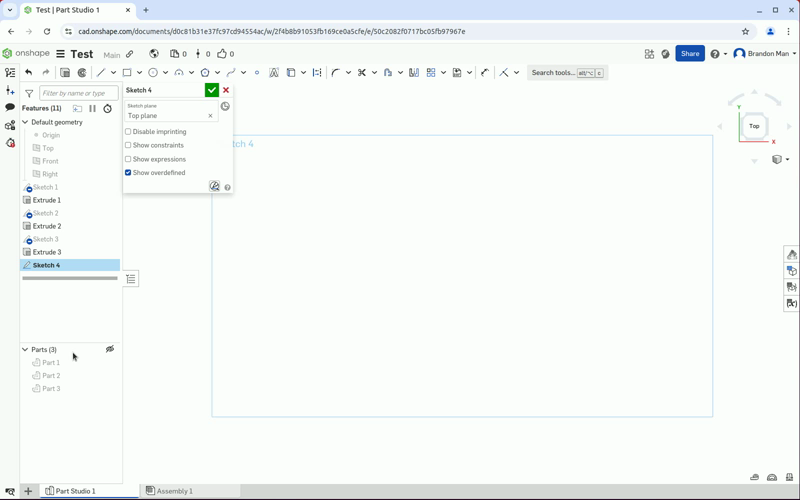
key(l)
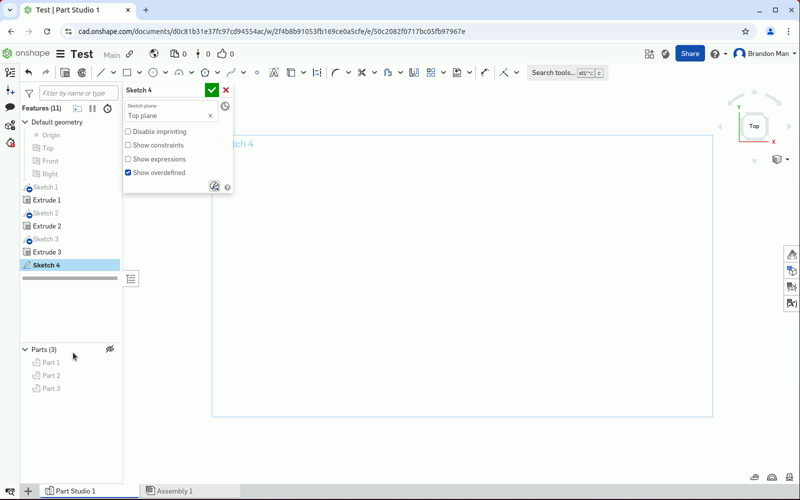
key_down(shift)
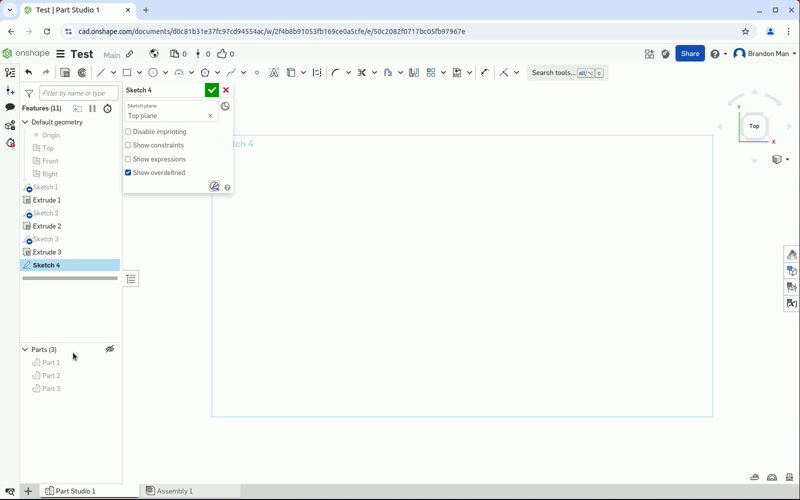
mouse_move(458, 395)
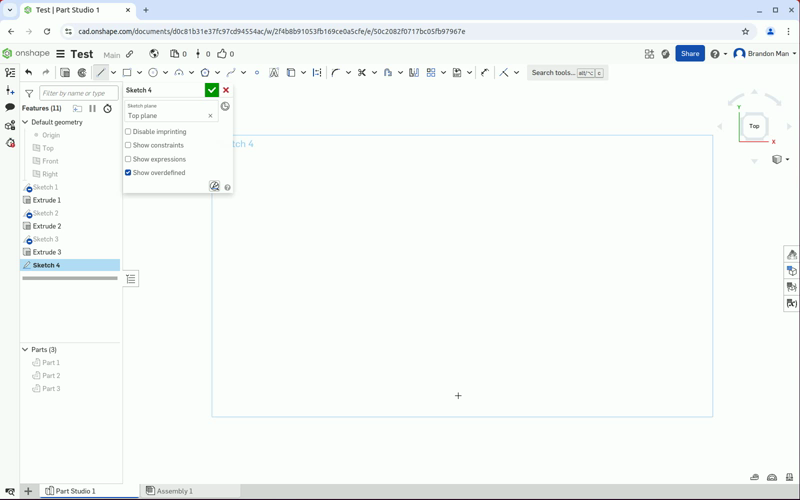
click(458, 395)
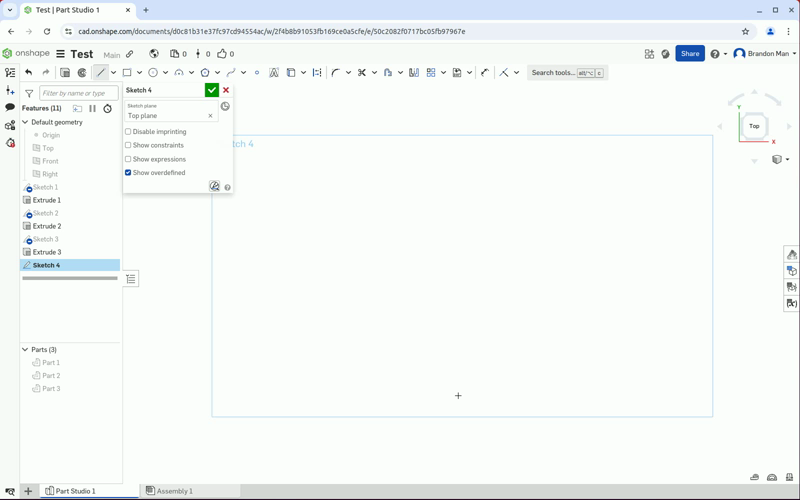
key_up(shift)
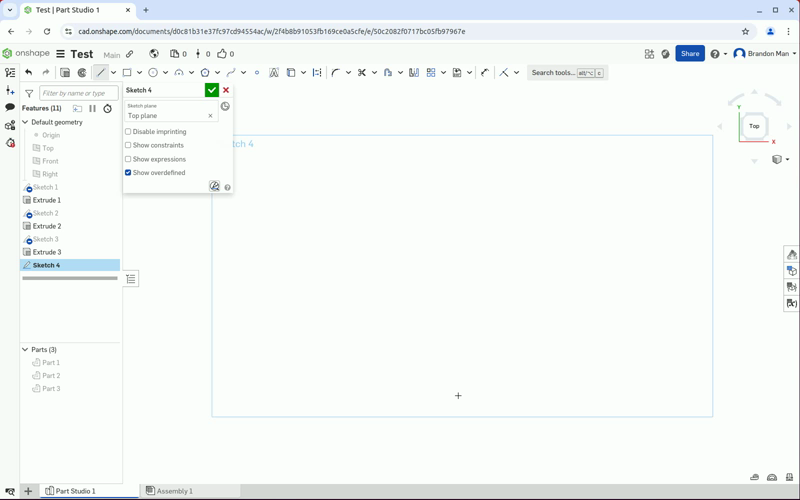
key_down(shift)
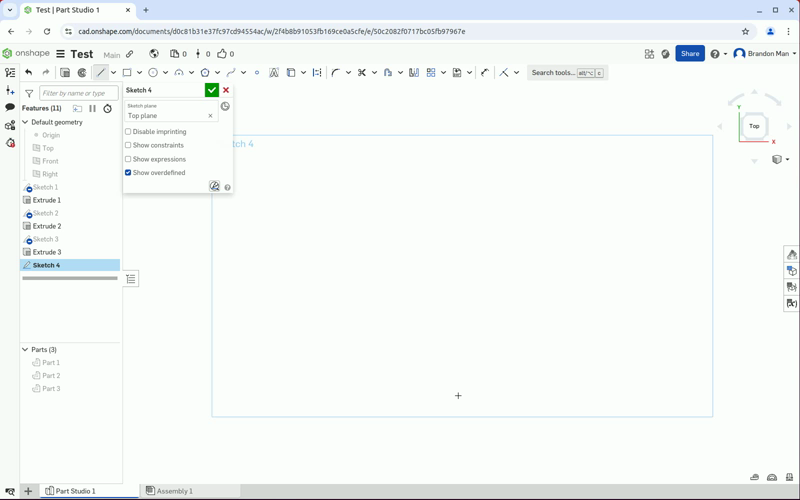
mouse_move(488, 395)
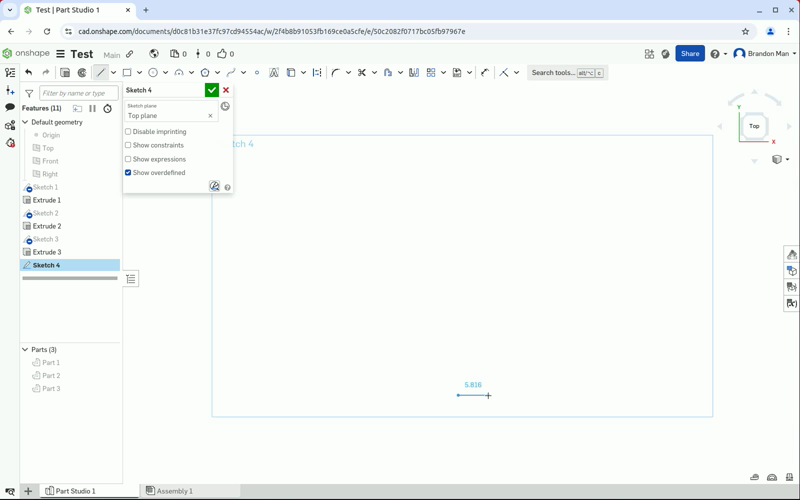
mouse_move(463, 395)
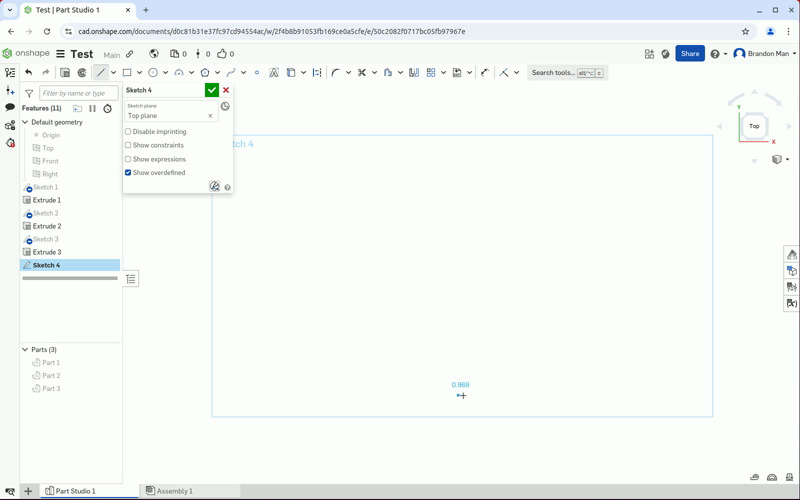
scroll(6)
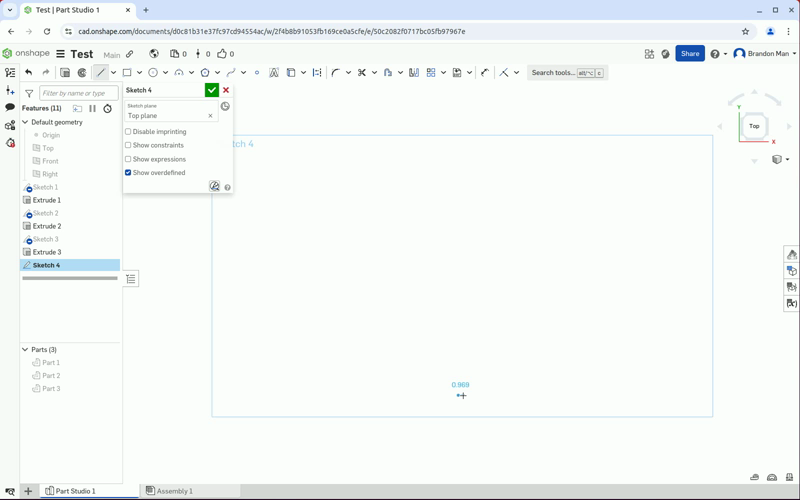
scroll(6)
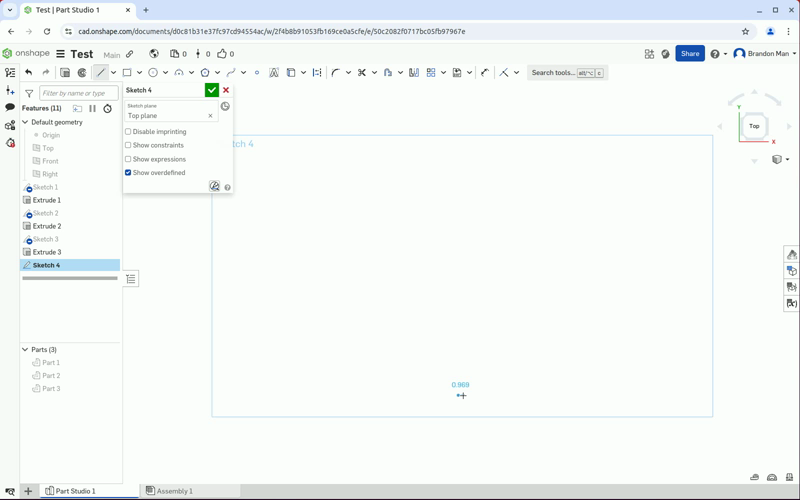
scroll(6)
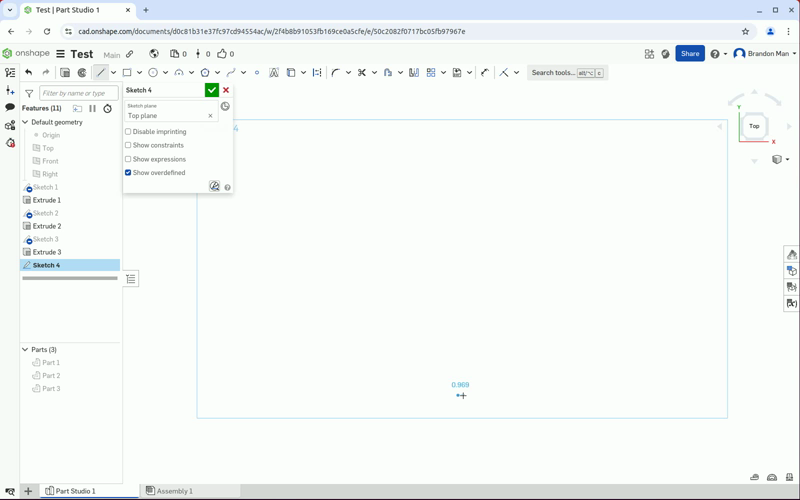
scroll(6)
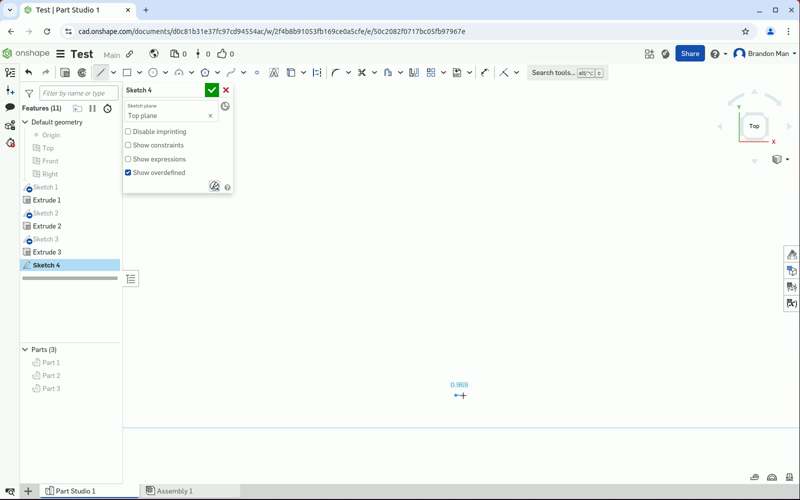
scroll(6)
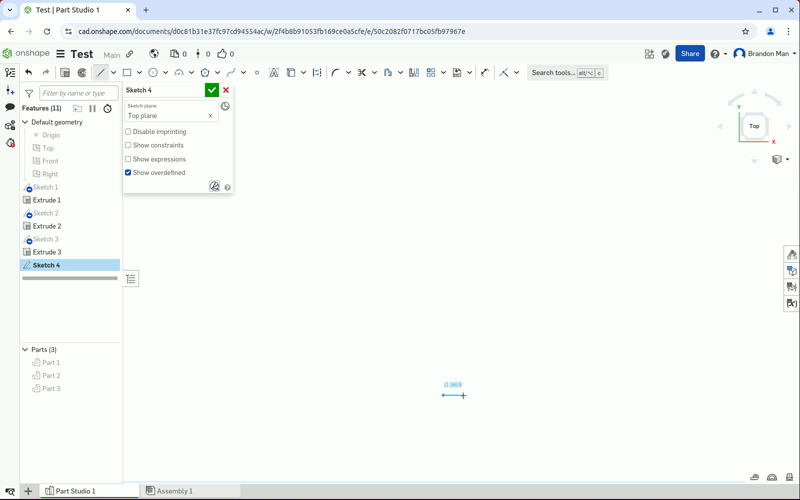
scroll(6)
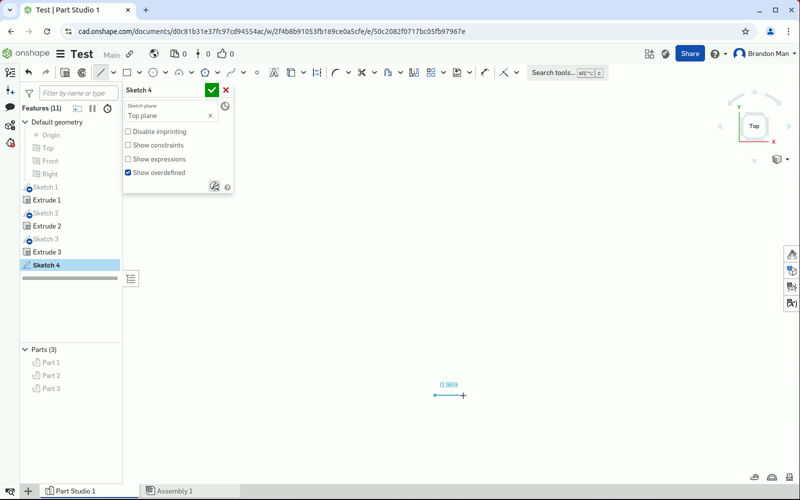
scroll(6)
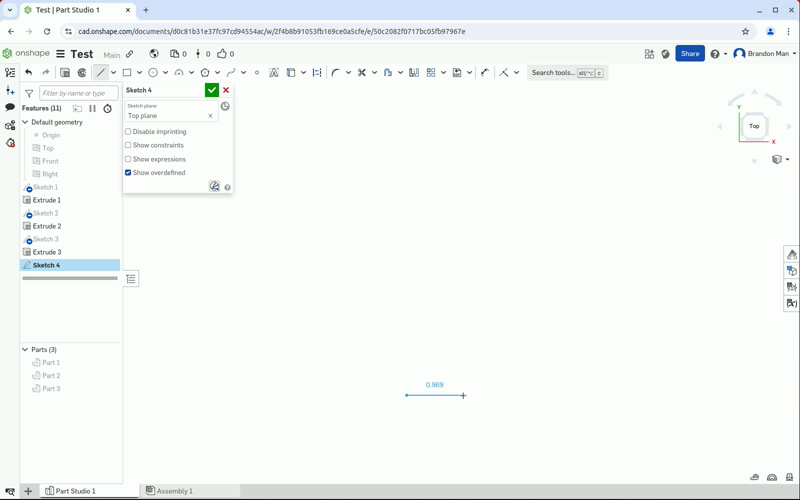
click(463, 395)
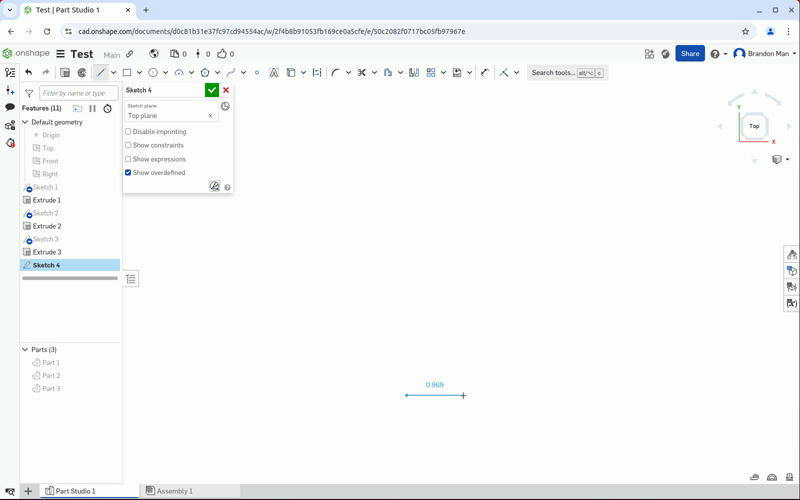
scroll(-6)
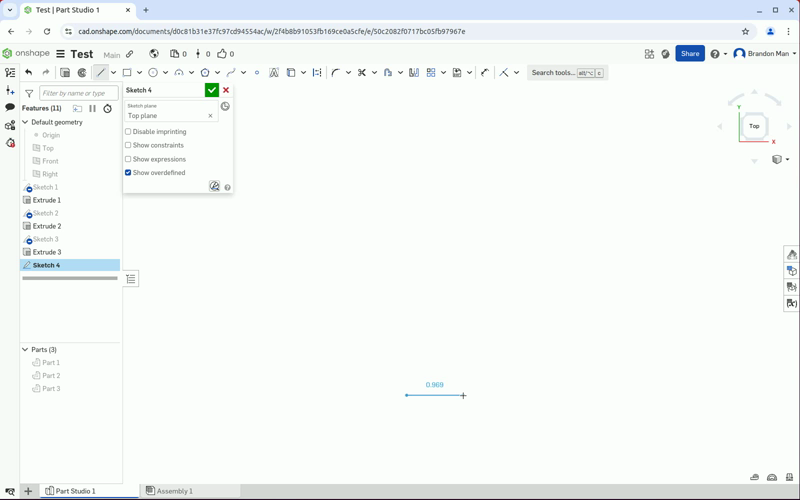
scroll(-6)
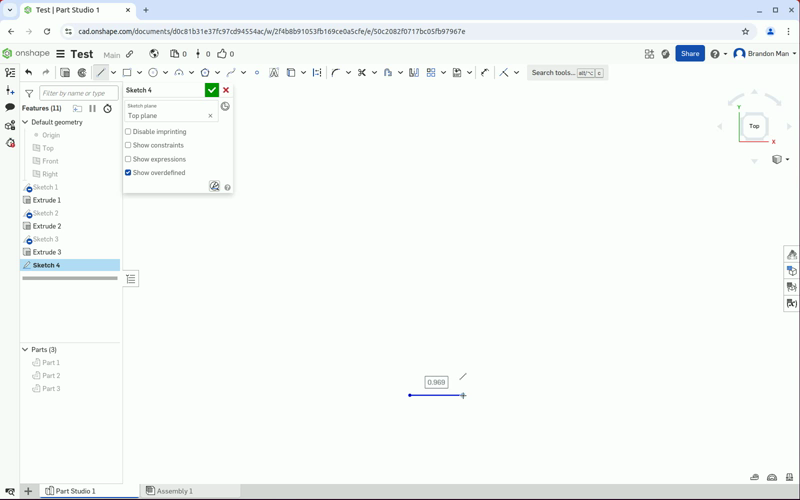
scroll(-6)
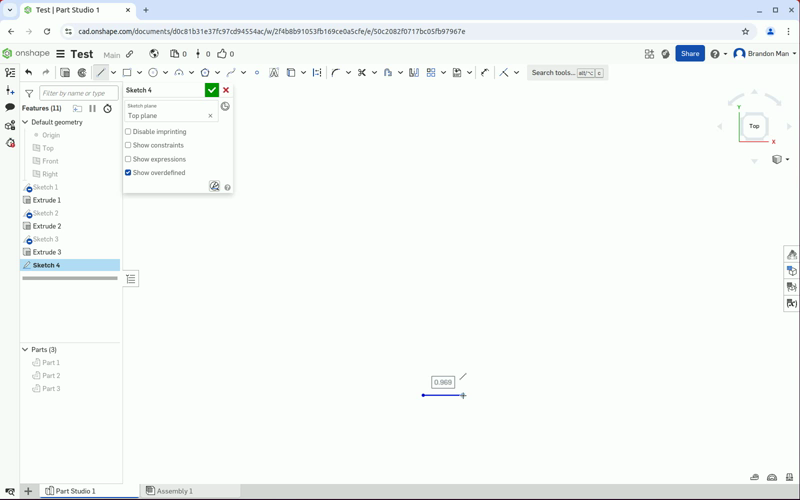
scroll(-6)
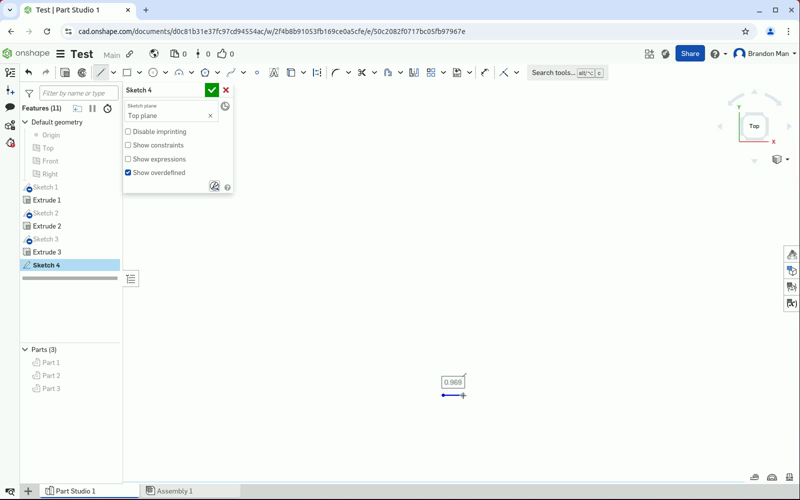
scroll(-6)
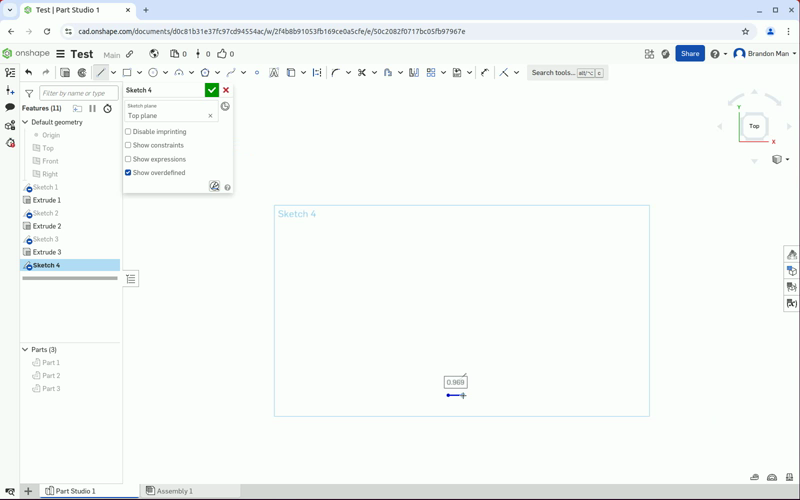
scroll(-6)
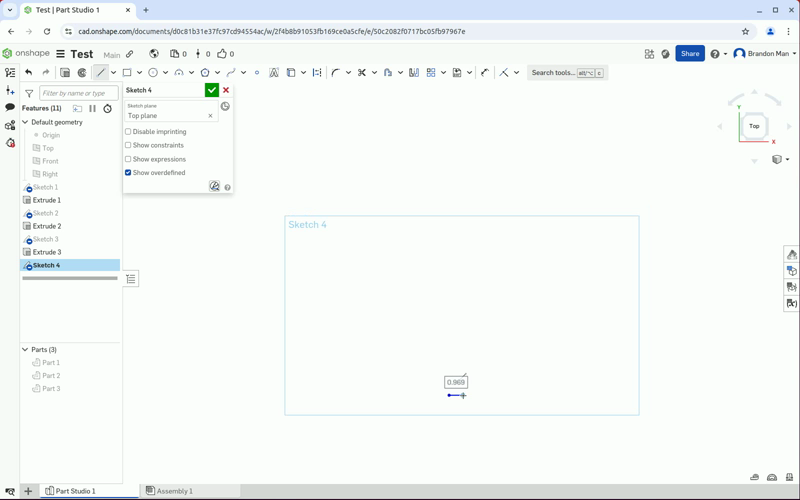
scroll(-6)
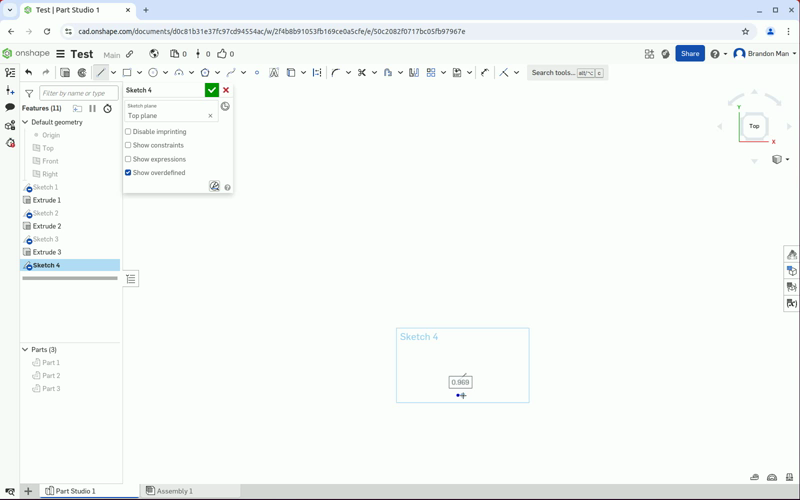
key_up(shift)
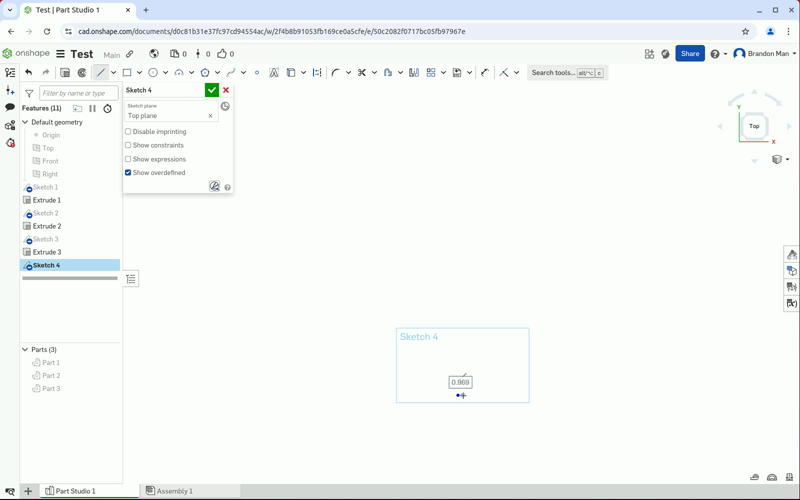
key_down(shift)
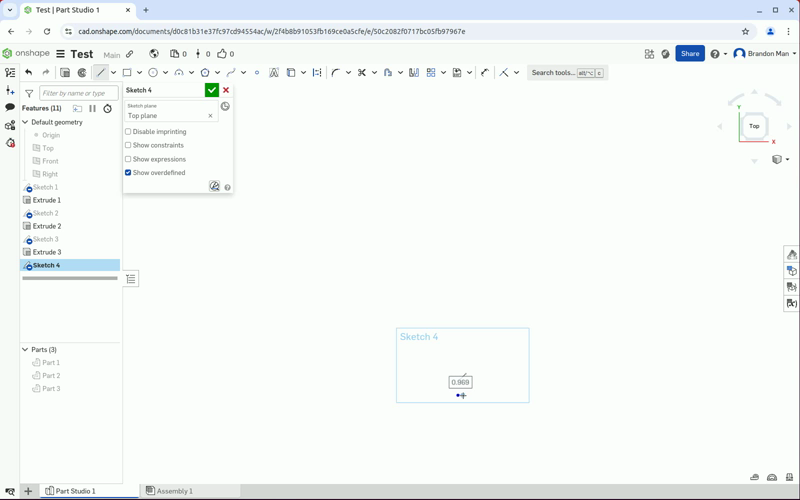
mouse_move(463, 282)
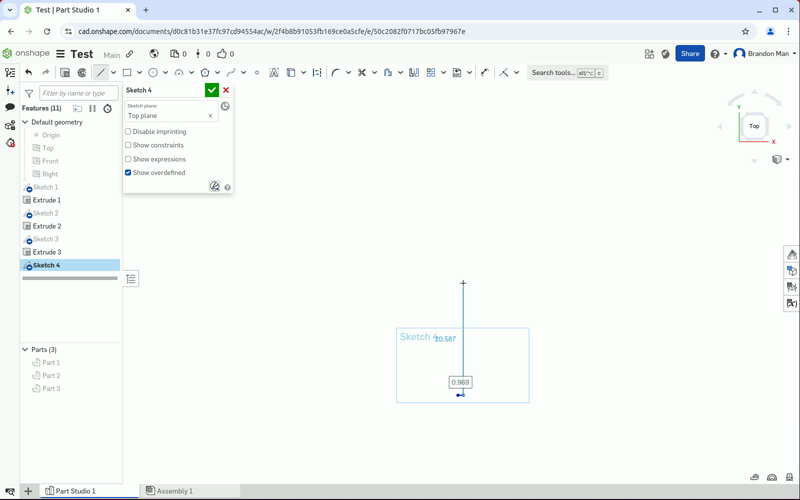
click(463, 282)
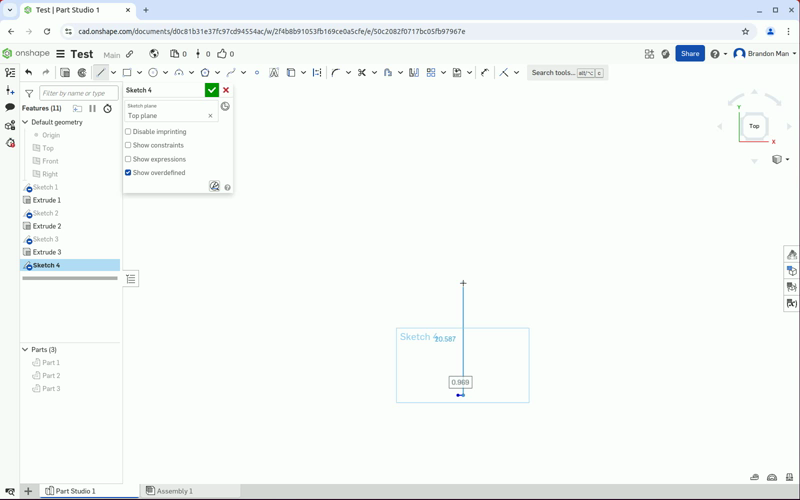
key_up(shift)
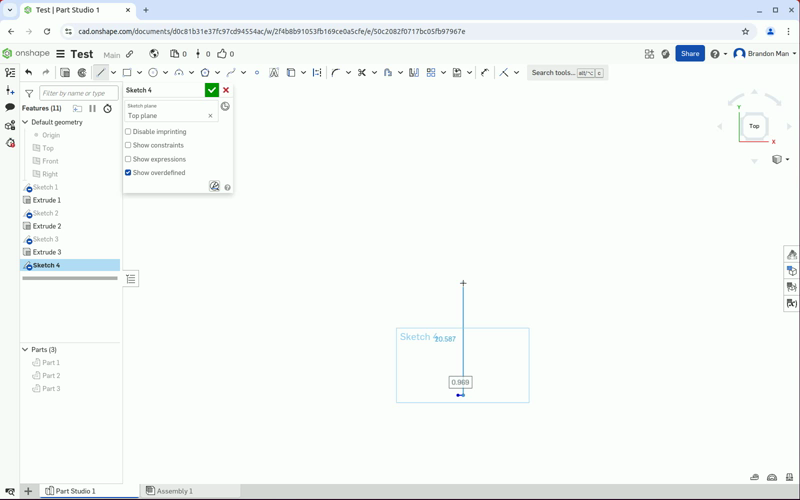
key_down(shift)
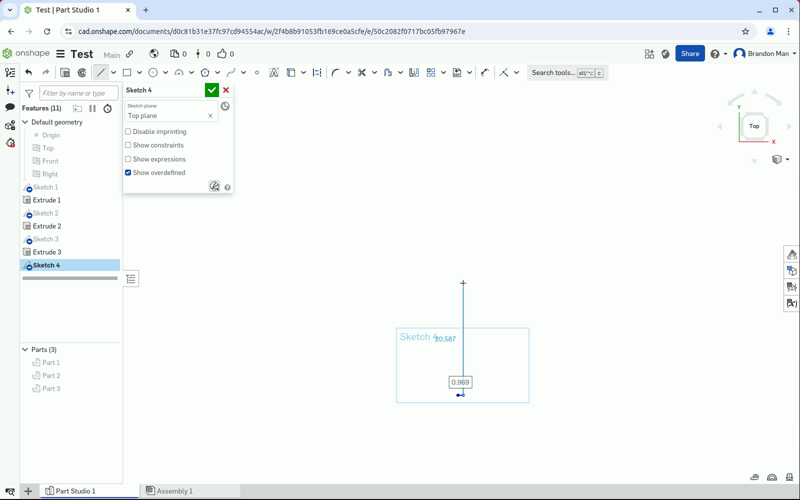
mouse_move(493, 282)
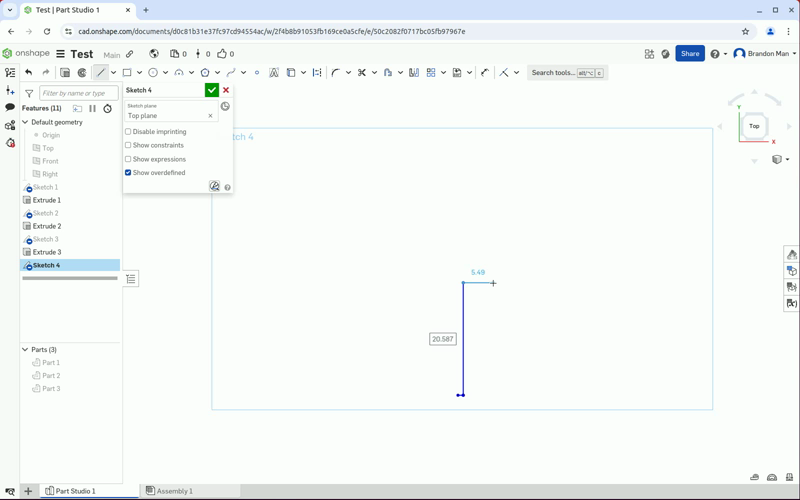
mouse_move(458, 282)
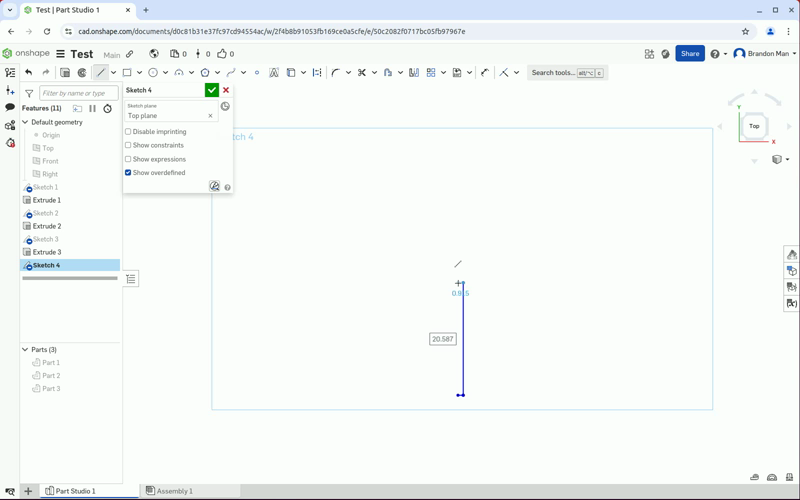
scroll(6)
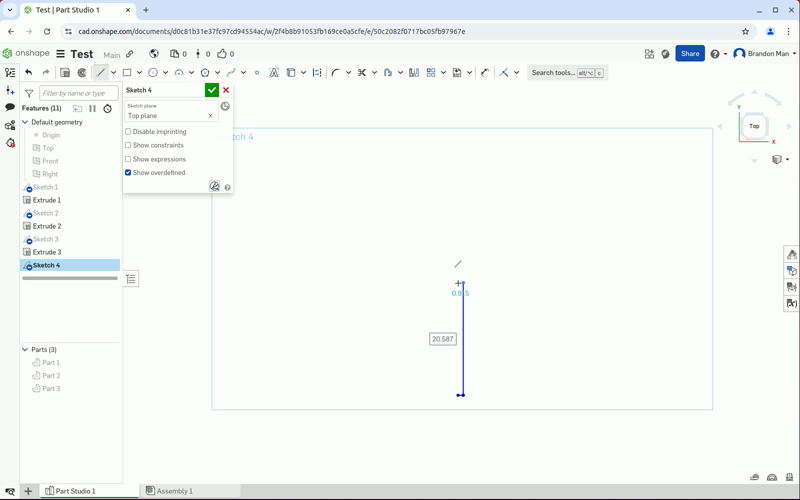
scroll(6)
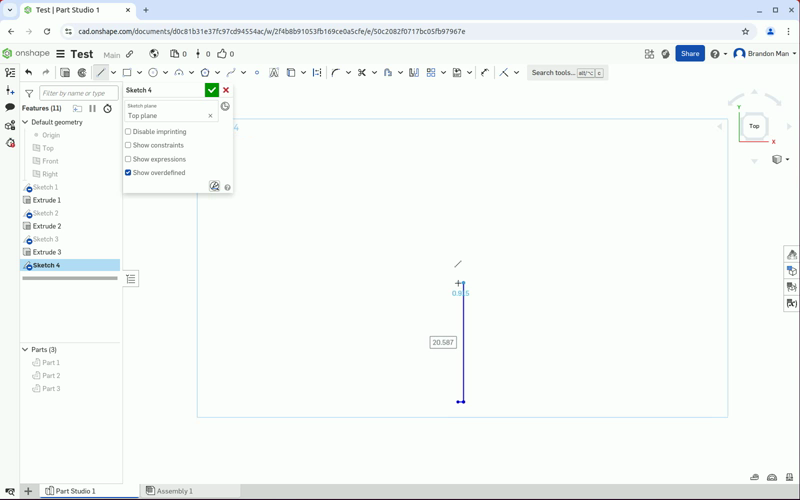
scroll(6)
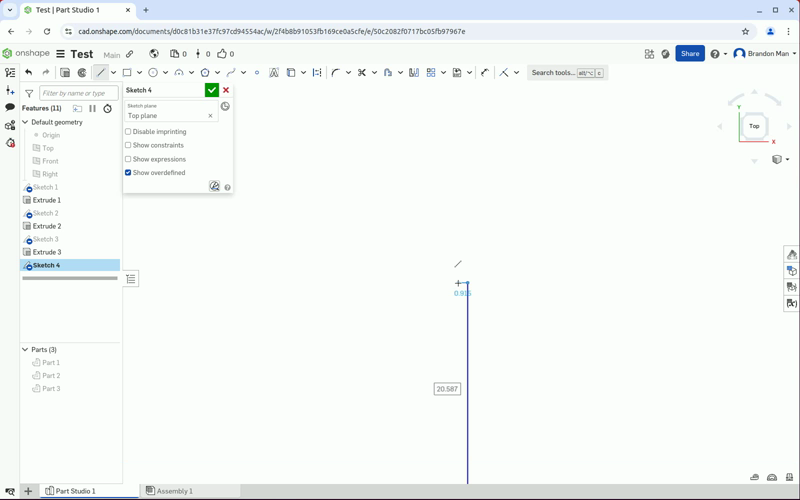
scroll(6)
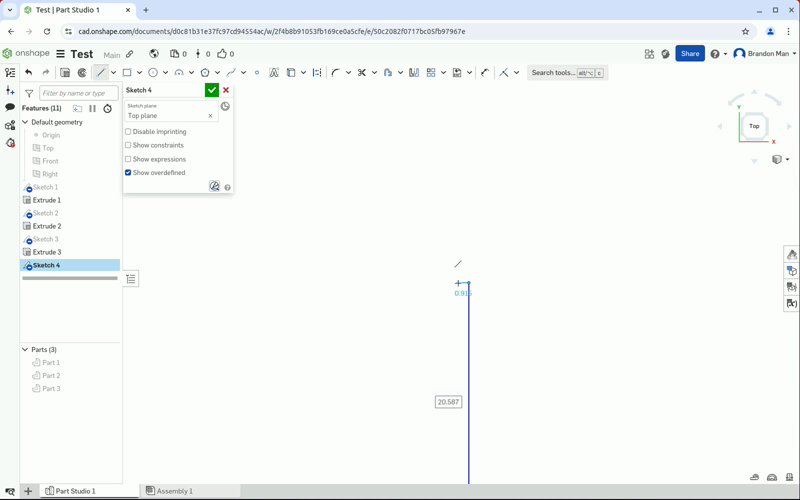
scroll(6)
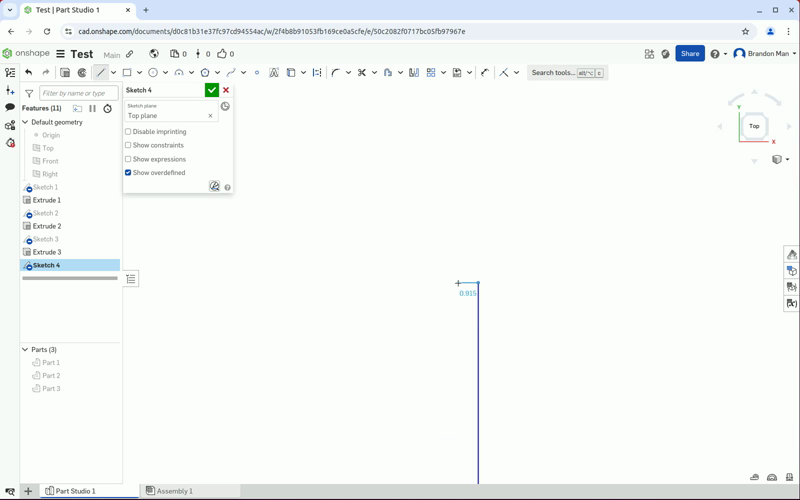
scroll(6)
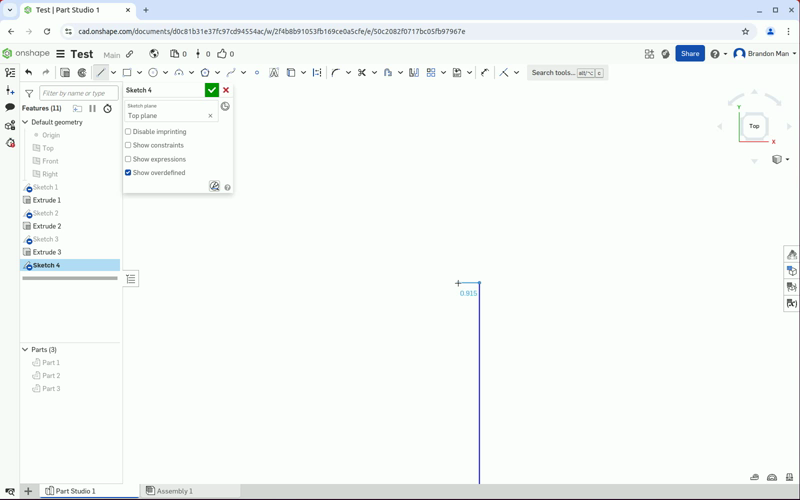
scroll(6)
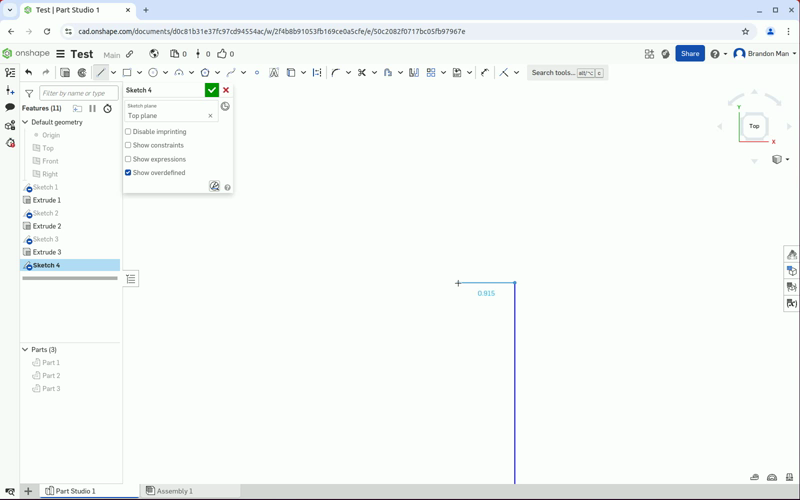
click(458, 282)
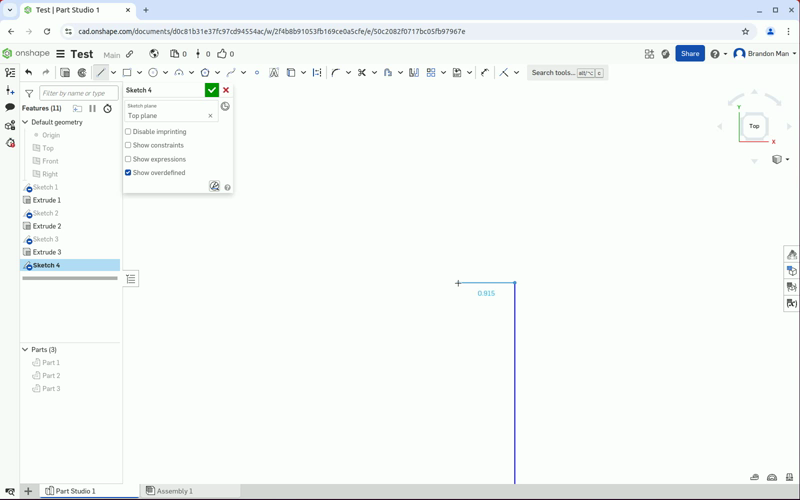
scroll(-6)
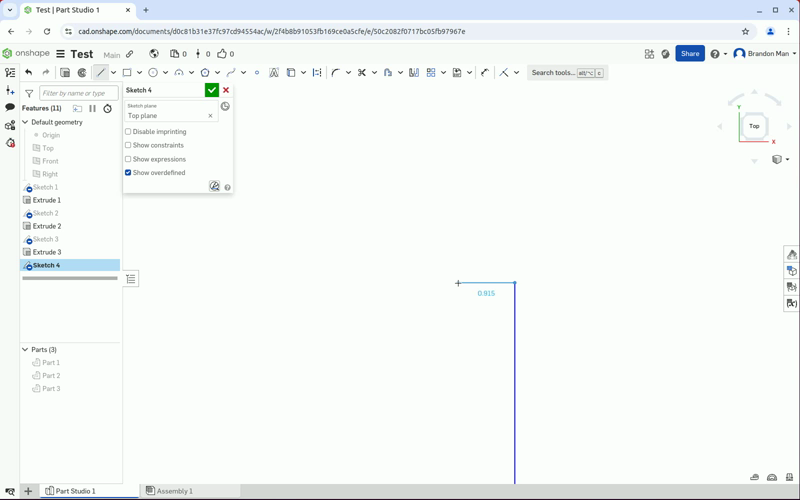
scroll(-6)
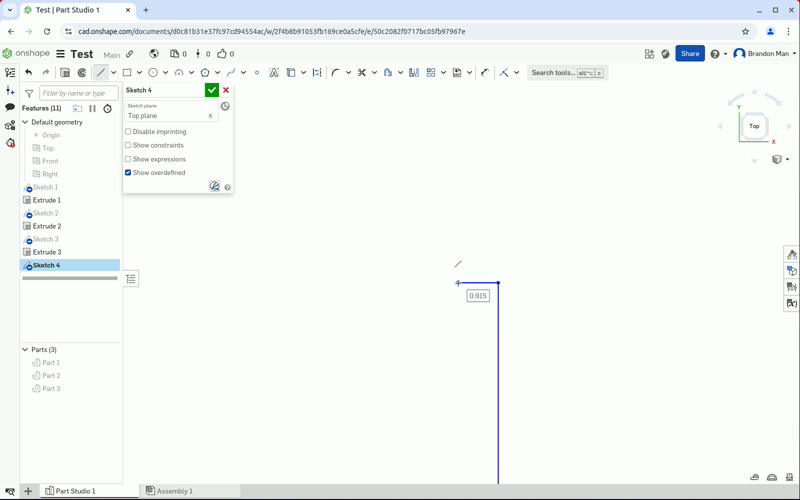
scroll(-6)
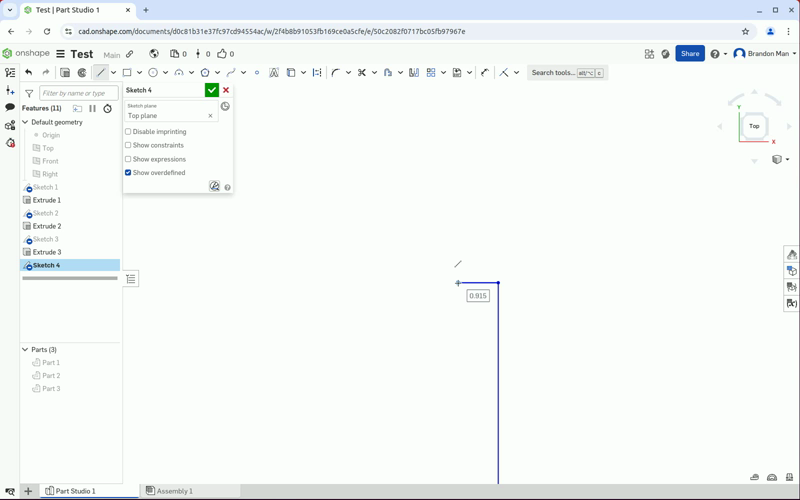
scroll(-6)
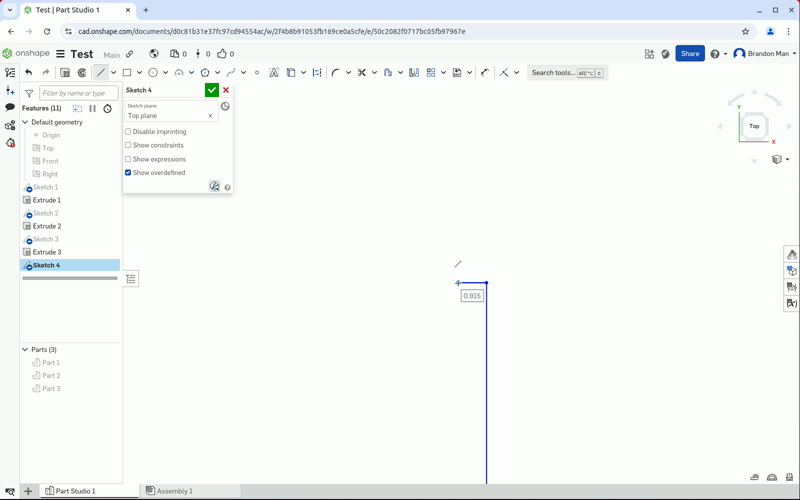
scroll(-6)
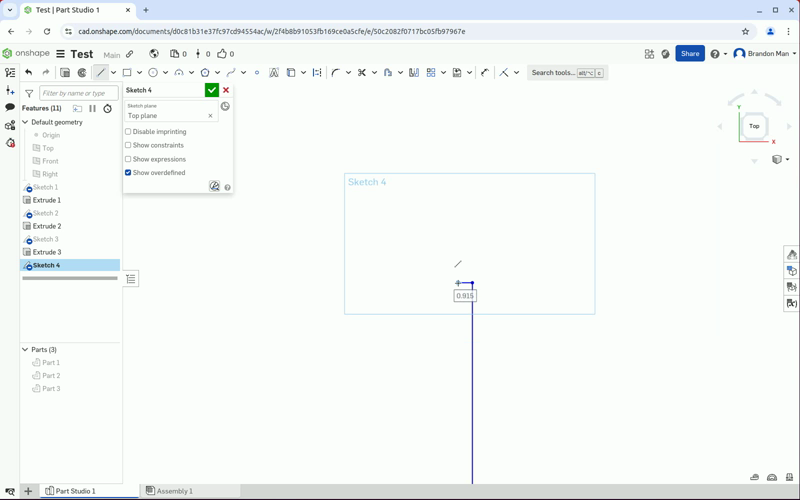
scroll(-6)
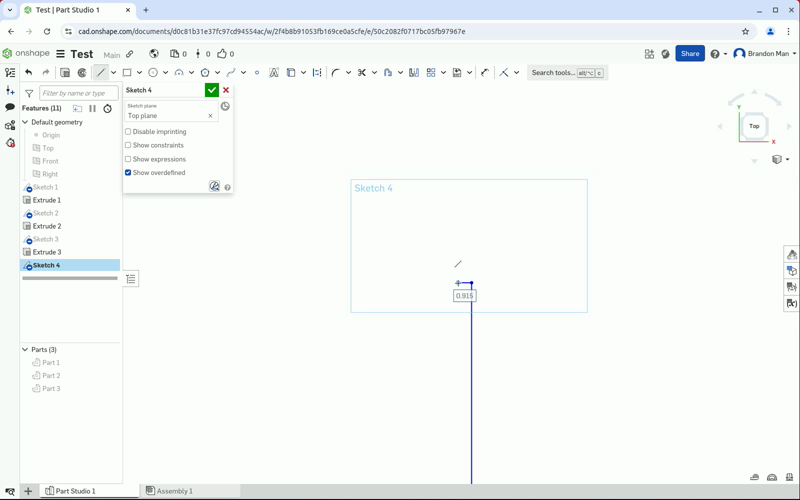
scroll(-6)
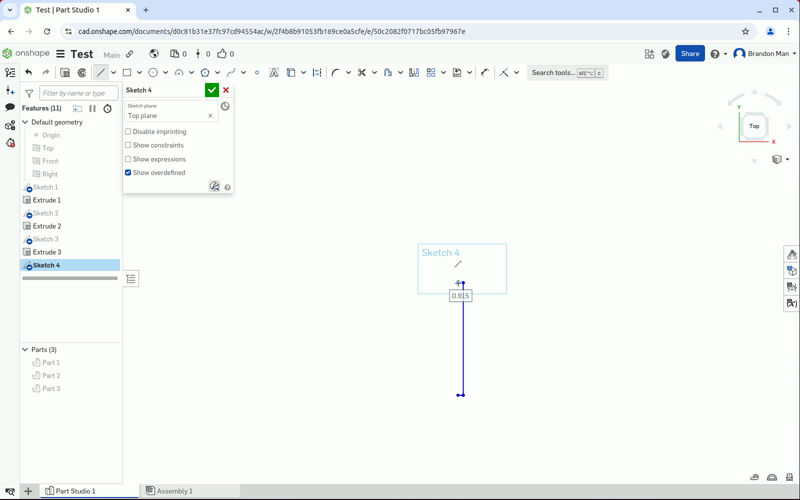
key_up(shift)
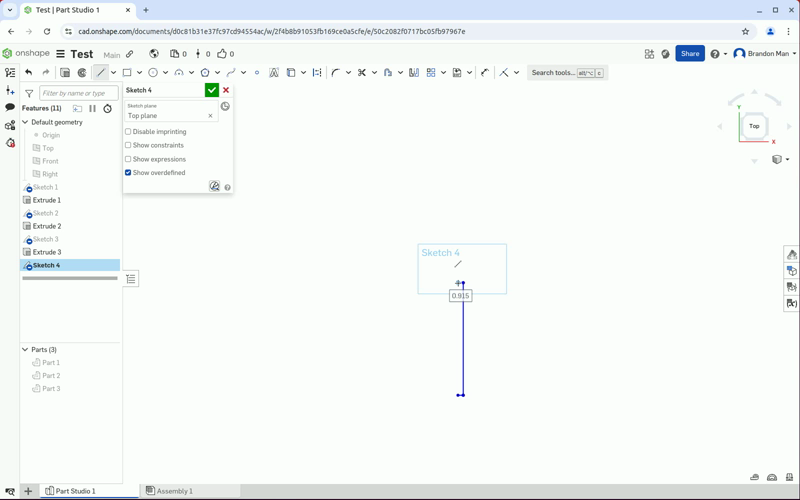
key_down(shift)
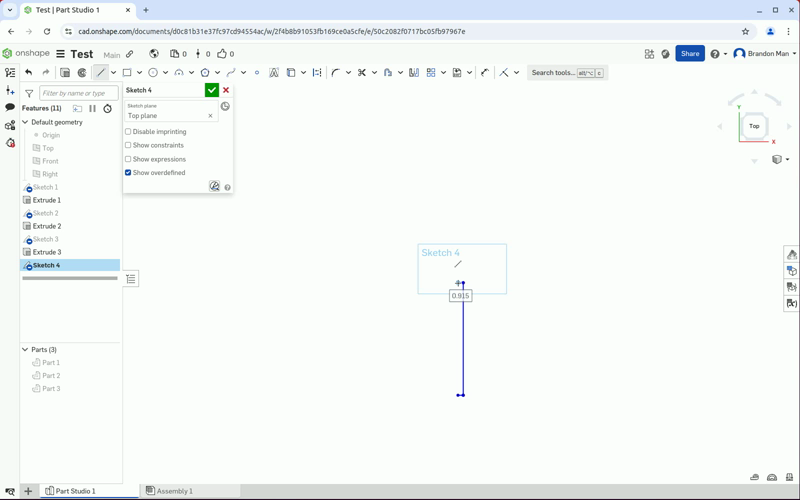
mouse_move(458, 395)
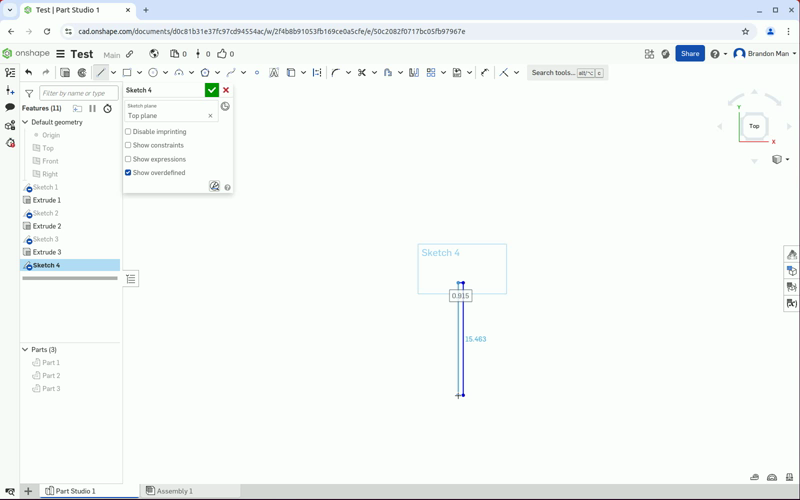
key_up(shift)
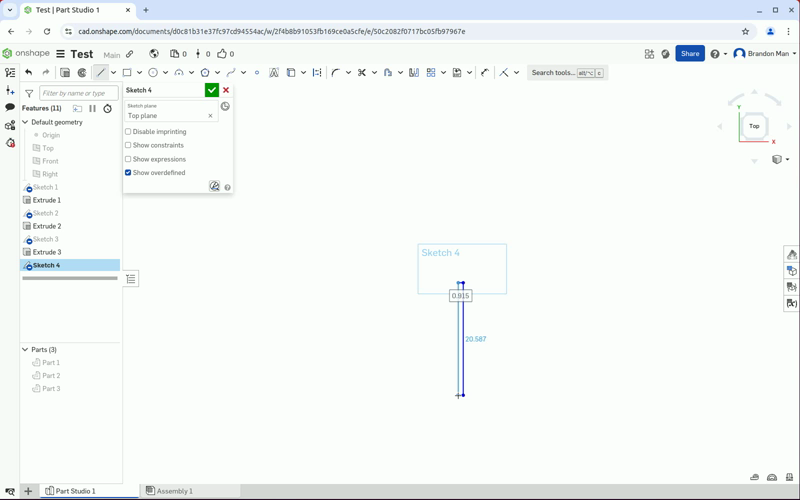
click(458, 395)
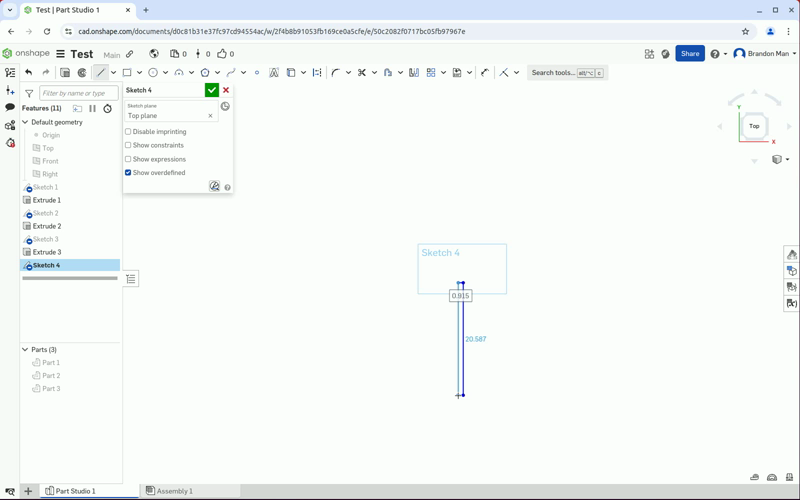
key(esc)
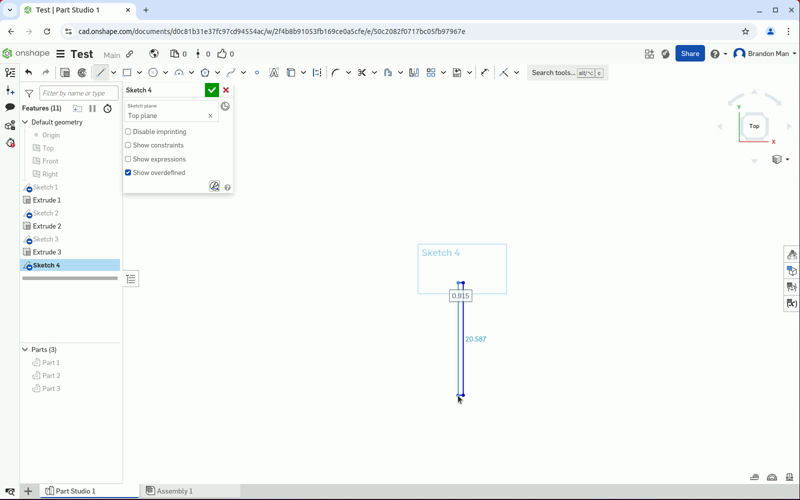
mouse_move(462, 316)
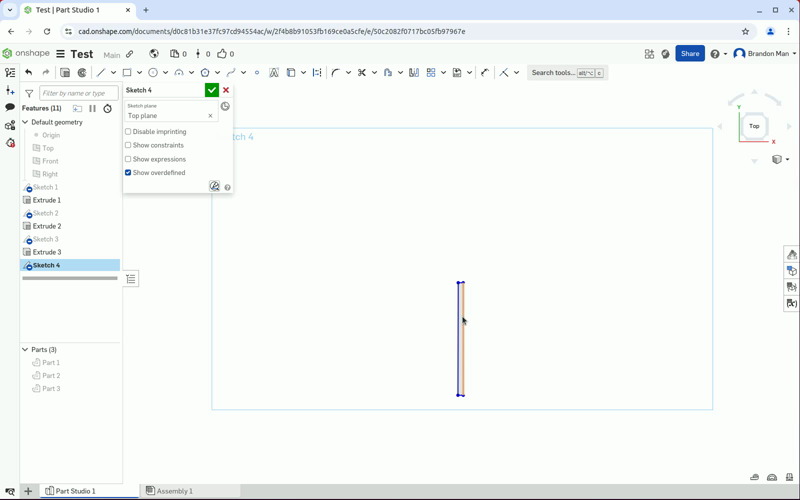
scroll(6)
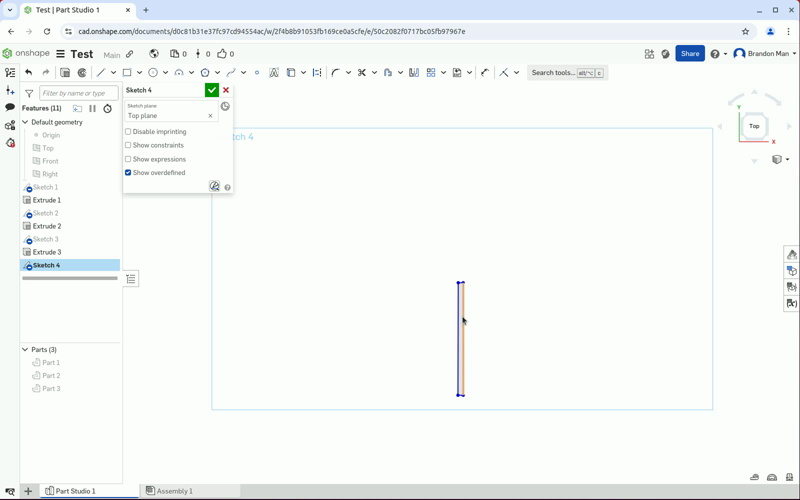
scroll(6)
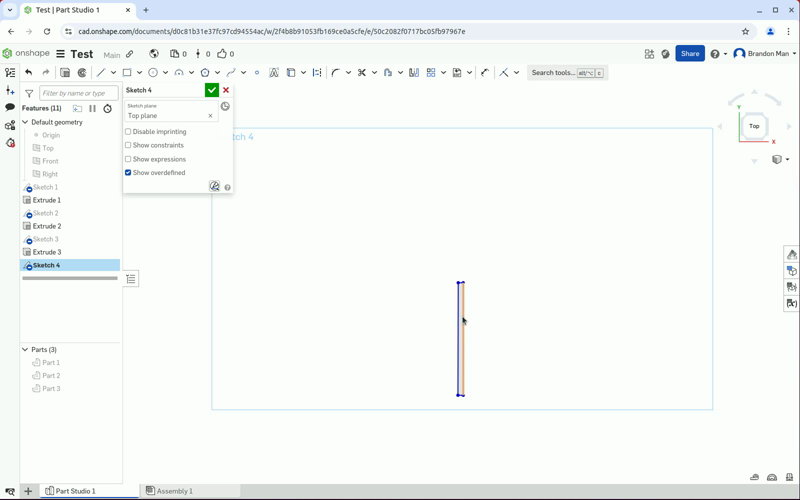
scroll(6)
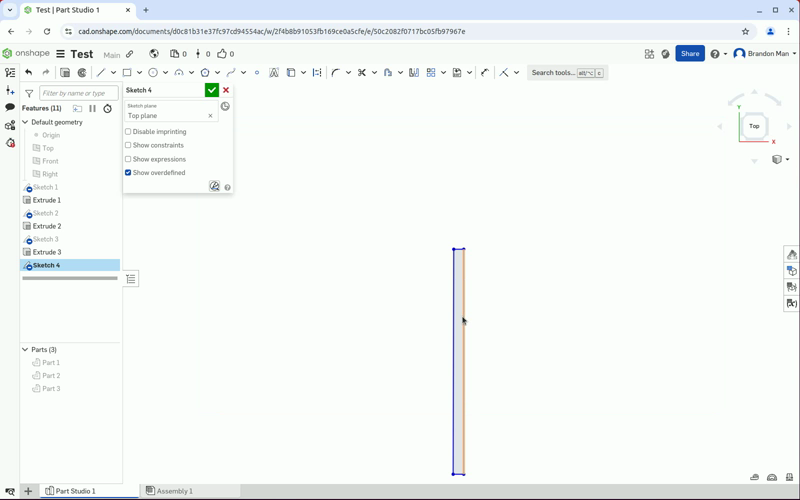
scroll(6)
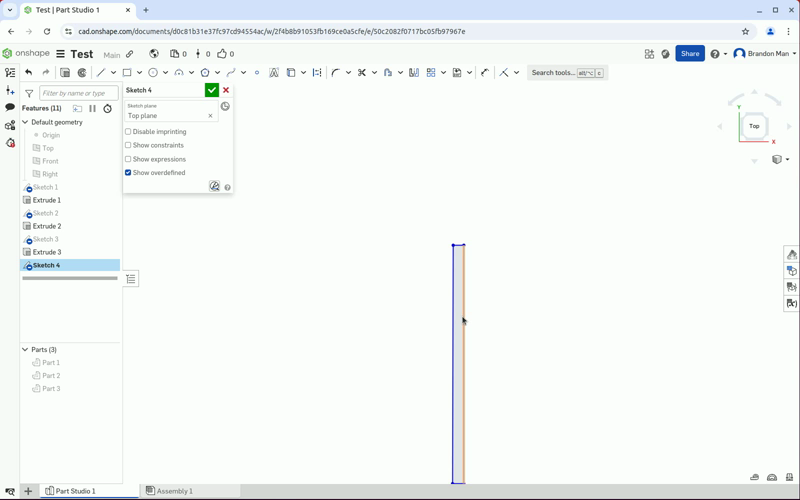
scroll(6)
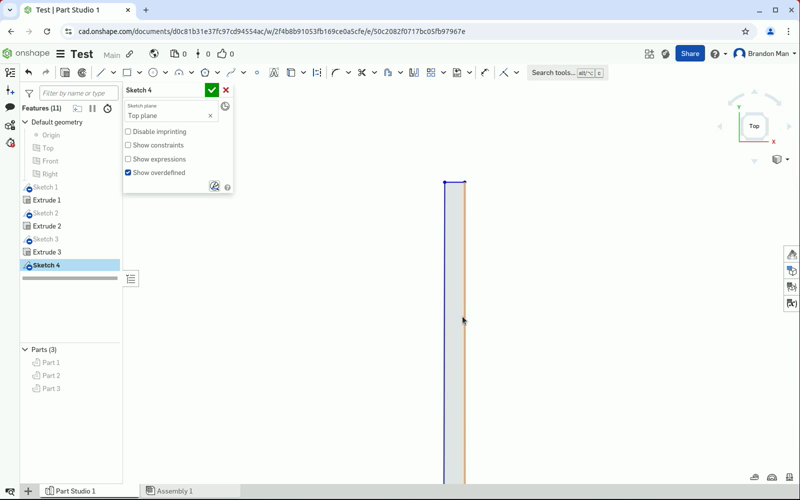
scroll(6)
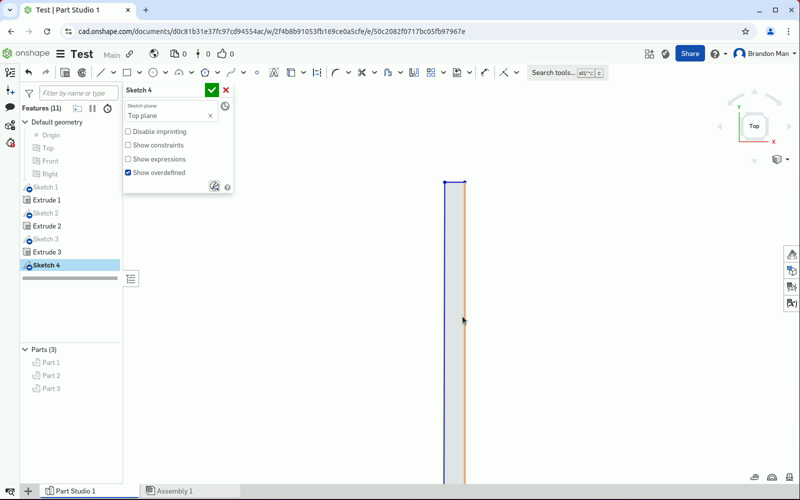
scroll(6)
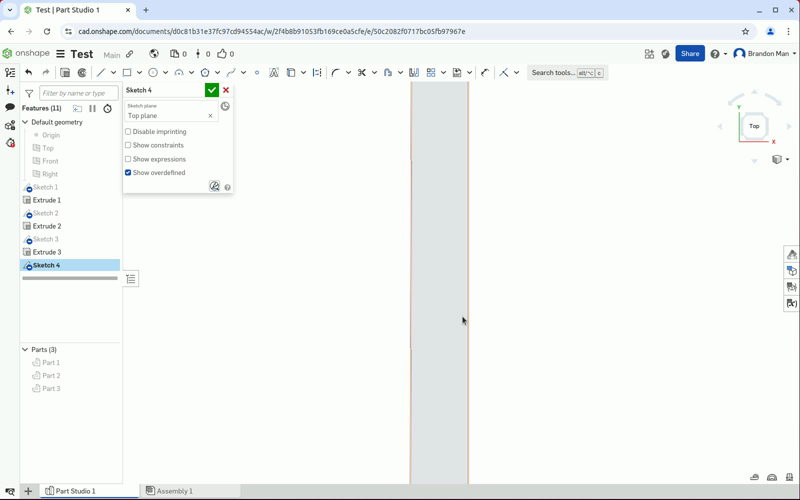
click(462, 316)
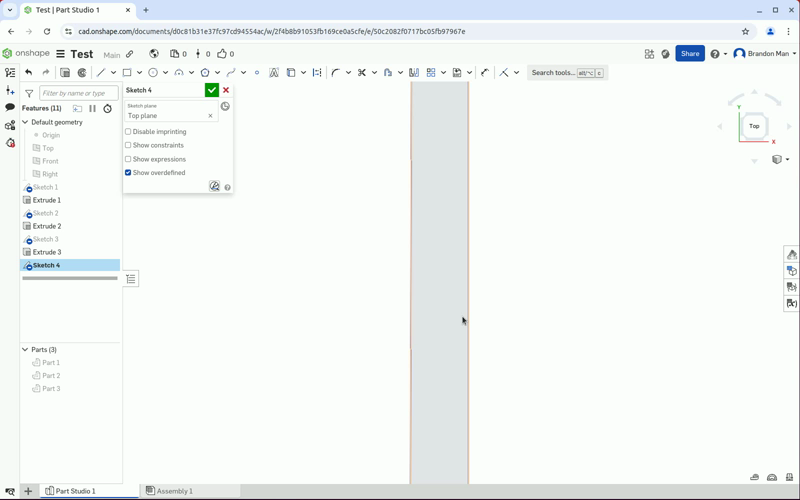
scroll(-6)
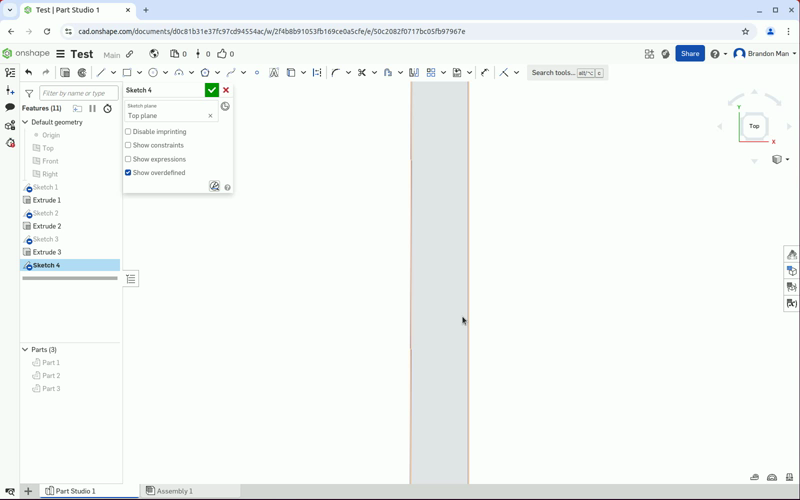
scroll(-6)
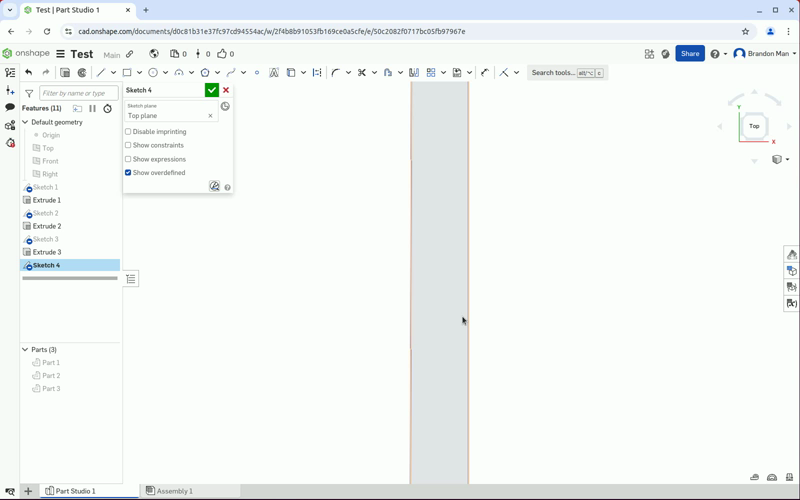
scroll(-6)
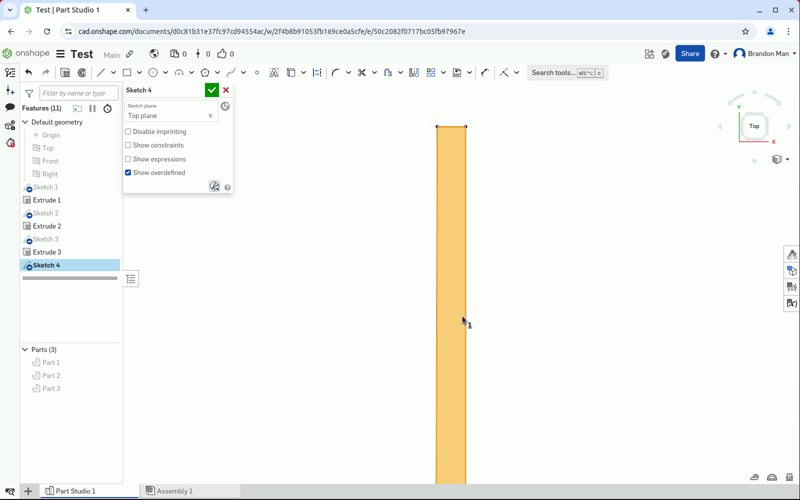
scroll(-6)
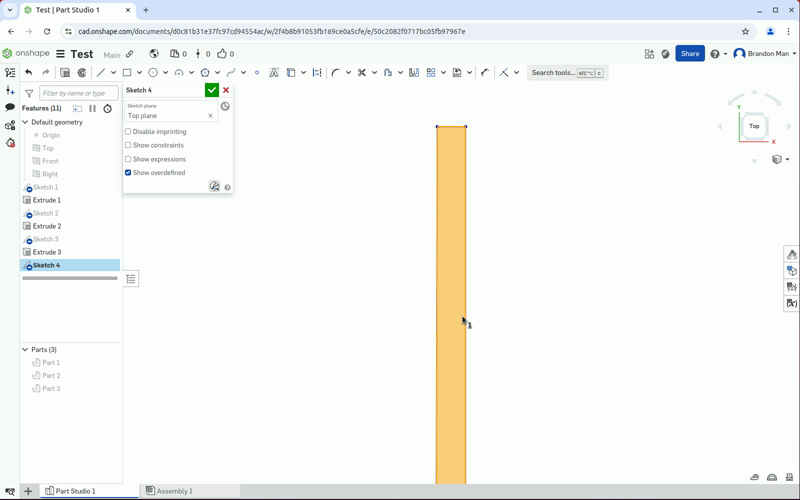
scroll(-6)
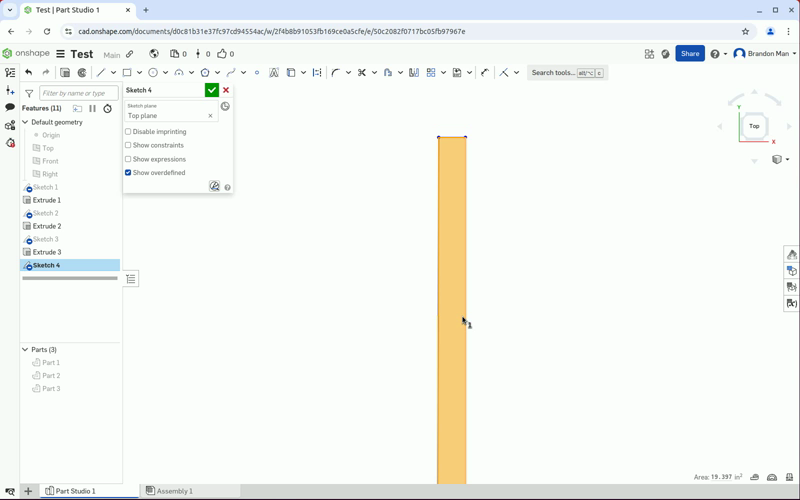
scroll(-6)
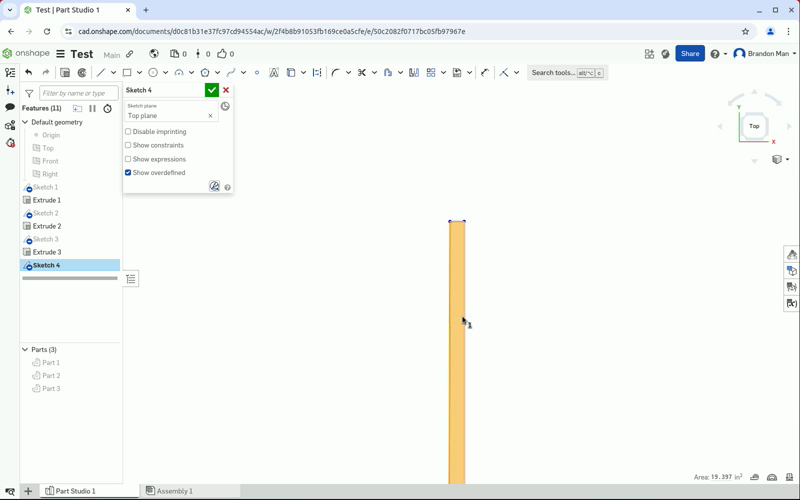
scroll(-6)
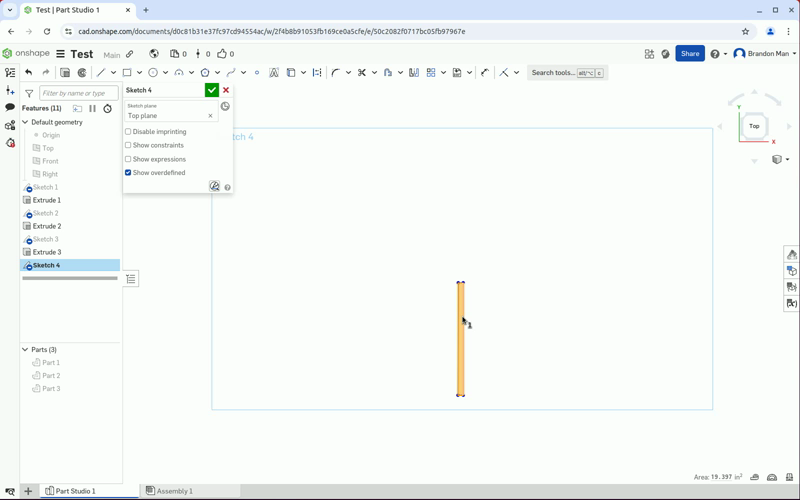
mouse_move(73, 352)
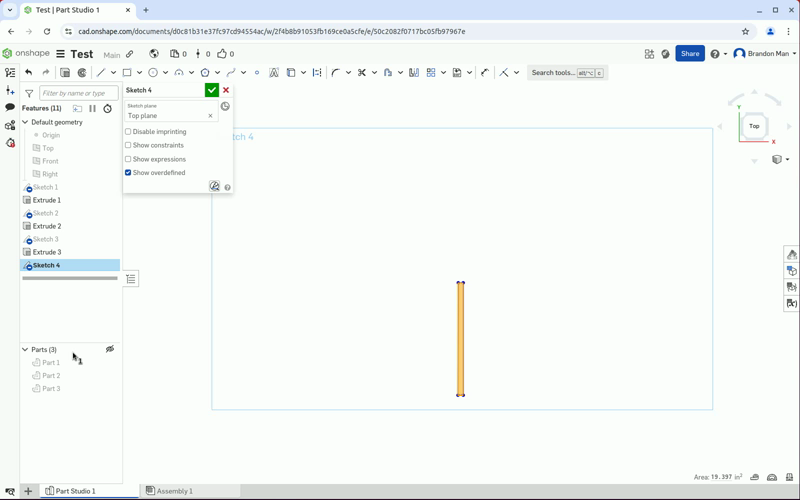
key(shift+y)
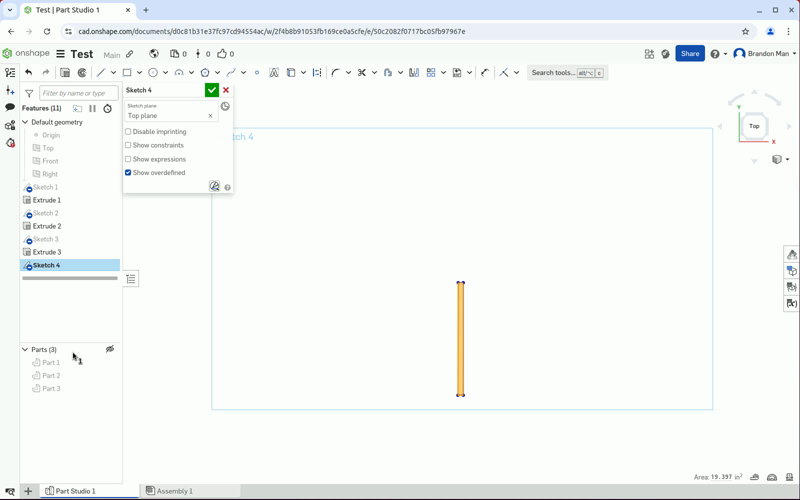
key(shift+e)
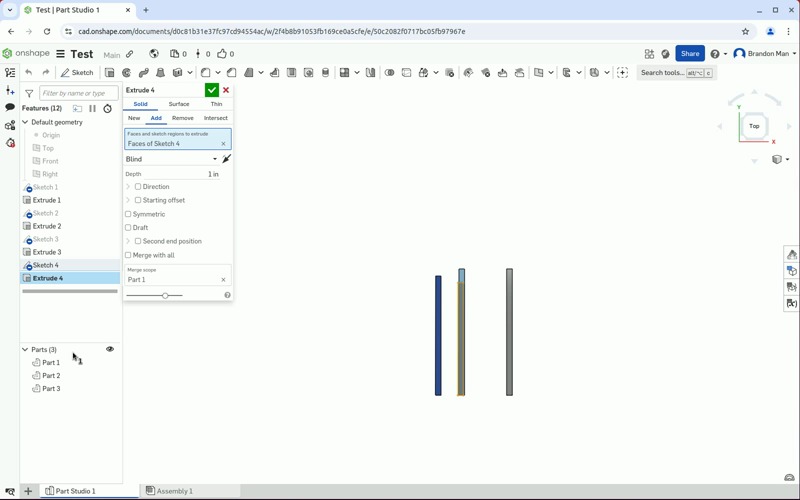
mouse_move(143, 106)
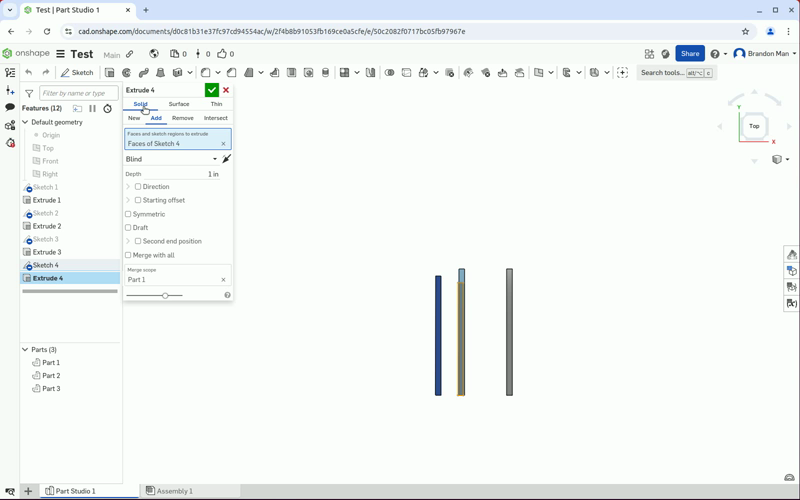
click(143, 106)
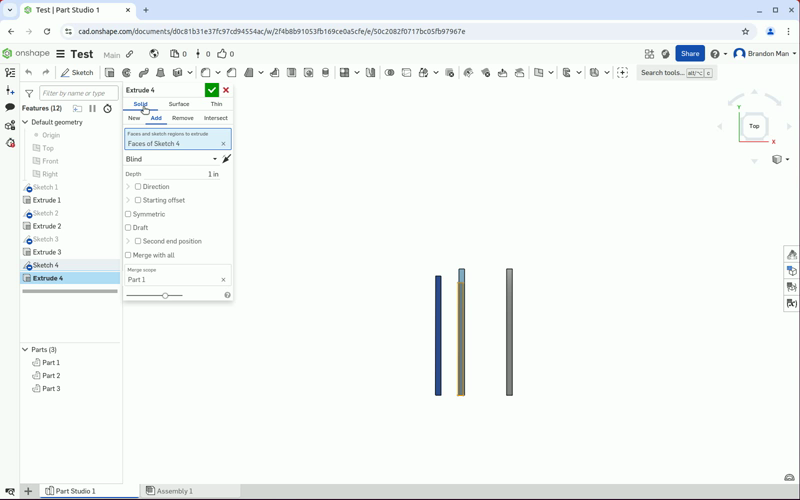
mouse_move(137, 120)
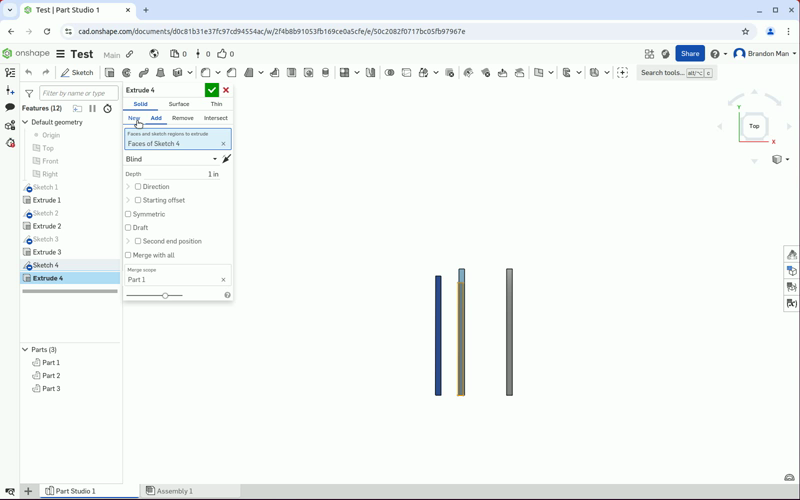
click(137, 120)
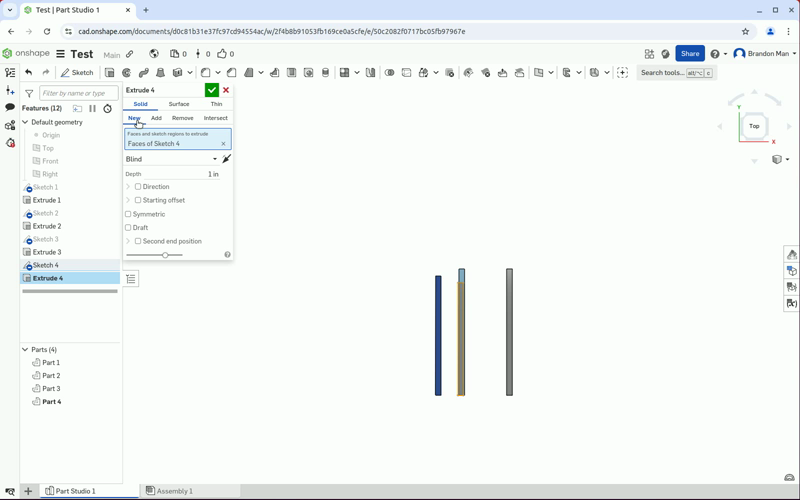
key(tab, 4)
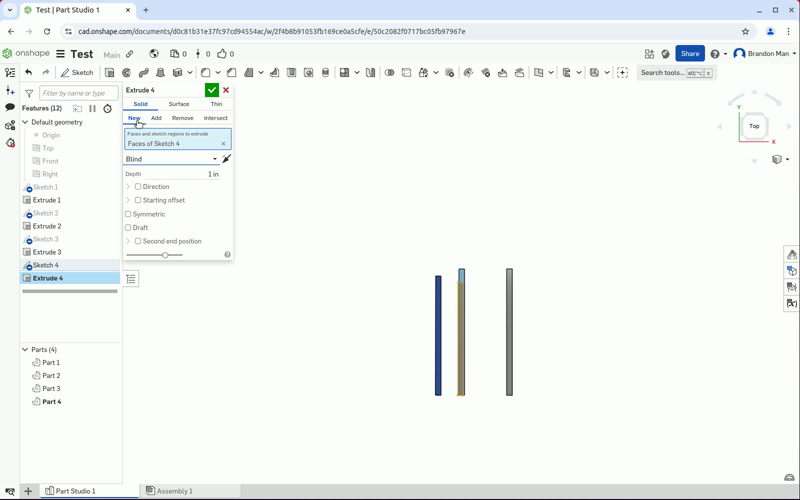
text(0.722)
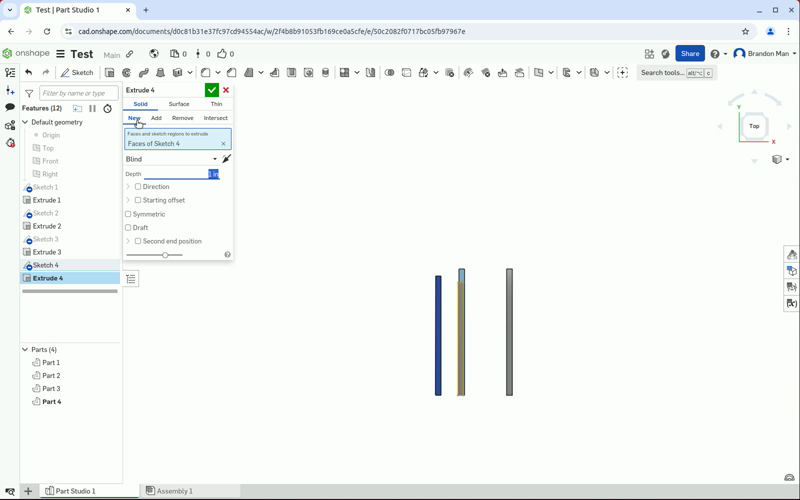
key(enter)
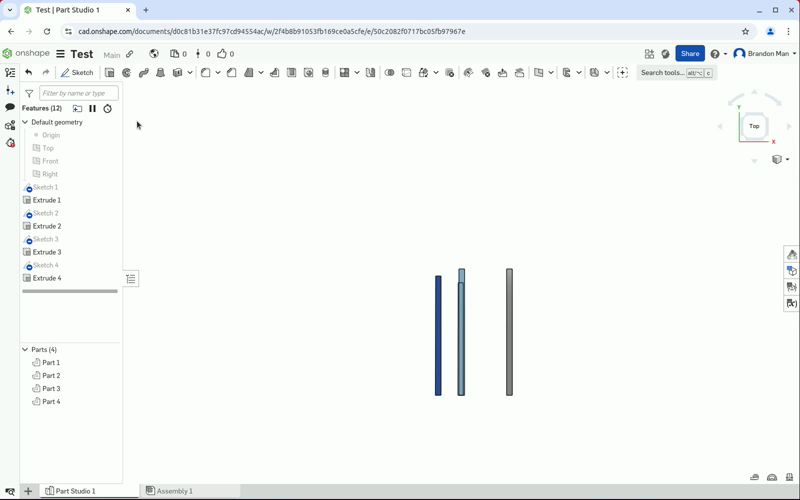
key(shift+h)
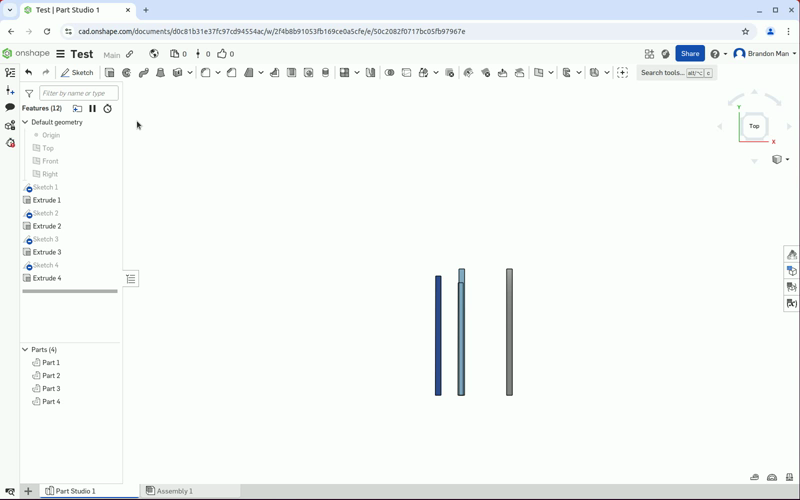
key(shift+h)
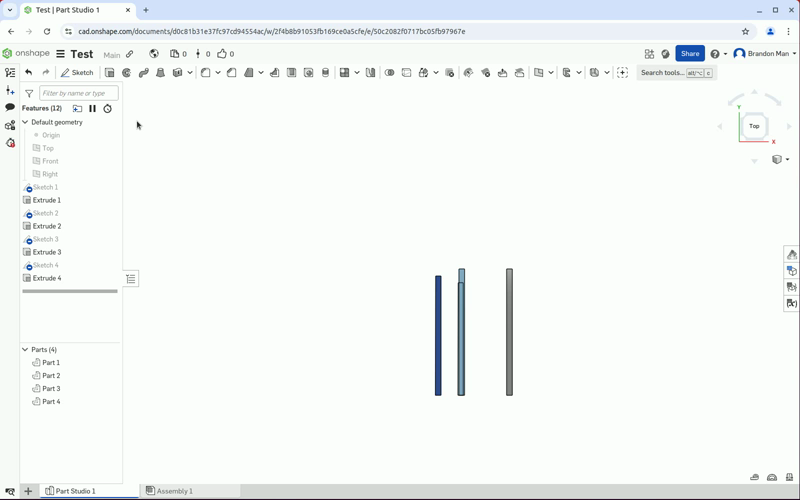
key(shift+7)
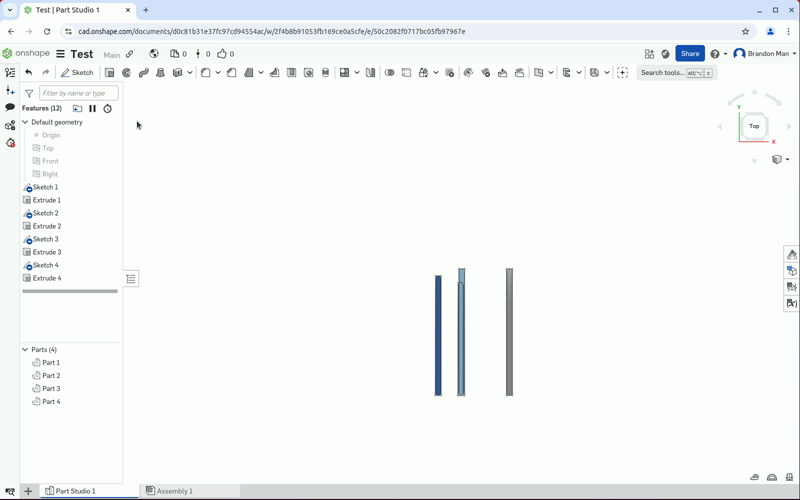
key(up, 3)
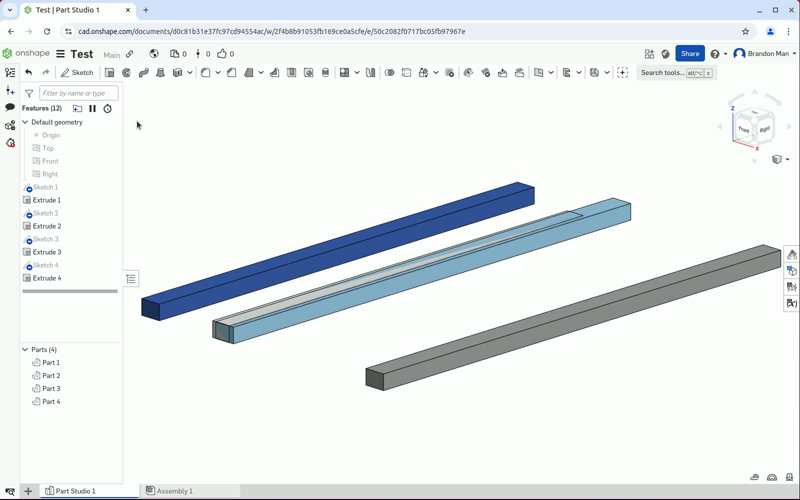
key(left, 3)
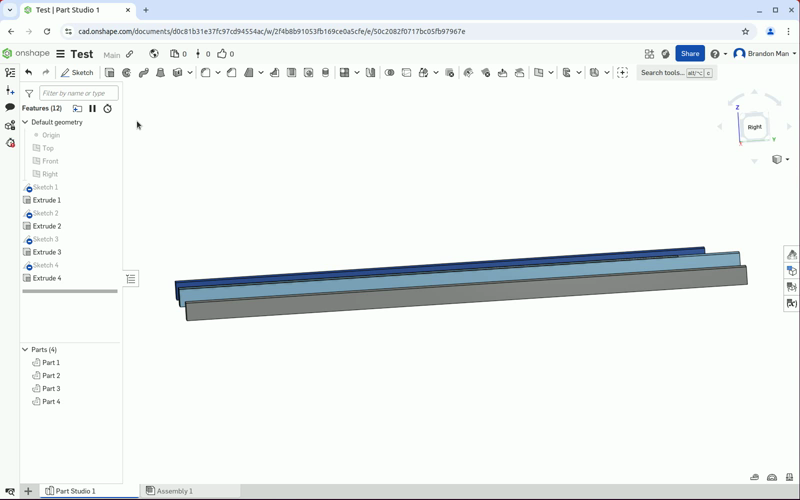
key(right, 3)
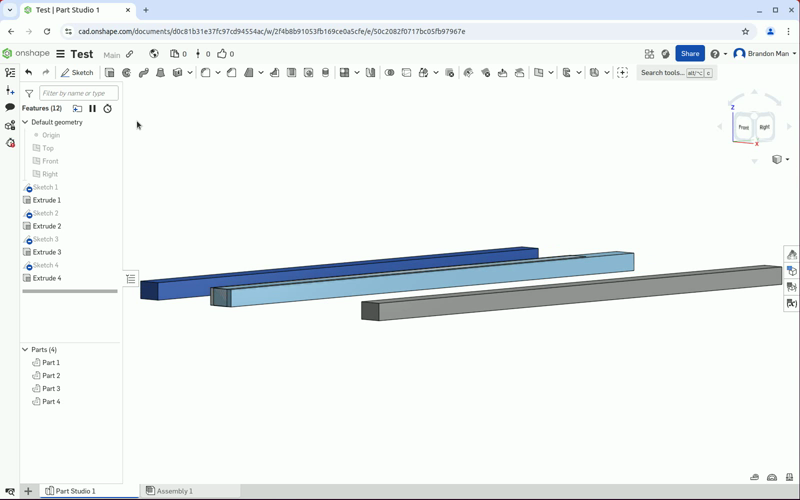
key(down, 3)
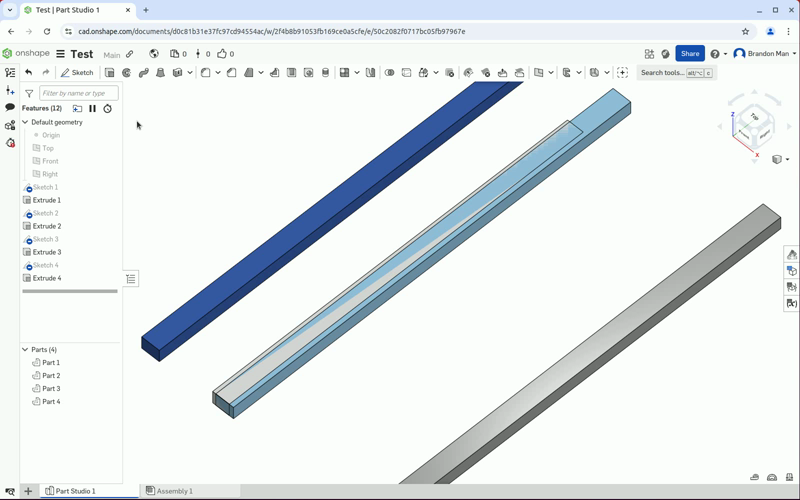
mouse_move(73, 189)
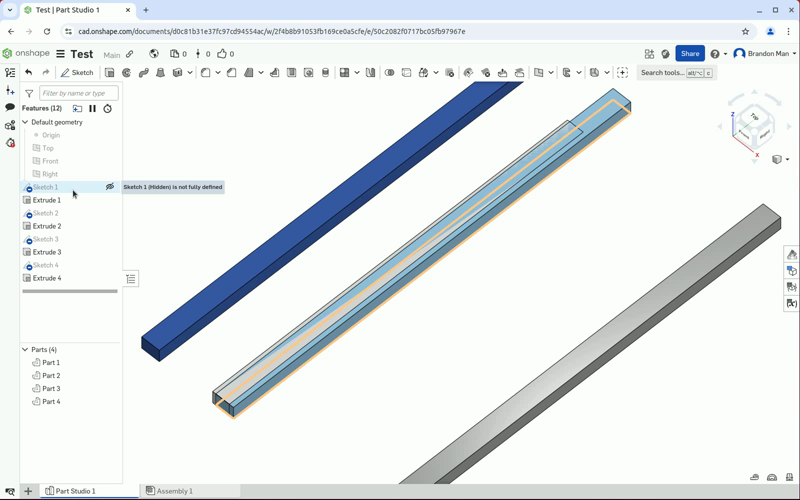
click(73, 189)